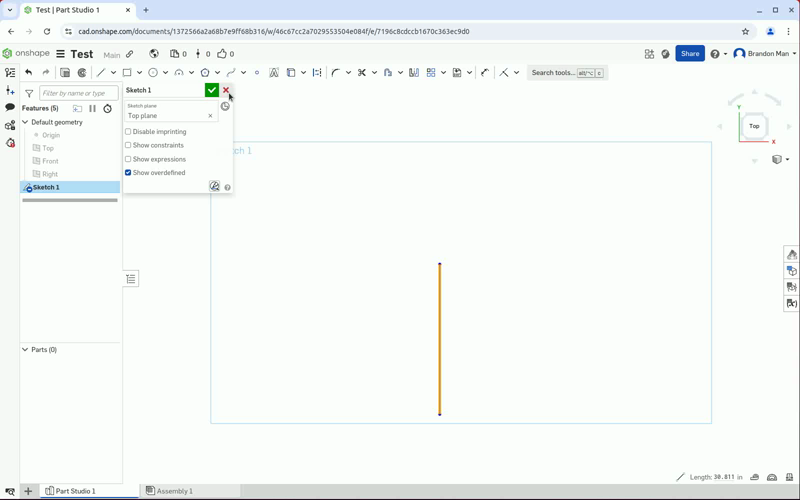
key(shift+h)
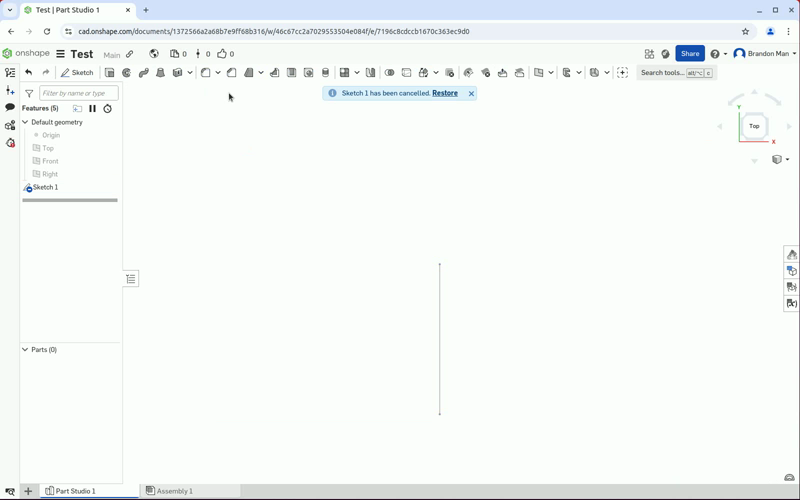
key(shift+s)
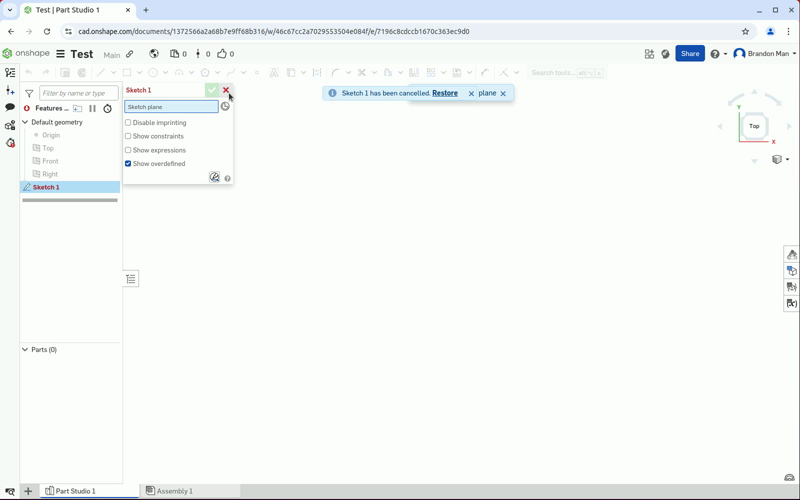
mouse_move(73, 150)
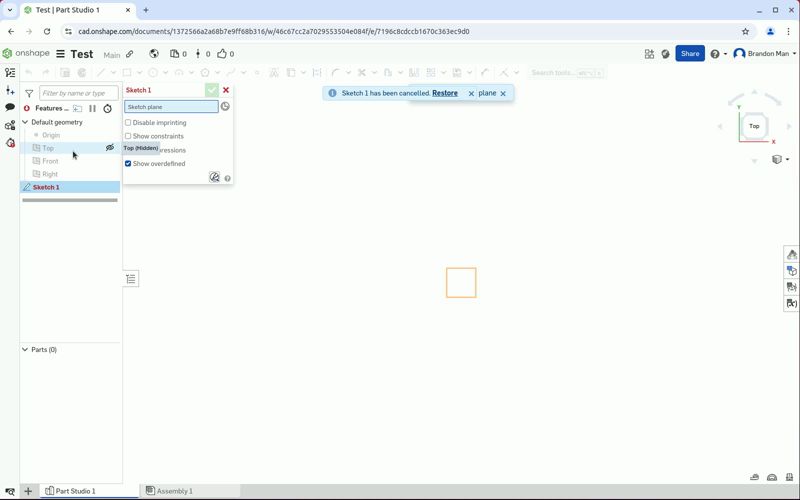
click(73, 150)
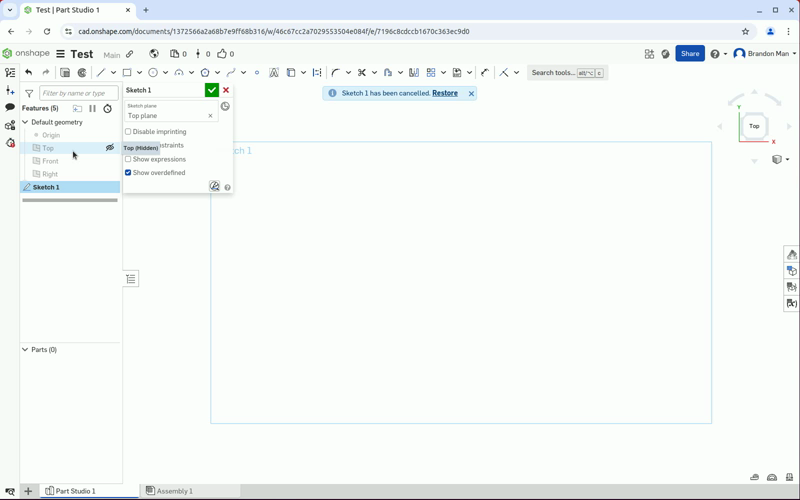
mouse_move(73, 352)
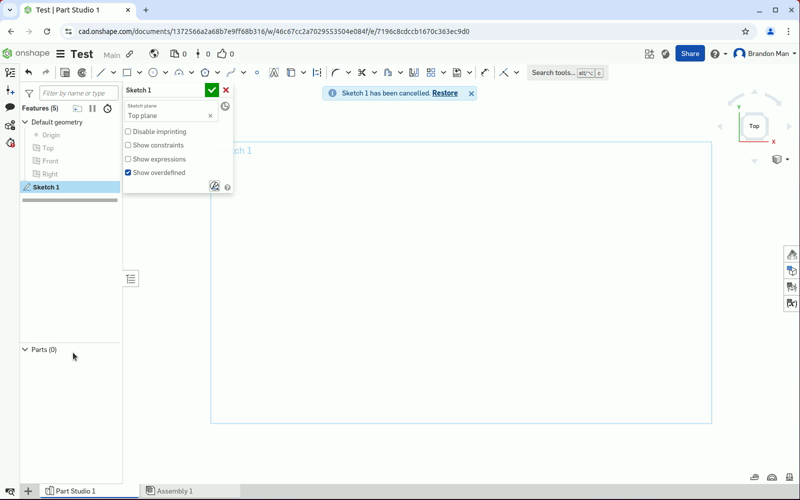
key(y)
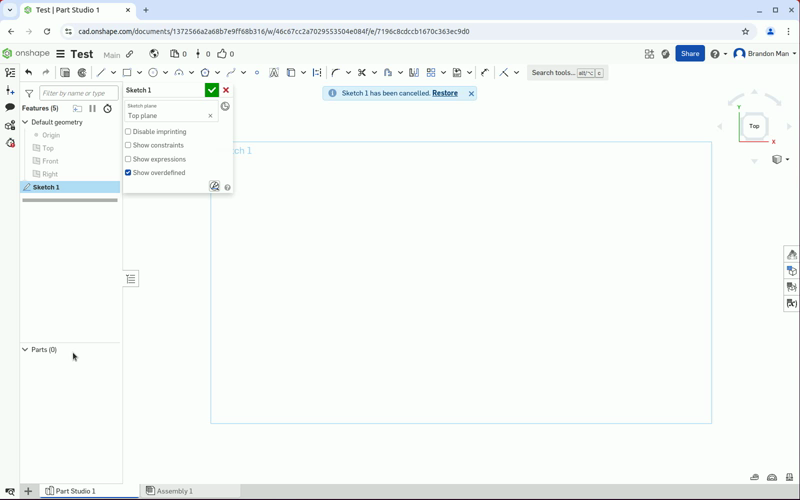
key(l)
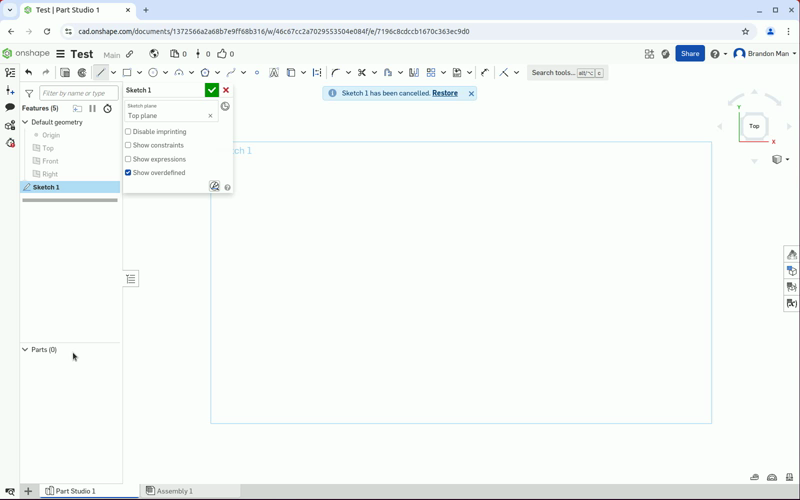
key_down(shift)
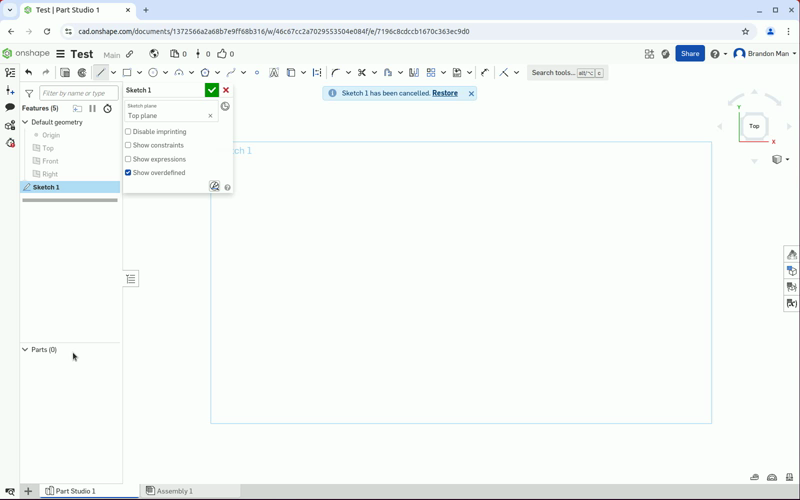
mouse_move(450, 293)
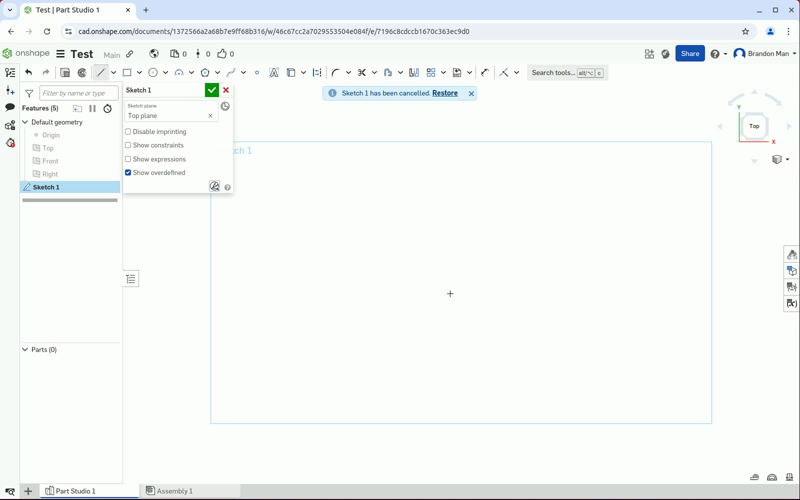
click(450, 293)
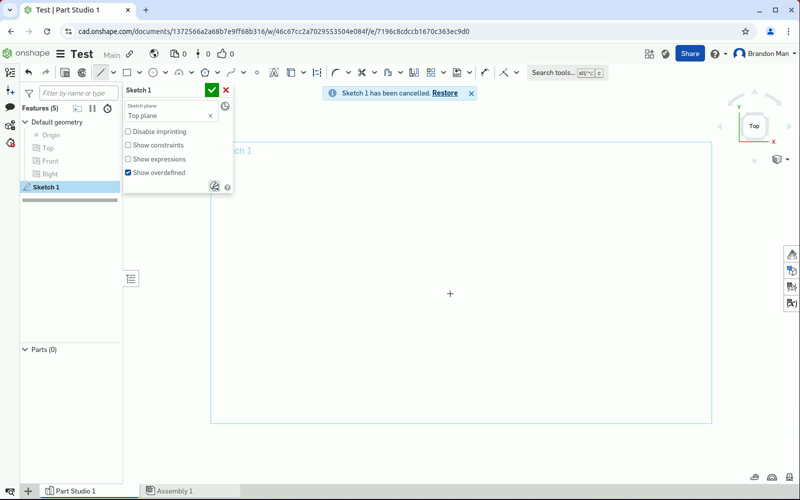
key_up(shift)
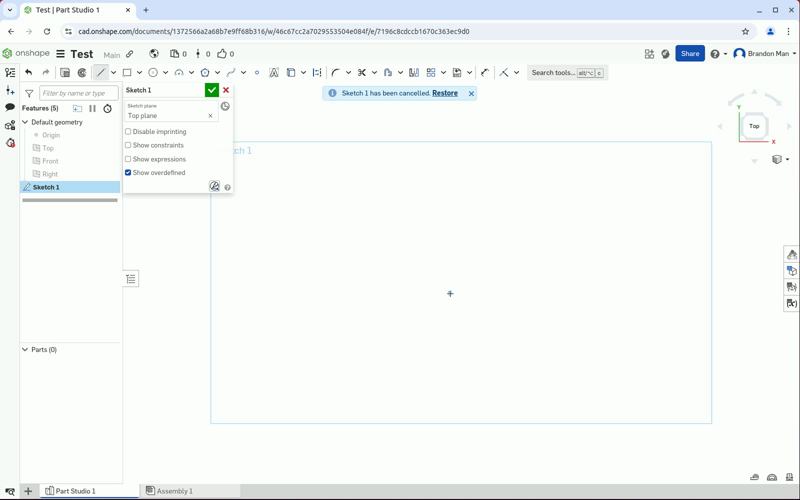
key_down(shift)
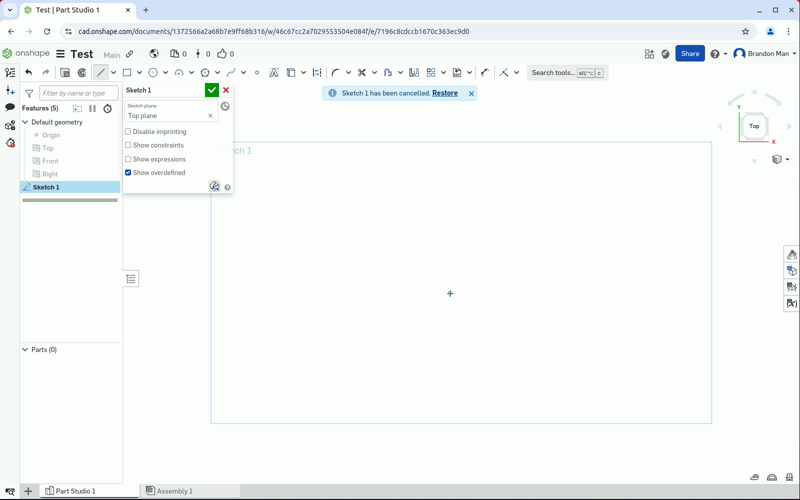
mouse_move(480, 293)
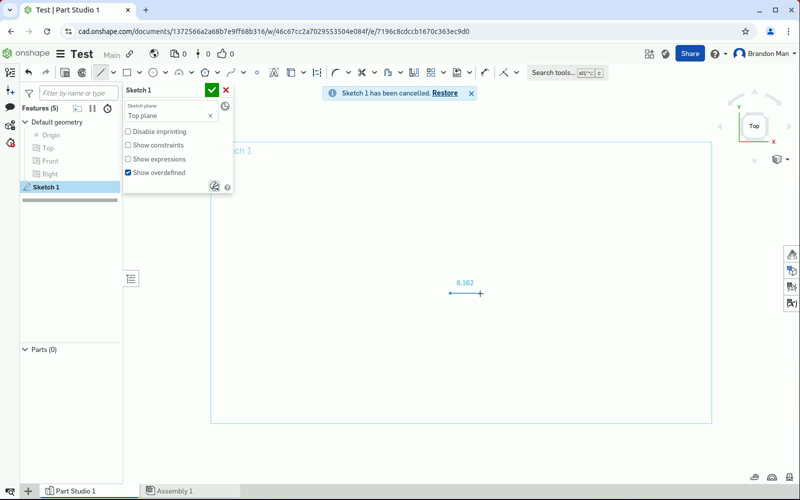
mouse_move(473, 293)
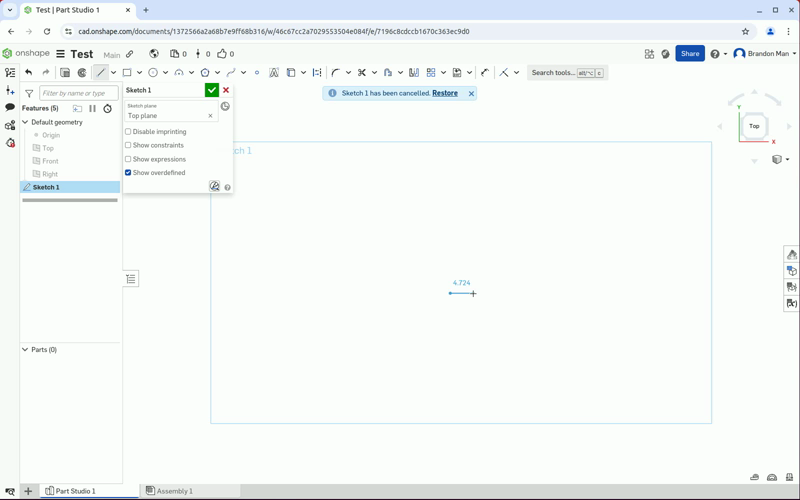
click(473, 293)
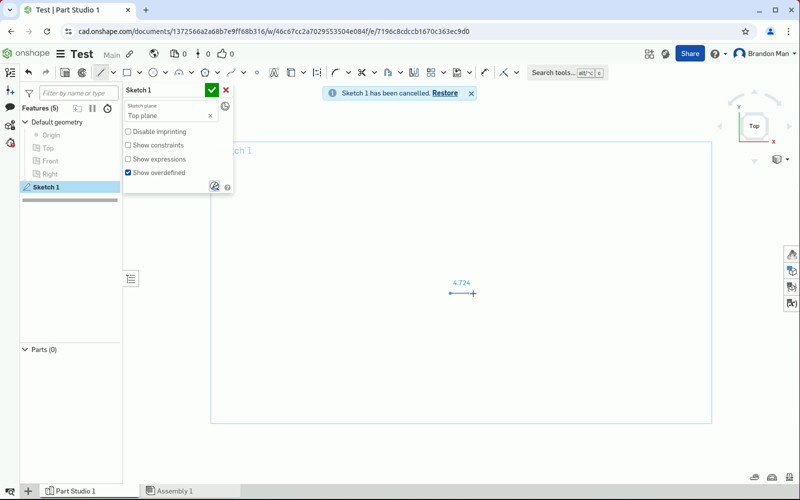
key_up(shift)
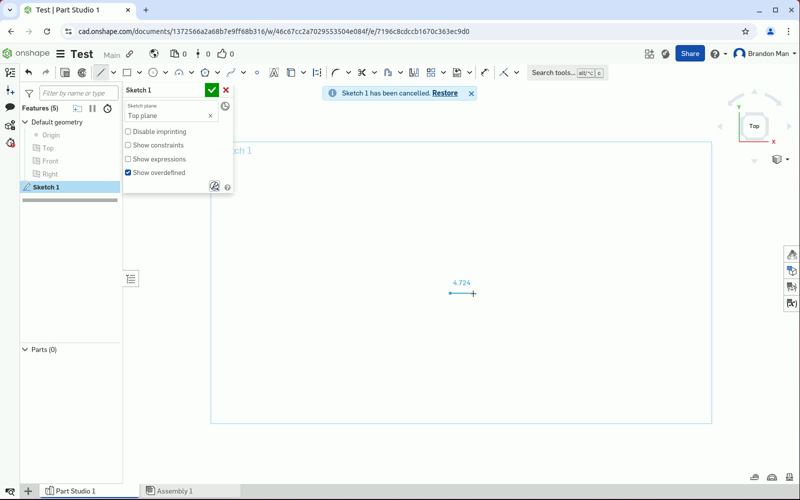
key_down(shift)
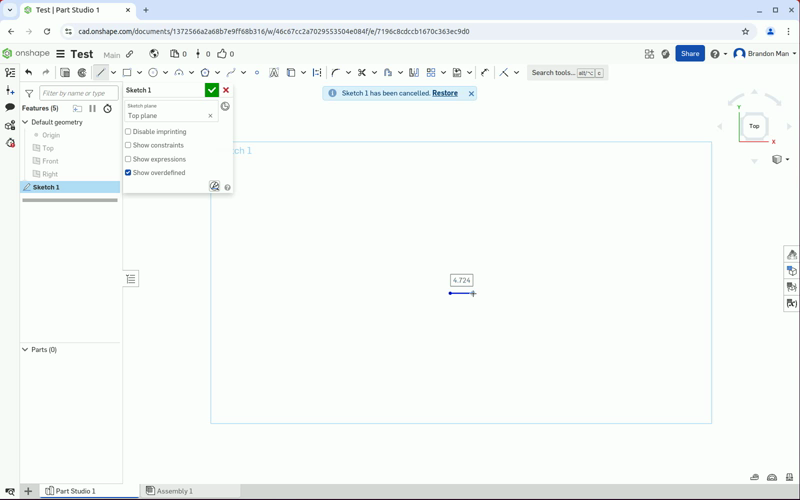
mouse_move(503, 293)
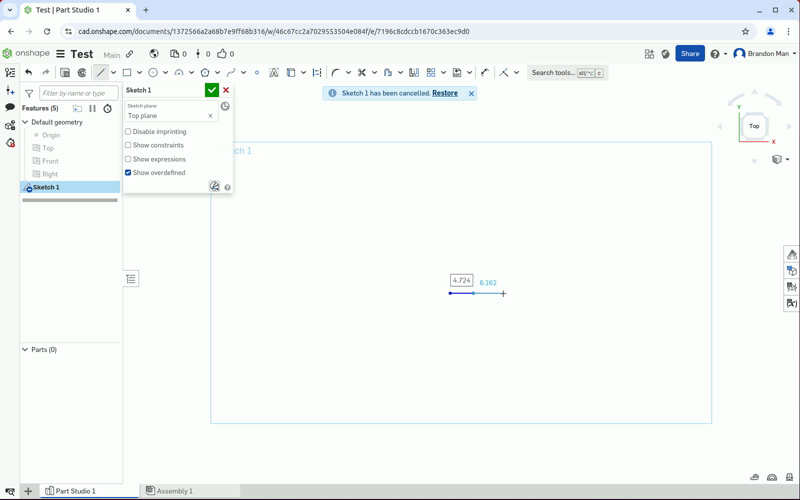
mouse_move(473, 270)
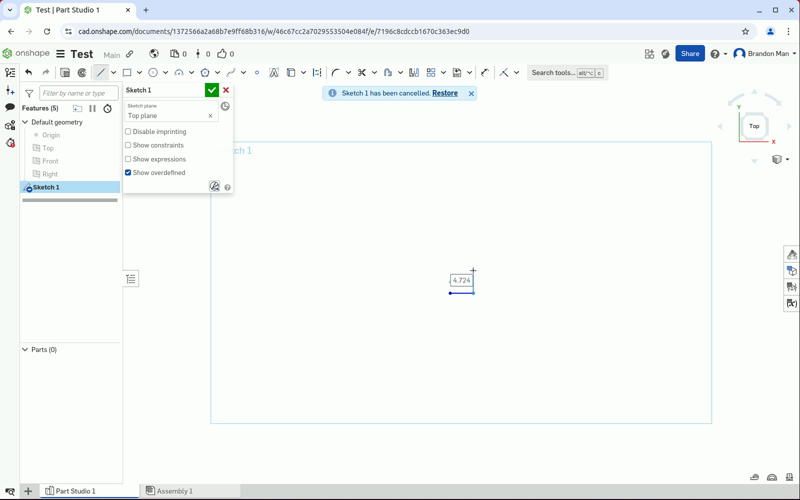
click(473, 270)
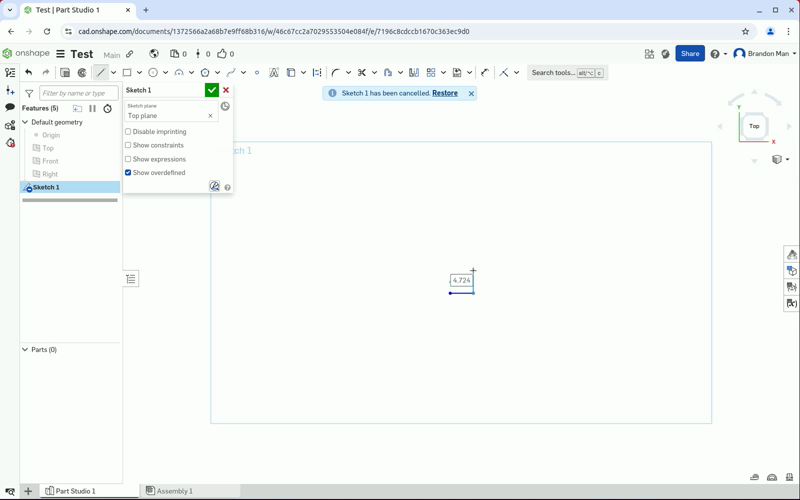
key_up(shift)
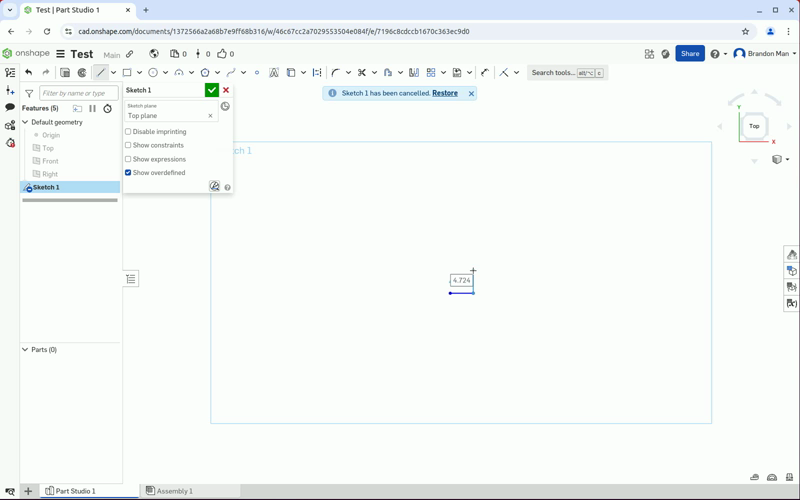
key_down(shift)
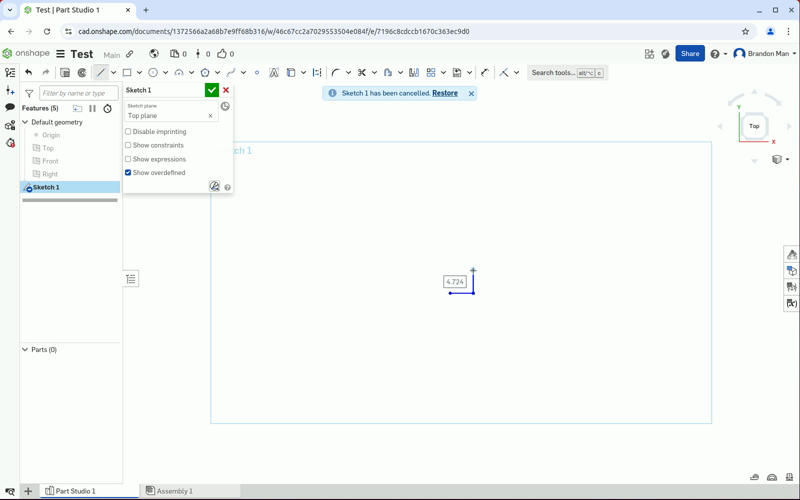
mouse_move(503, 270)
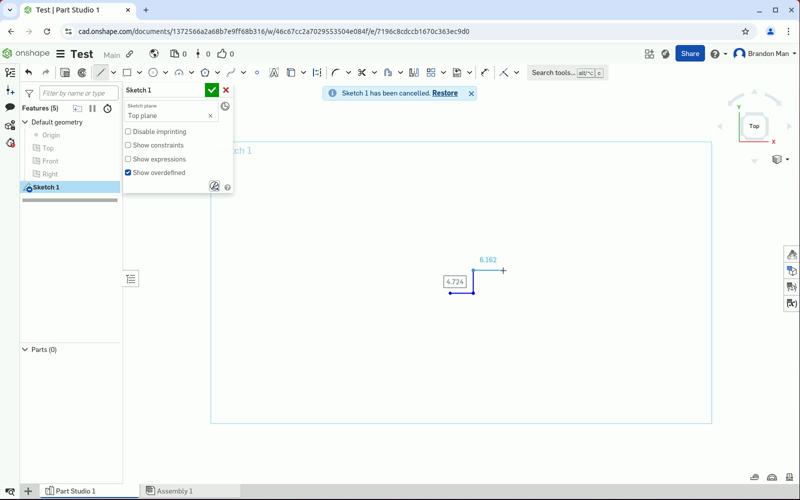
mouse_move(450, 270)
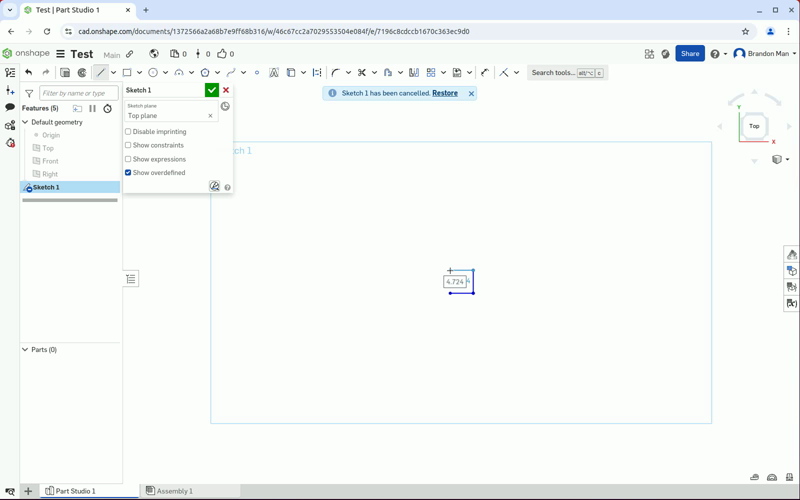
click(450, 270)
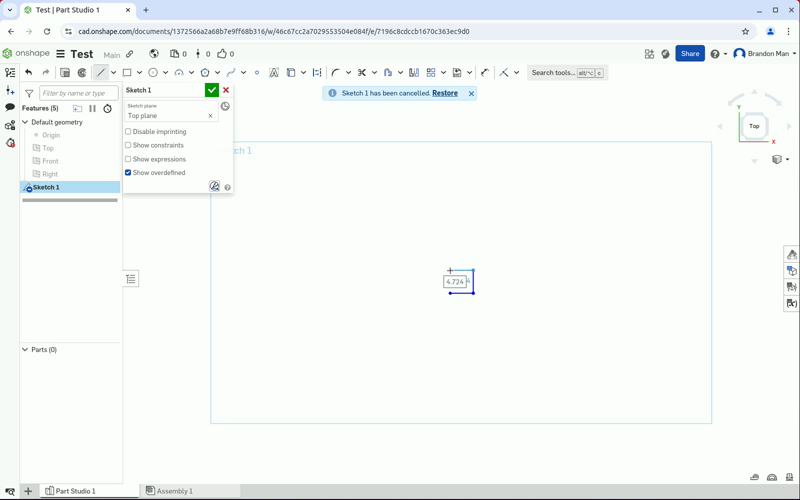
key_up(shift)
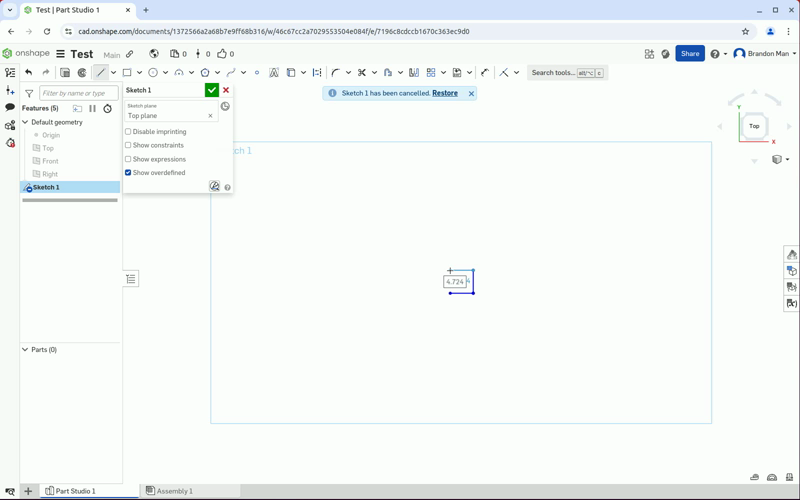
mouse_move(480, 270)
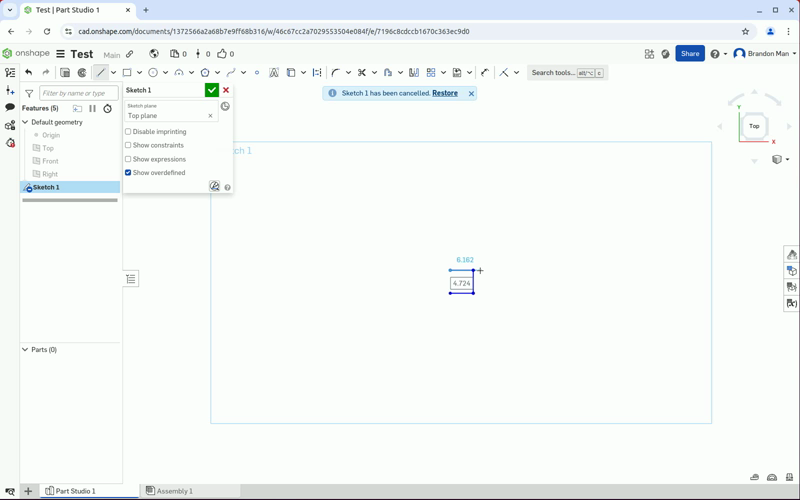
key_down(shift)
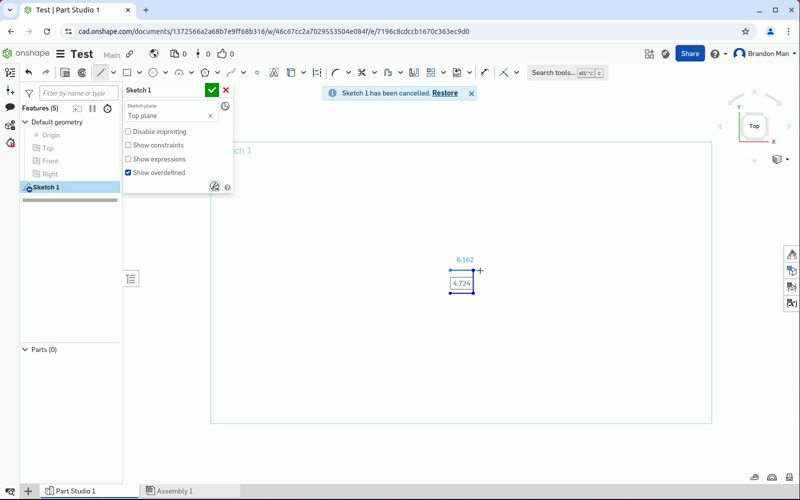
mouse_move(450, 293)
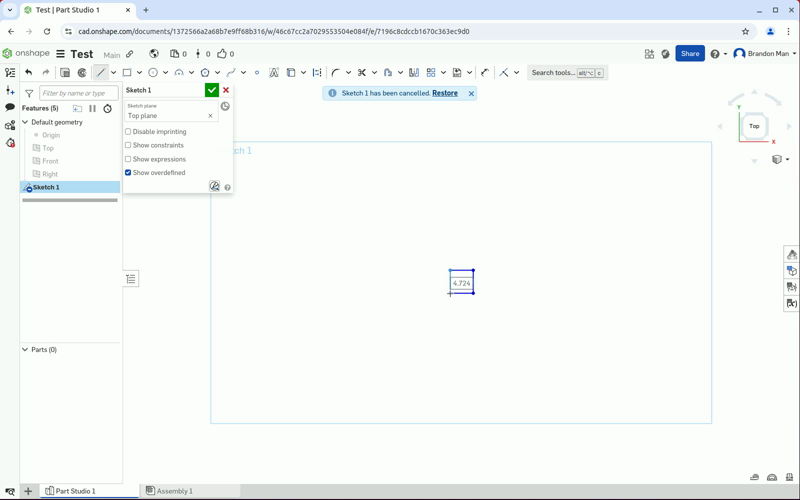
key_up(shift)
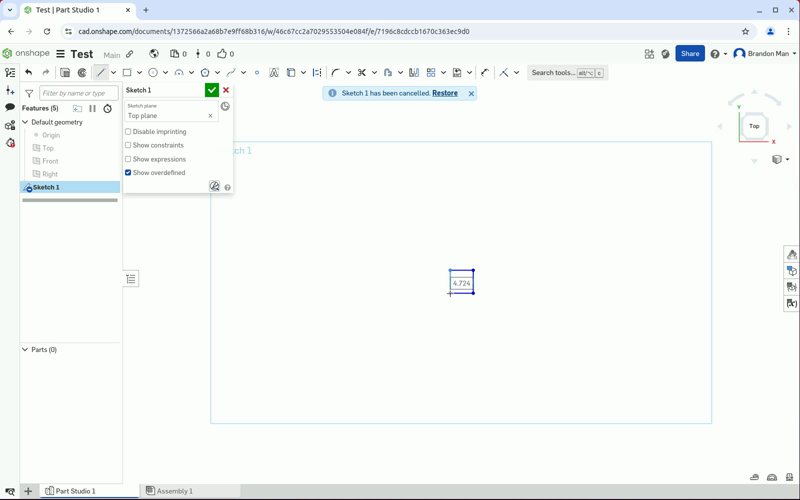
click(450, 293)
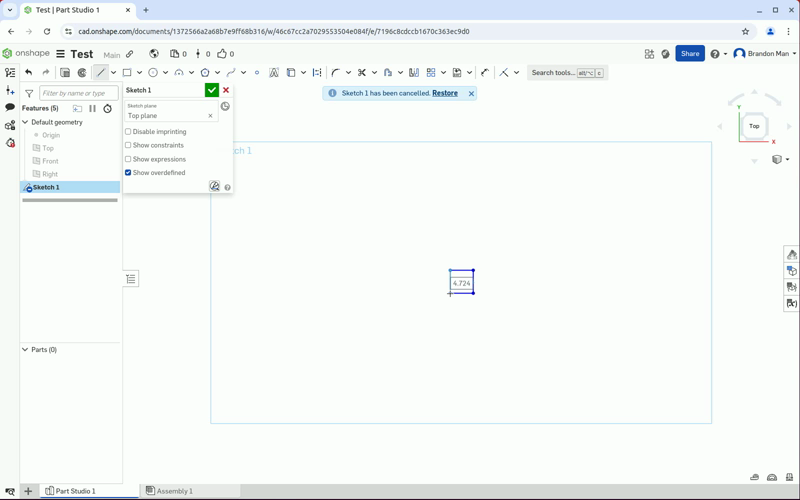
key(esc)
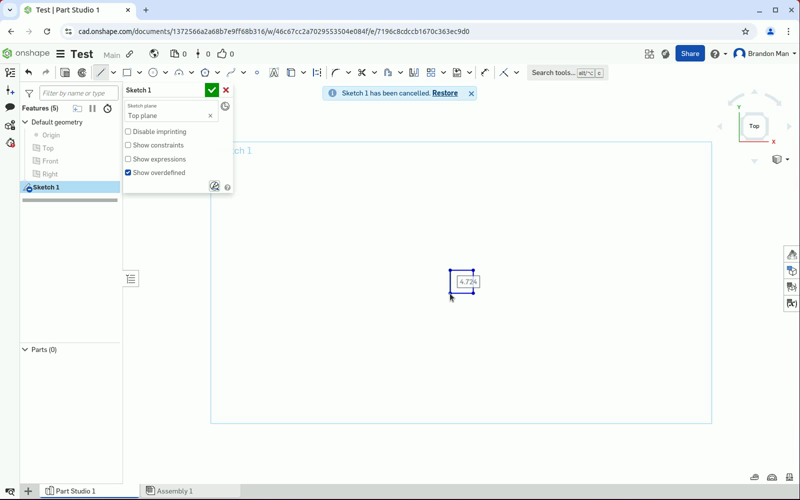
mouse_move(462, 275)
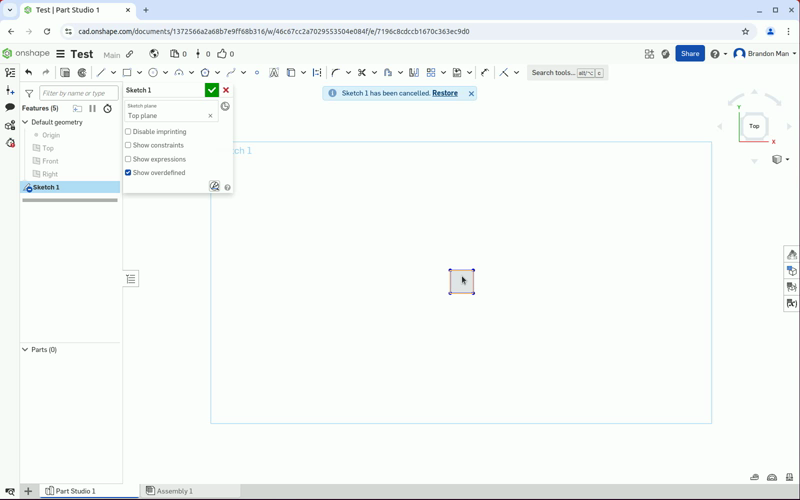
scroll(6)
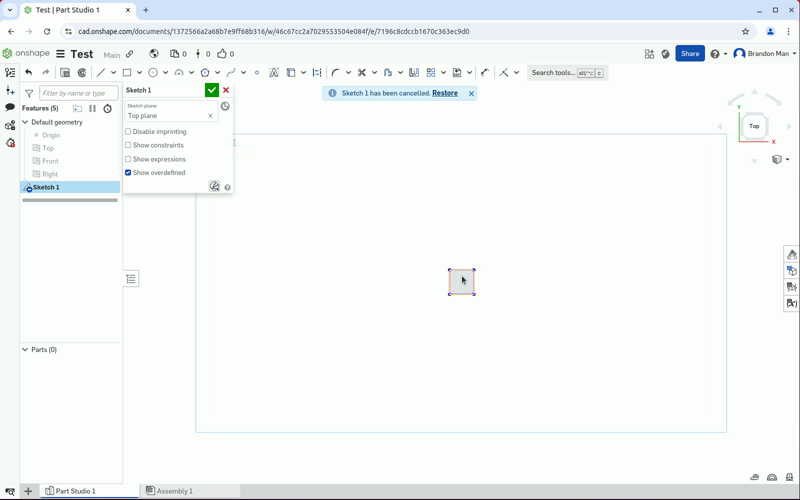
scroll(6)
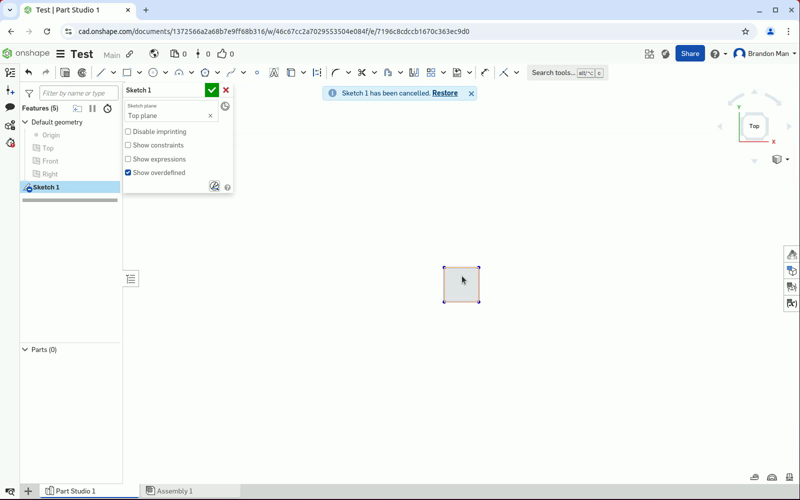
scroll(6)
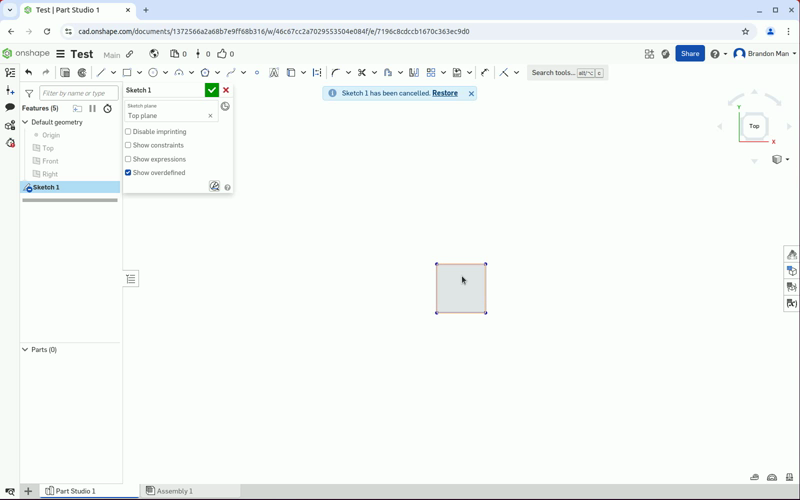
scroll(6)
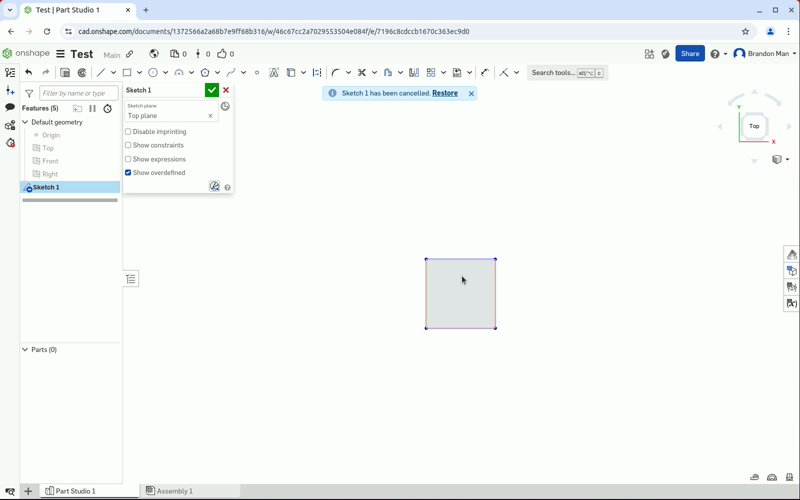
scroll(6)
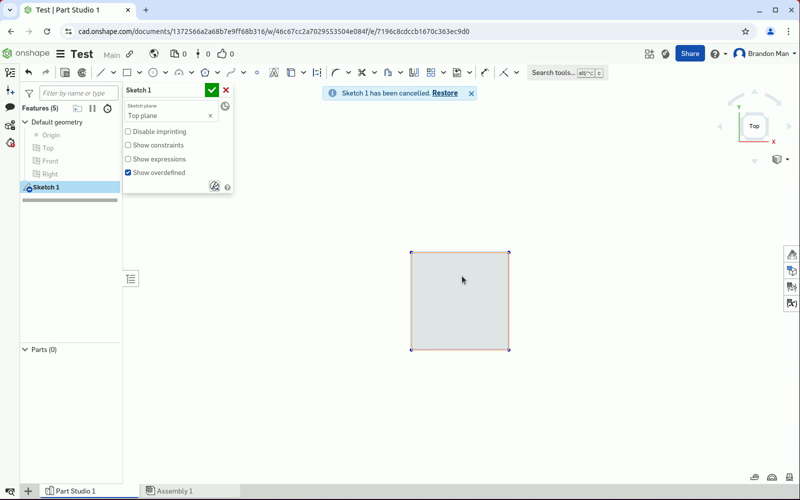
scroll(6)
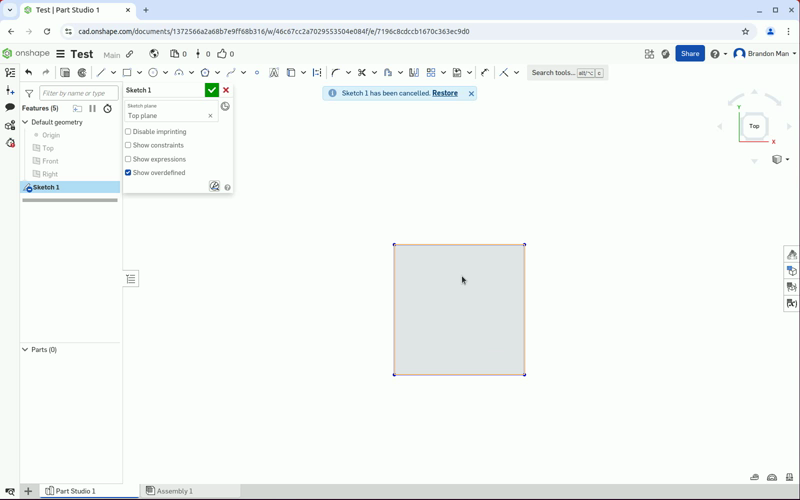
scroll(6)
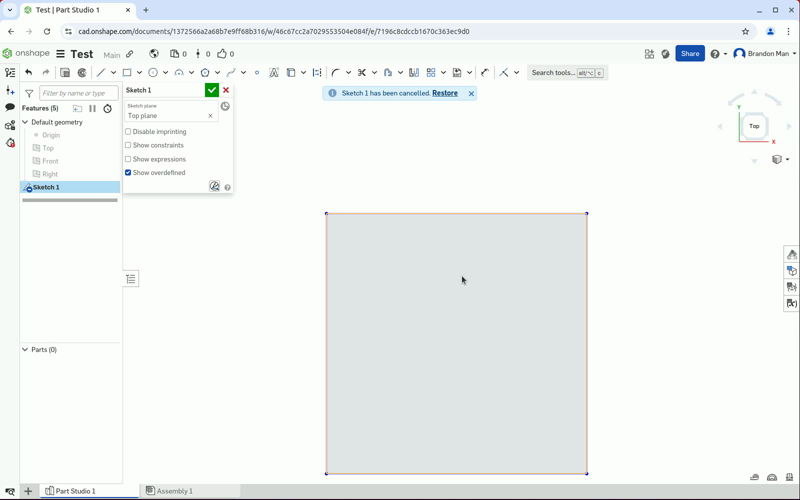
click(462, 275)
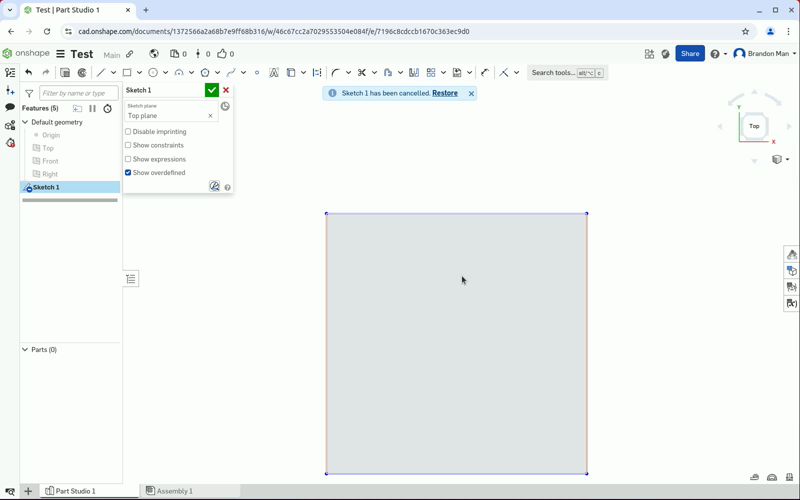
scroll(-6)
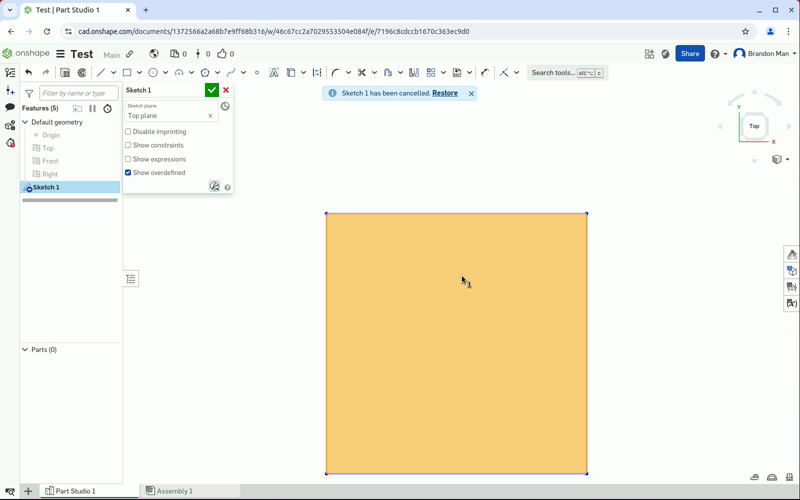
scroll(-6)
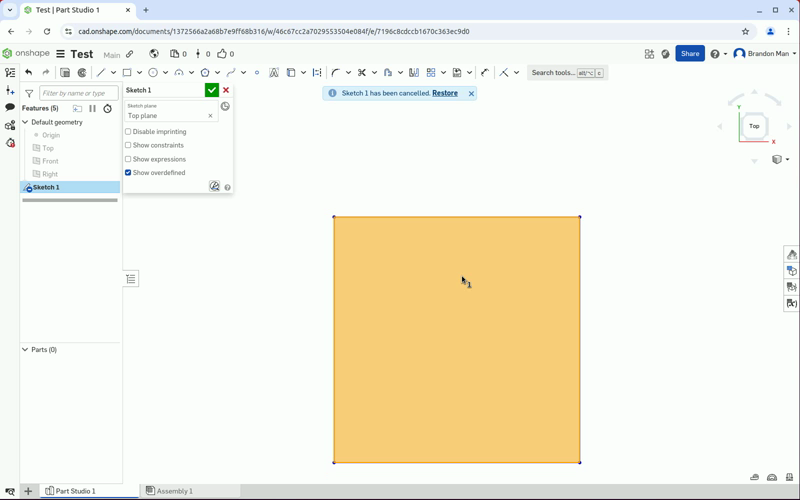
scroll(-6)
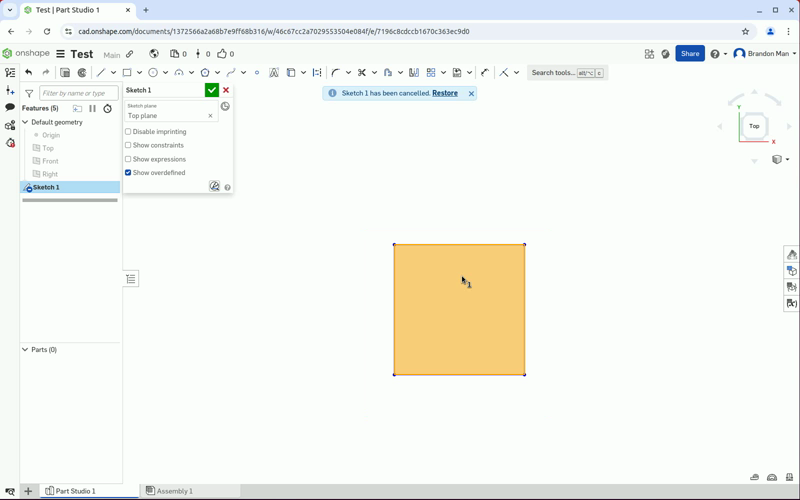
scroll(-6)
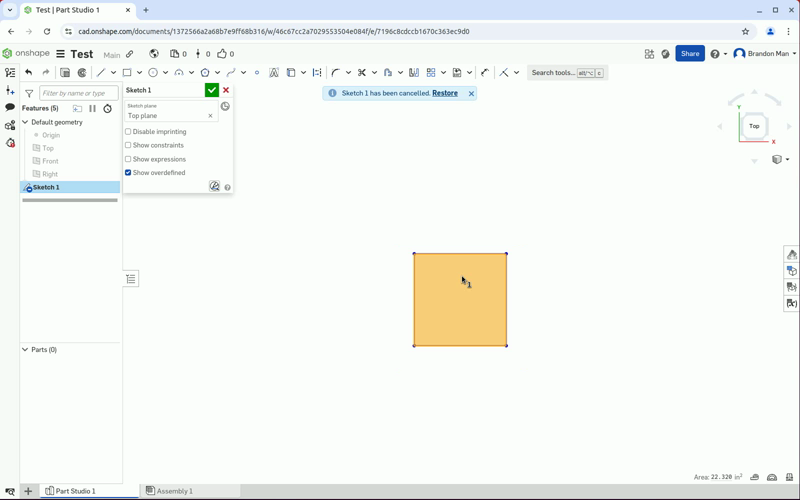
scroll(-6)
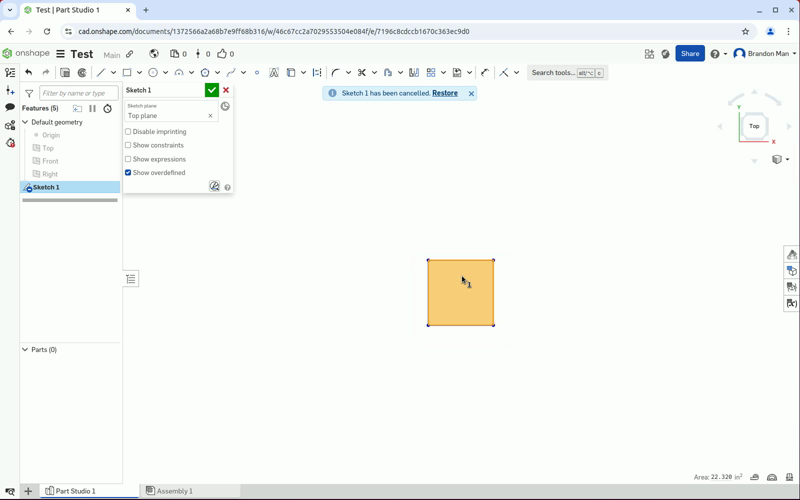
scroll(-6)
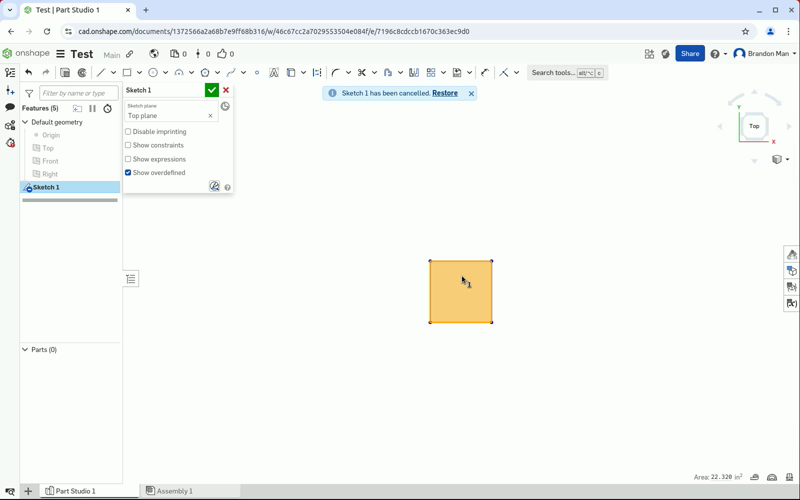
scroll(-6)
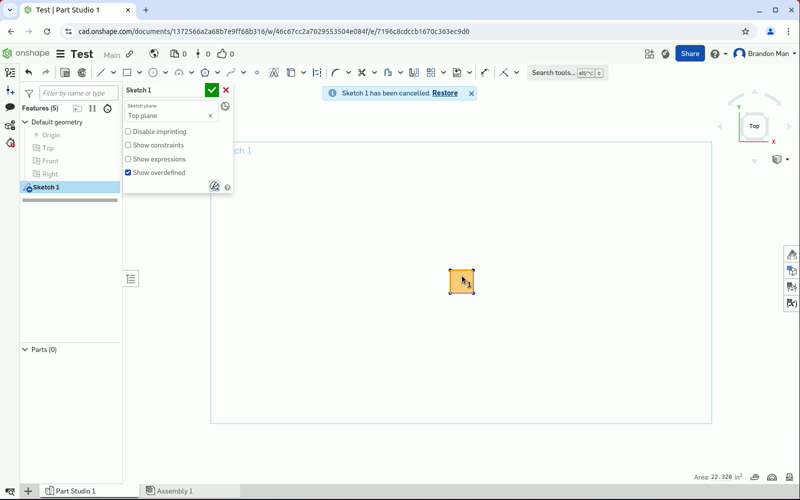
mouse_move(73, 352)
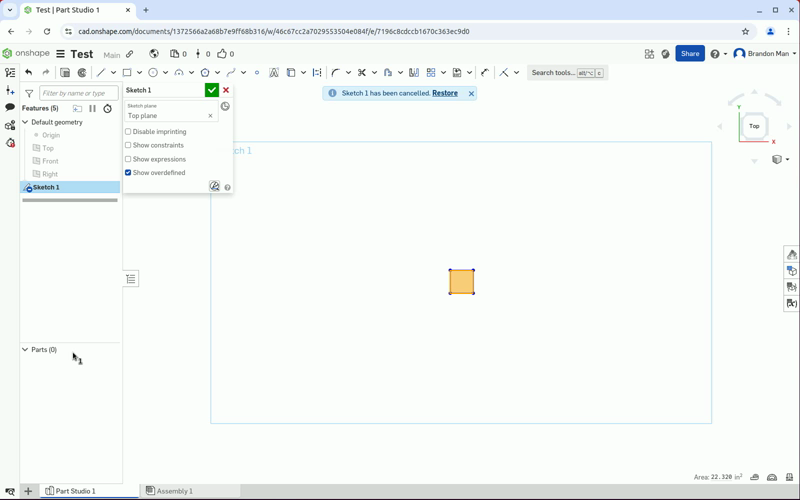
key(shift+y)
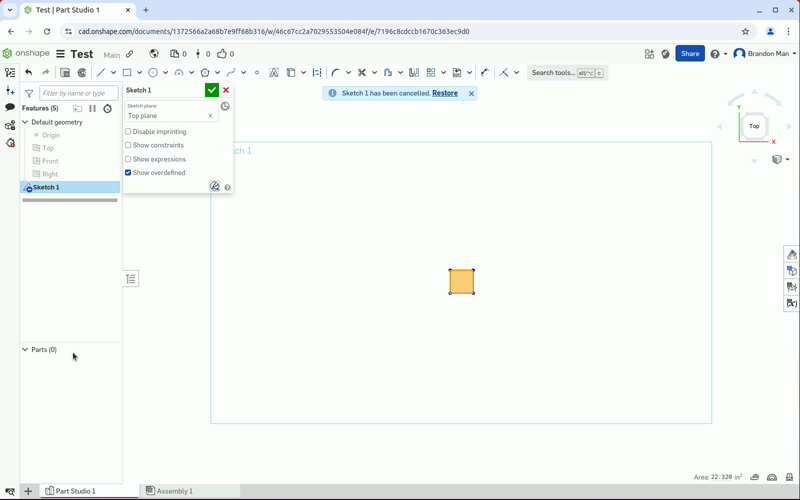
key(shift+e)
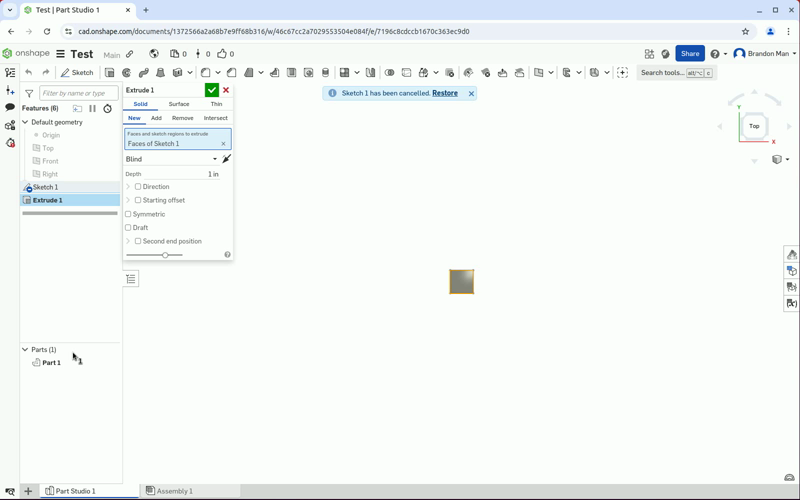
mouse_move(143, 106)
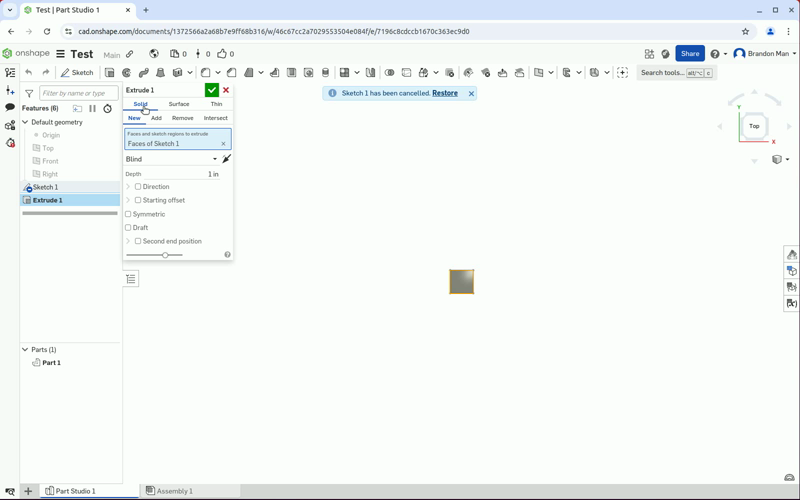
click(143, 106)
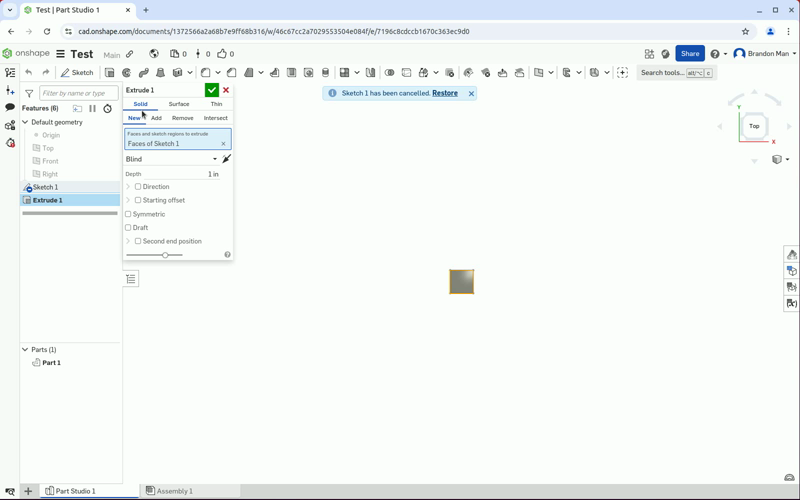
mouse_move(137, 120)
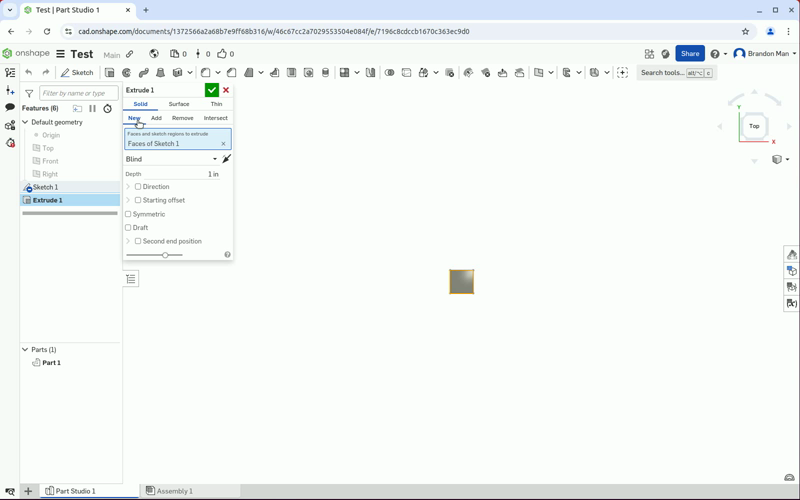
click(137, 120)
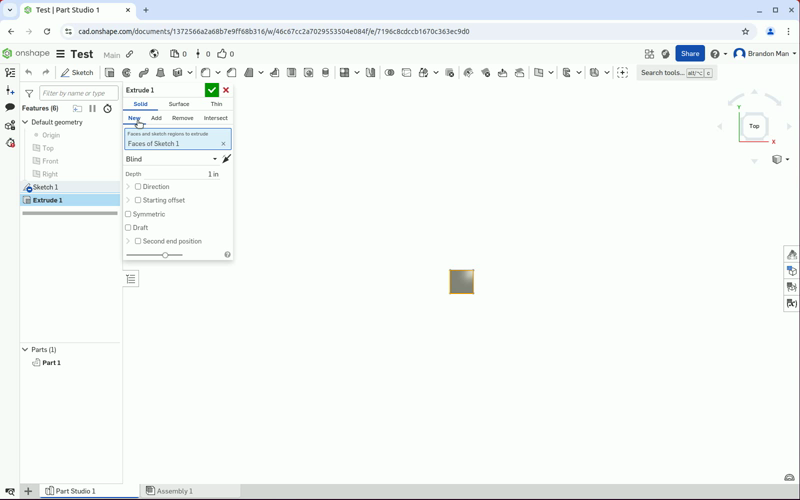
key(tab, 4)
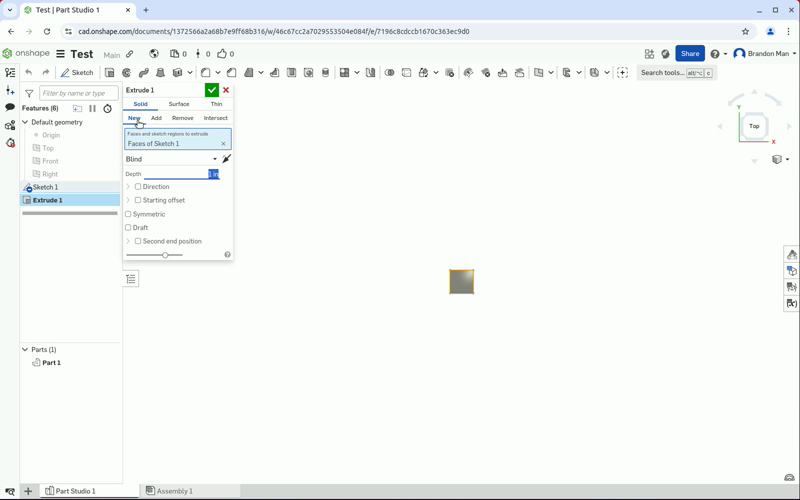
text(-0.722)
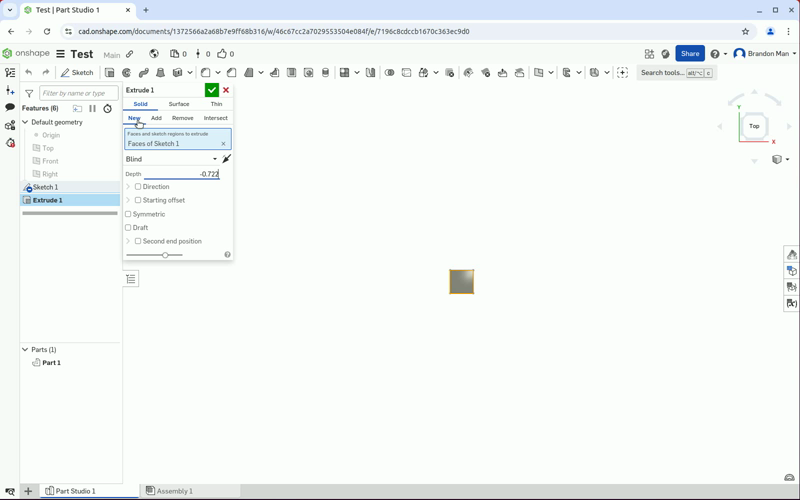
key(enter)
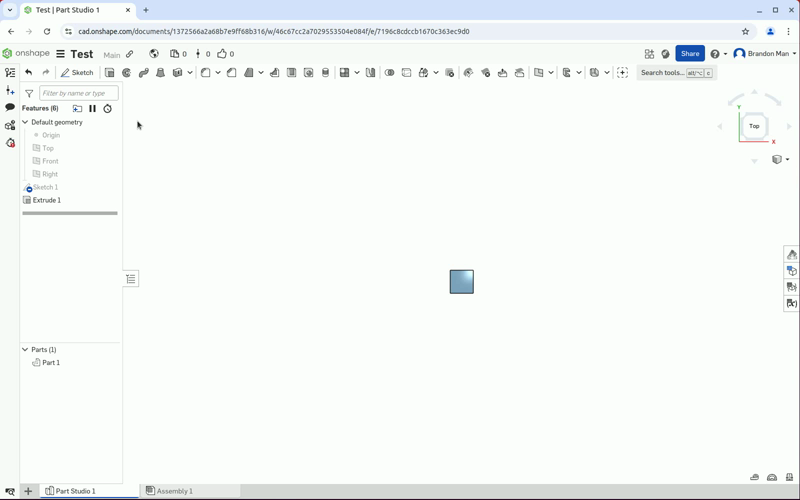
key(shift+h)
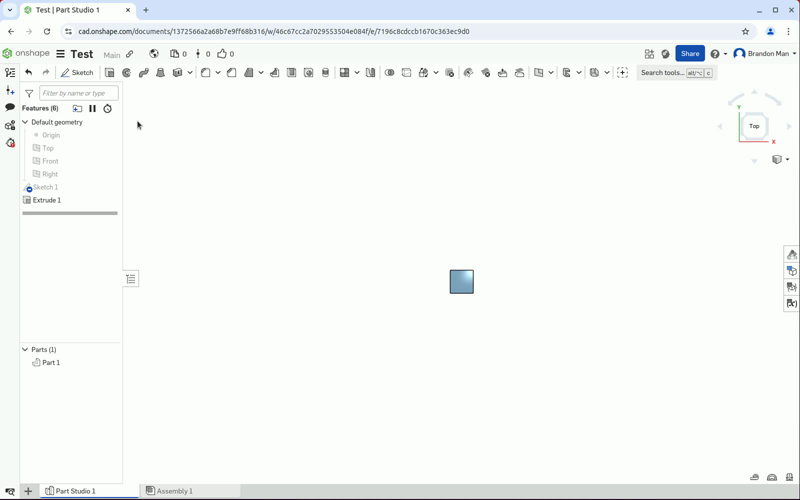
key(shift+h)
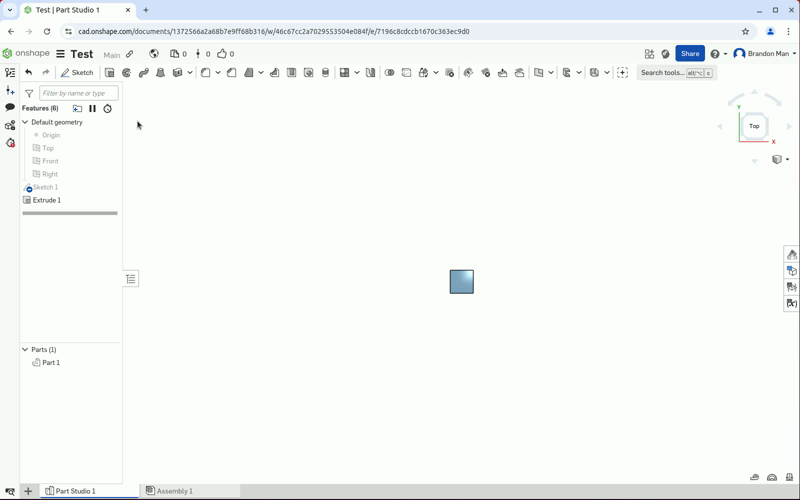
mouse_move(73, 189)
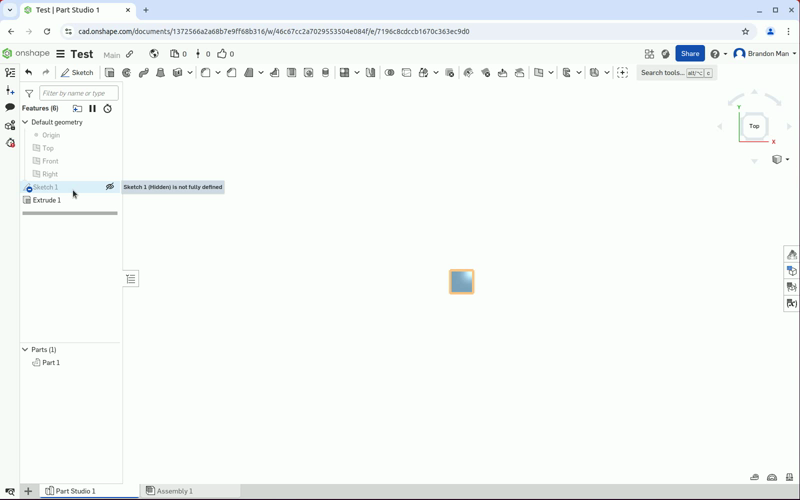
click(73, 189)
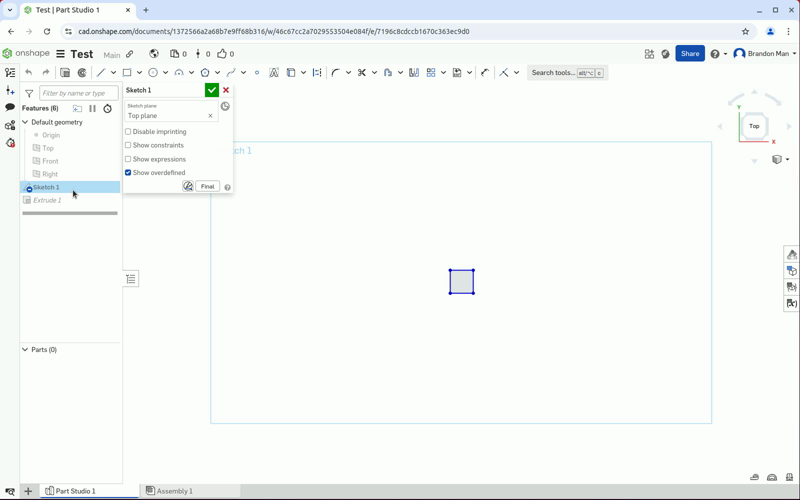
mouse_move(229, 92)
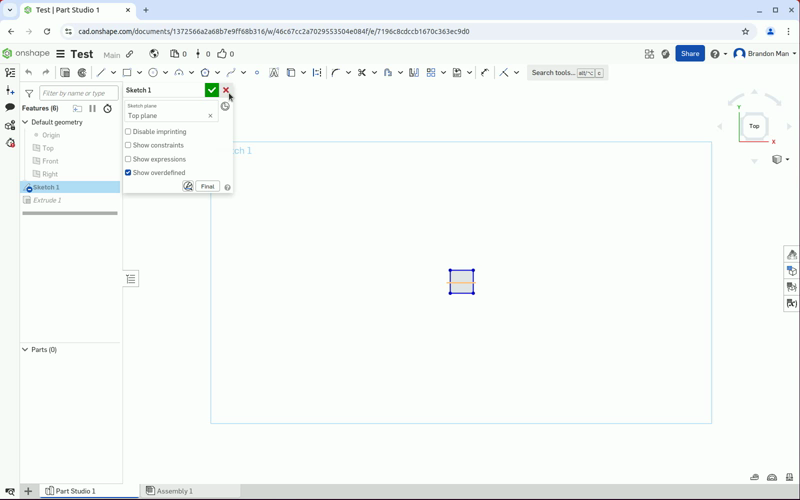
click(229, 92)
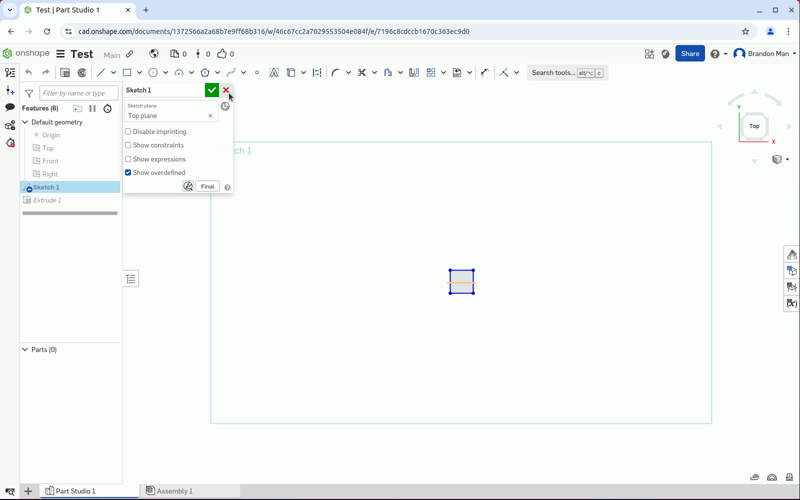
key(shift+s)
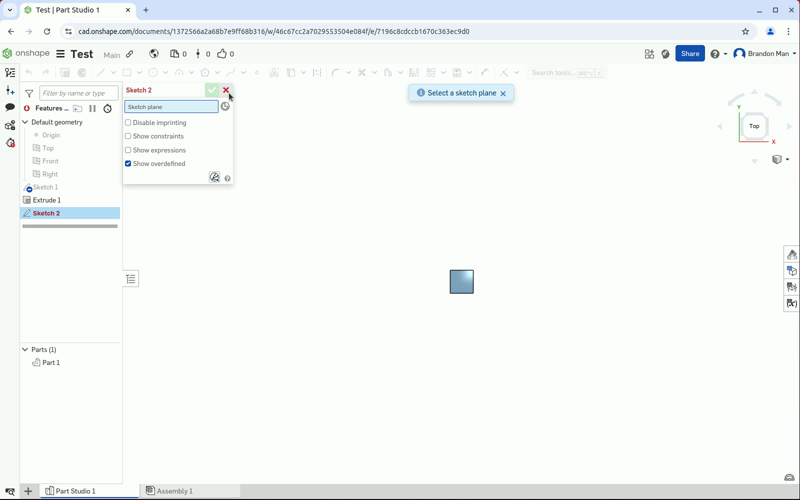
mouse_move(73, 150)
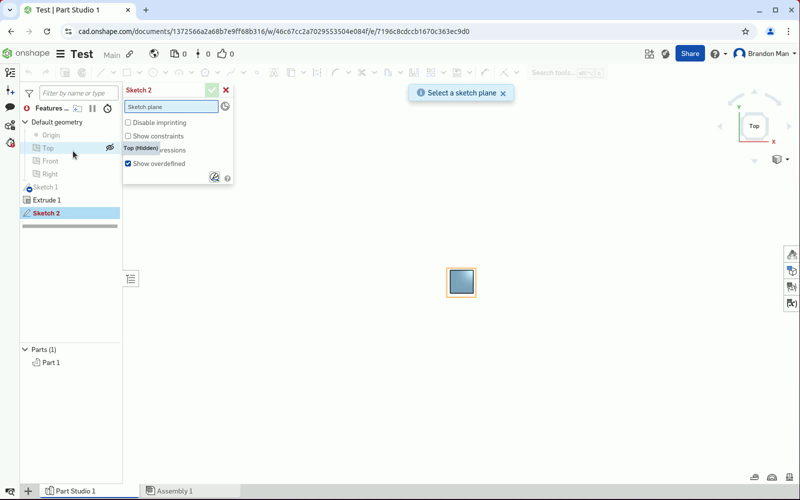
click(73, 150)
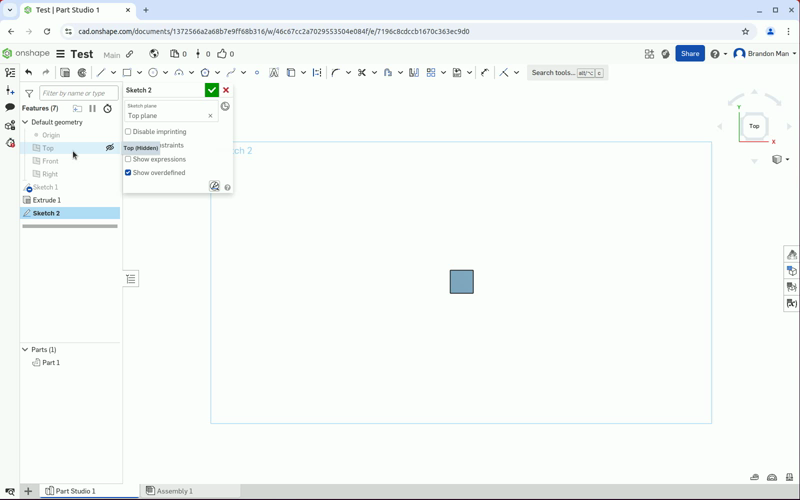
mouse_move(73, 352)
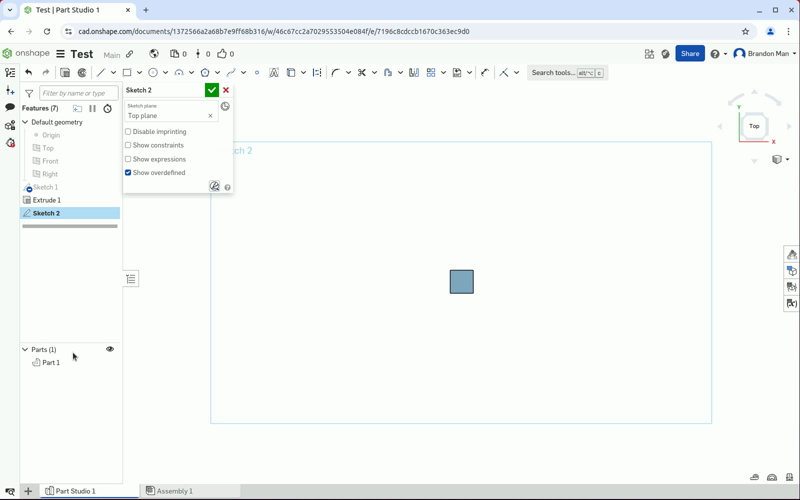
key(y)
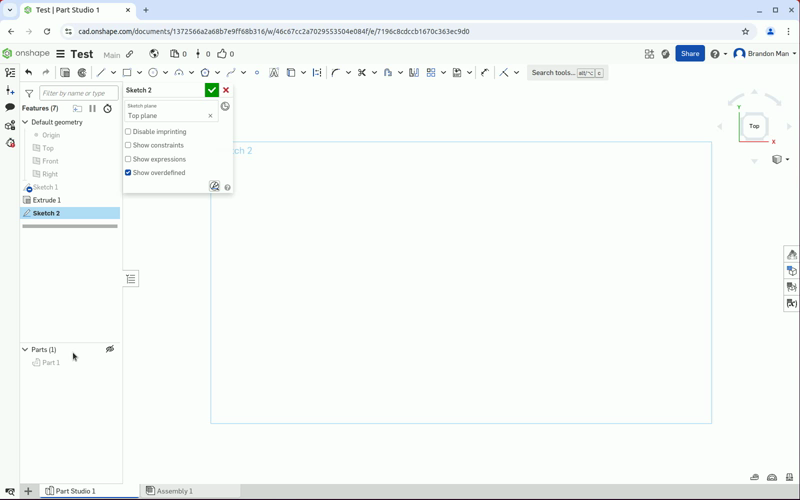
key(l)
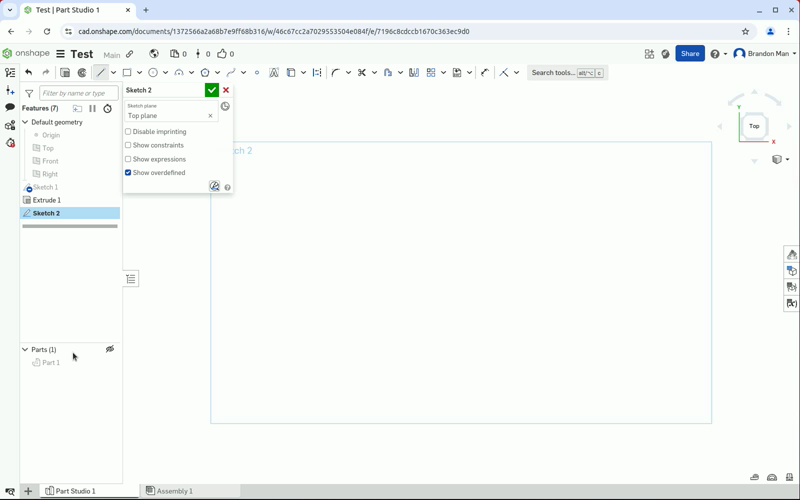
key_down(shift)
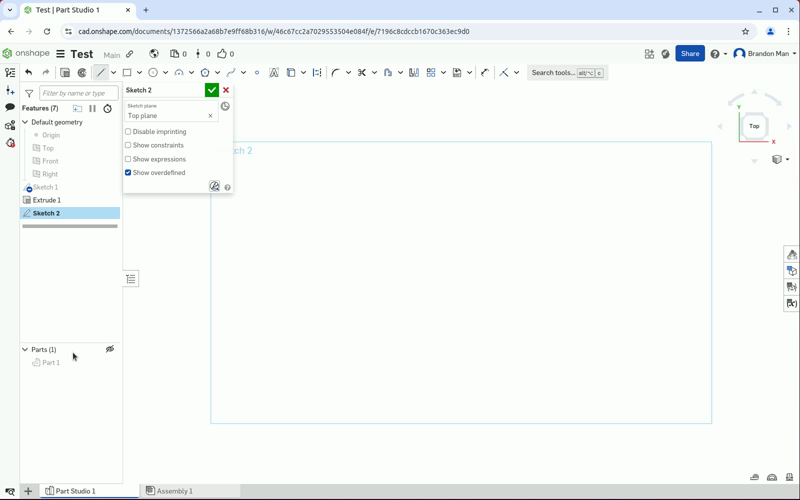
mouse_move(453, 290)
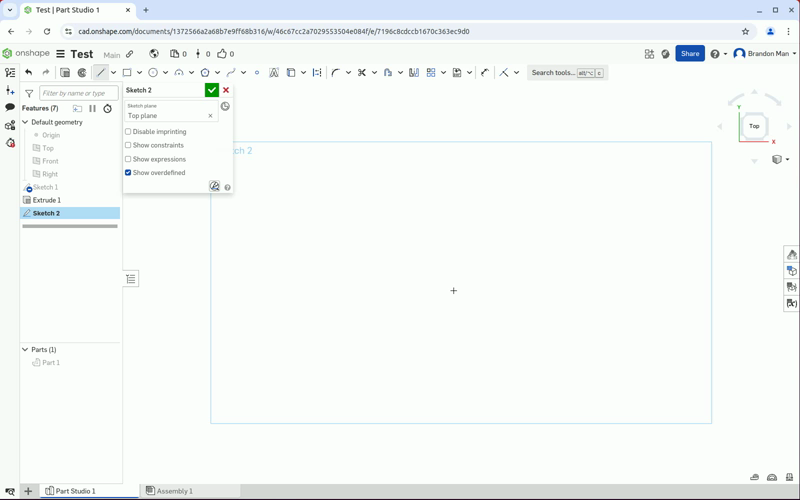
click(453, 290)
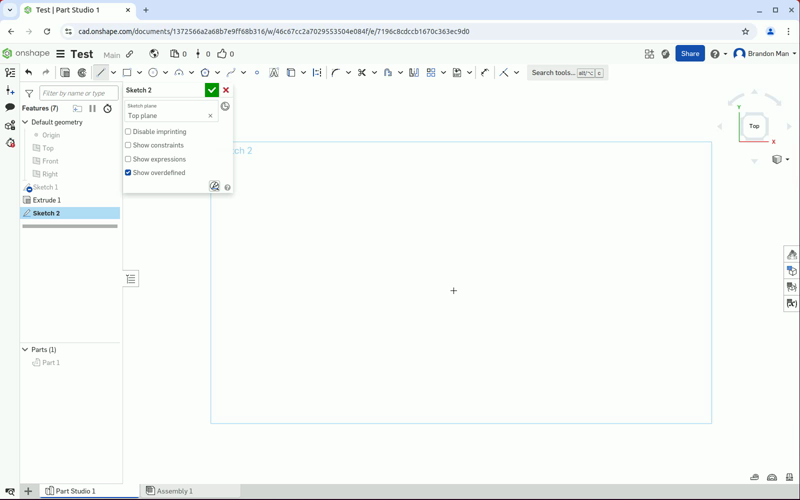
key_up(shift)
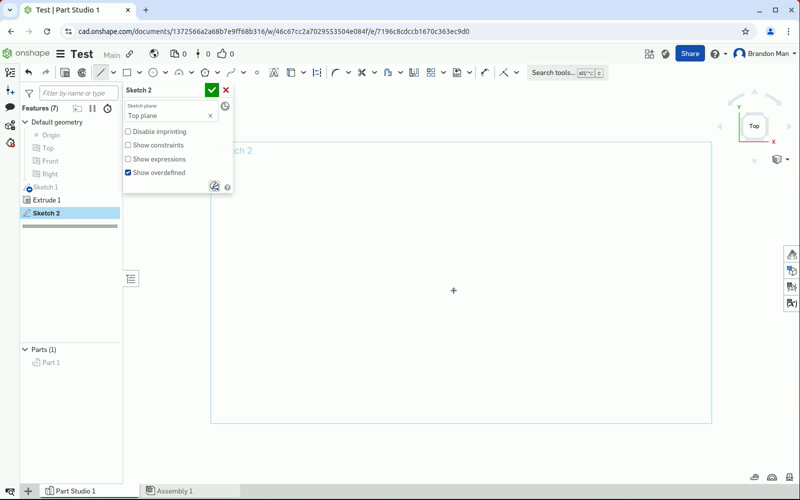
key_down(shift)
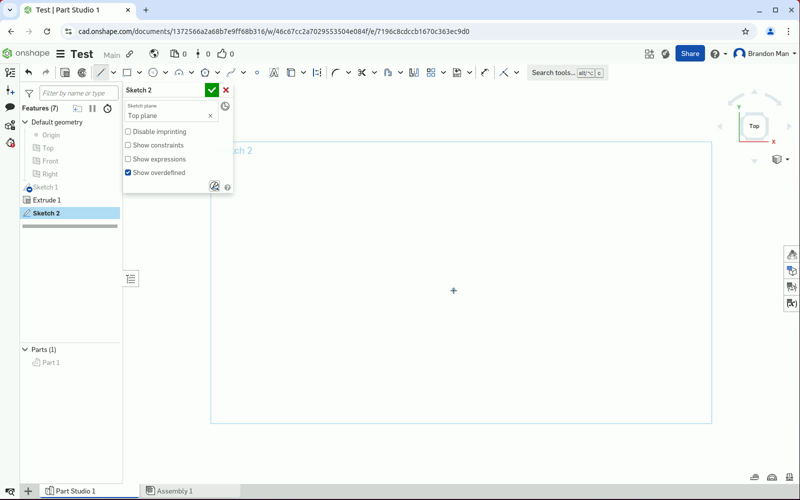
mouse_move(483, 290)
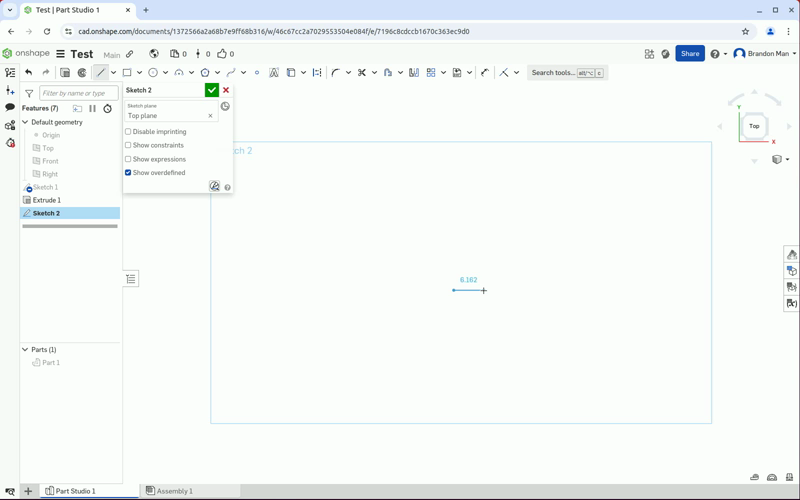
mouse_move(468, 290)
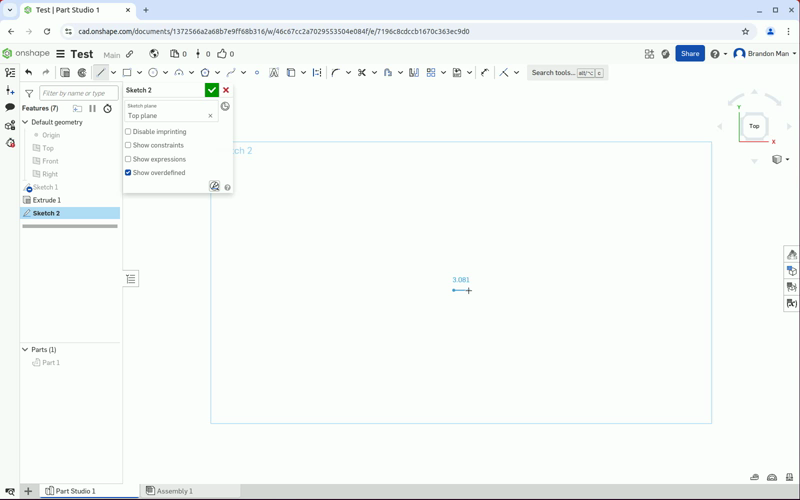
click(468, 290)
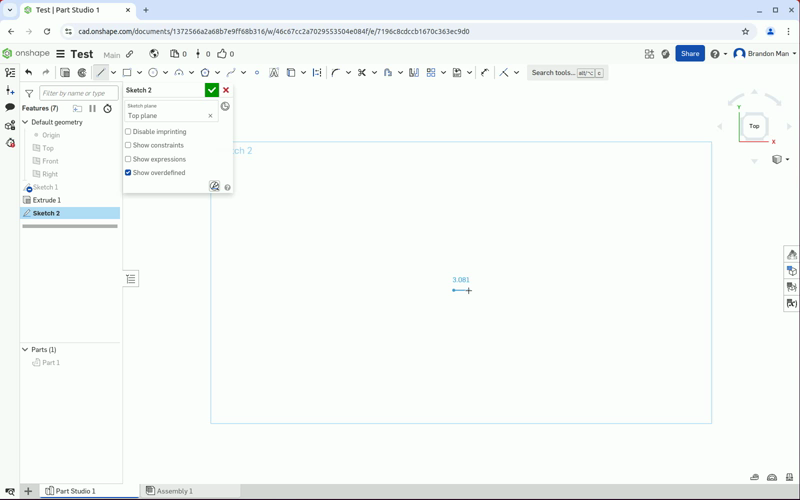
key_up(shift)
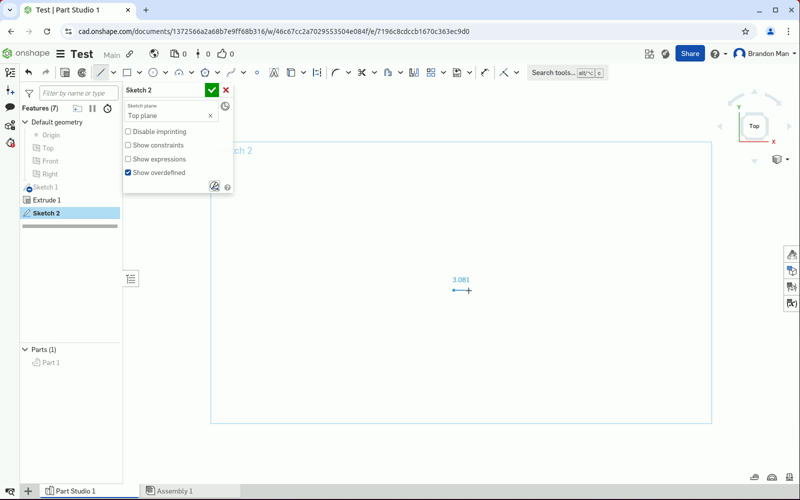
key_down(shift)
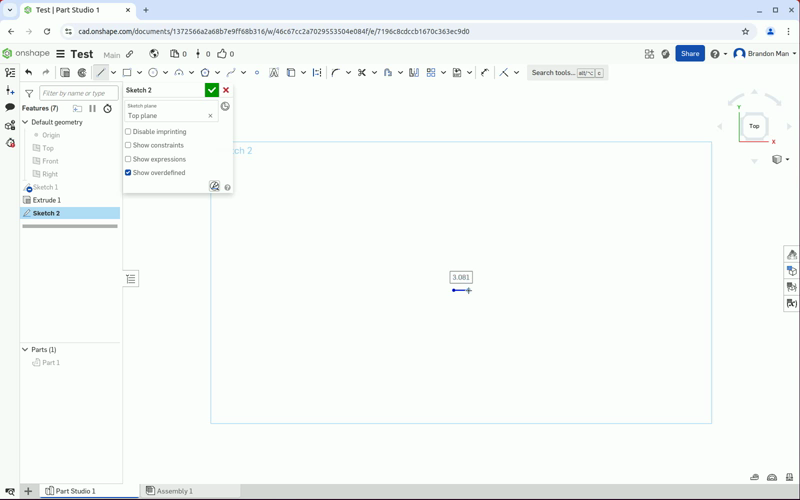
mouse_move(498, 290)
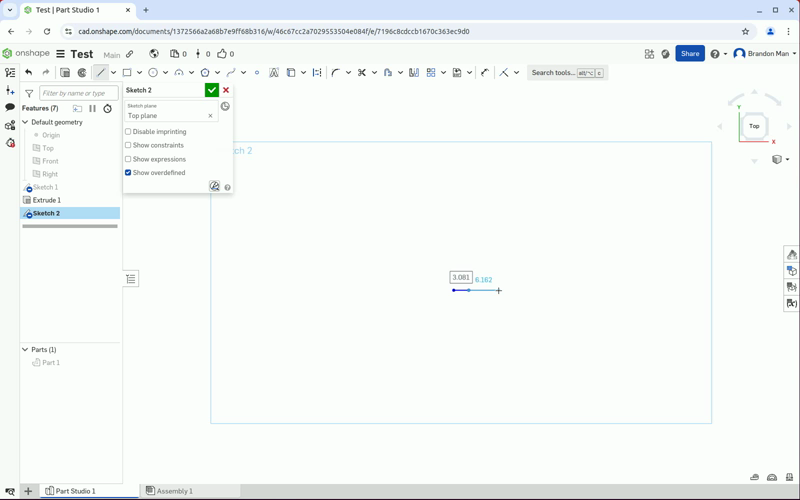
mouse_move(468, 274)
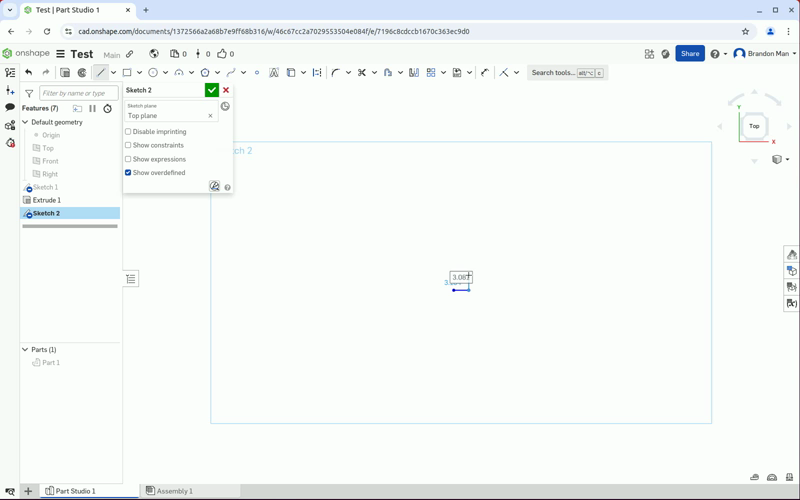
click(468, 274)
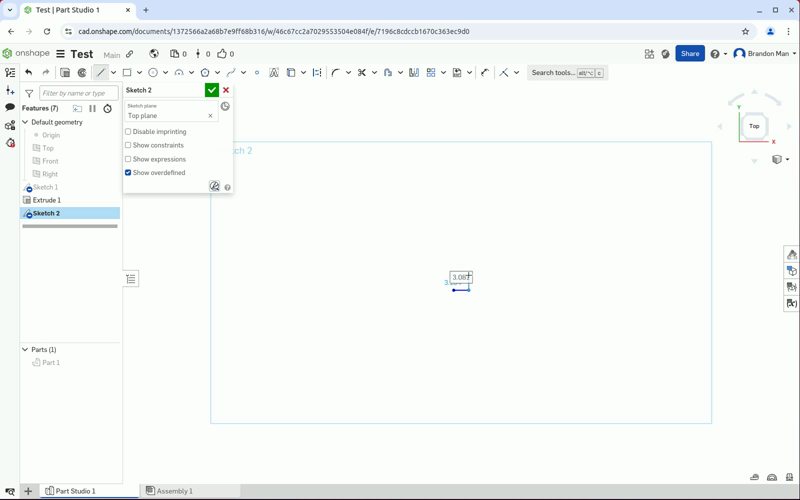
key_up(shift)
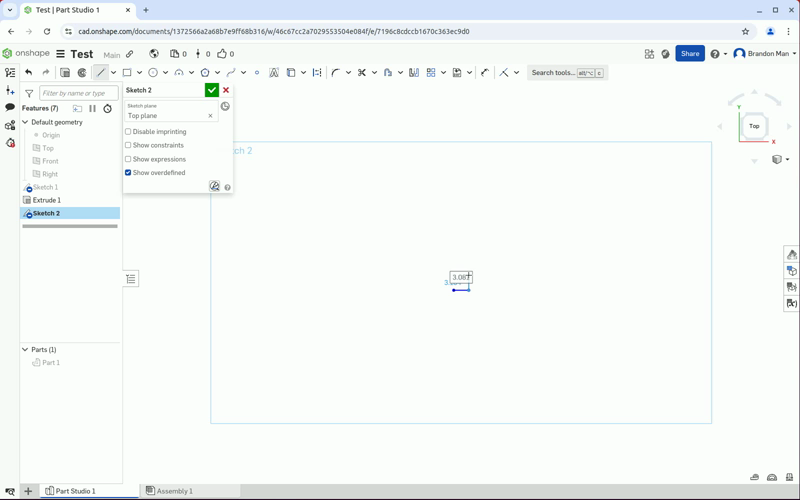
key_down(shift)
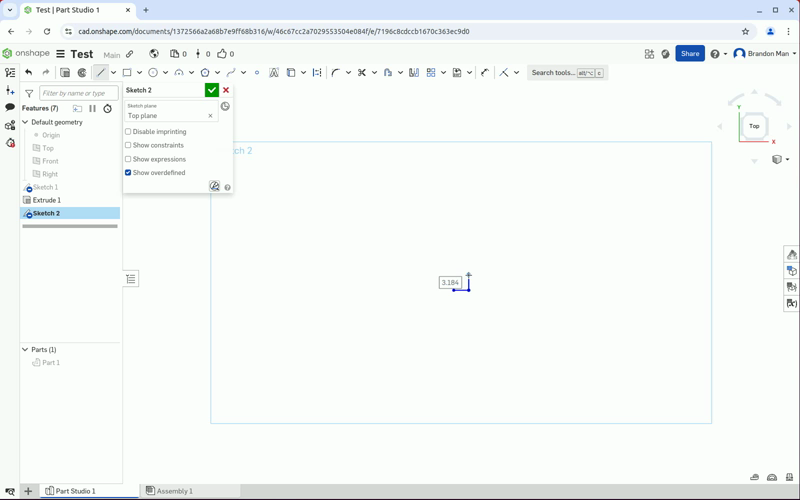
mouse_move(498, 274)
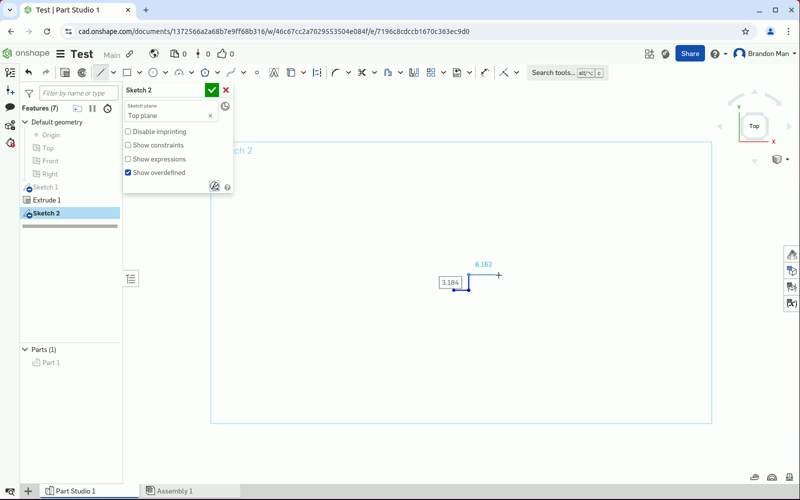
mouse_move(453, 274)
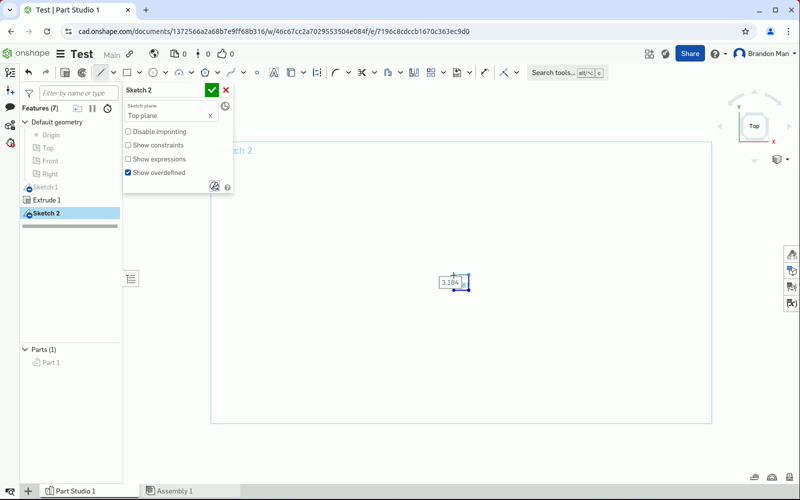
click(453, 274)
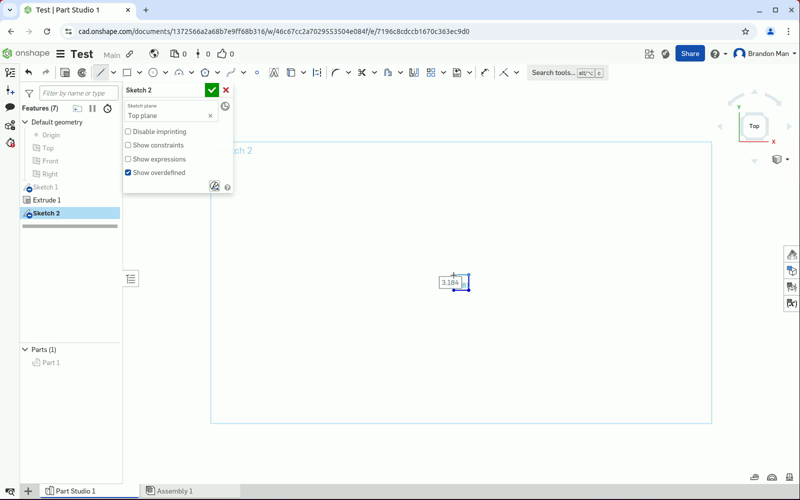
key_up(shift)
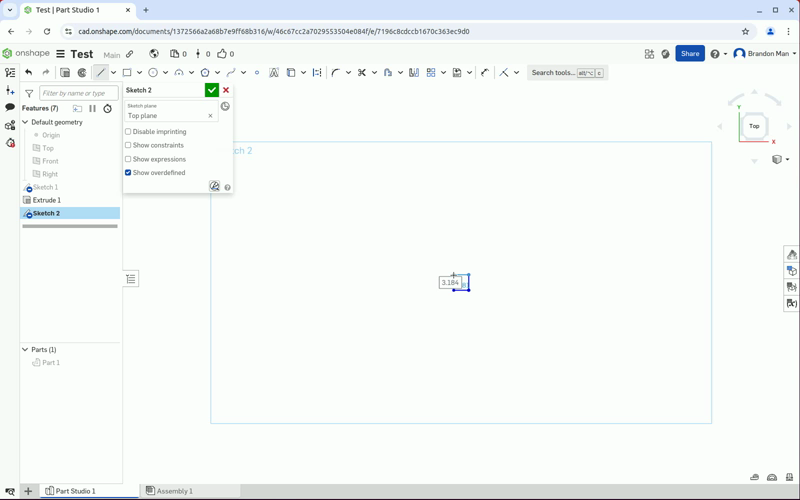
mouse_move(483, 274)
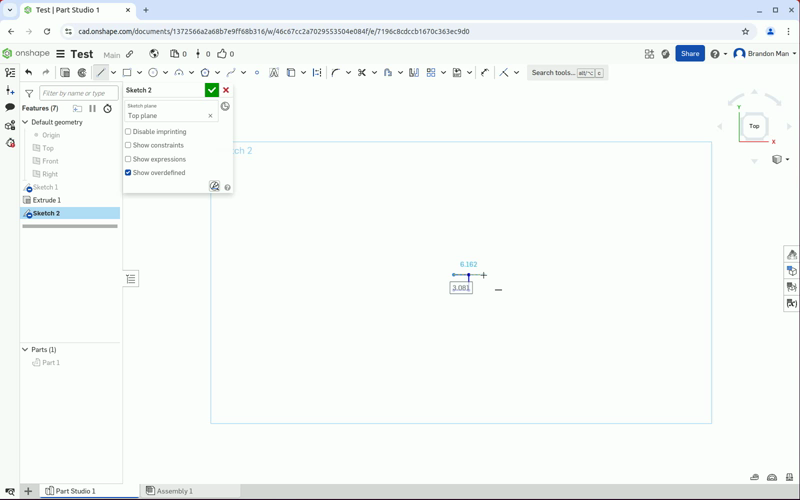
key_down(shift)
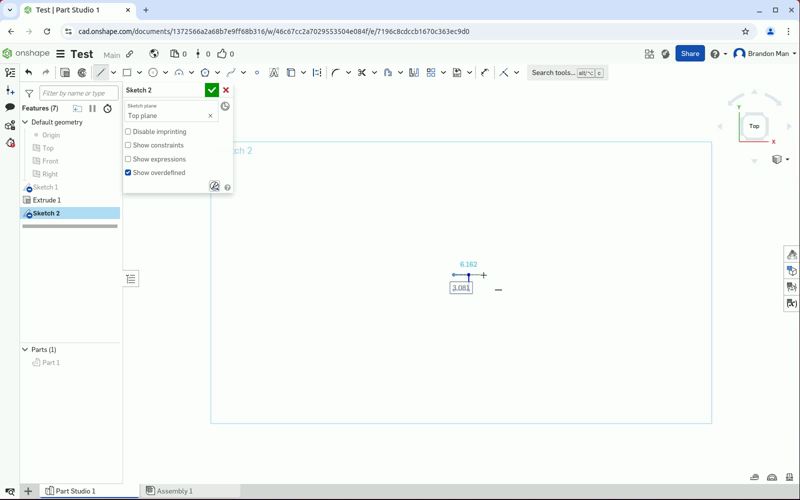
mouse_move(453, 290)
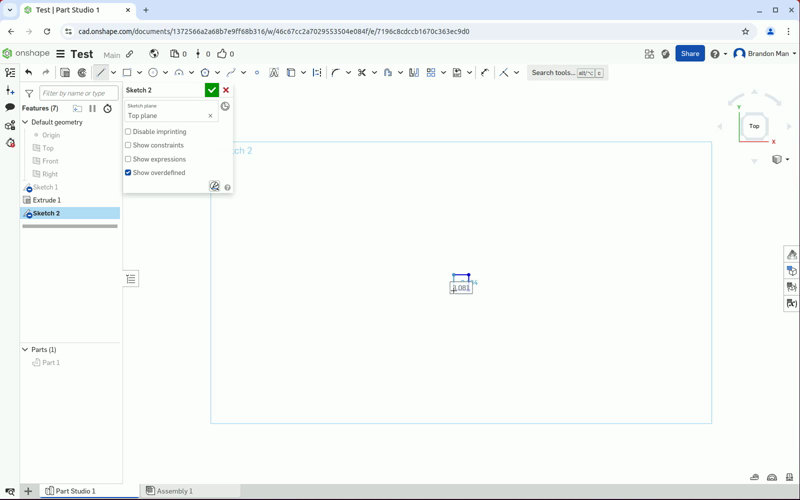
key_up(shift)
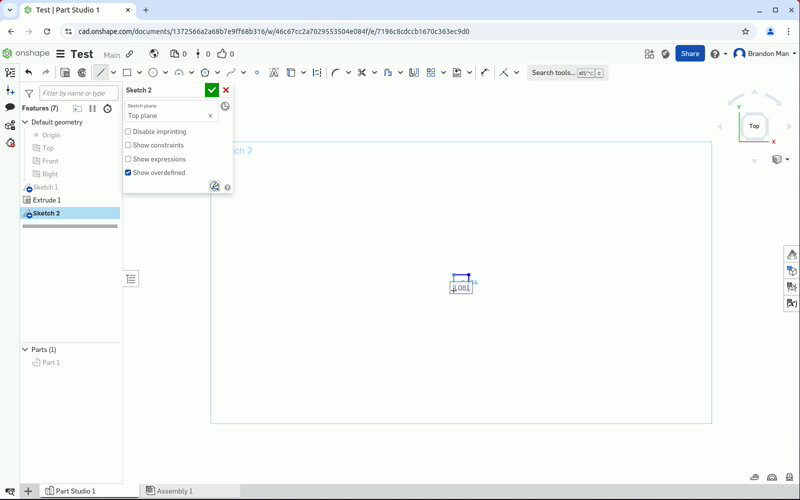
click(453, 290)
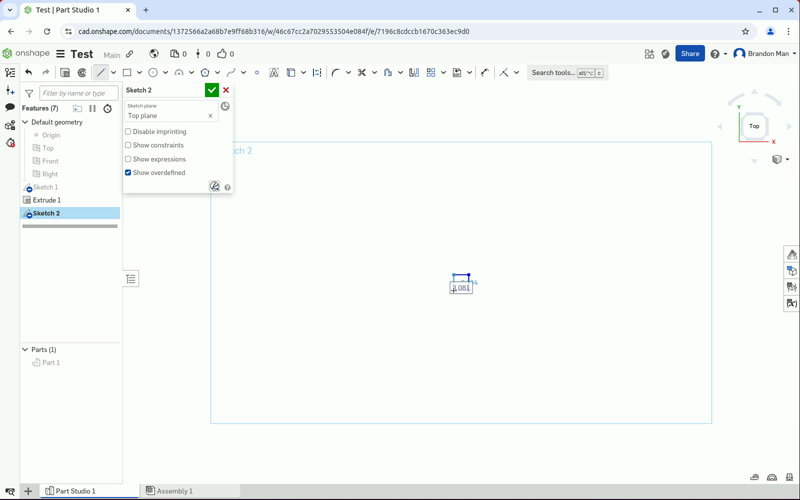
key(esc)
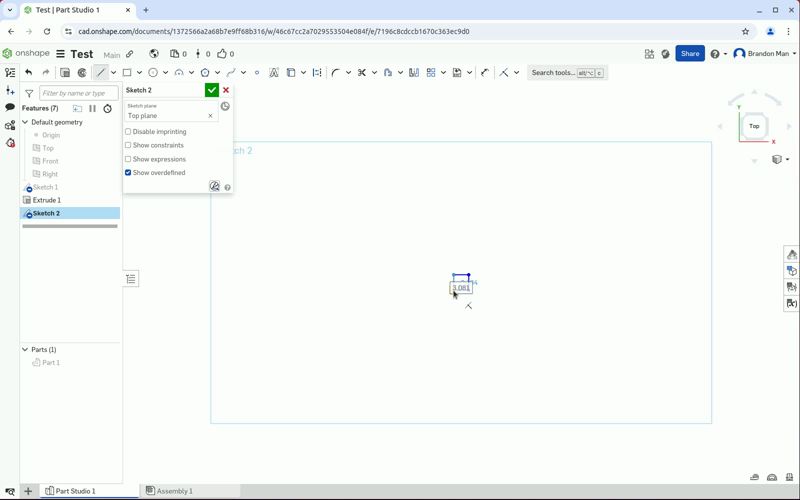
mouse_move(457, 289)
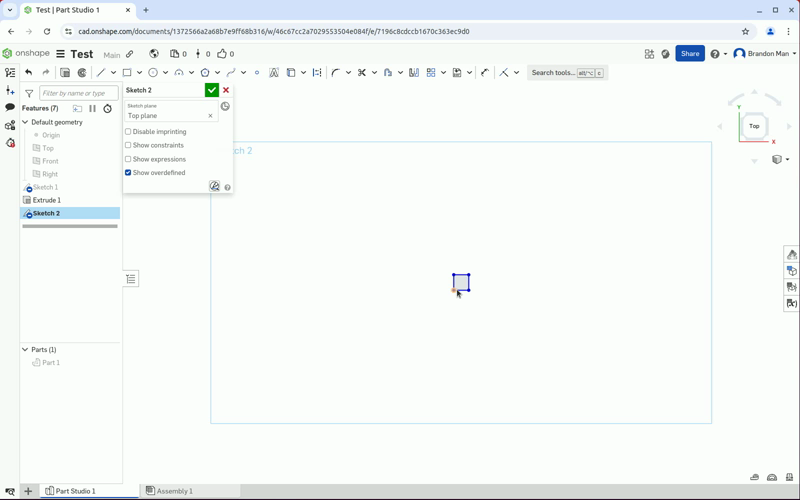
scroll(6)
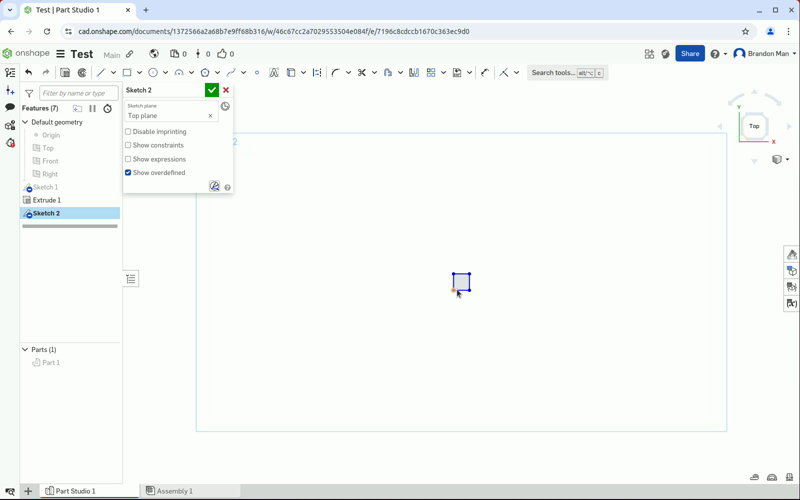
scroll(6)
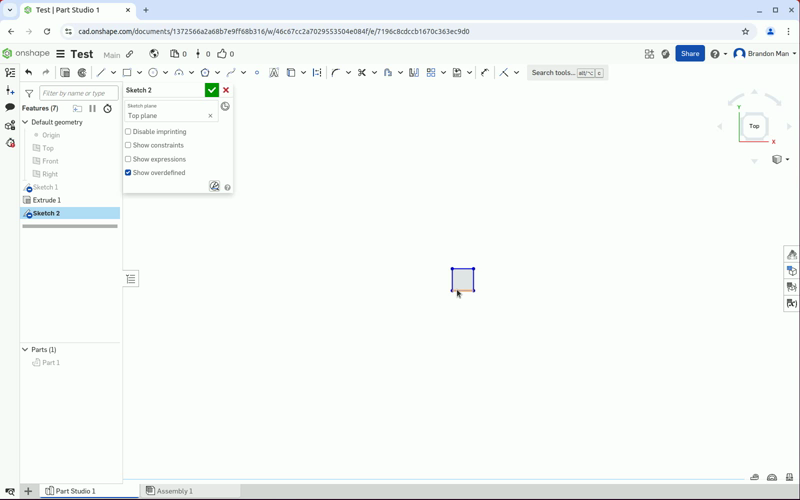
scroll(6)
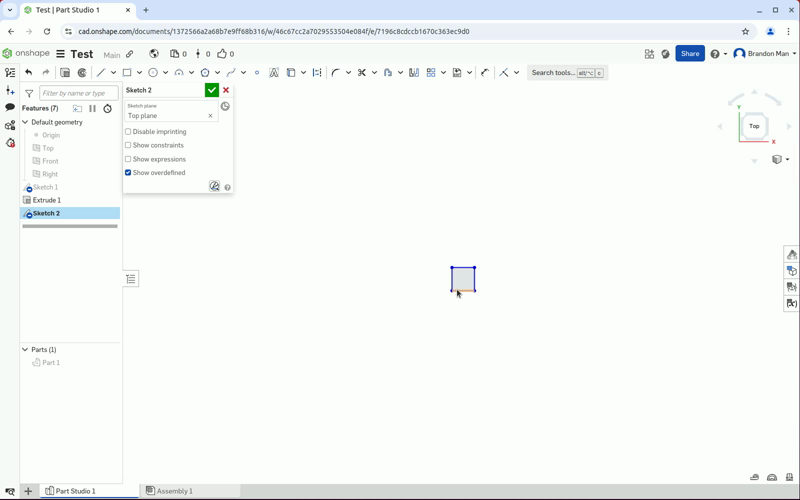
scroll(6)
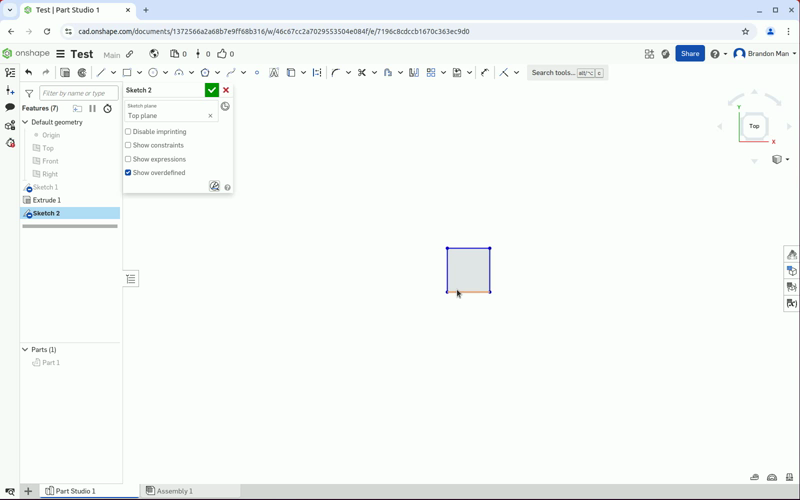
scroll(6)
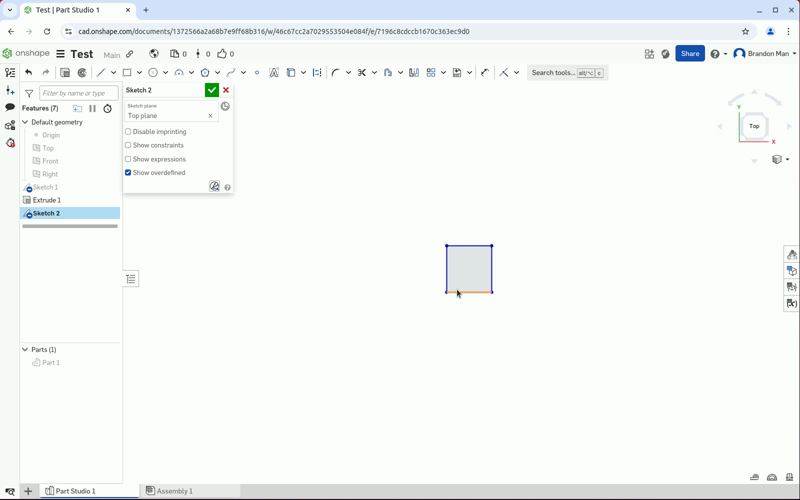
scroll(6)
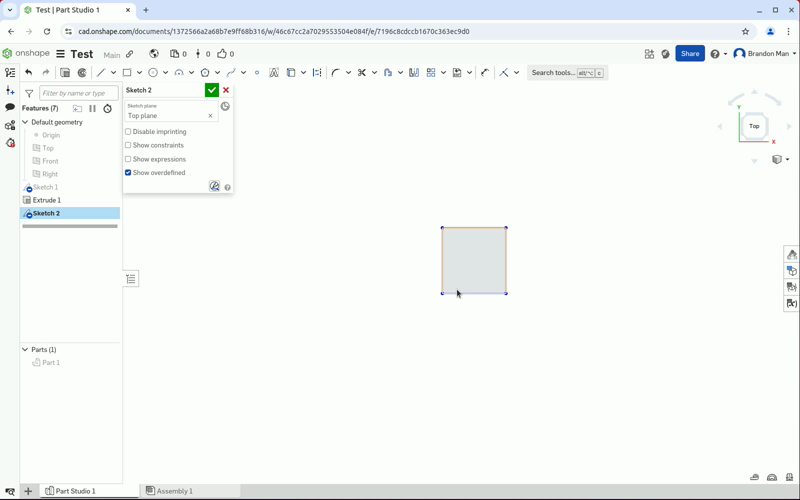
scroll(6)
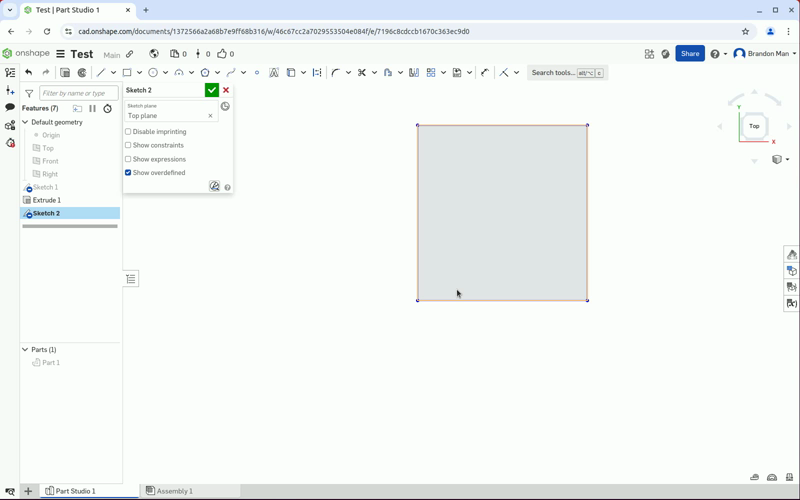
click(457, 289)
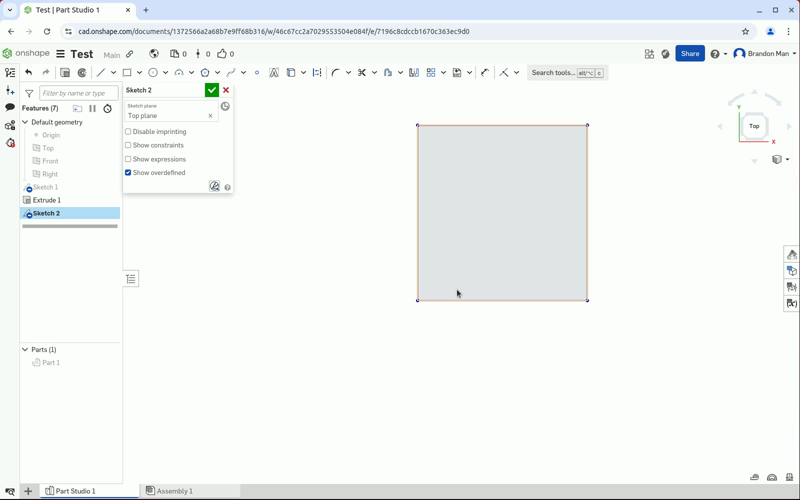
scroll(-6)
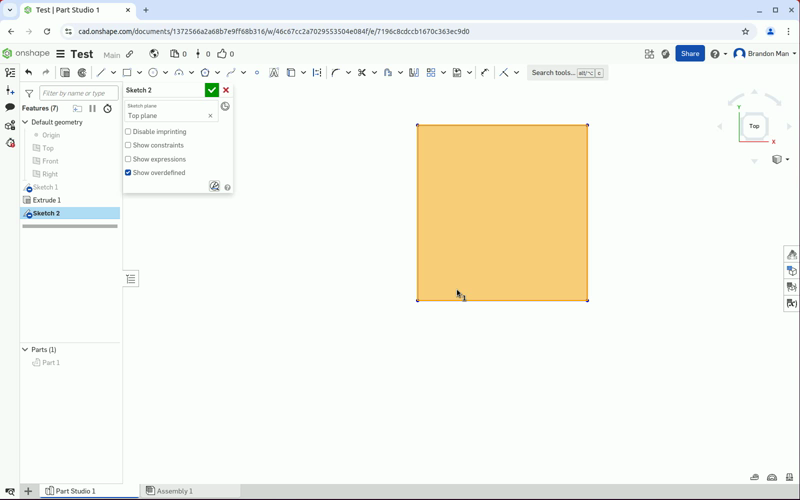
scroll(-6)
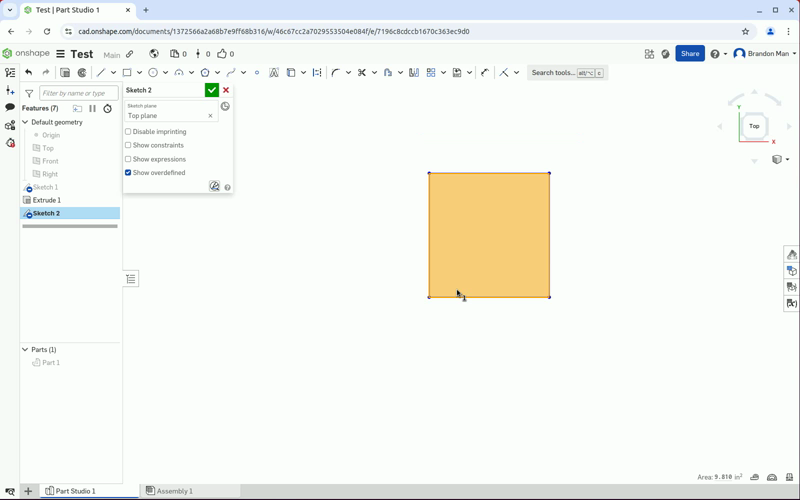
scroll(-6)
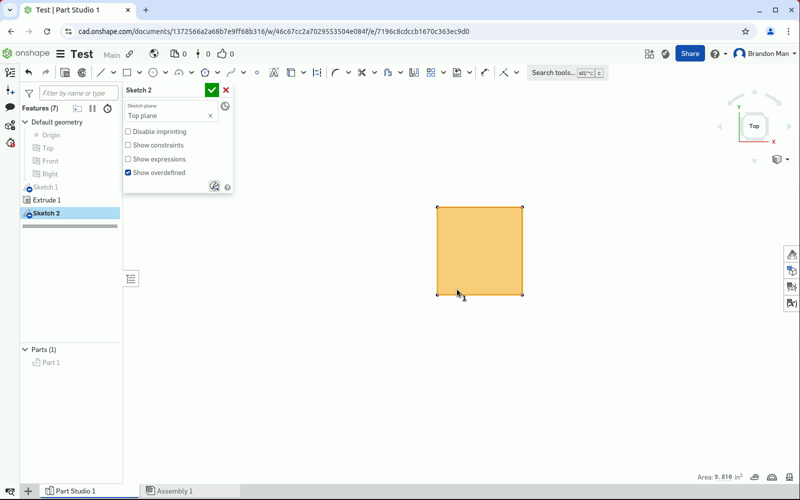
scroll(-6)
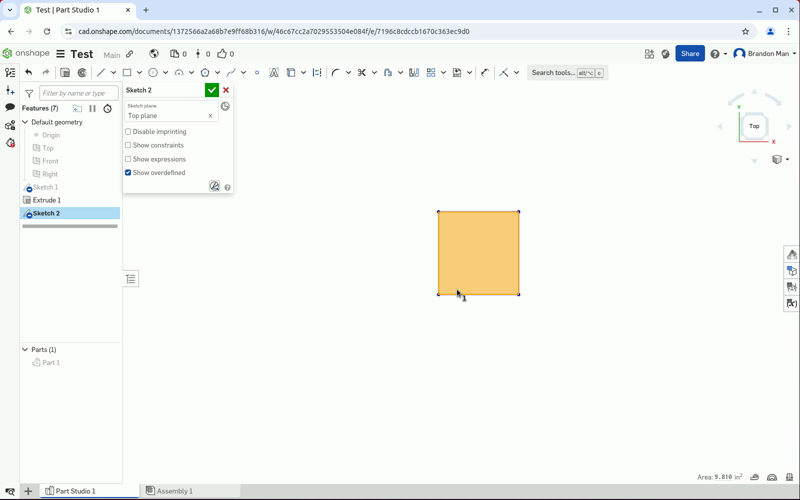
scroll(-6)
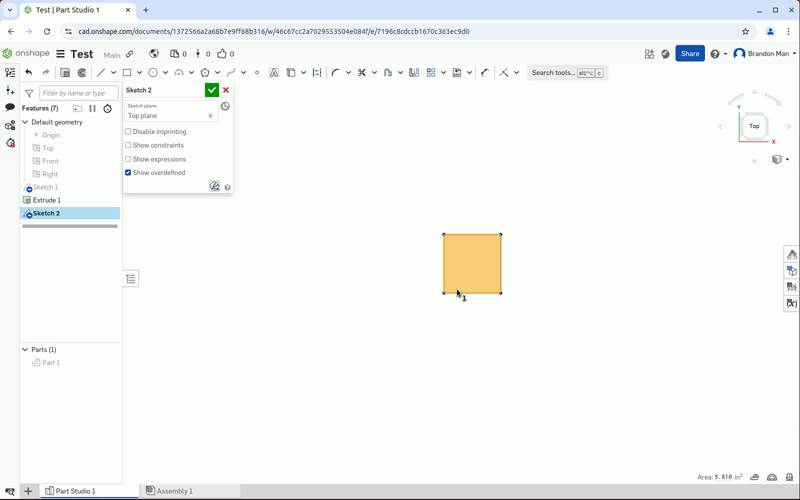
scroll(-6)
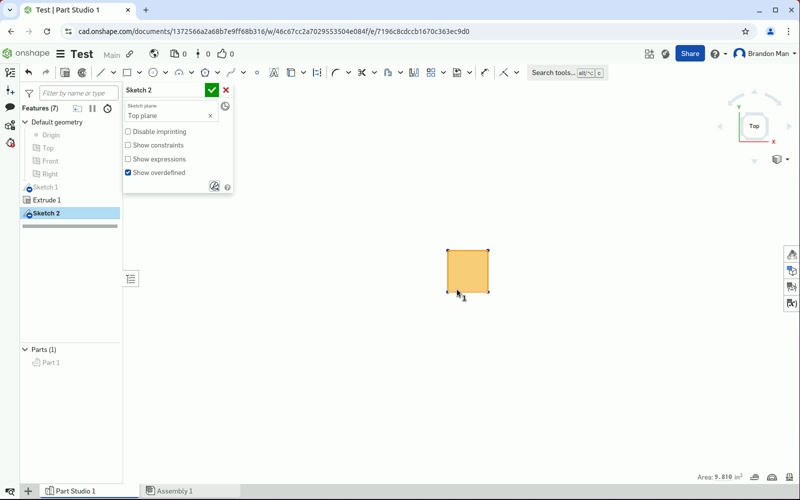
scroll(-6)
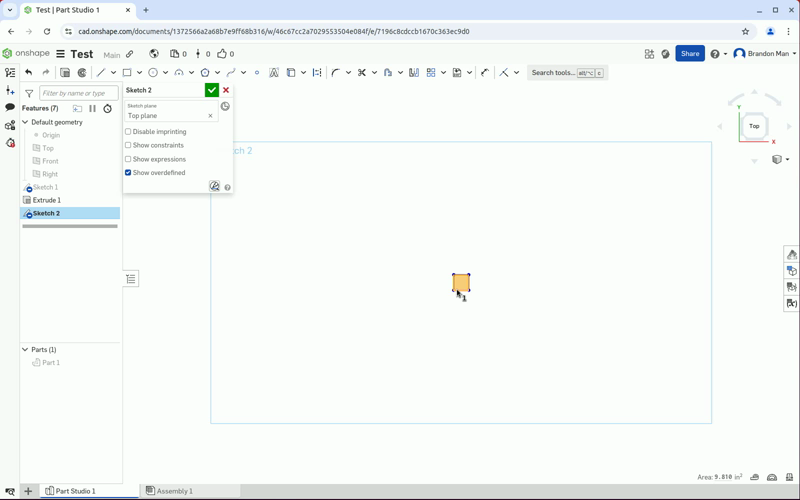
mouse_move(73, 352)
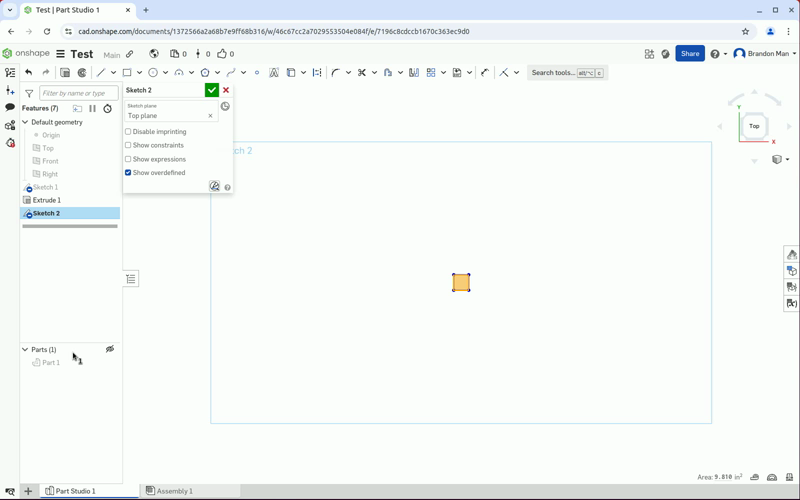
key(shift+y)
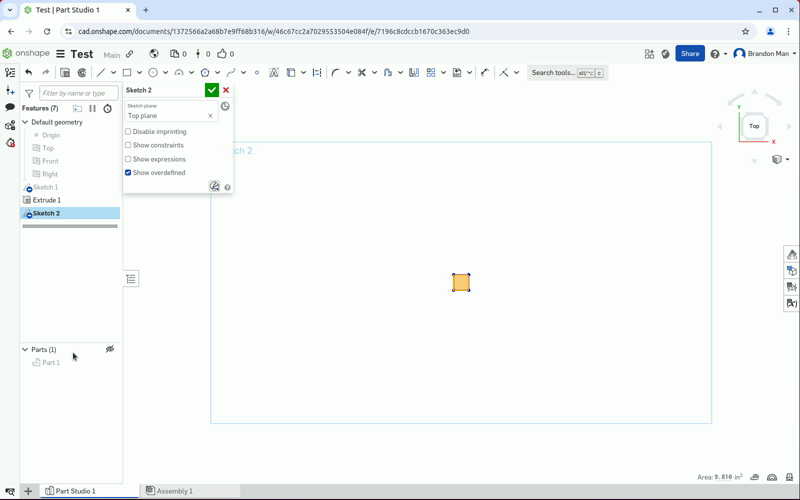
key(shift+e)
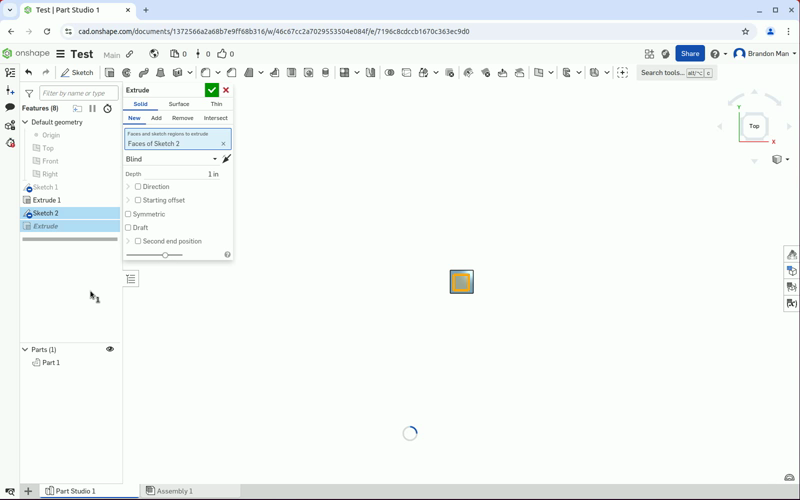
mouse_move(143, 106)
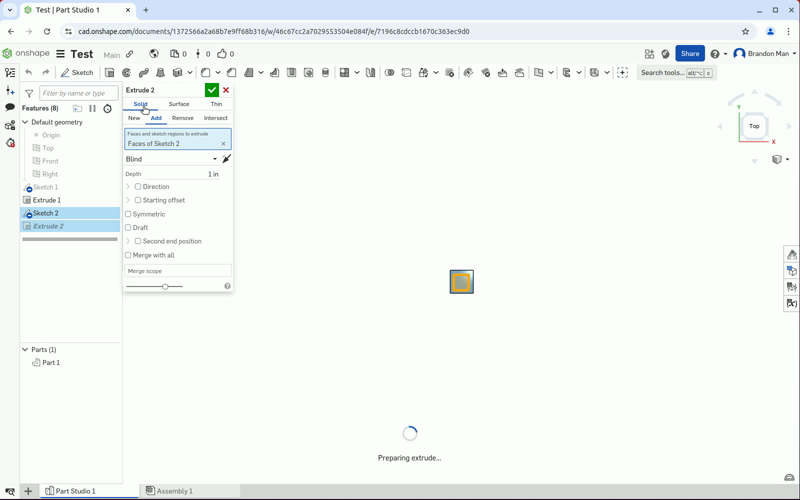
click(143, 106)
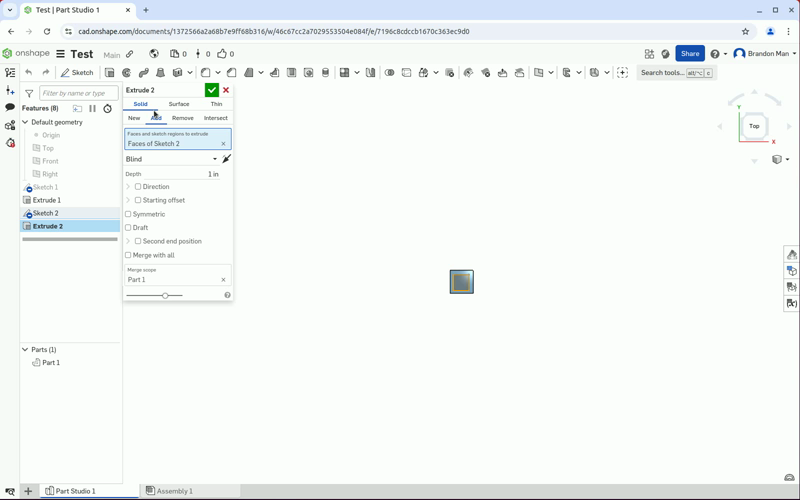
mouse_move(186, 120)
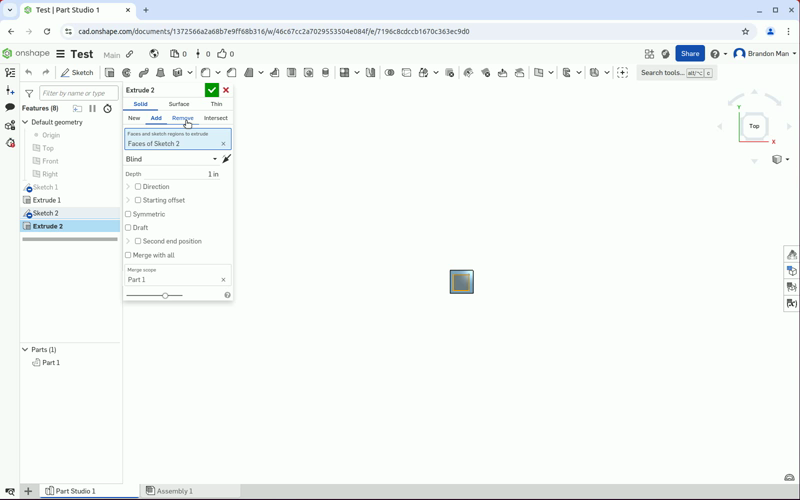
click(186, 120)
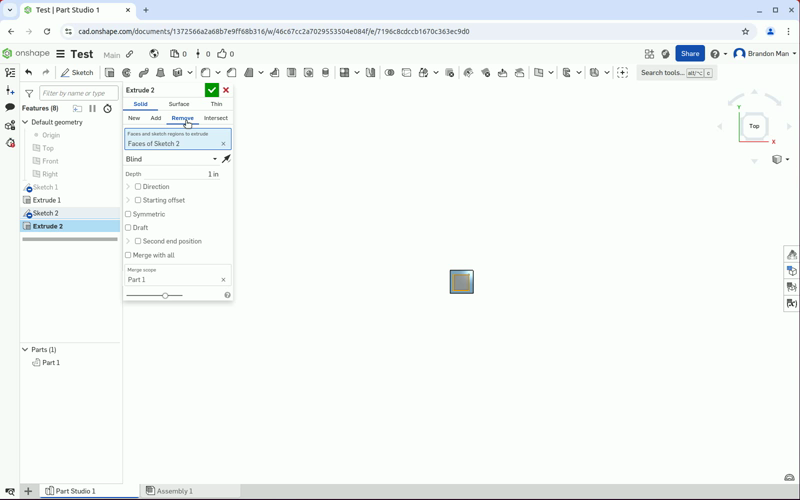
key(tab, 4)
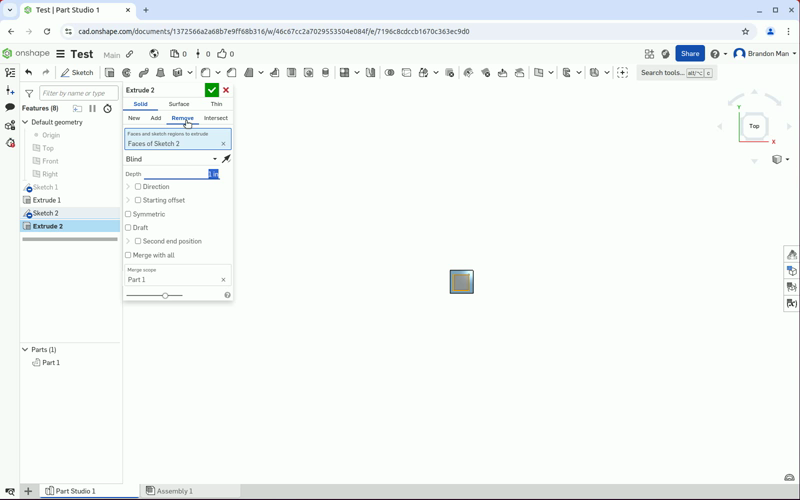
text(0.722)
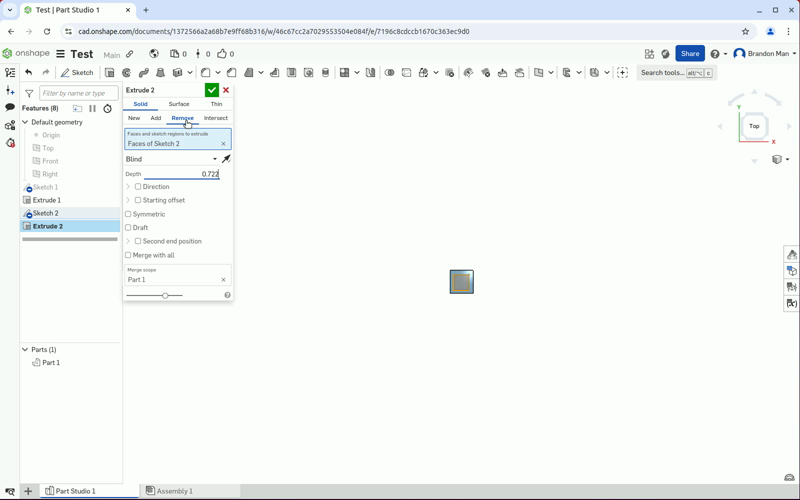
key(tab, 6)
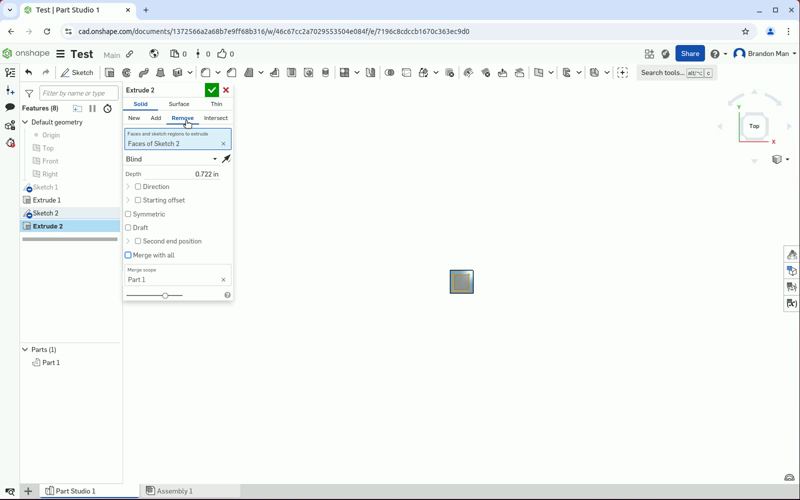
key(space)
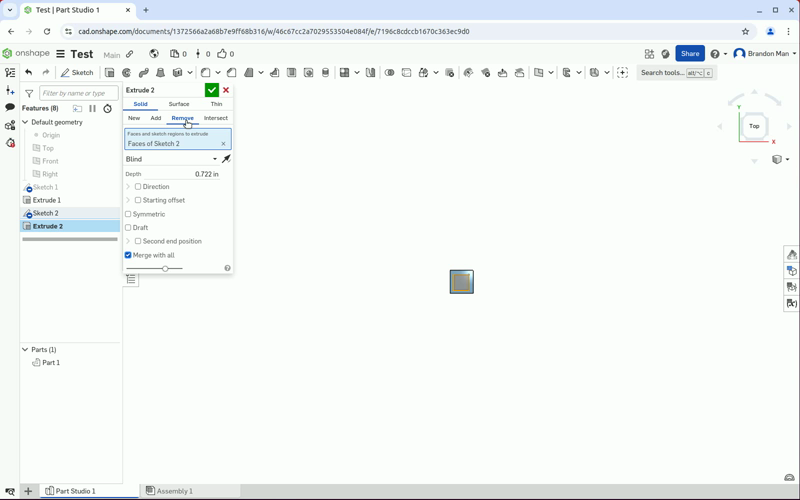
key(enter)
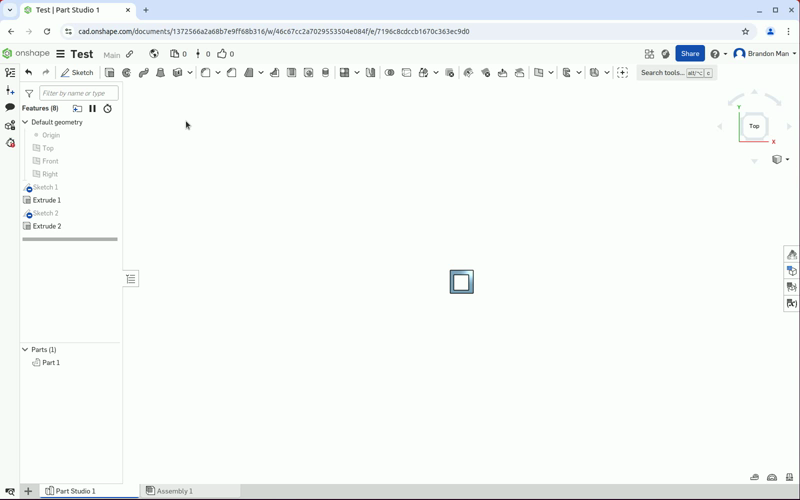
key(shift+h)
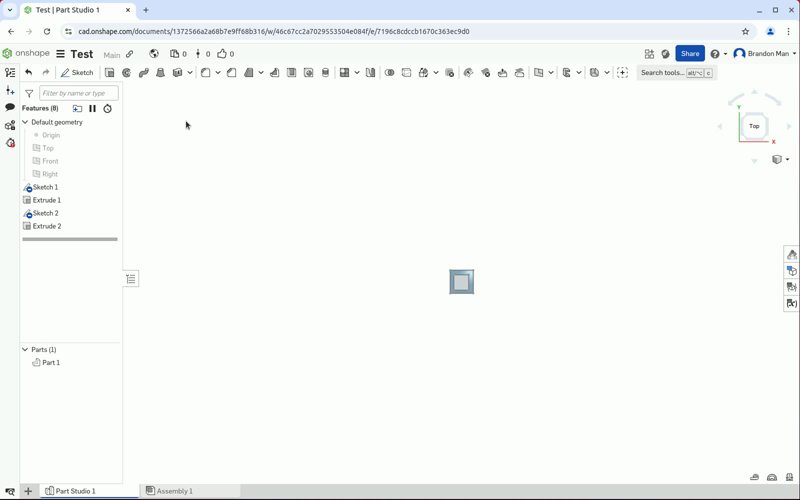
key(shift+h)
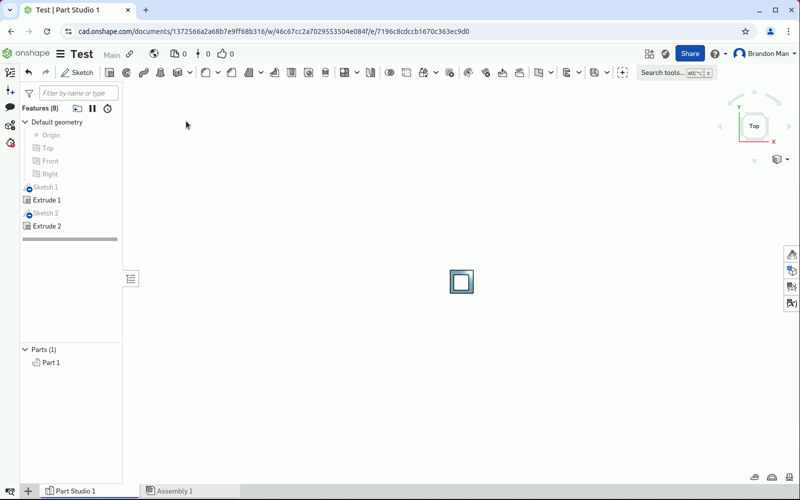
mouse_move(73, 189)
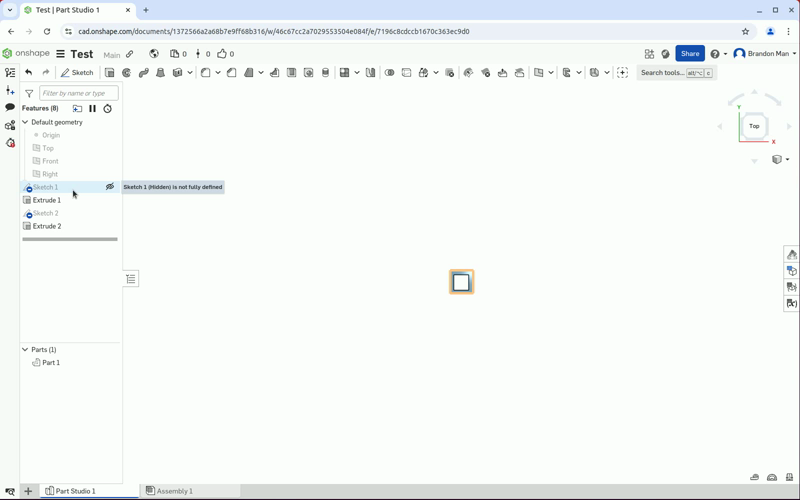
click(73, 189)
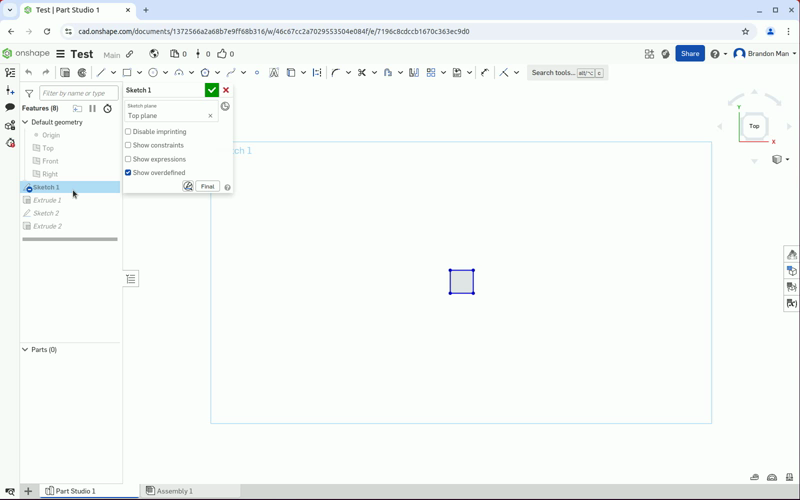
mouse_move(229, 92)
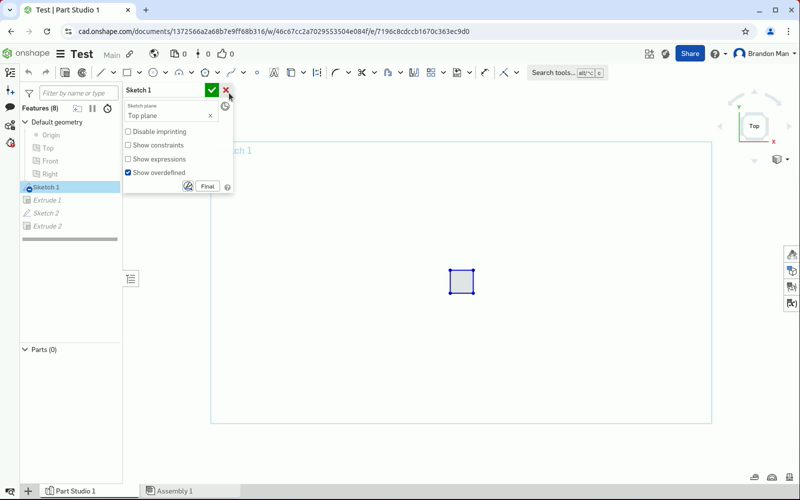
click(229, 92)
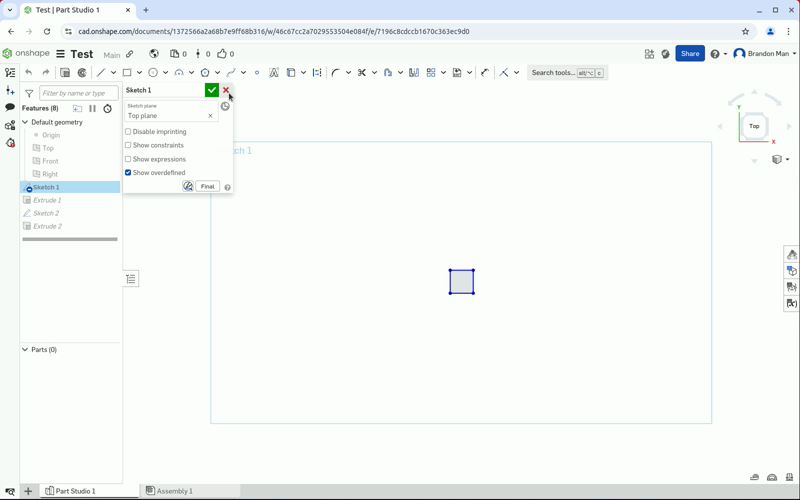
key(shift+s)
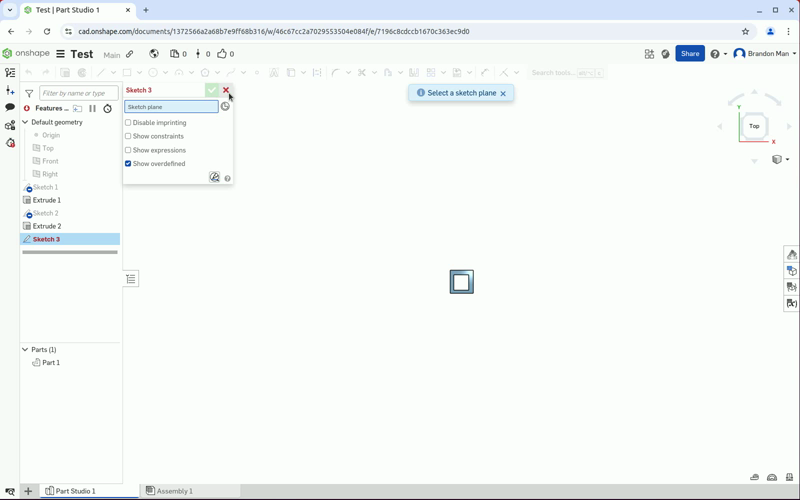
mouse_move(73, 150)
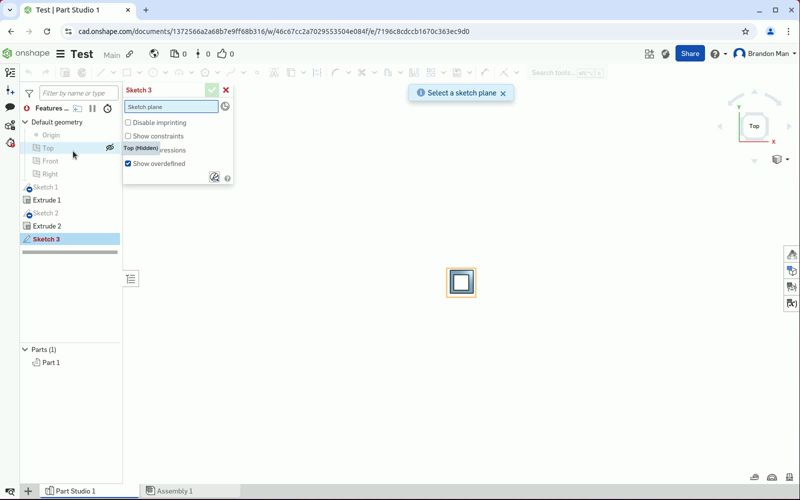
click(73, 150)
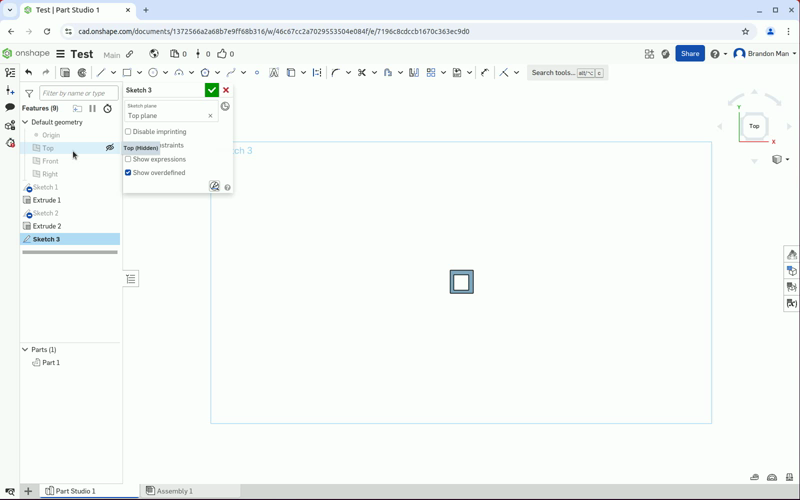
mouse_move(73, 352)
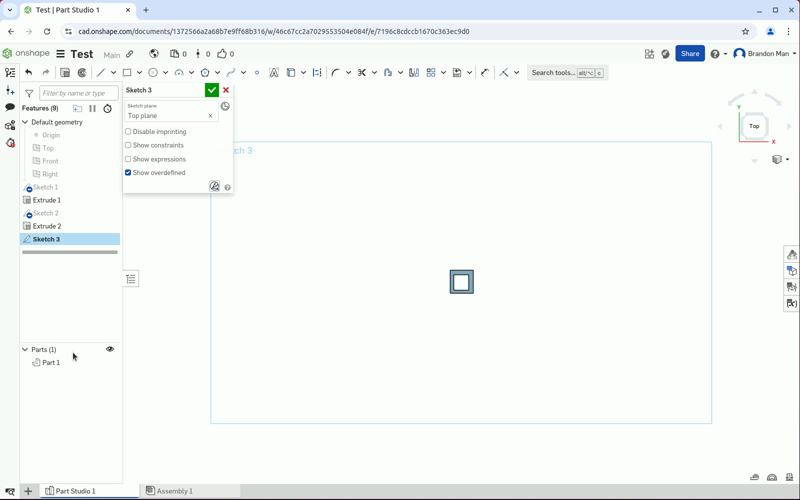
key(y)
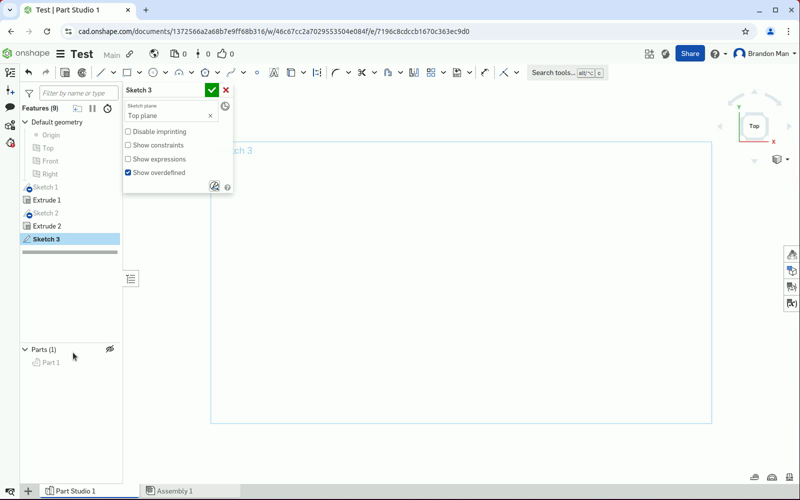
key(l)
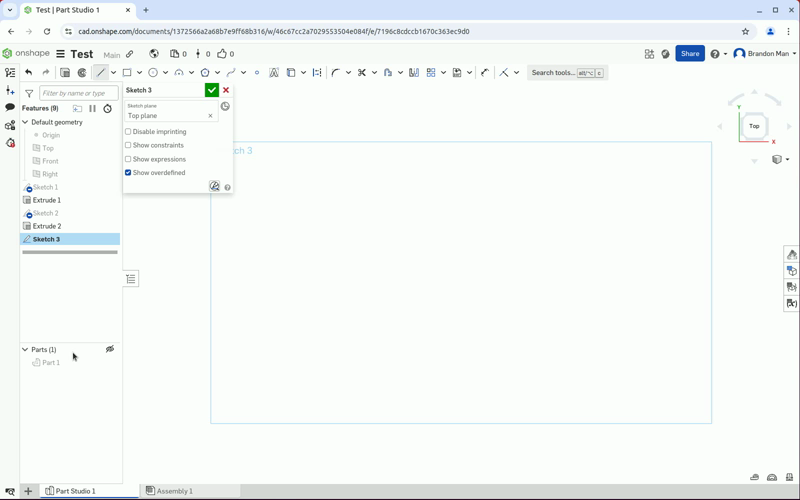
key_down(shift)
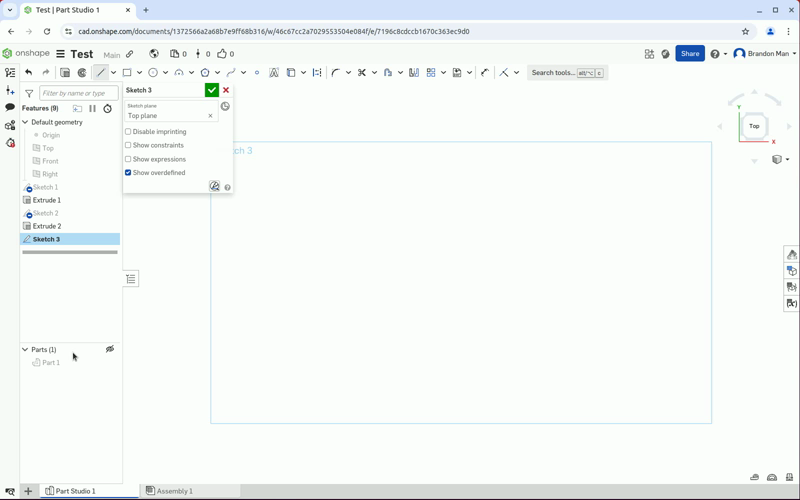
mouse_move(450, 275)
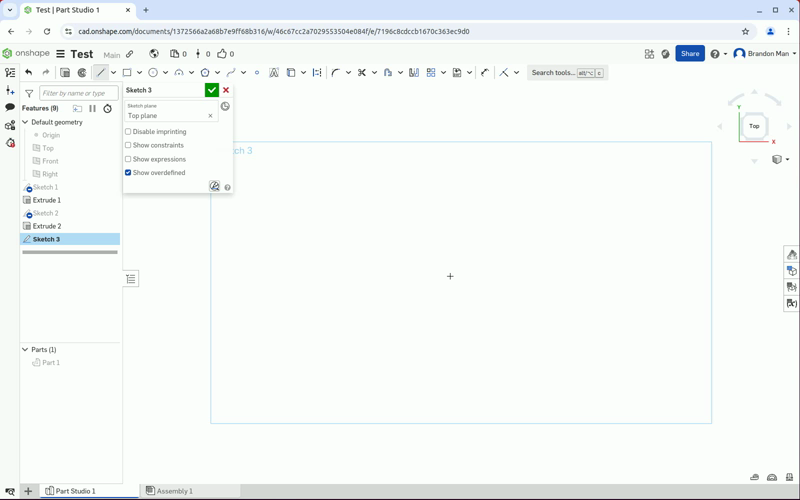
click(450, 275)
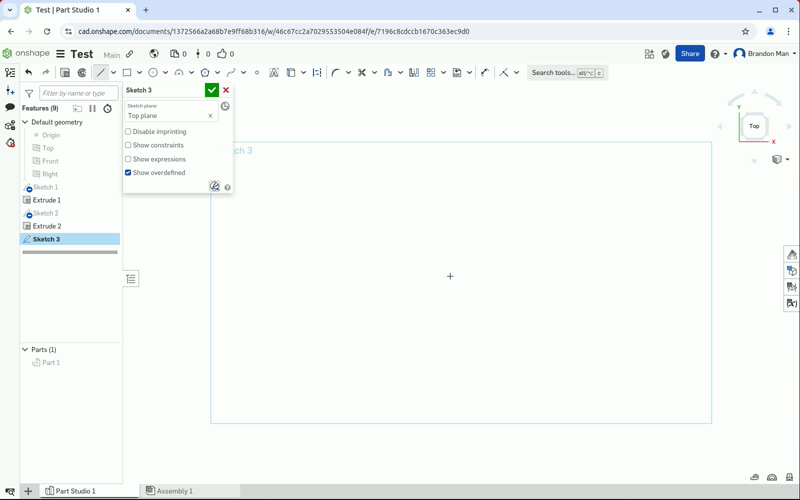
key_up(shift)
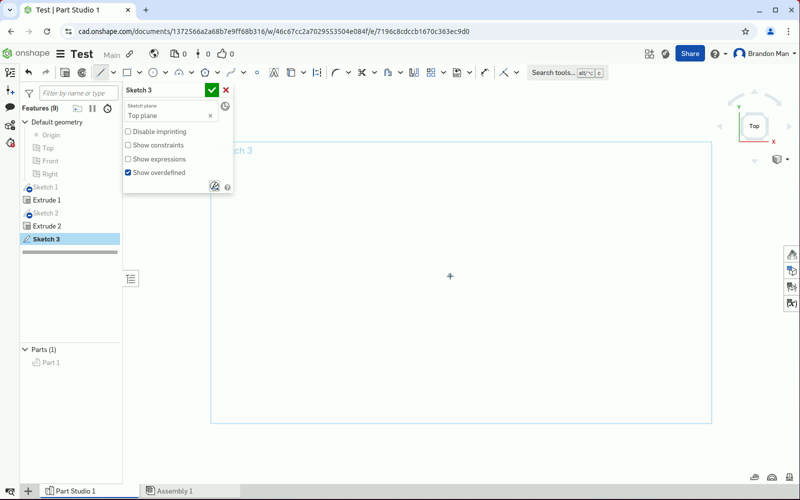
key_down(shift)
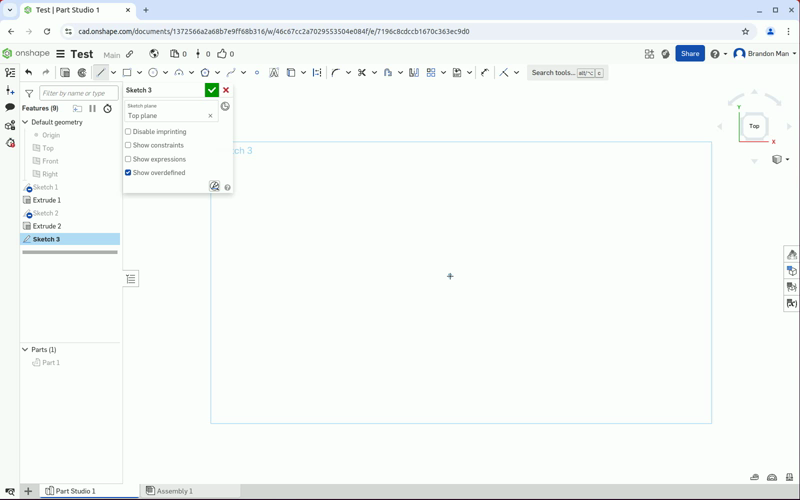
mouse_move(480, 275)
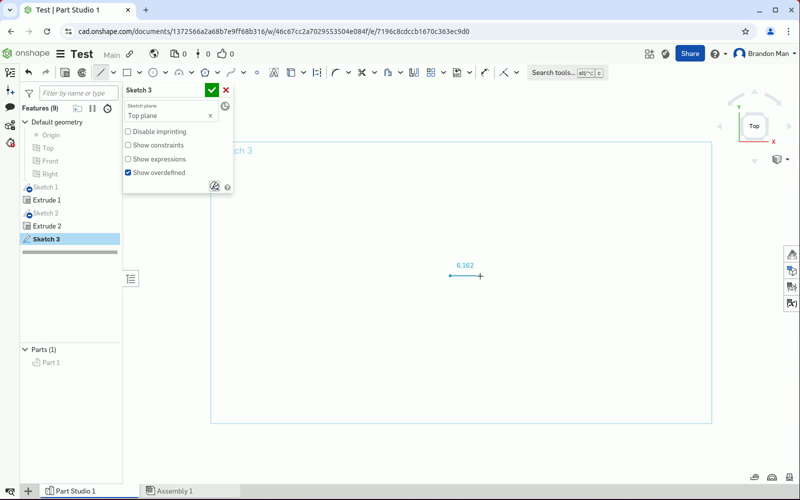
mouse_move(454, 275)
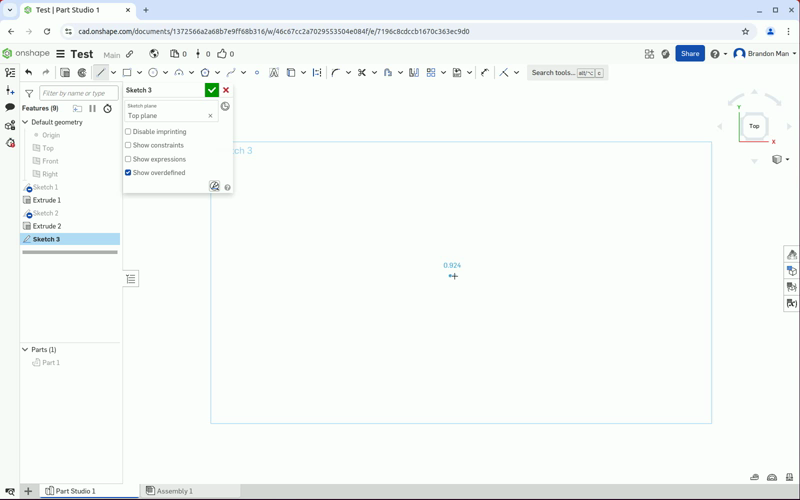
scroll(6)
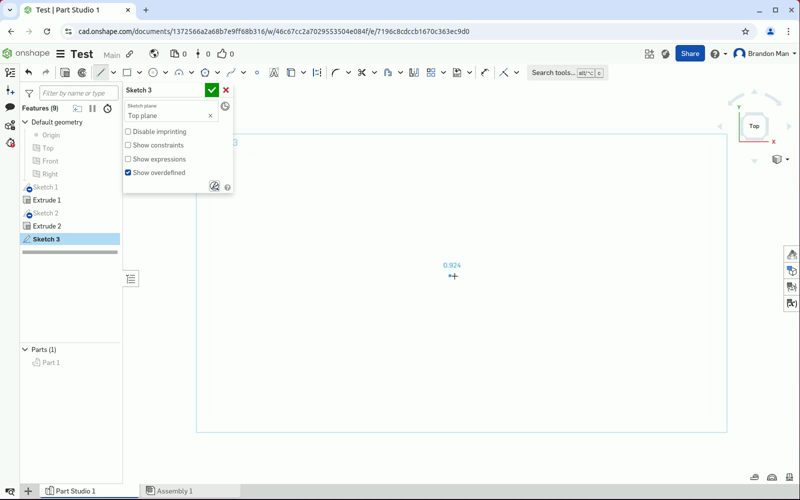
scroll(6)
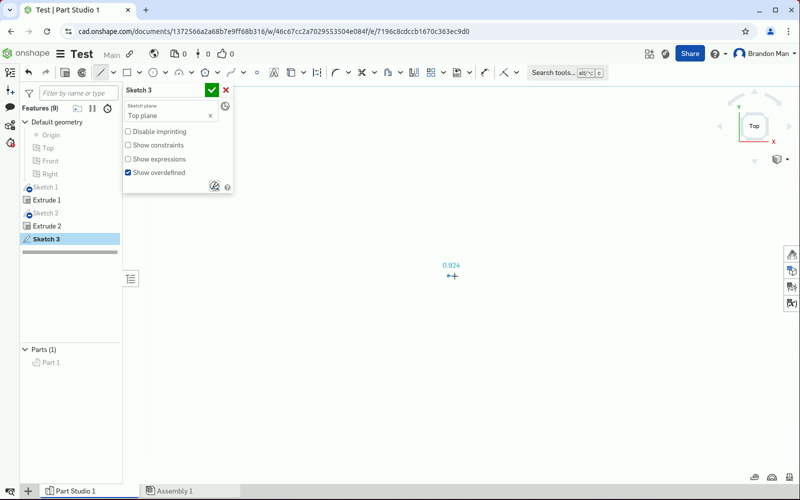
scroll(6)
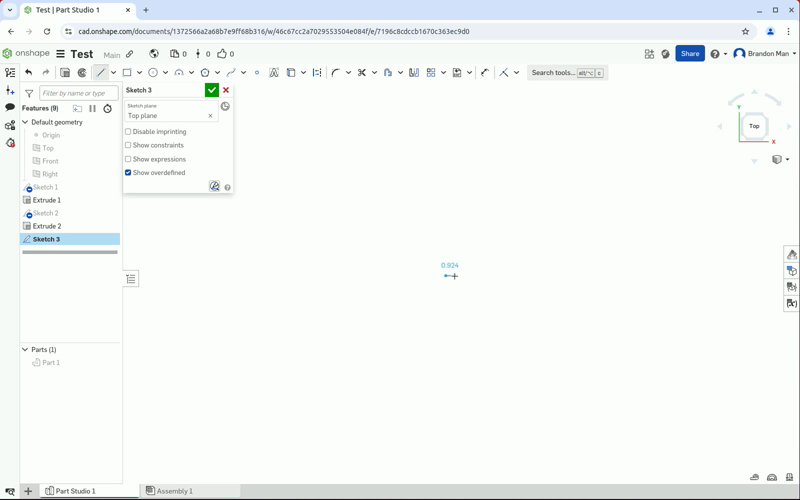
scroll(6)
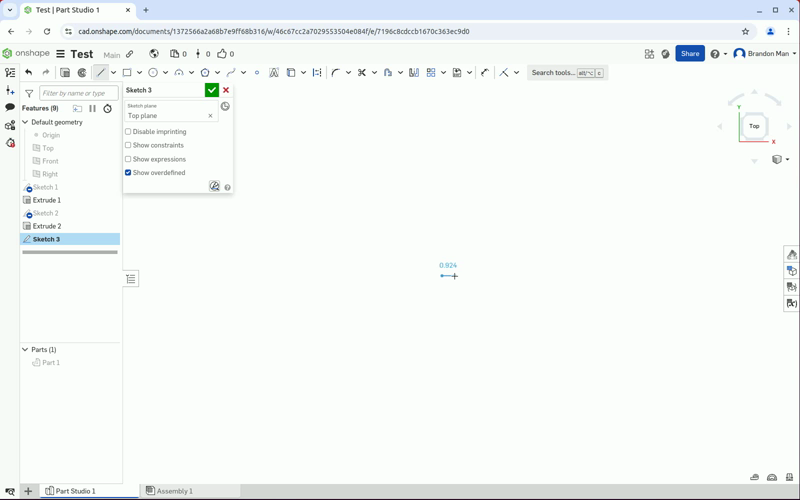
scroll(6)
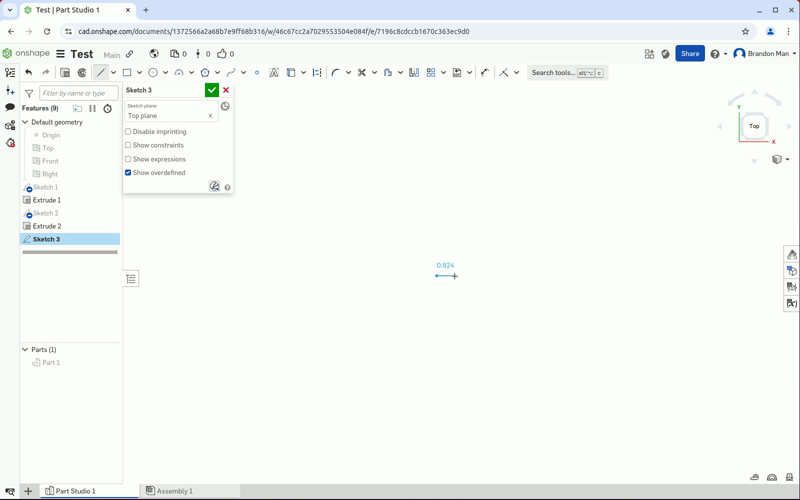
scroll(6)
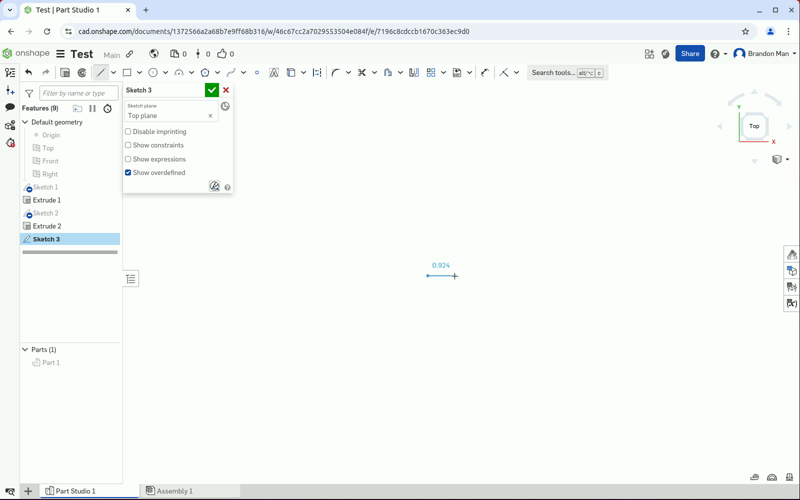
scroll(6)
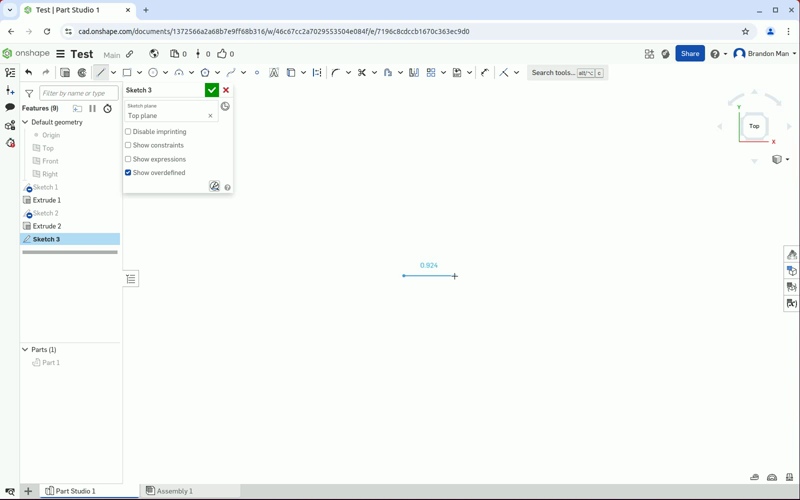
click(454, 275)
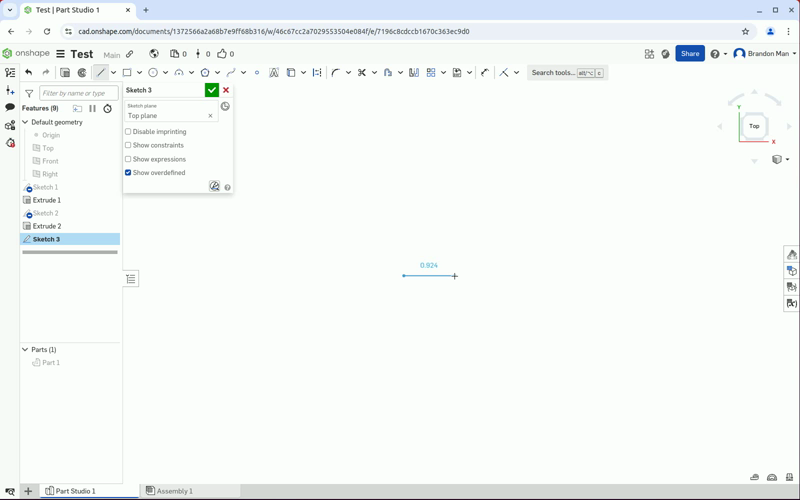
scroll(-6)
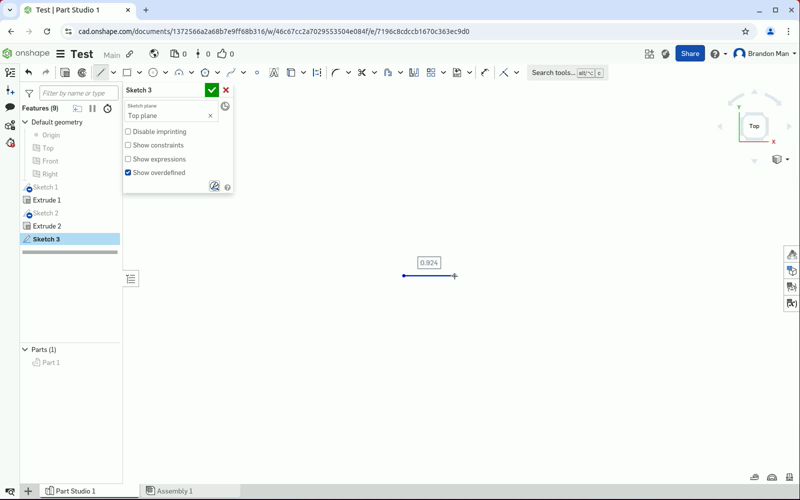
scroll(-6)
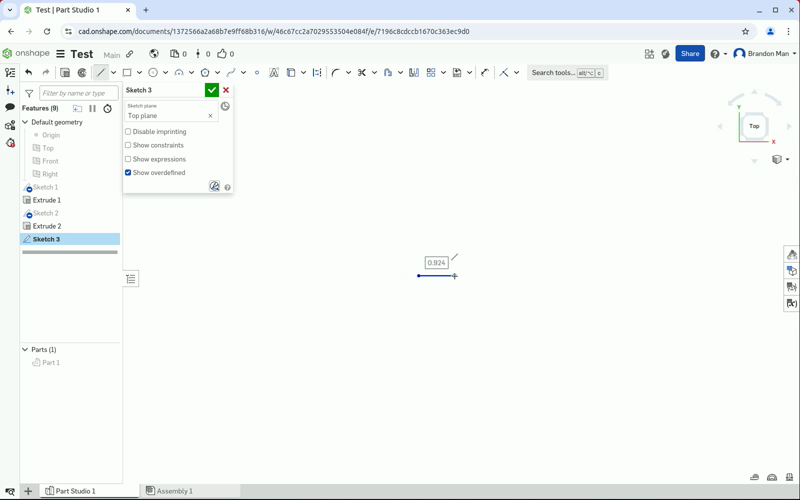
scroll(-6)
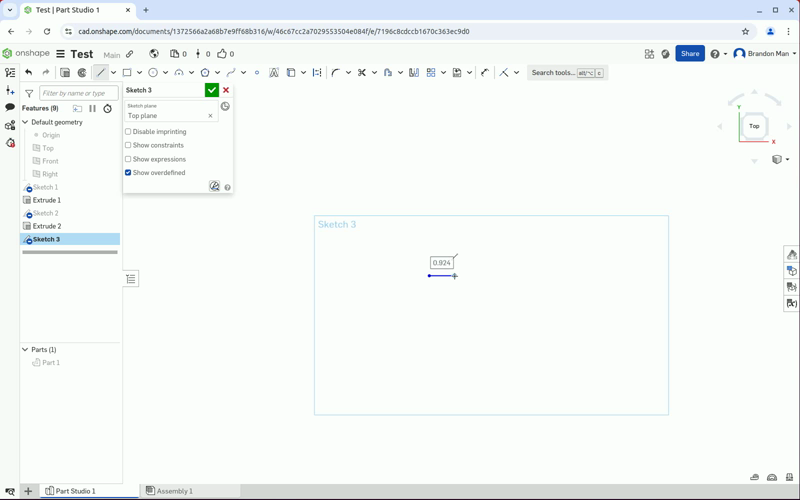
scroll(-6)
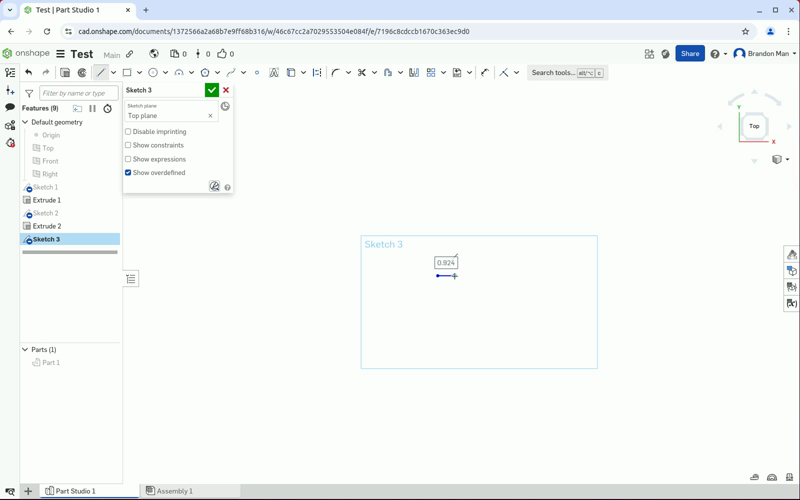
scroll(-6)
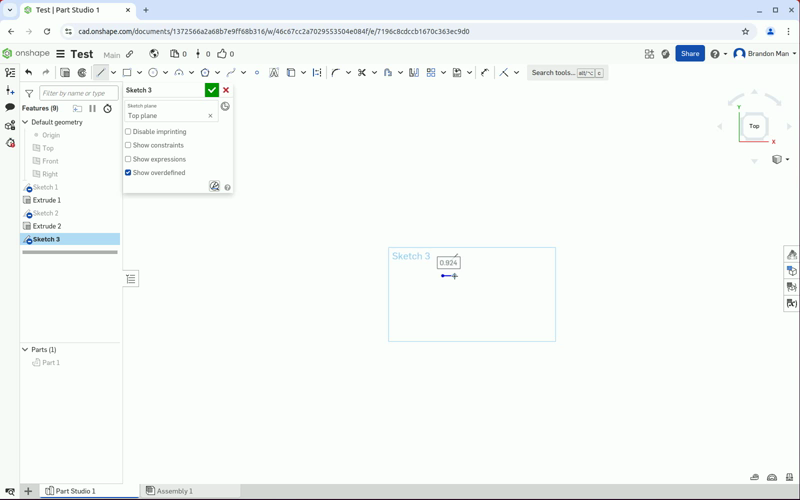
scroll(-6)
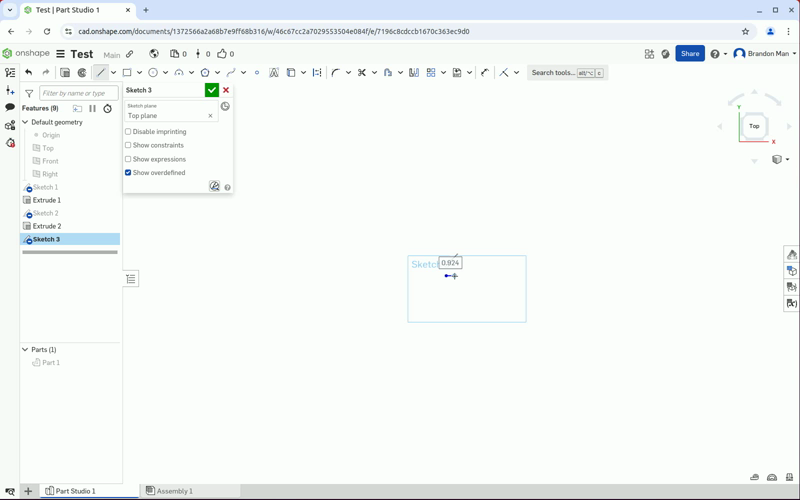
scroll(-6)
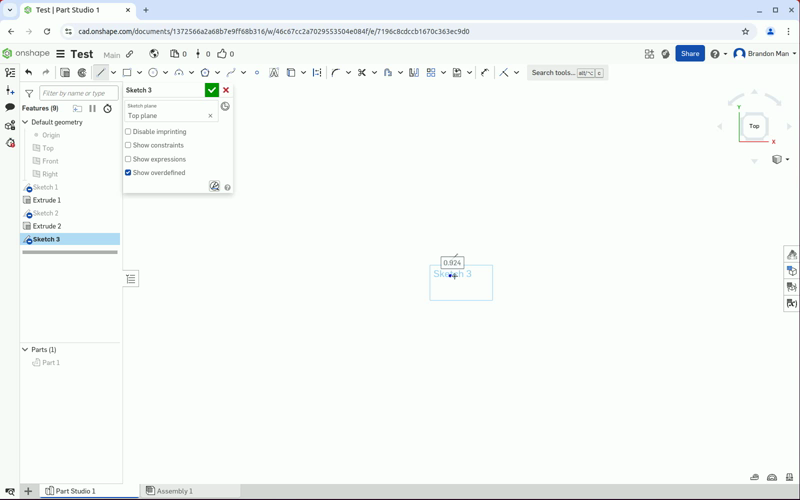
key_up(shift)
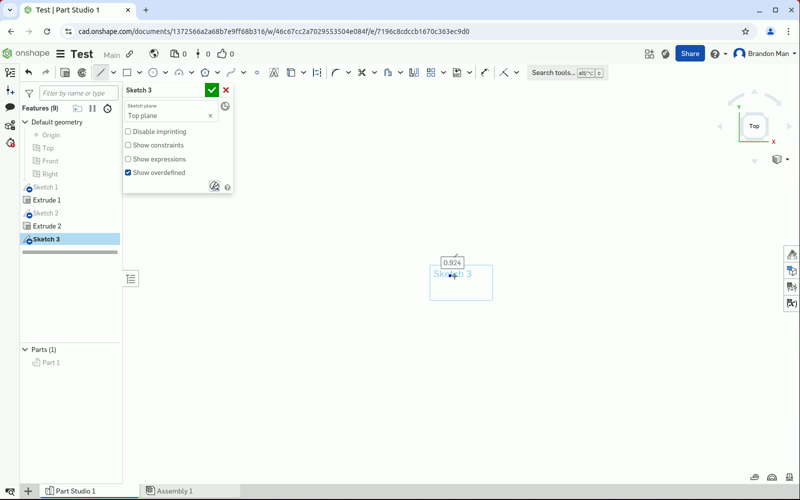
key_down(shift)
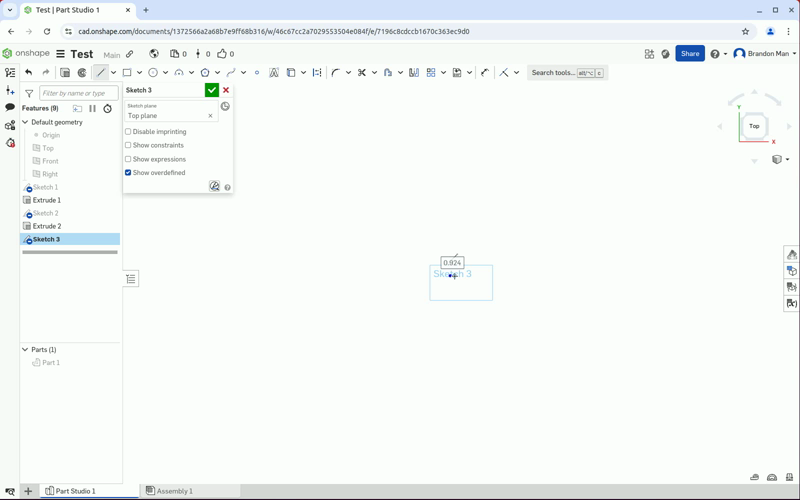
mouse_move(484, 275)
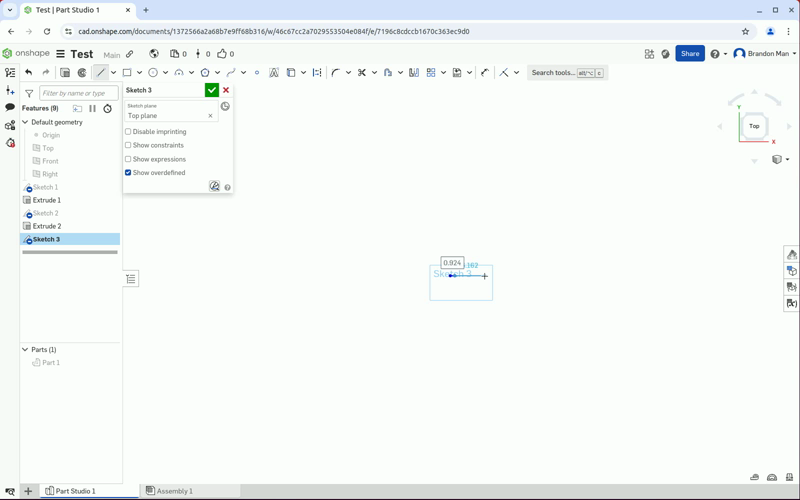
mouse_move(454, 271)
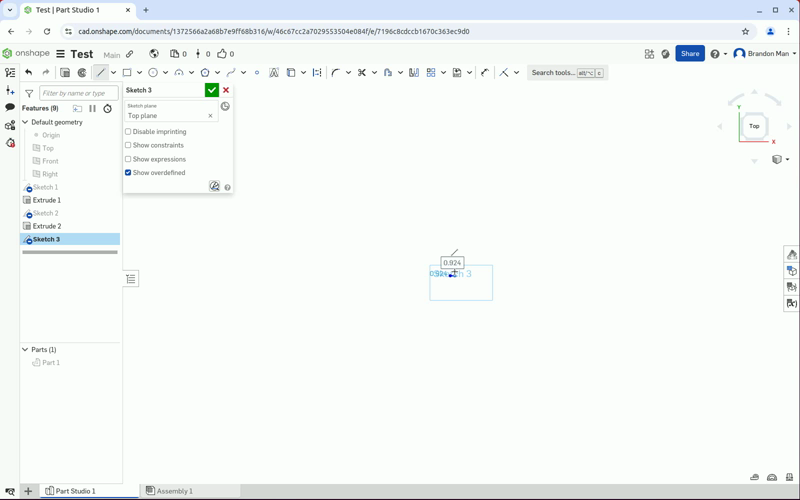
scroll(6)
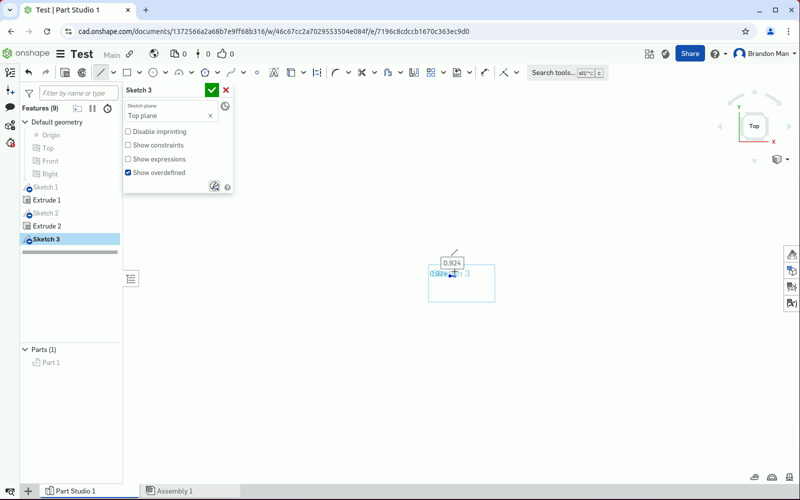
scroll(6)
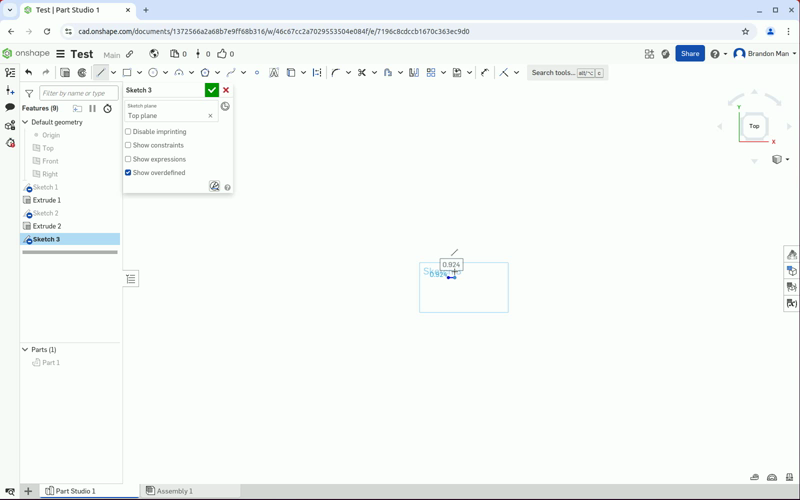
scroll(6)
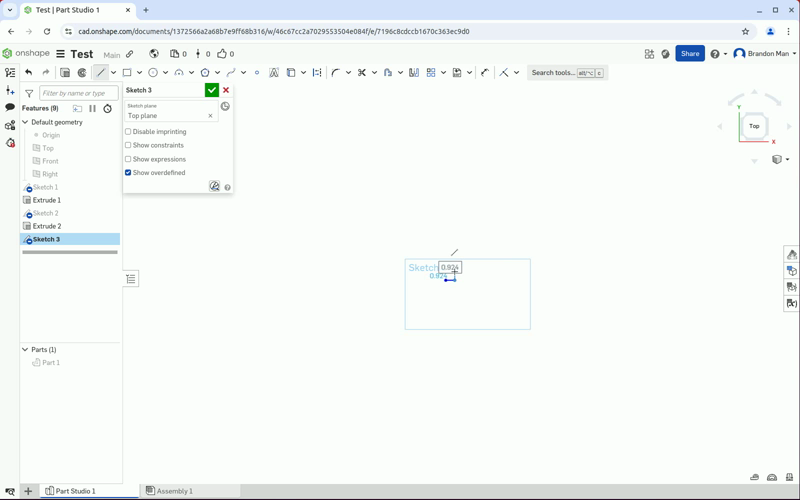
scroll(6)
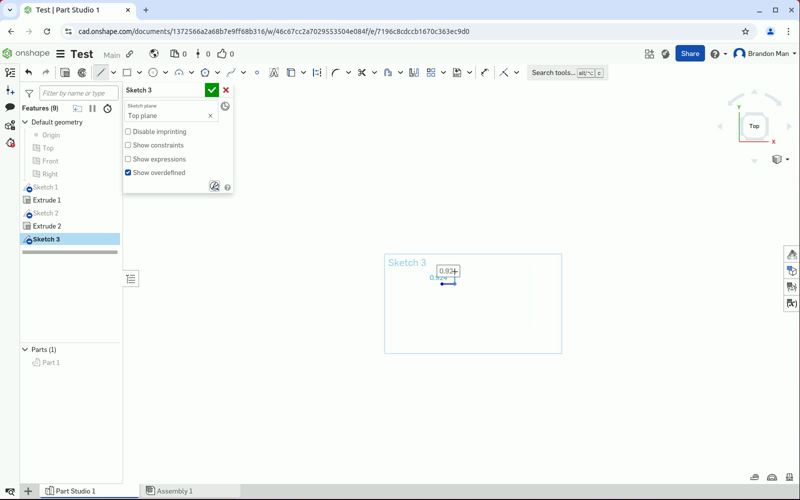
scroll(6)
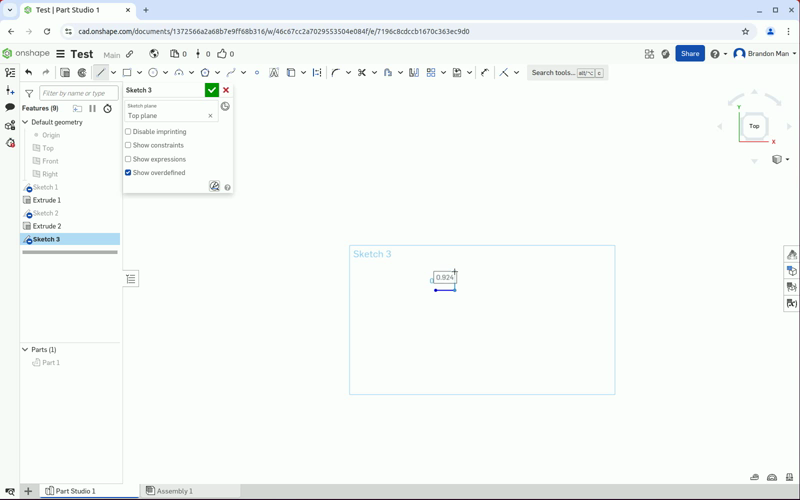
scroll(6)
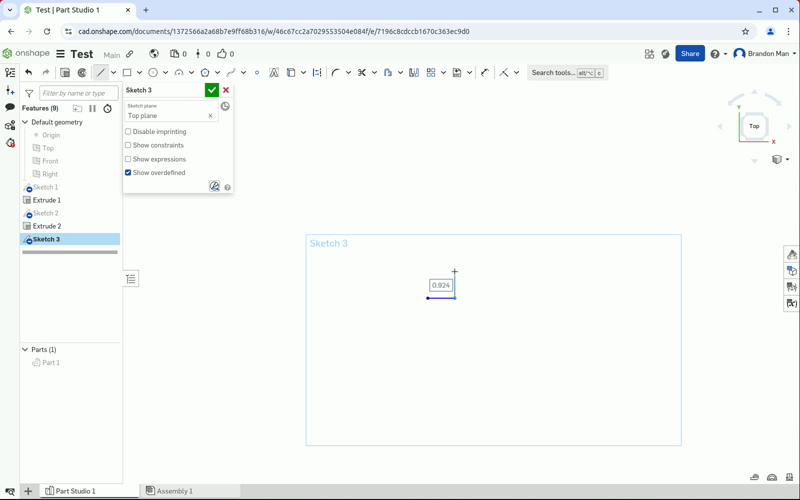
scroll(6)
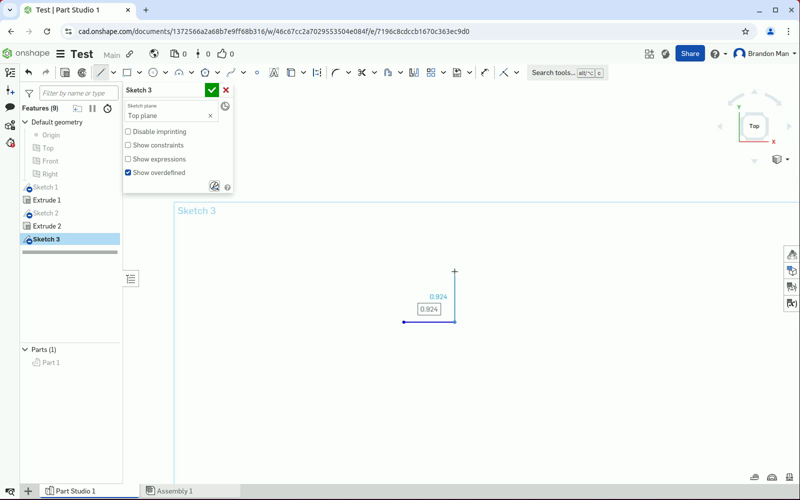
click(454, 271)
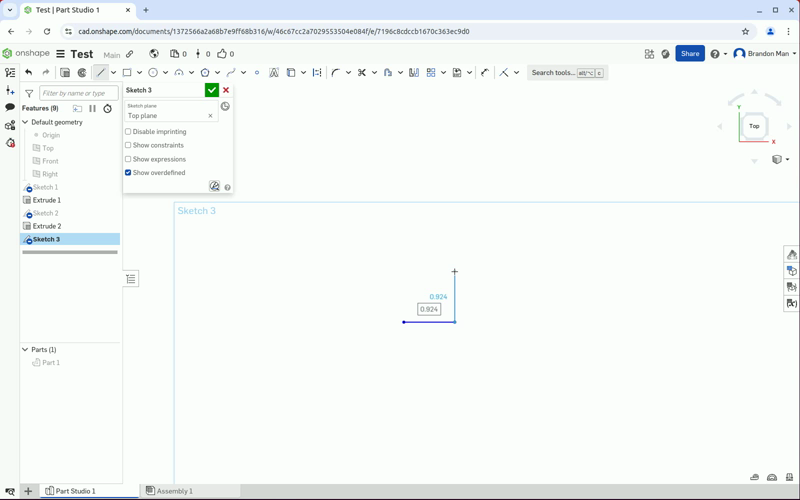
scroll(-6)
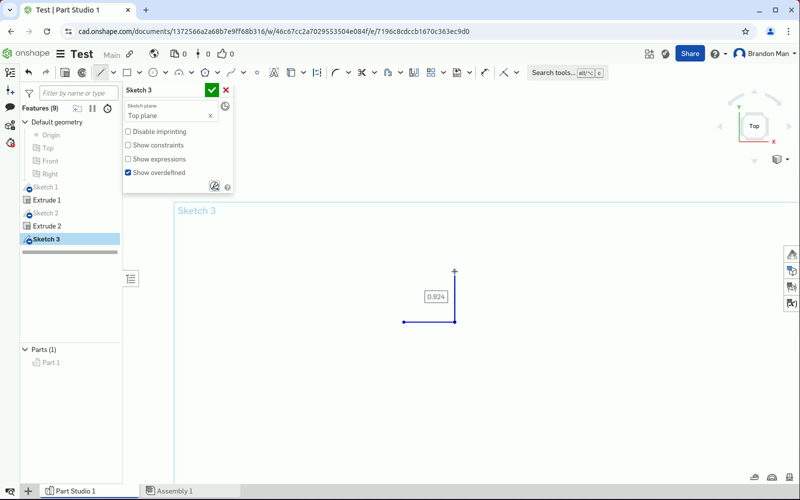
scroll(-6)
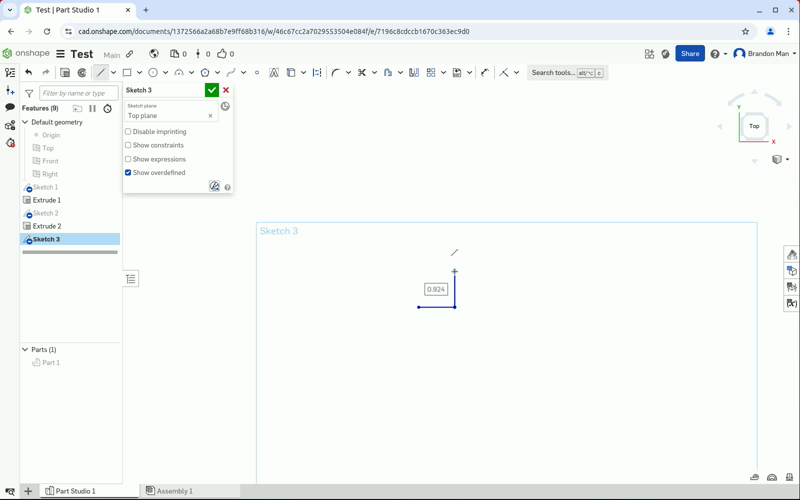
scroll(-6)
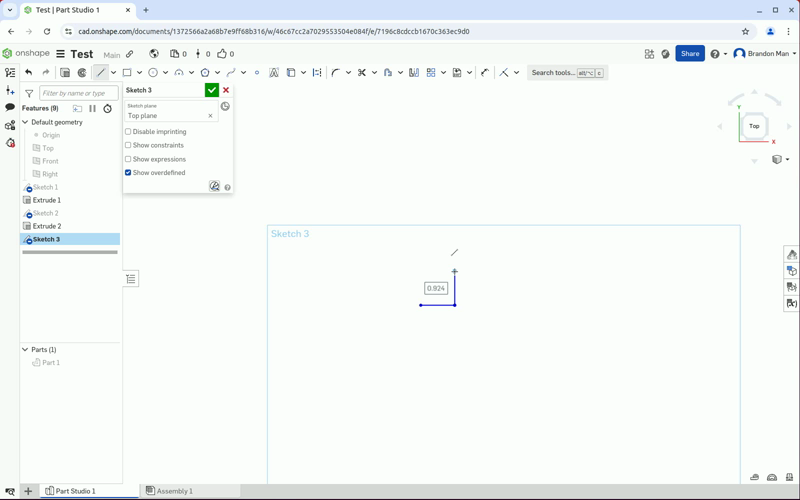
scroll(-6)
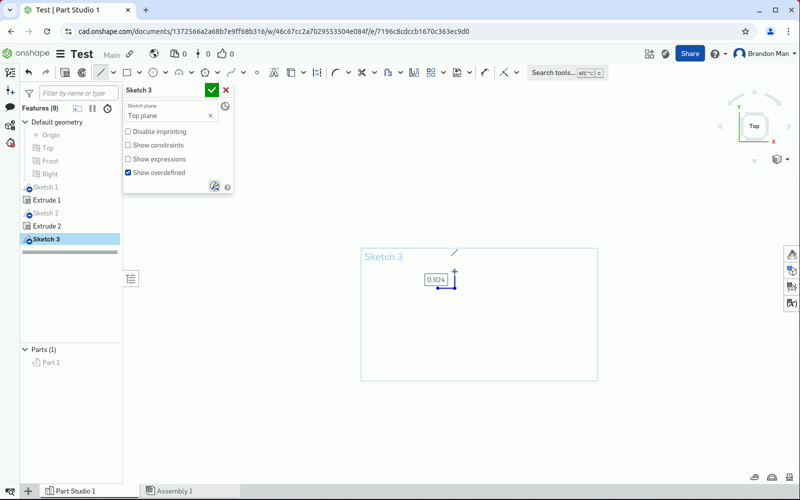
scroll(-6)
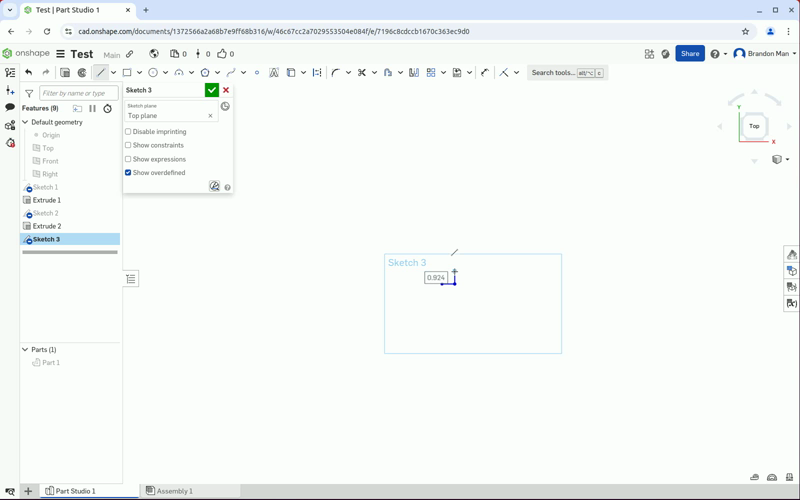
scroll(-6)
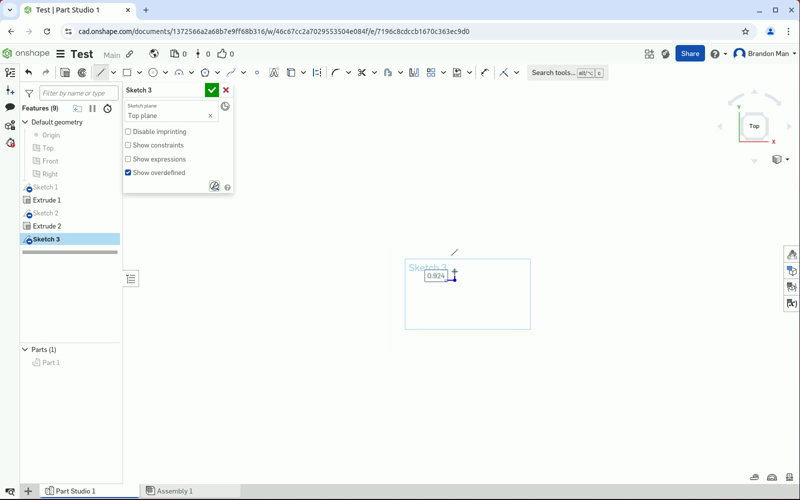
scroll(-6)
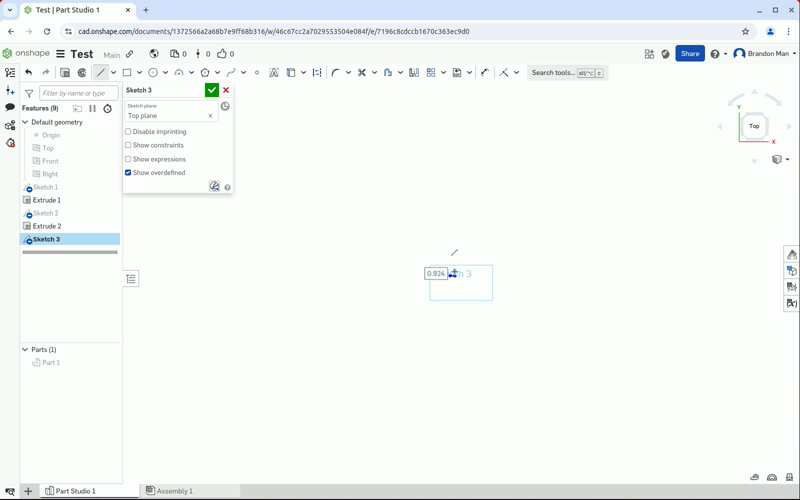
key_up(shift)
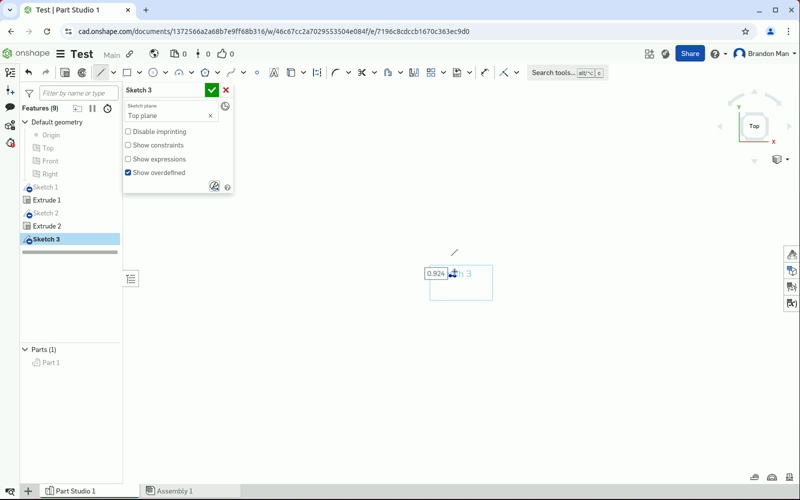
key_down(shift)
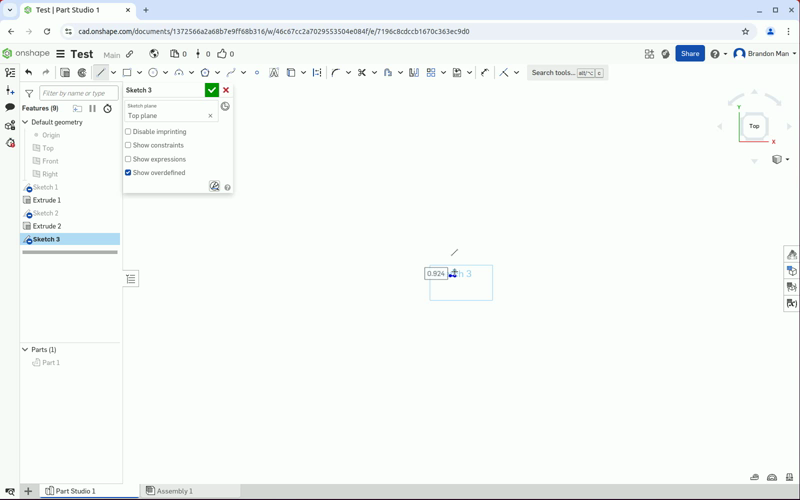
mouse_move(484, 271)
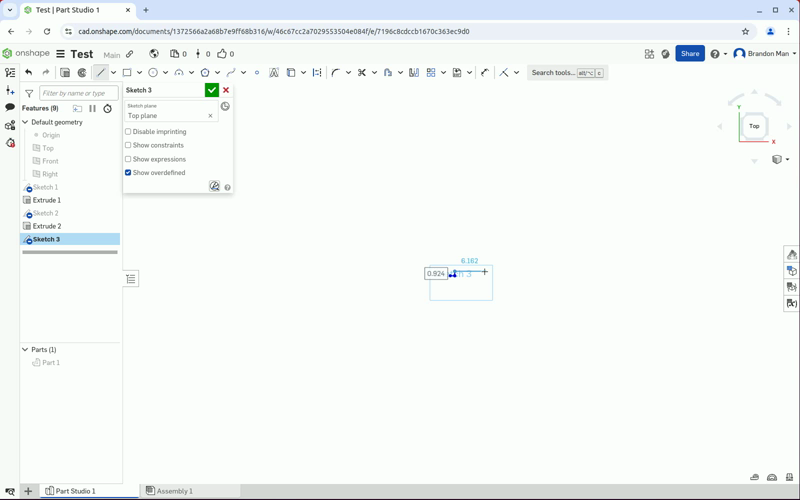
mouse_move(450, 271)
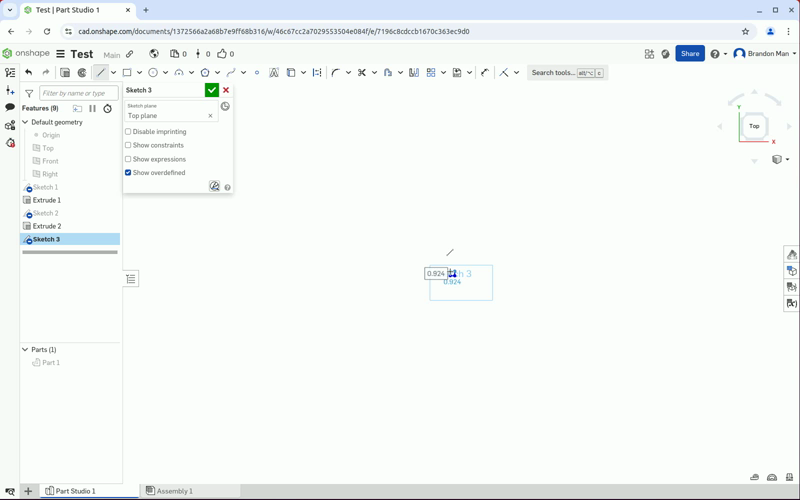
scroll(6)
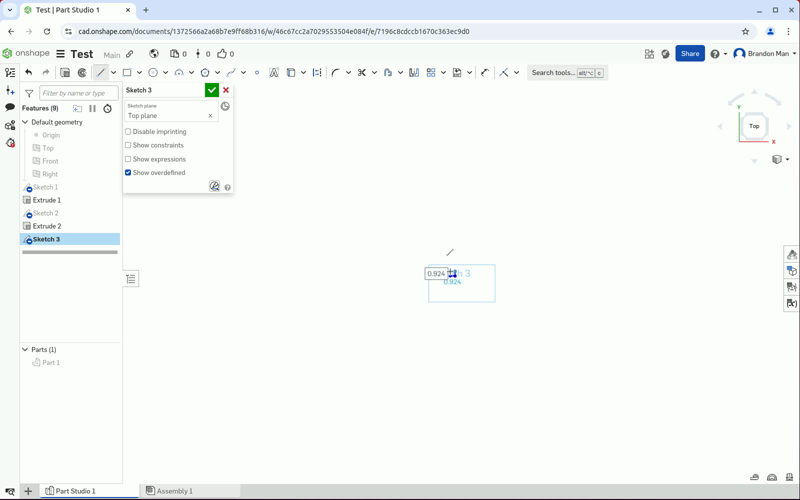
scroll(6)
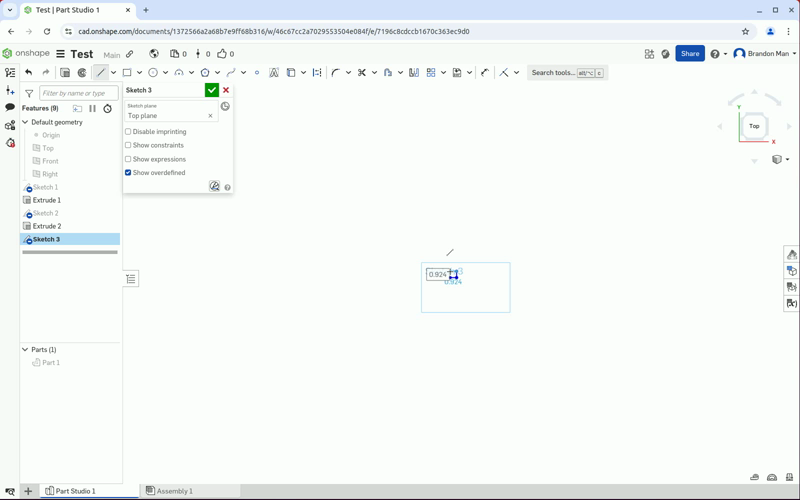
scroll(6)
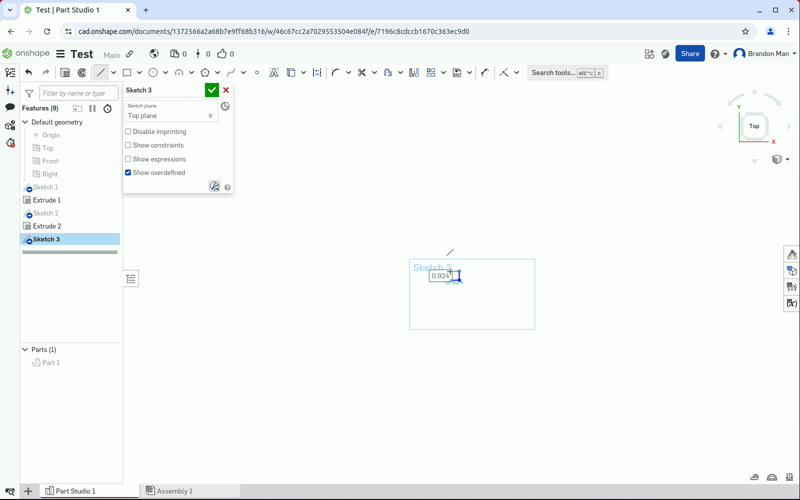
scroll(6)
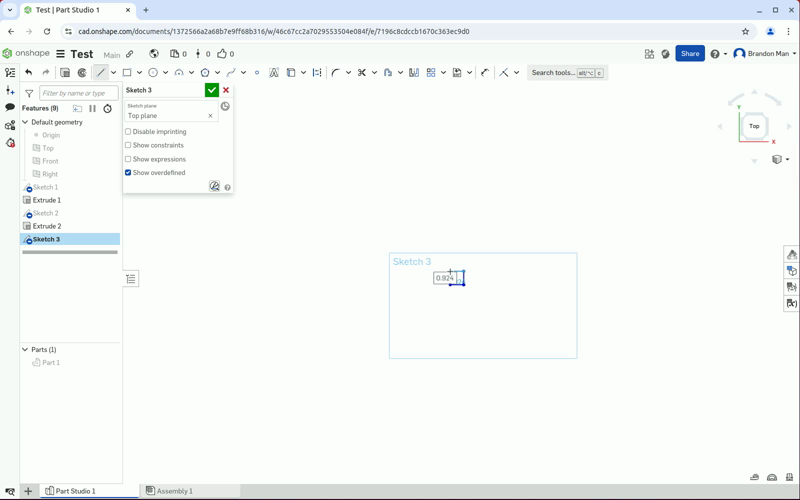
scroll(6)
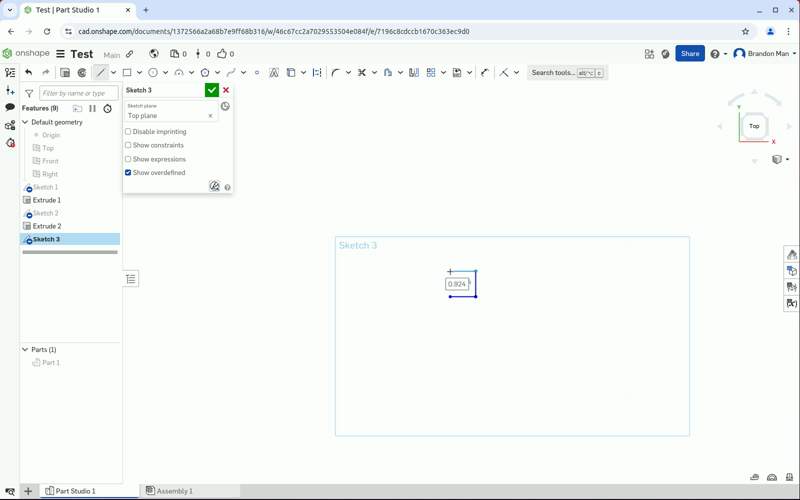
scroll(6)
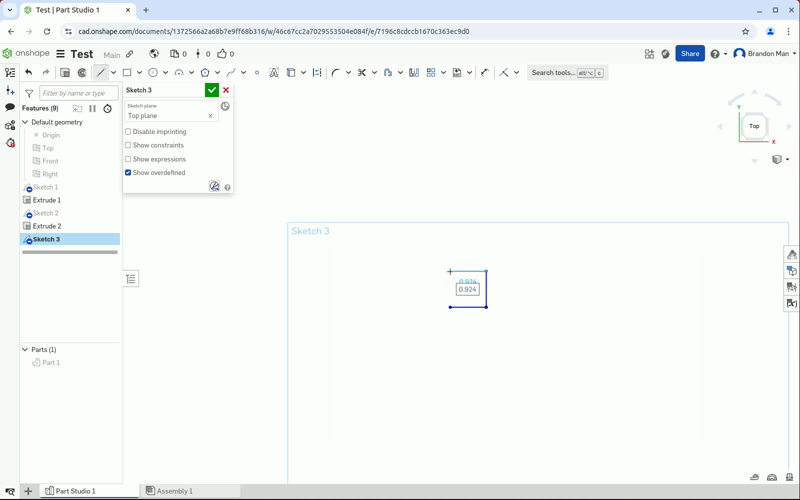
scroll(6)
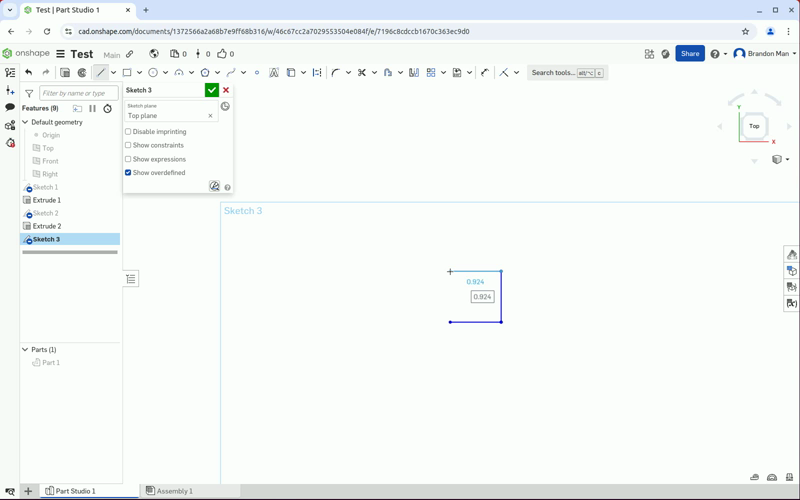
click(450, 271)
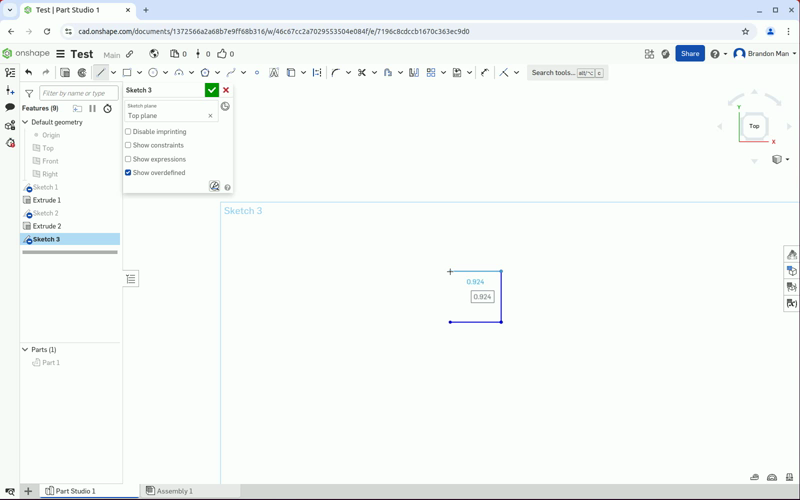
scroll(-6)
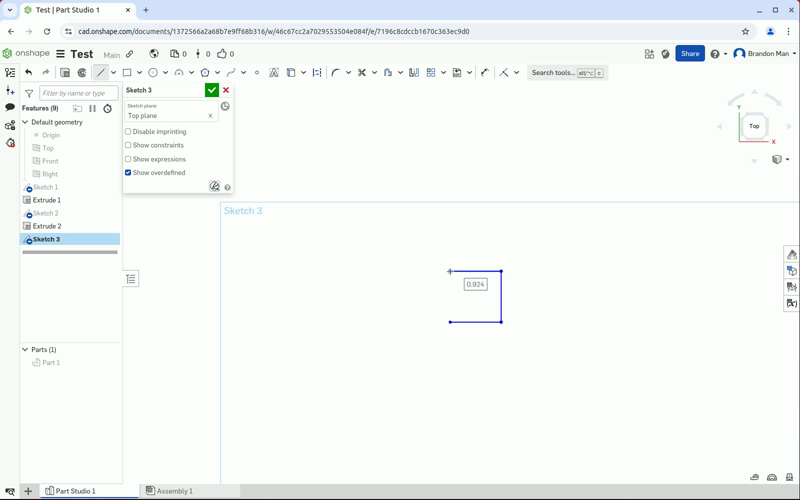
scroll(-6)
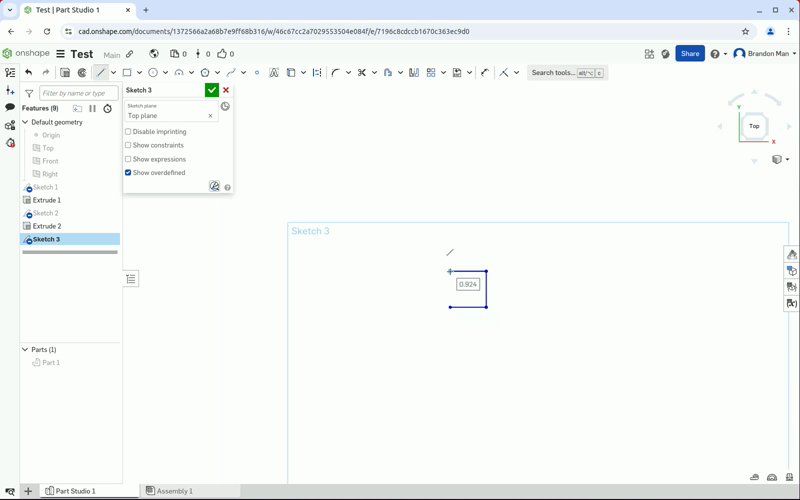
scroll(-6)
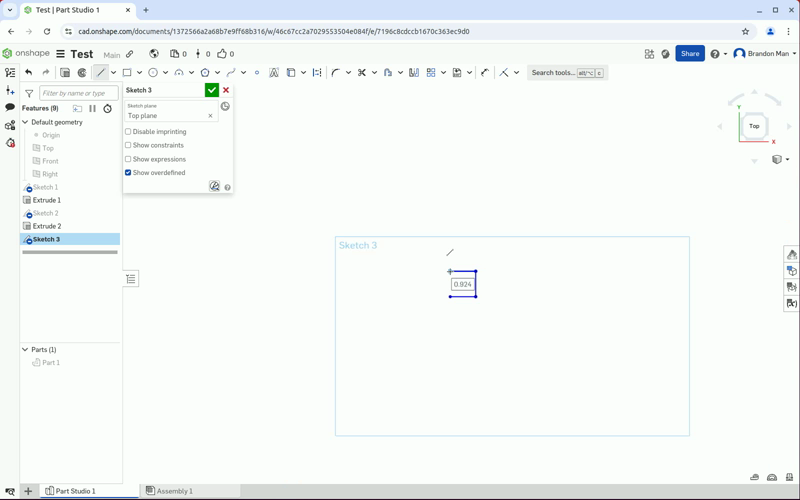
scroll(-6)
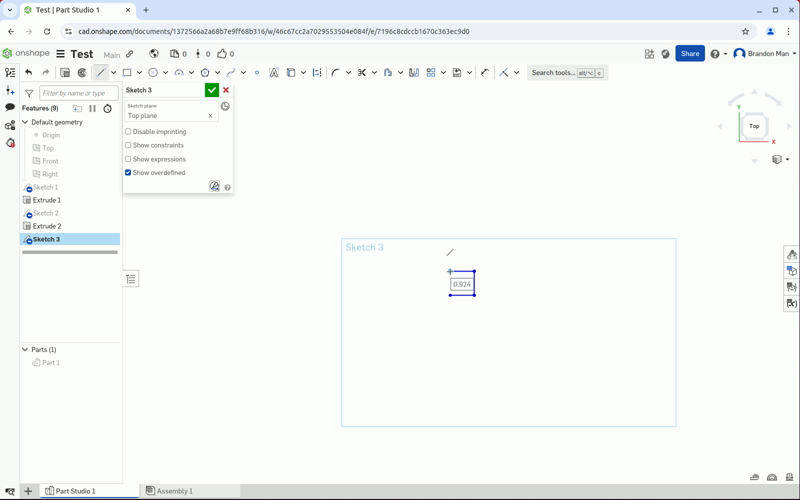
scroll(-6)
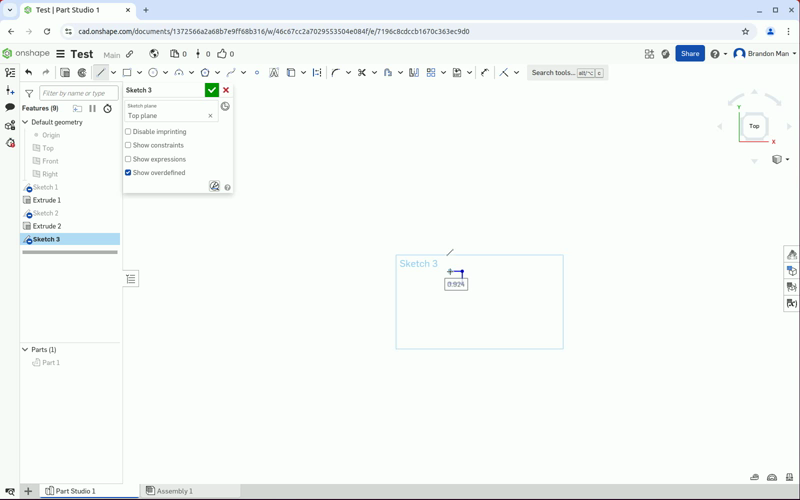
scroll(-6)
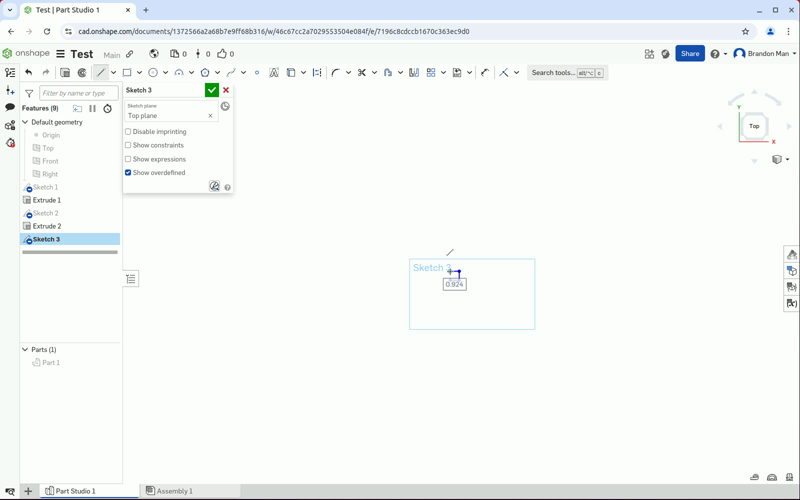
scroll(-6)
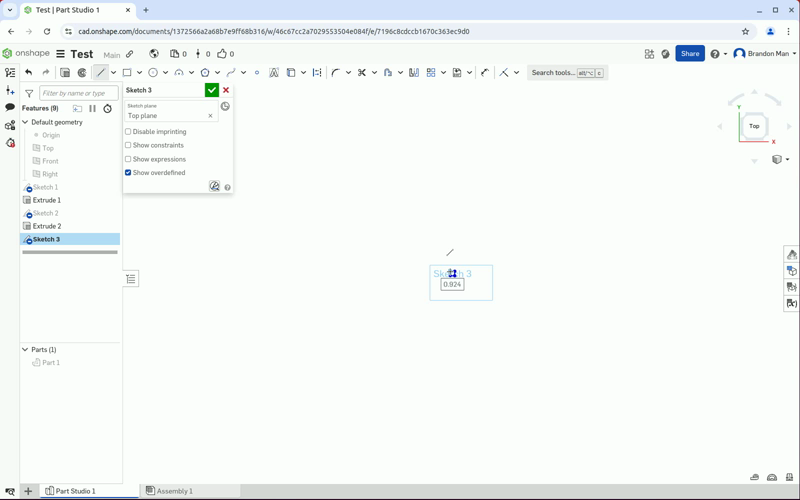
key_up(shift)
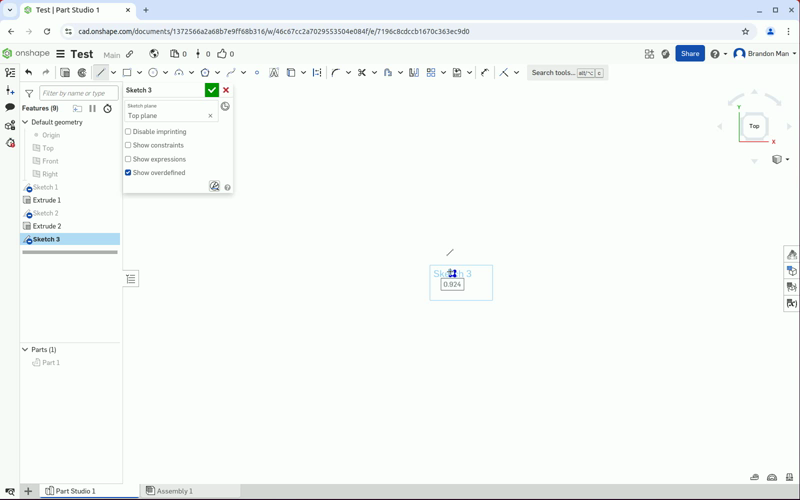
mouse_move(480, 271)
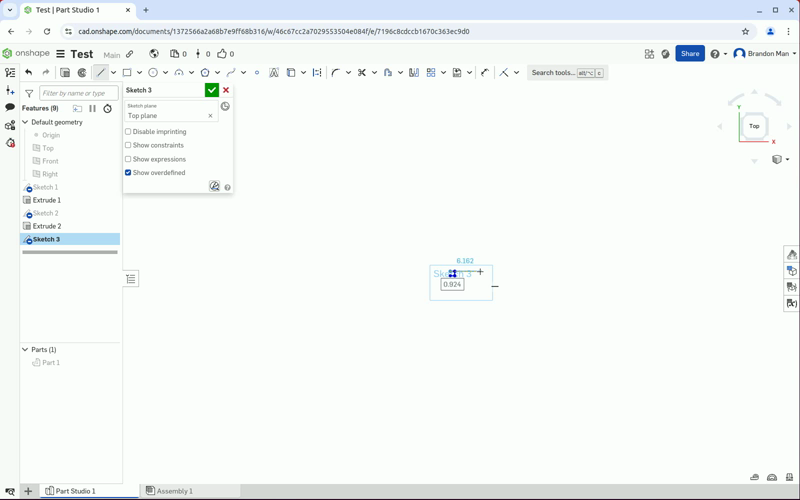
key_down(shift)
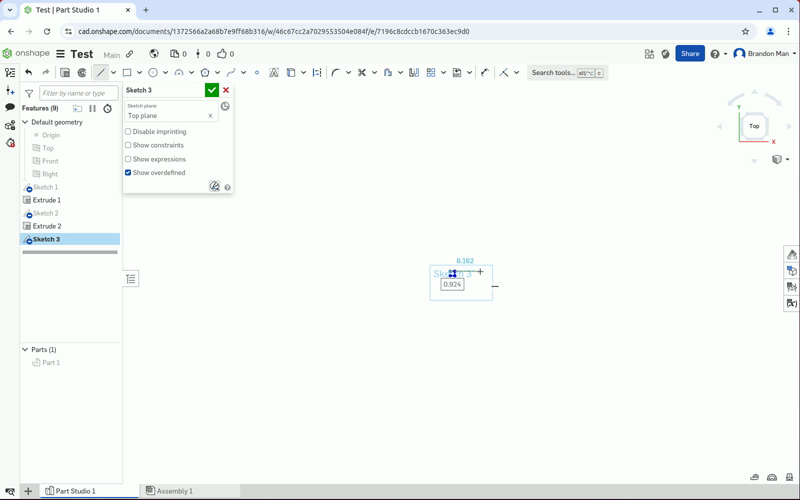
mouse_move(450, 275)
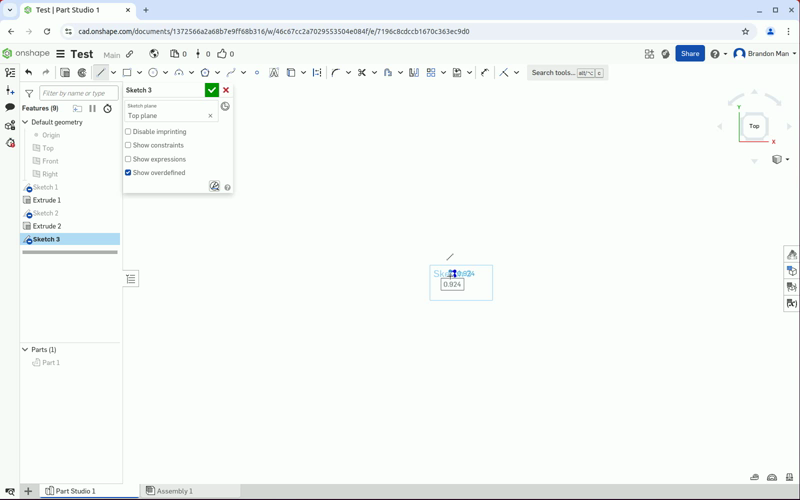
scroll(6)
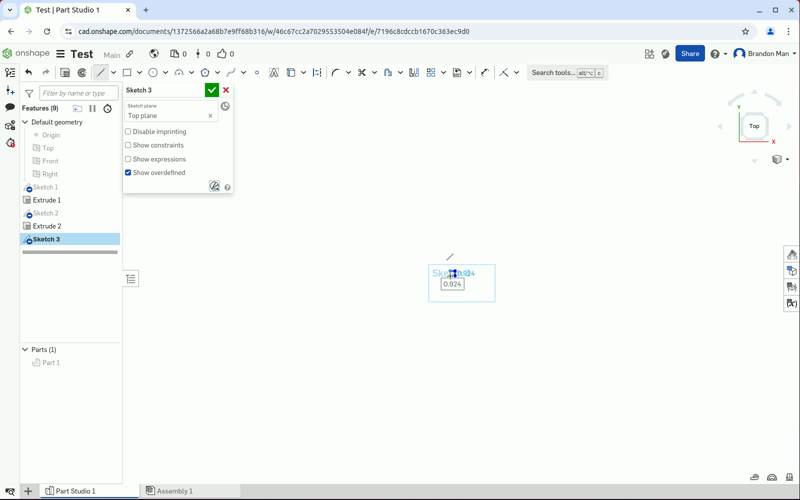
scroll(6)
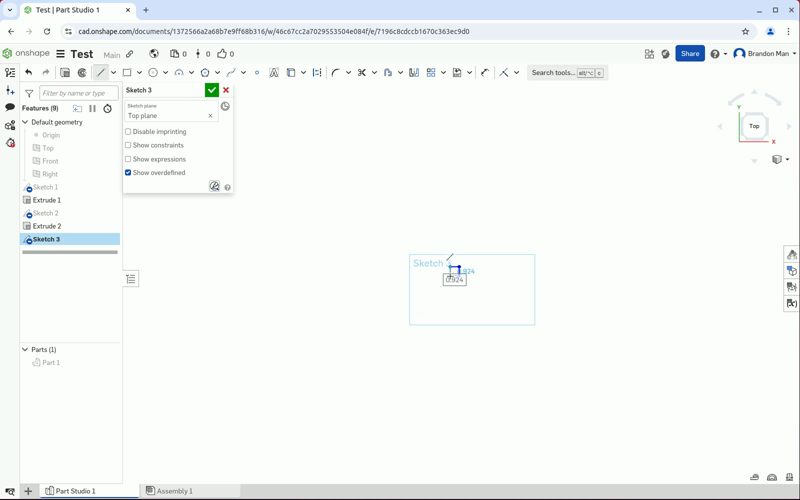
scroll(6)
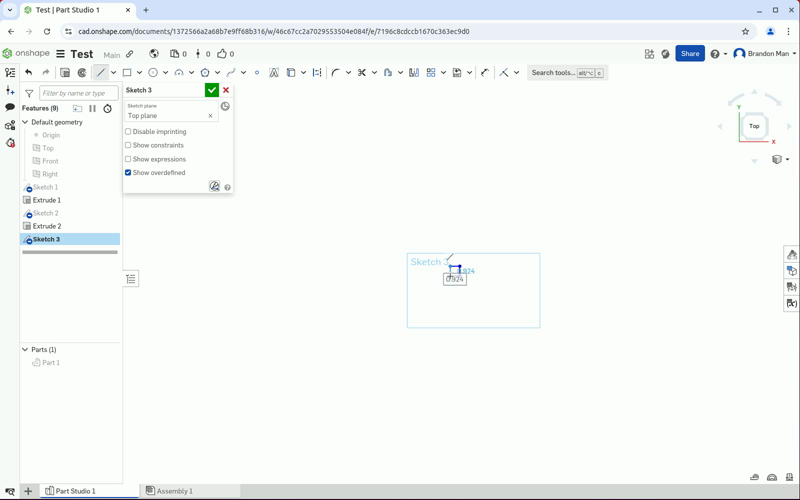
scroll(6)
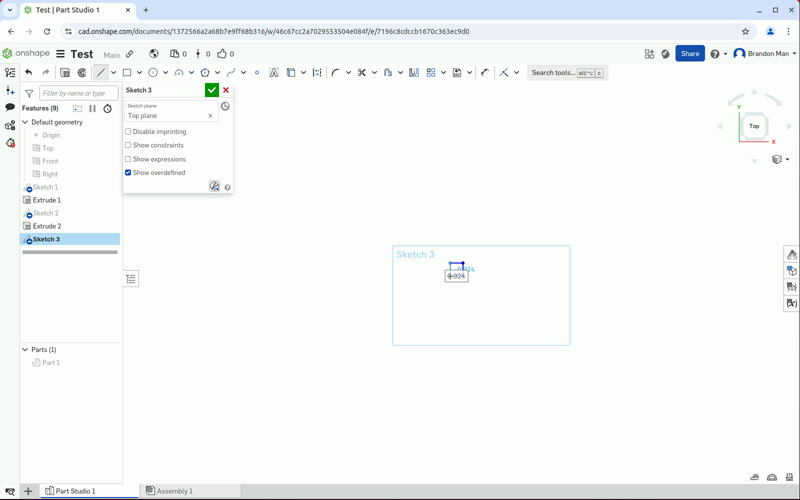
scroll(6)
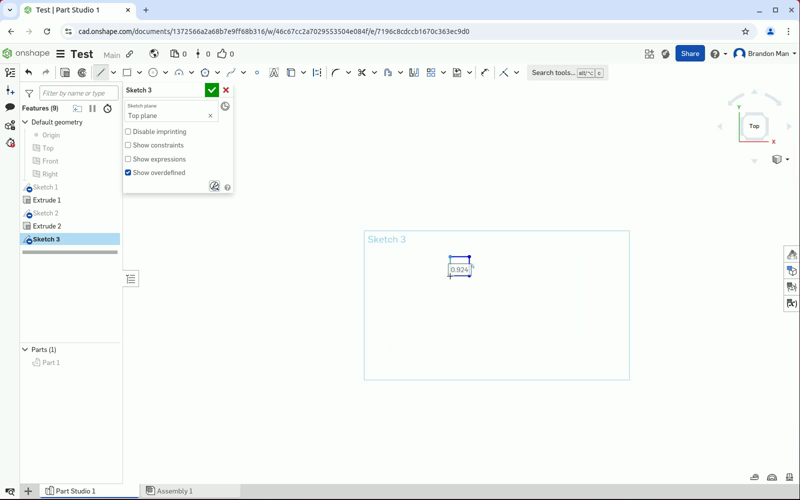
scroll(6)
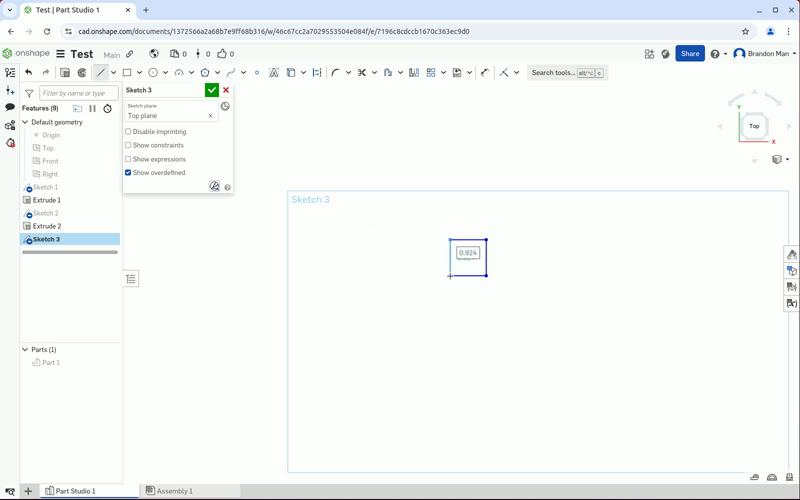
scroll(6)
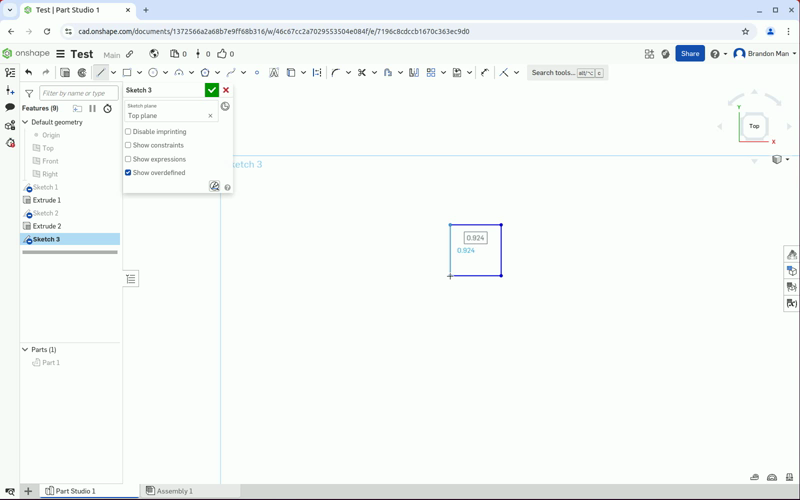
key_up(shift)
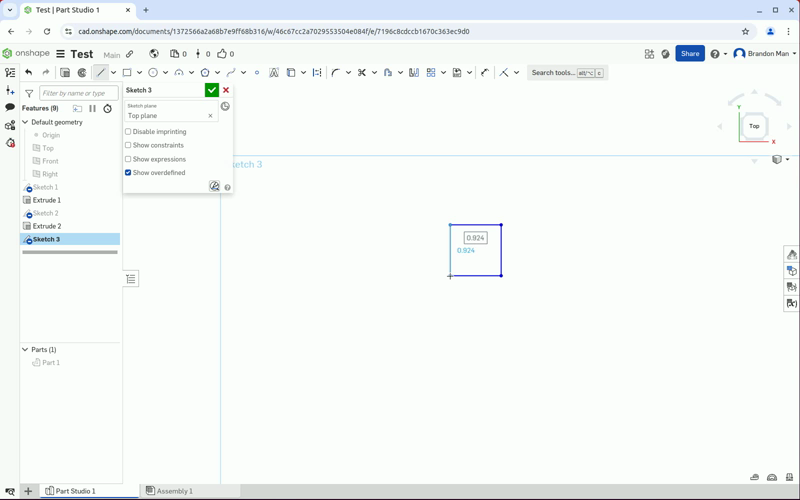
click(450, 275)
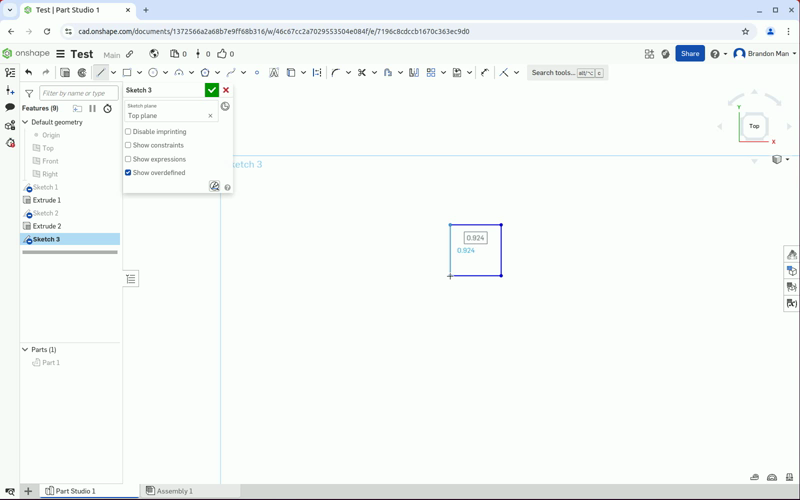
scroll(-6)
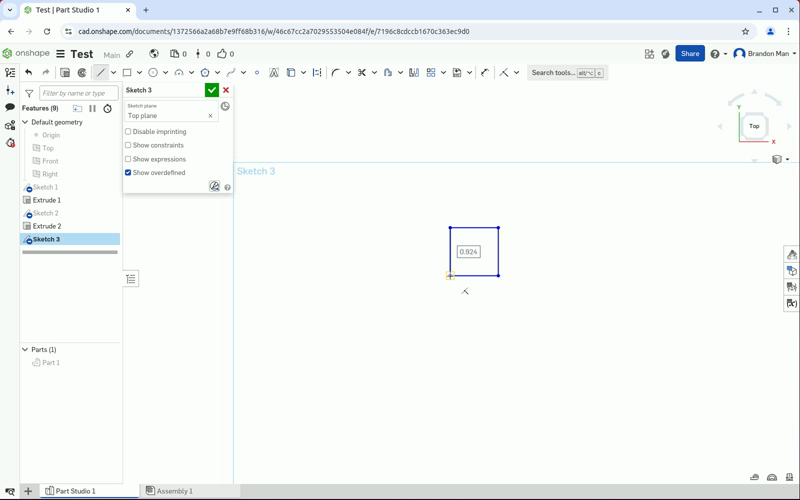
scroll(-6)
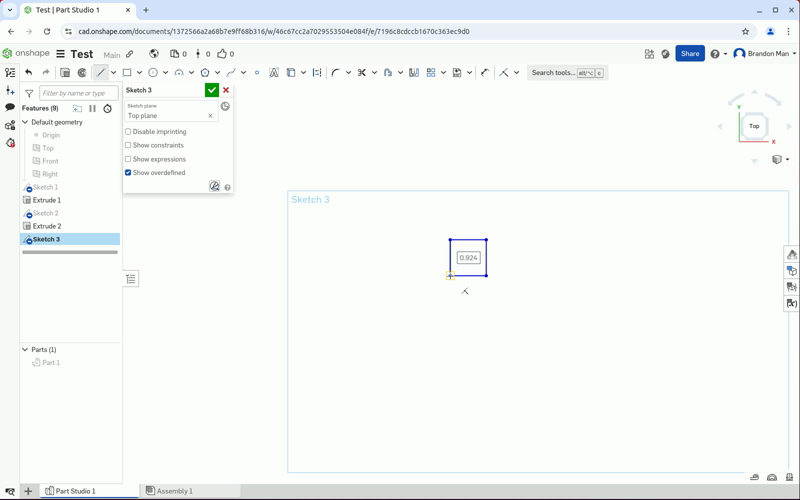
scroll(-6)
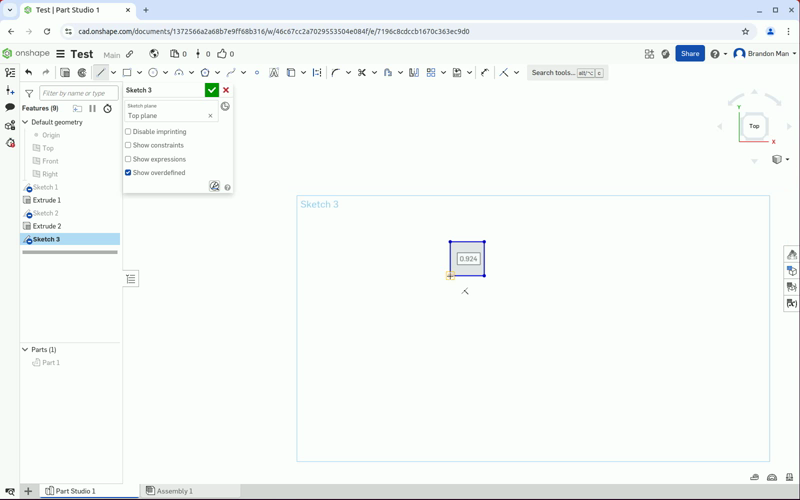
scroll(-6)
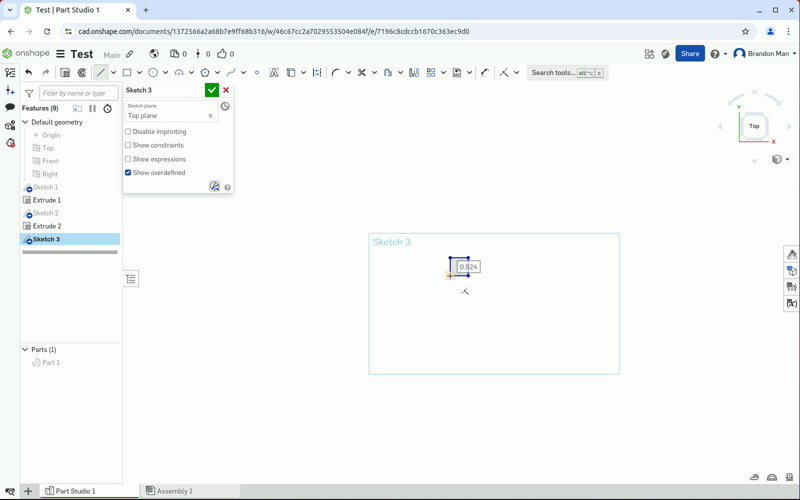
scroll(-6)
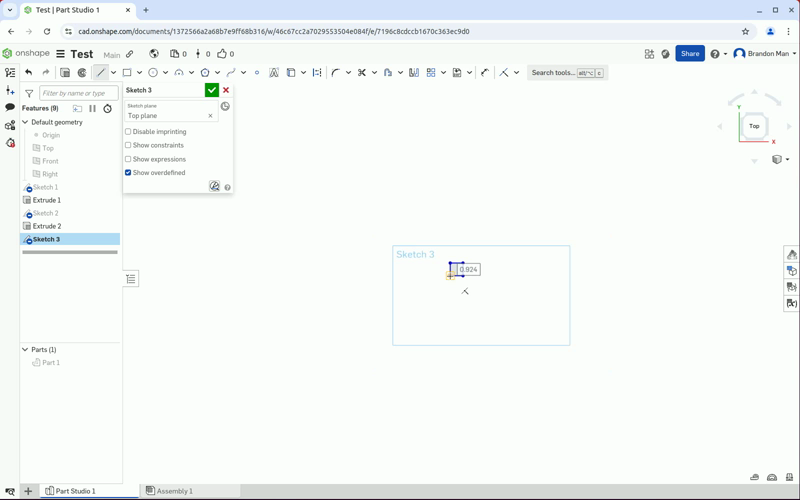
scroll(-6)
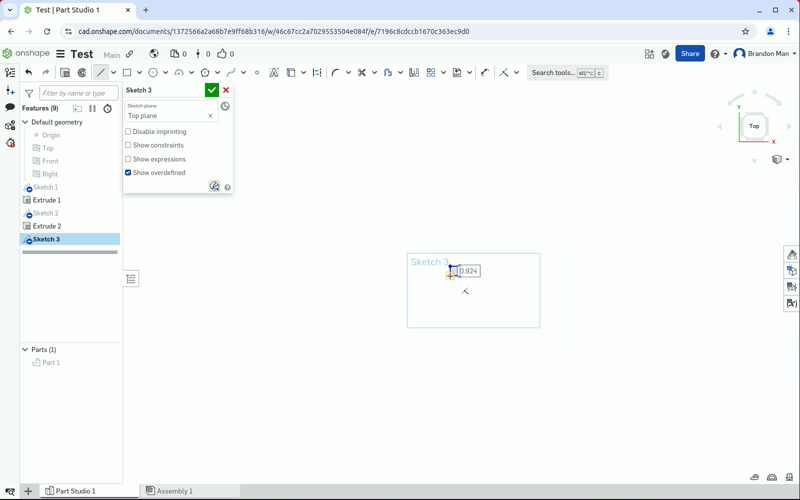
scroll(-6)
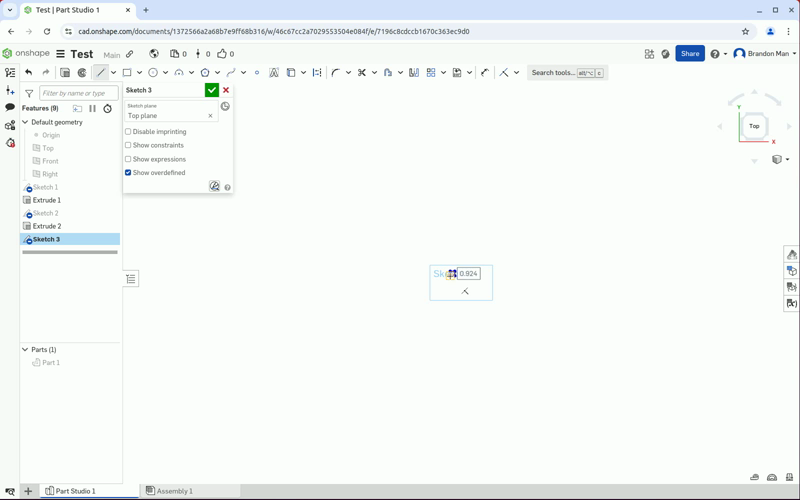
key(esc)
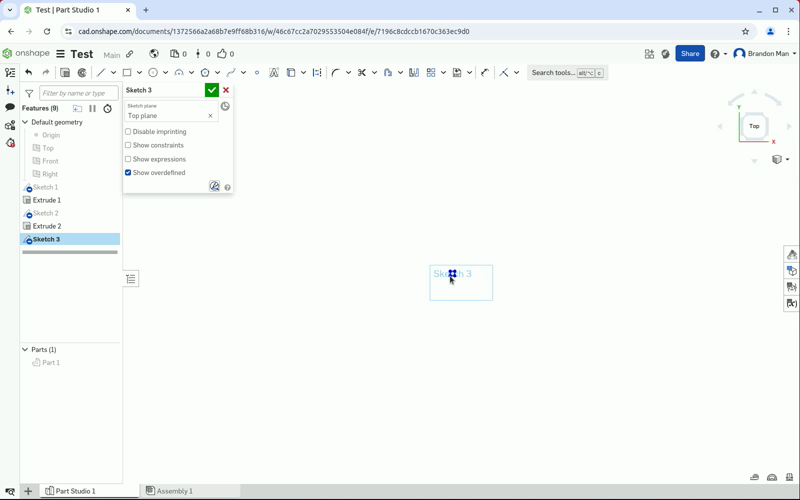
mouse_move(454, 272)
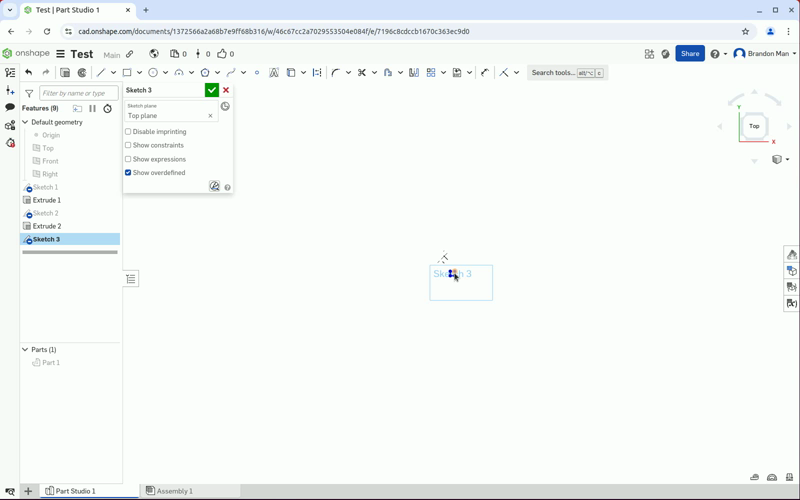
scroll(6)
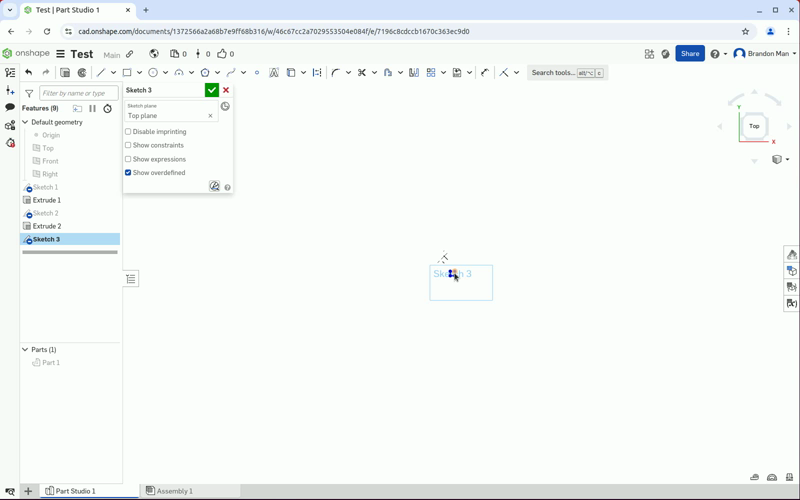
scroll(6)
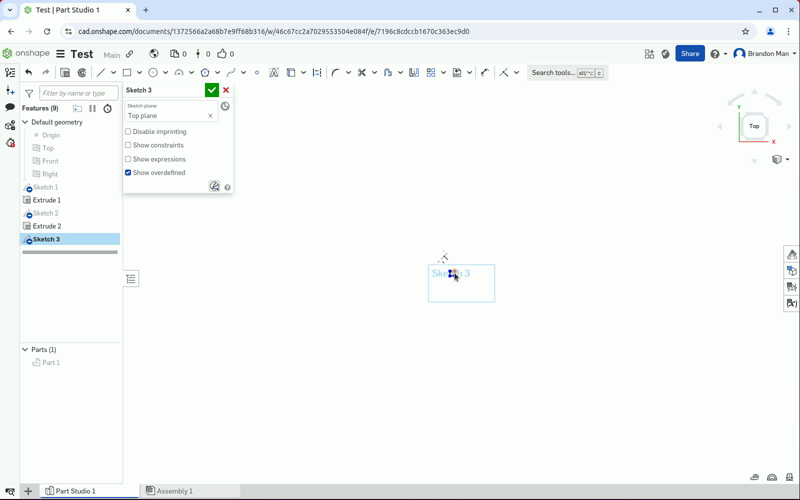
scroll(6)
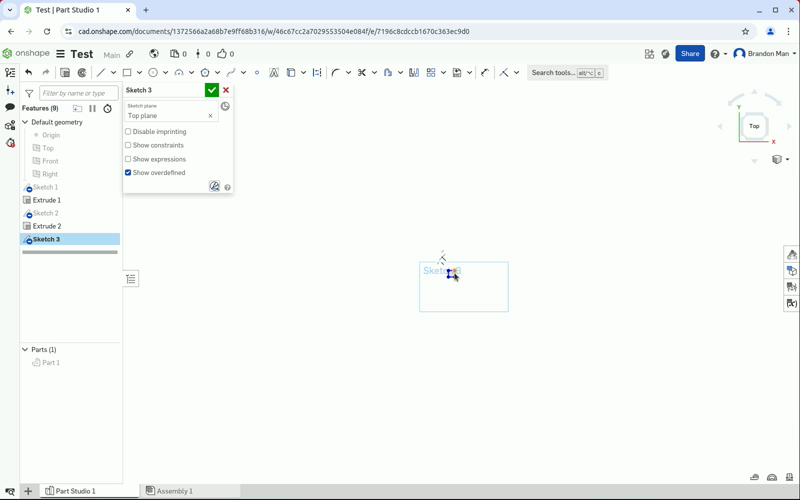
scroll(6)
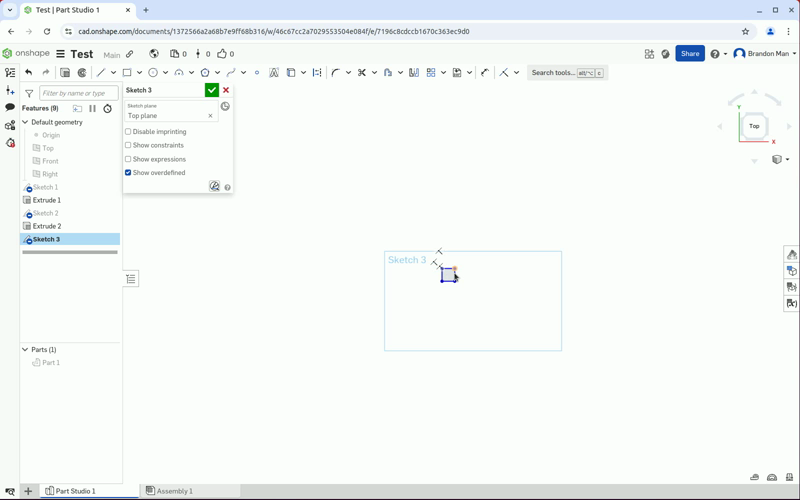
scroll(6)
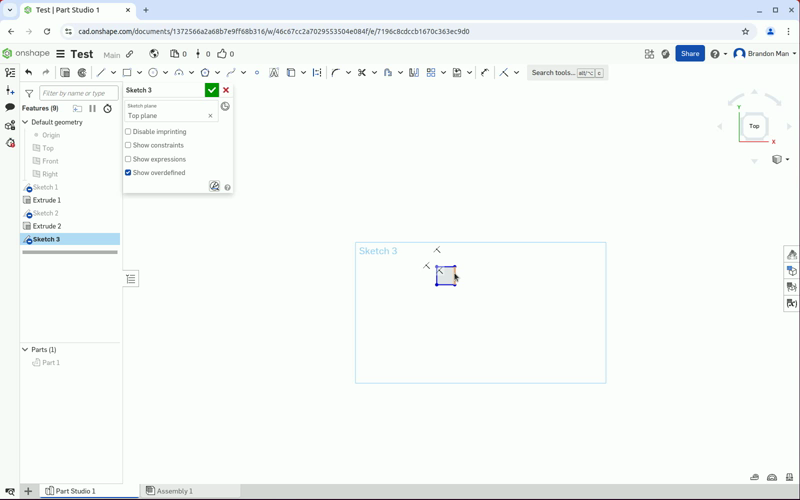
scroll(6)
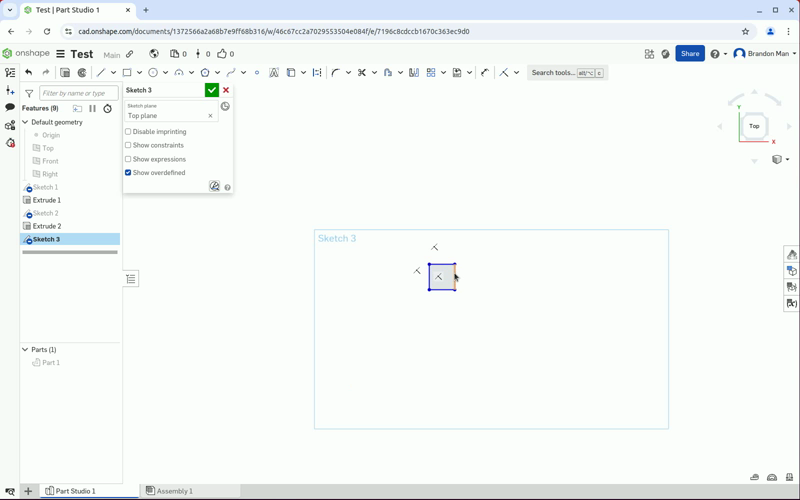
scroll(6)
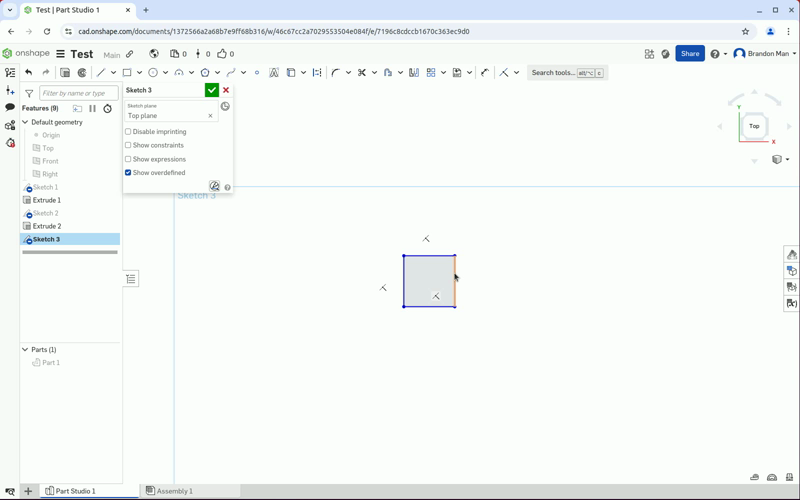
click(454, 272)
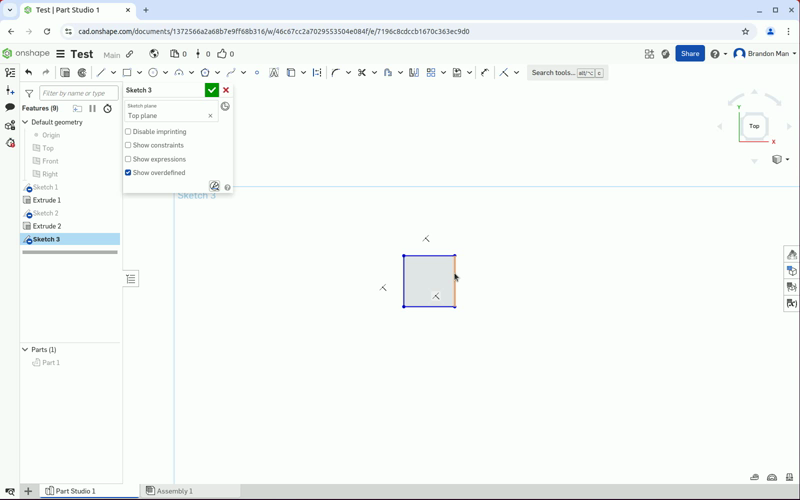
scroll(-6)
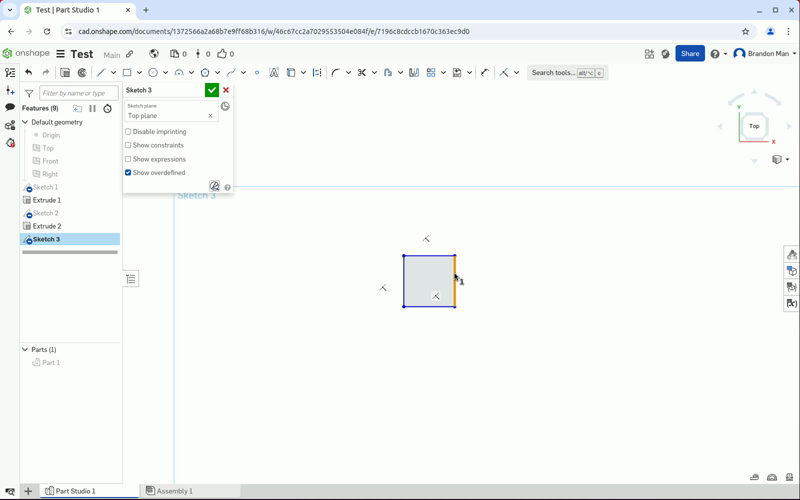
scroll(-6)
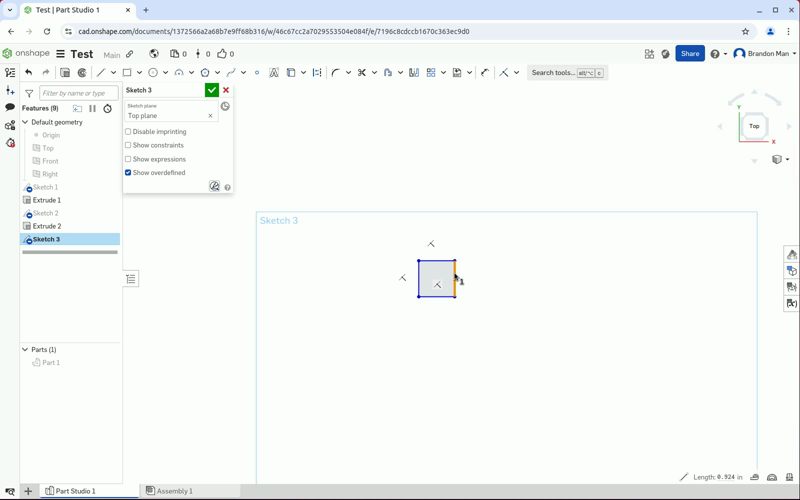
scroll(-6)
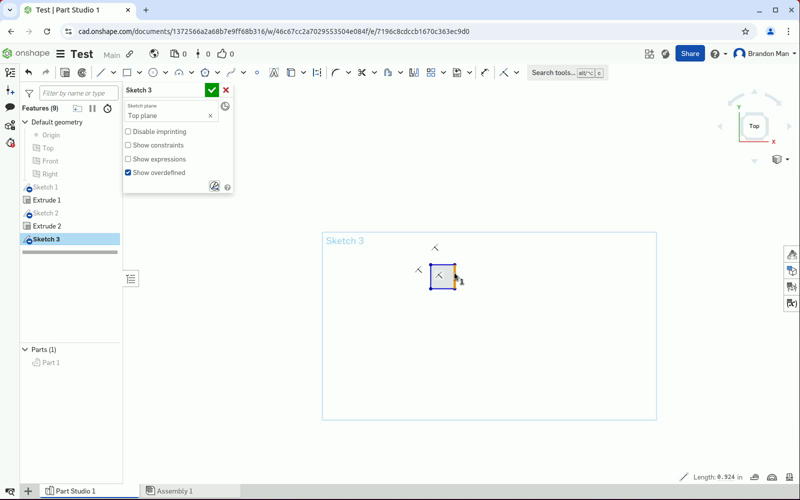
scroll(-6)
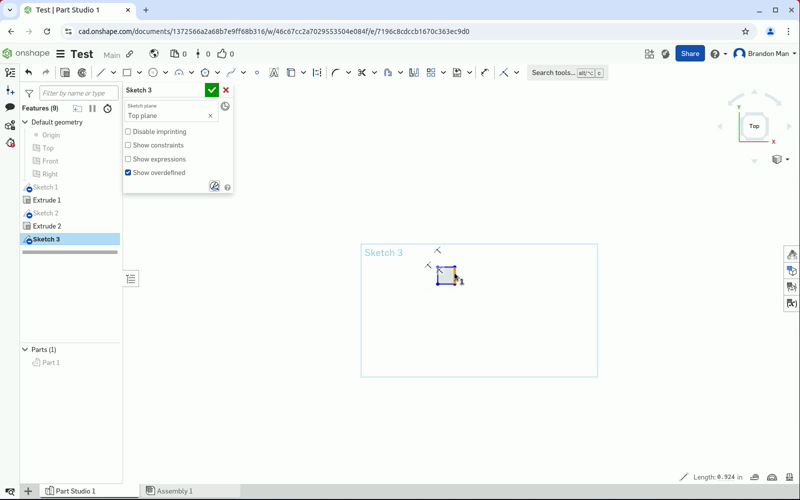
scroll(-6)
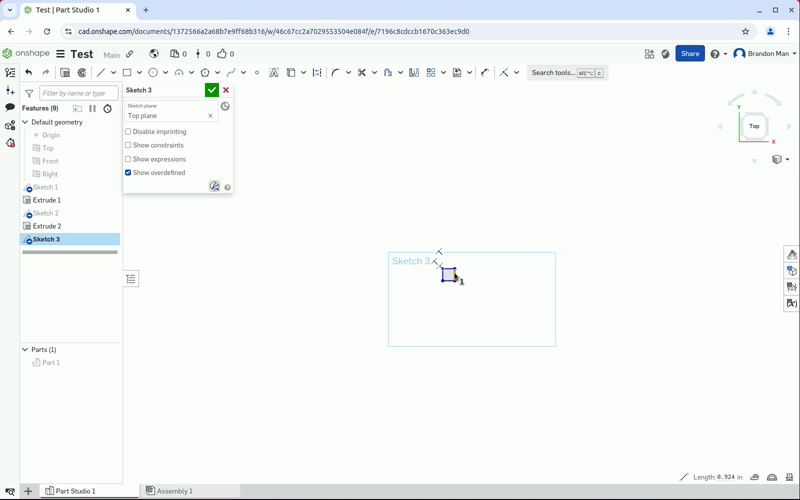
scroll(-6)
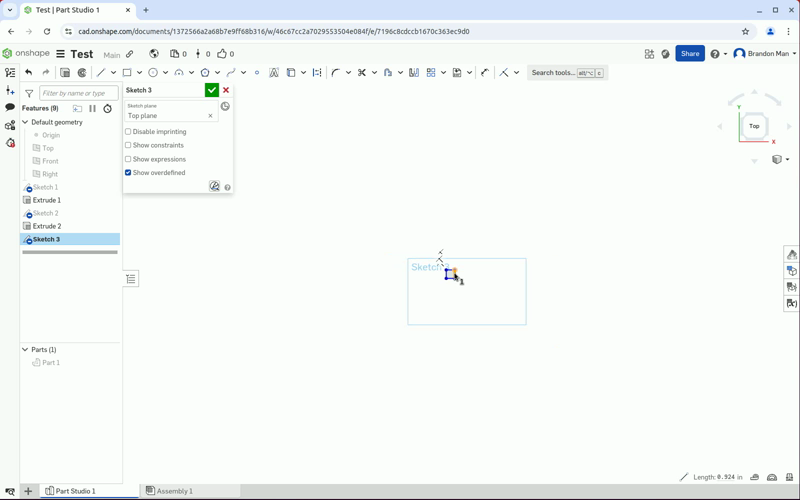
scroll(-6)
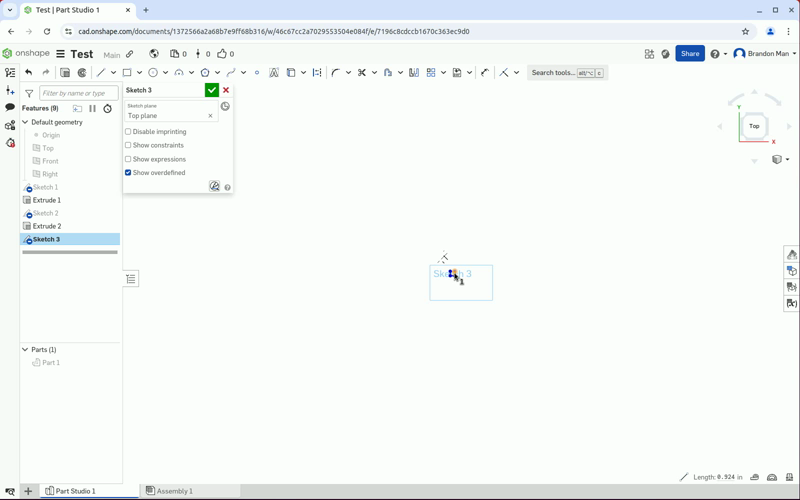
mouse_move(73, 352)
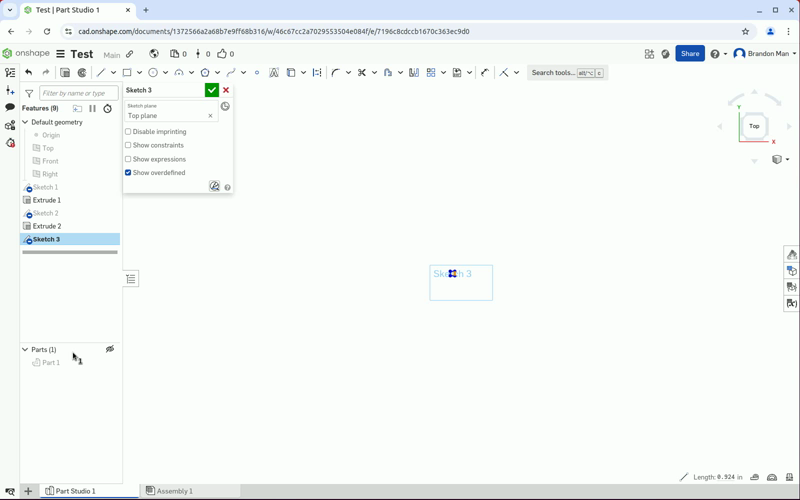
key(shift+y)
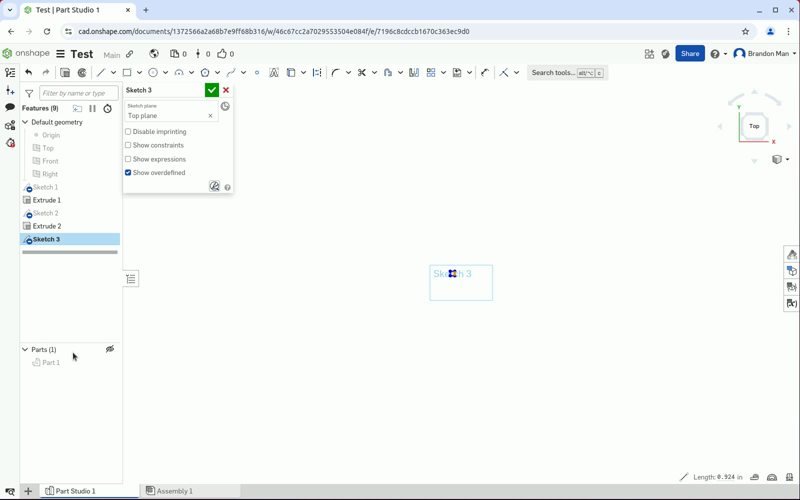
key(shift+e)
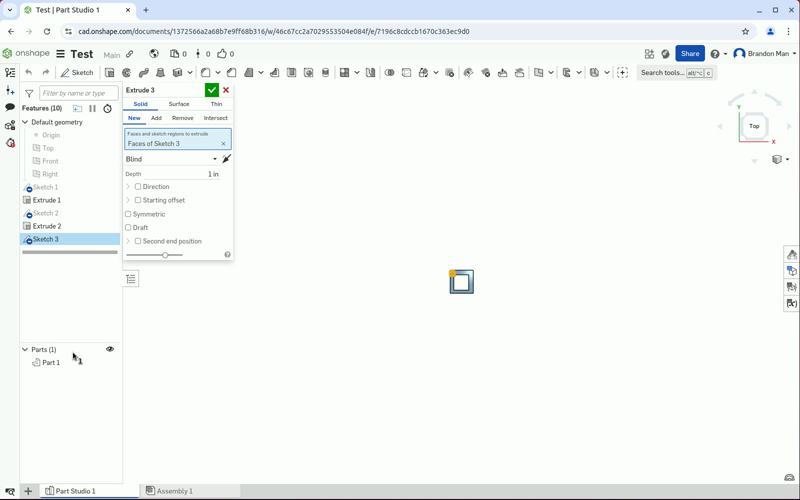
mouse_move(143, 106)
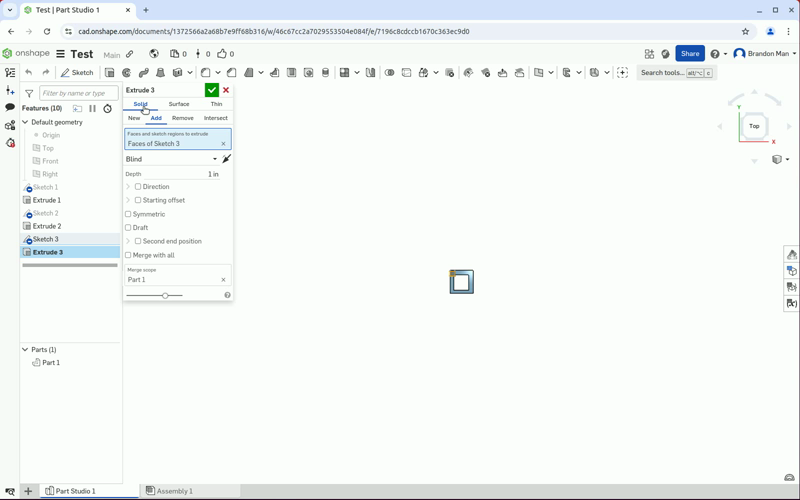
click(143, 106)
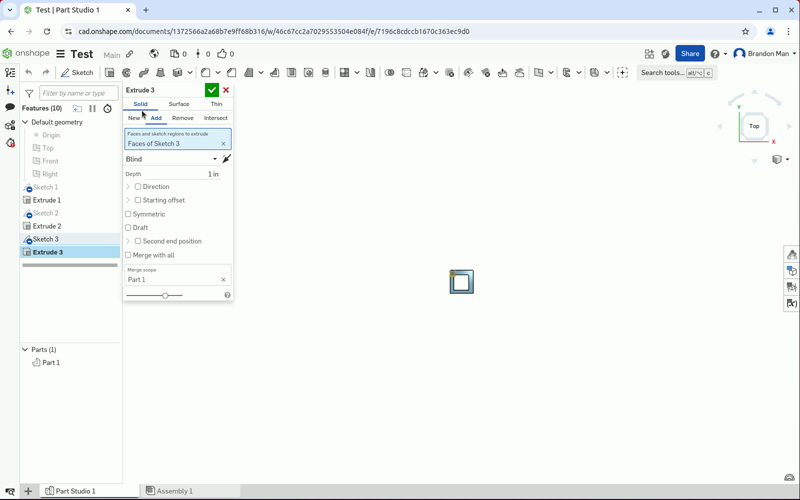
mouse_move(137, 120)
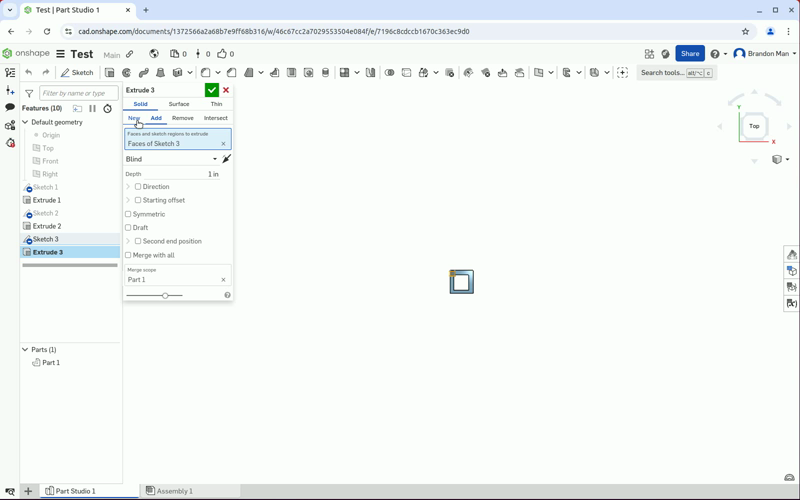
click(137, 120)
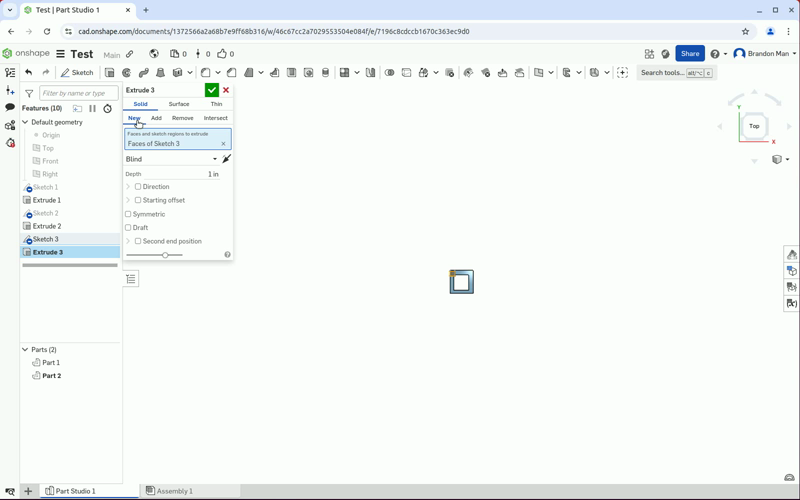
key(tab, 4)
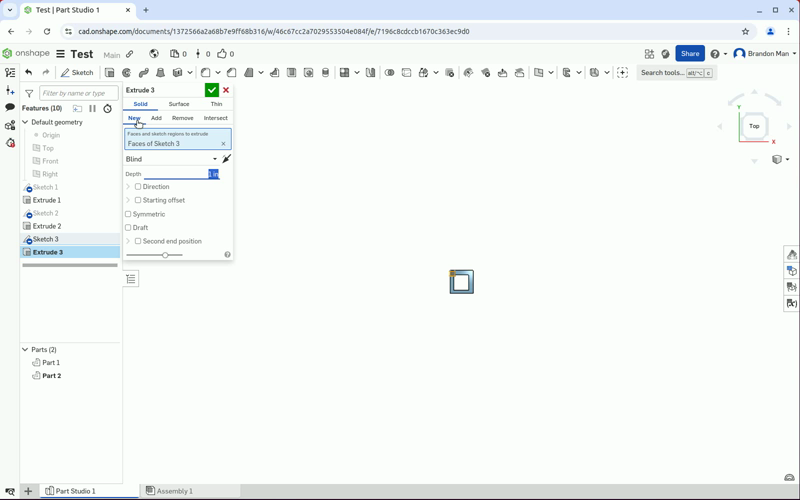
text(22.386)
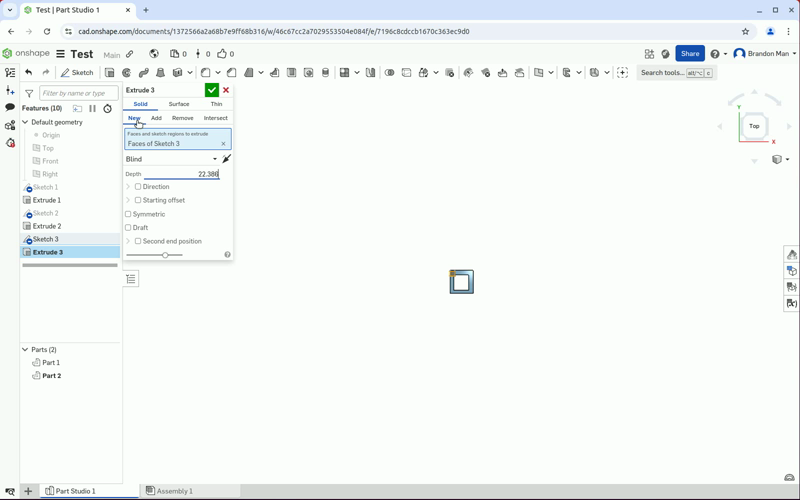
key(enter)
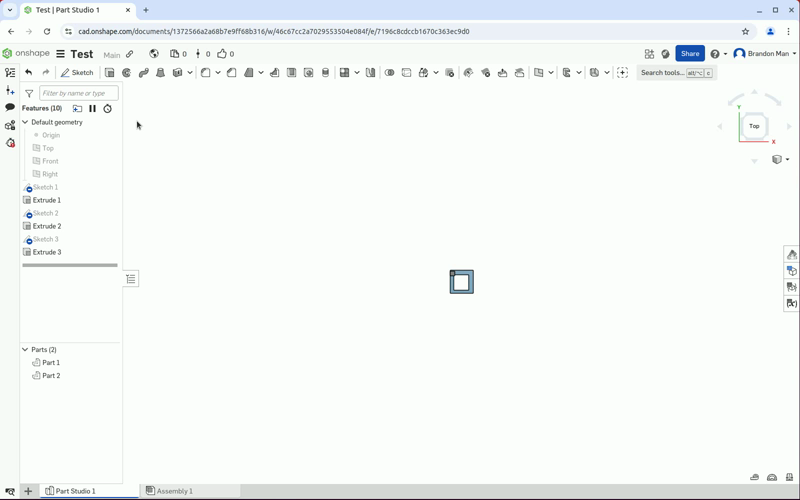
key(shift+h)
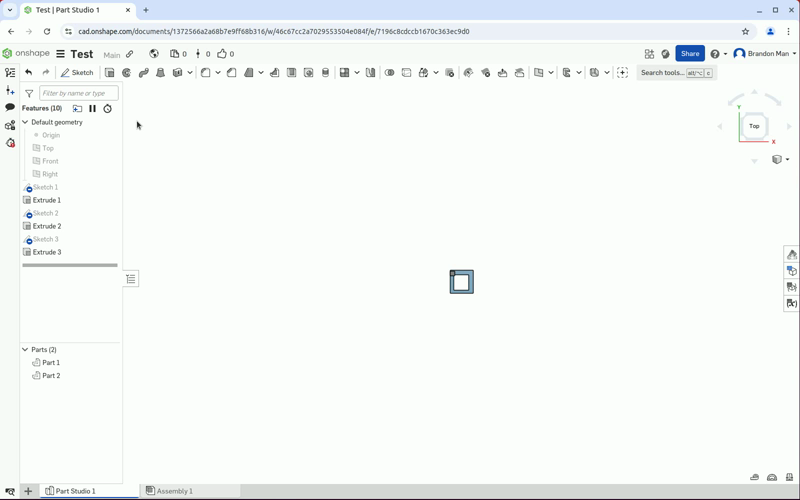
key(shift+h)
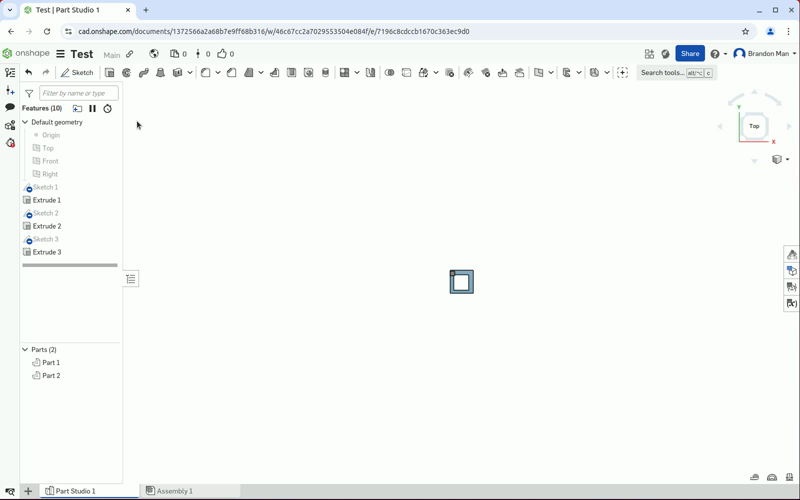
mouse_move(73, 189)
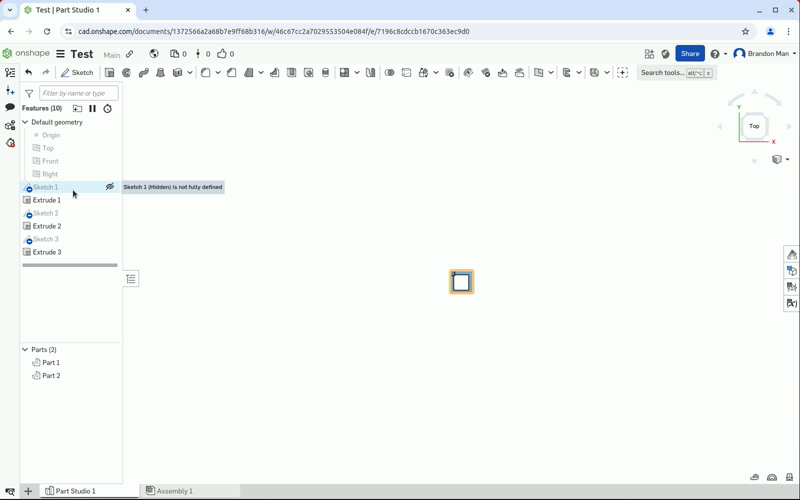
click(73, 189)
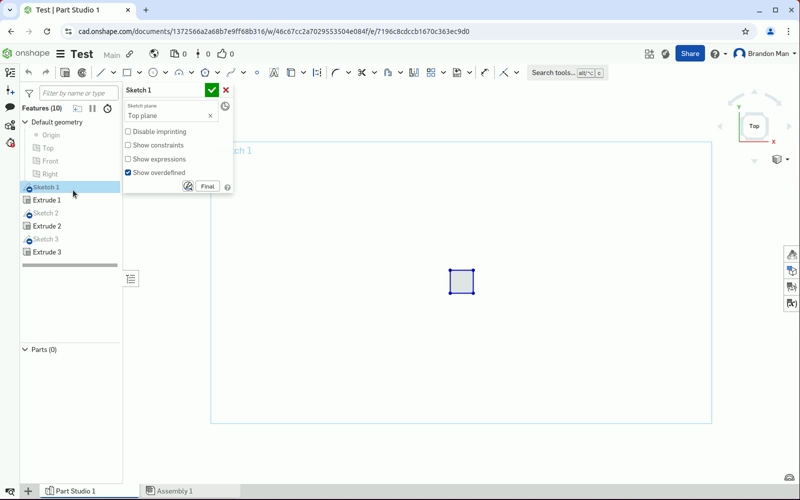
mouse_move(229, 92)
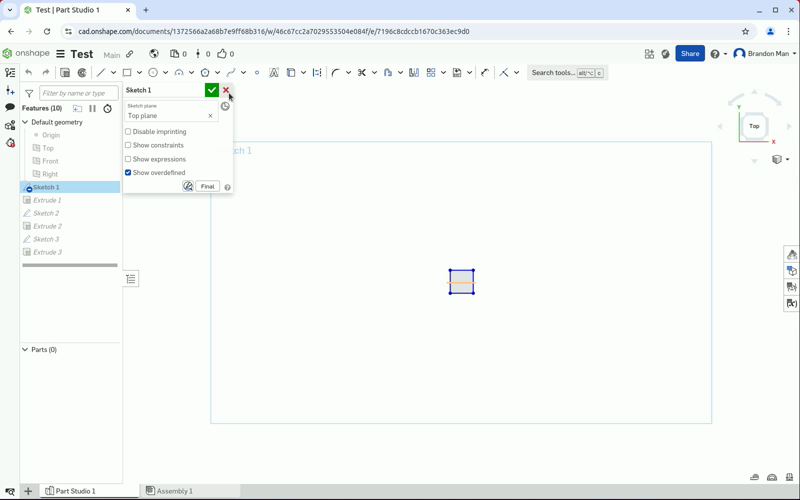
click(229, 92)
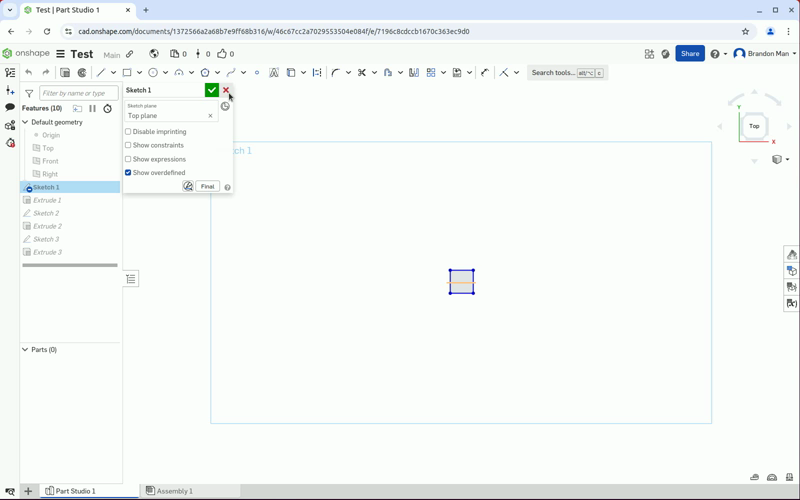
key(shift+s)
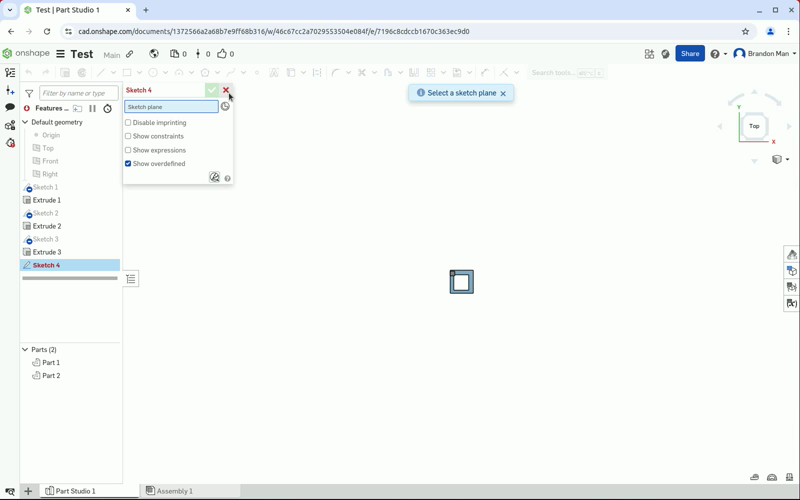
mouse_move(73, 150)
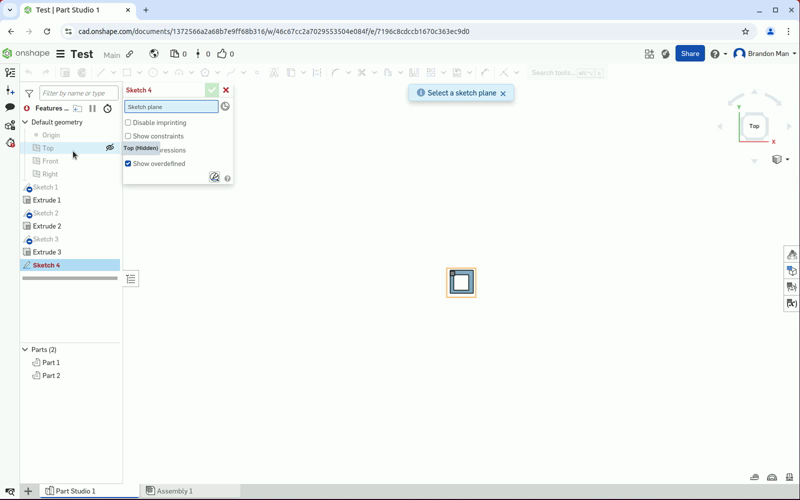
click(73, 150)
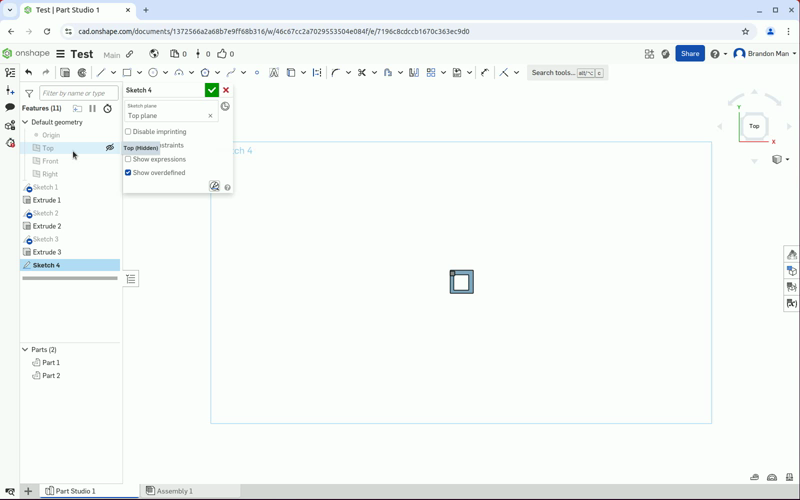
mouse_move(73, 352)
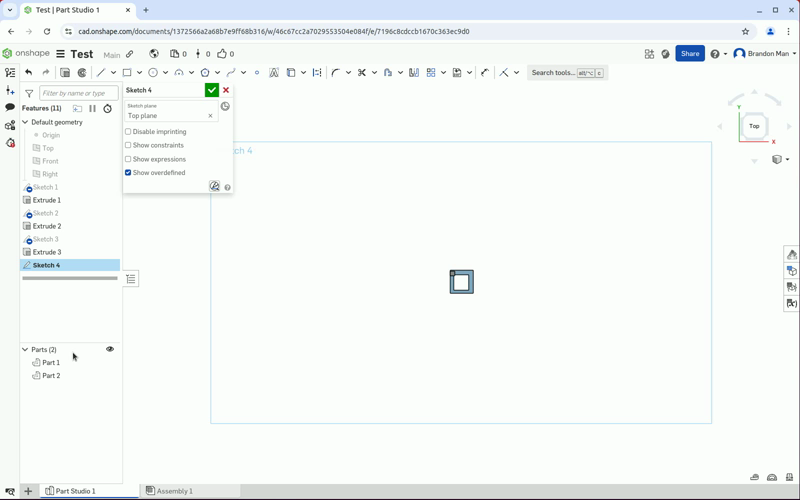
key(y)
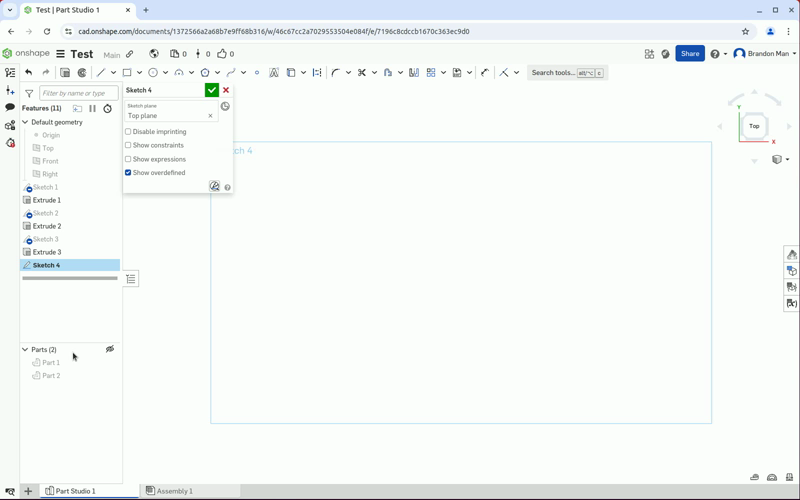
key(l)
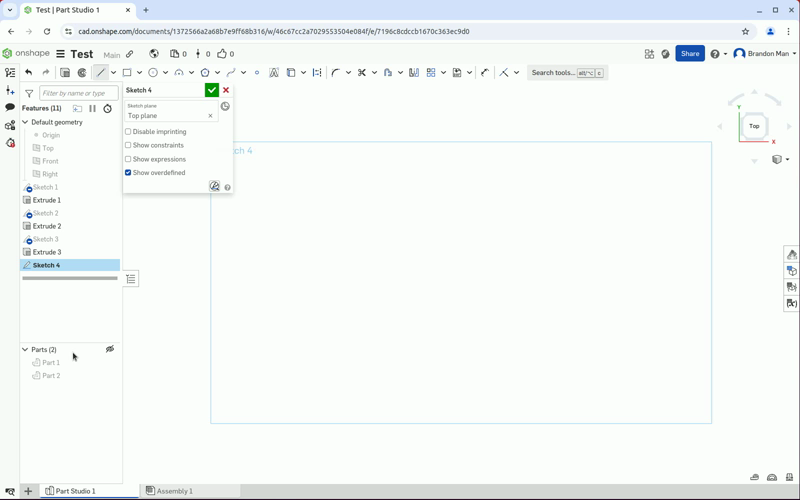
key_down(shift)
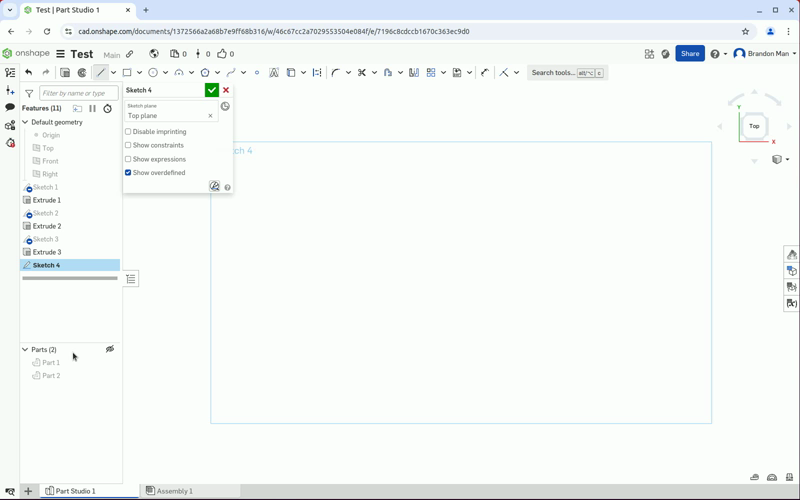
mouse_move(467, 275)
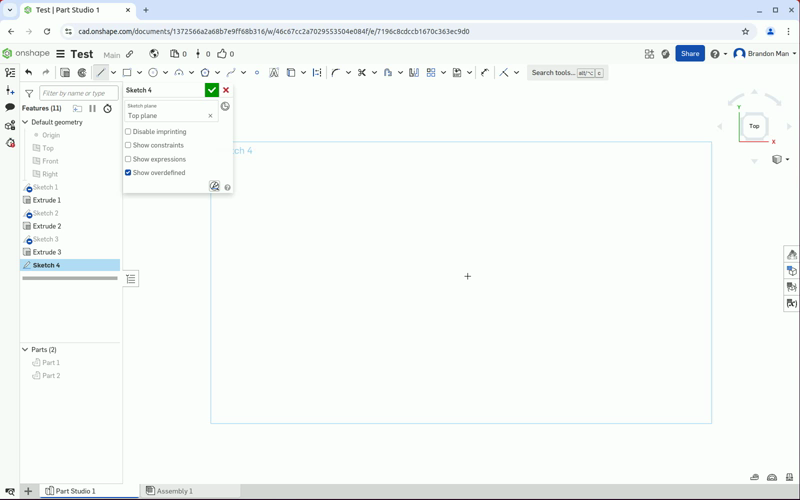
click(467, 275)
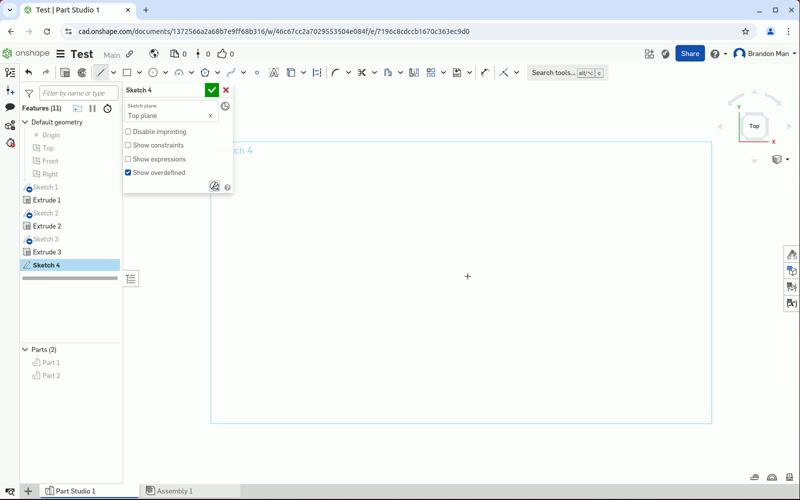
key_up(shift)
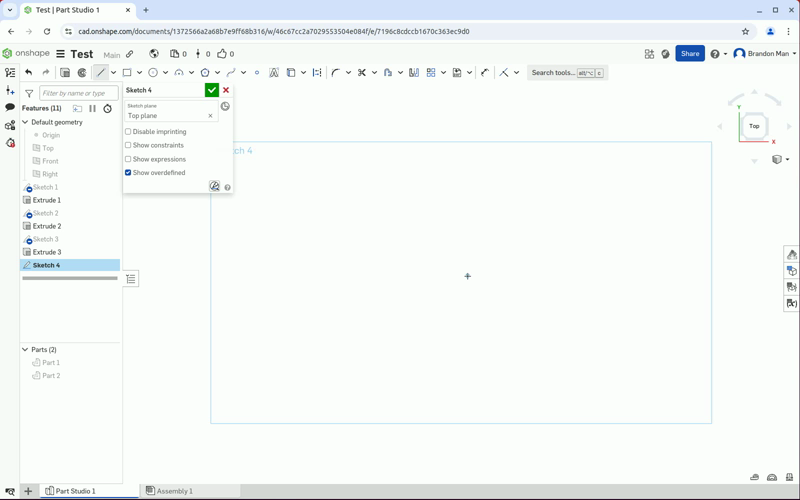
key_down(shift)
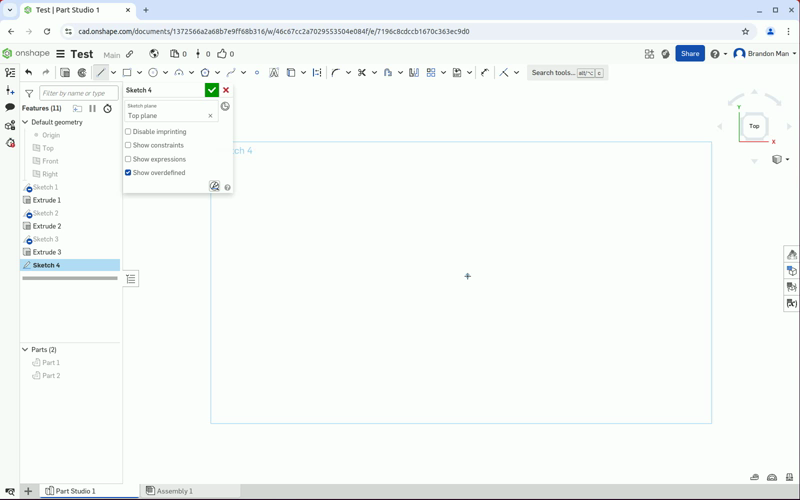
mouse_move(497, 275)
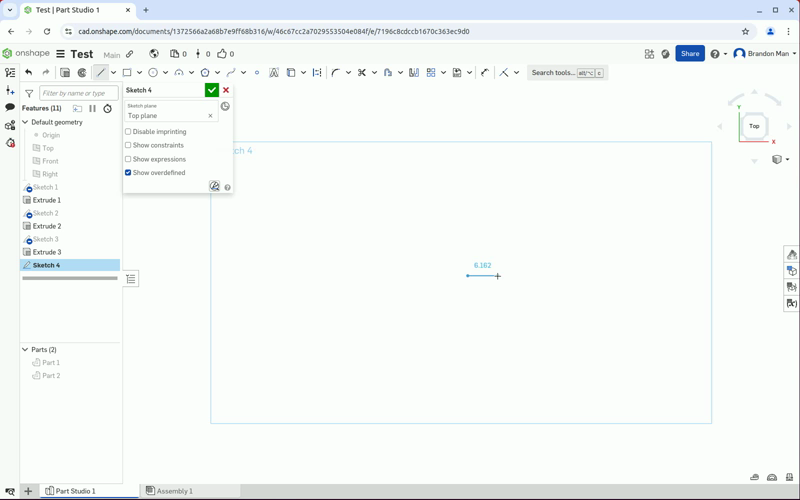
mouse_move(472, 275)
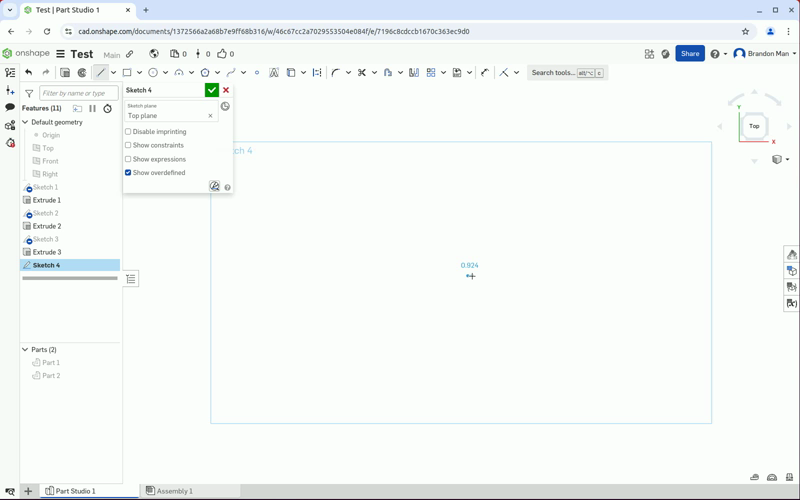
scroll(6)
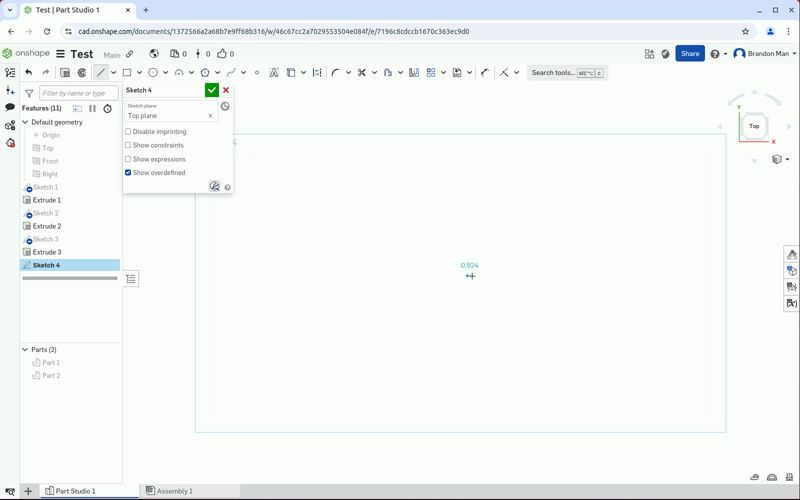
scroll(6)
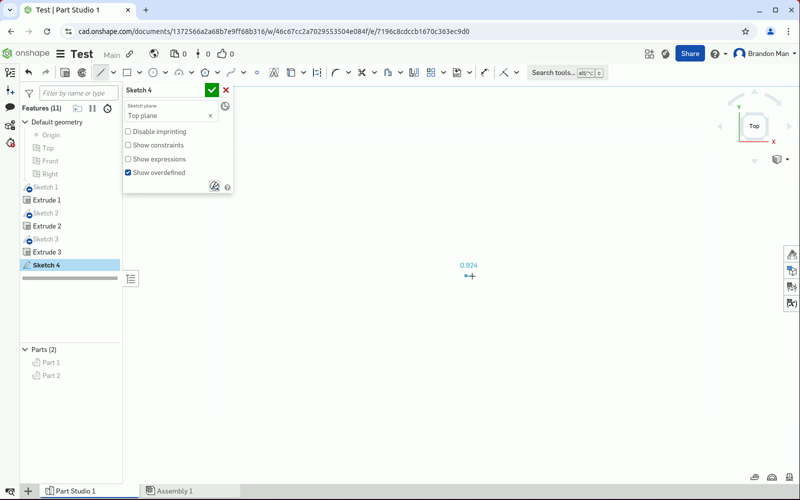
scroll(6)
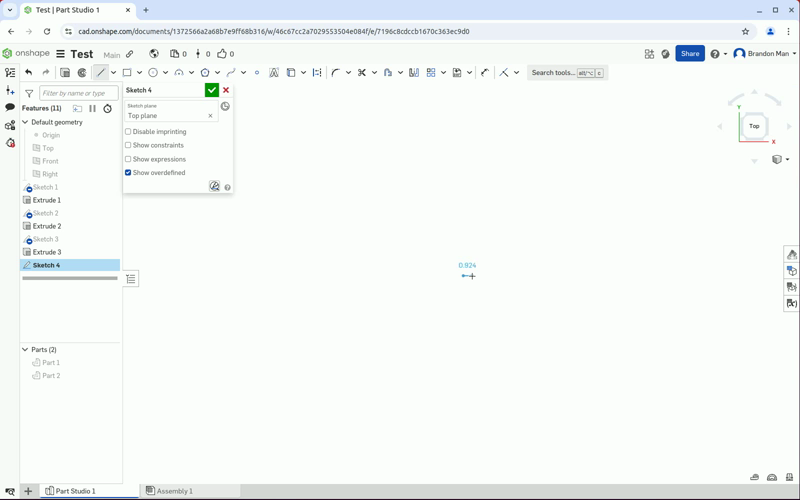
scroll(6)
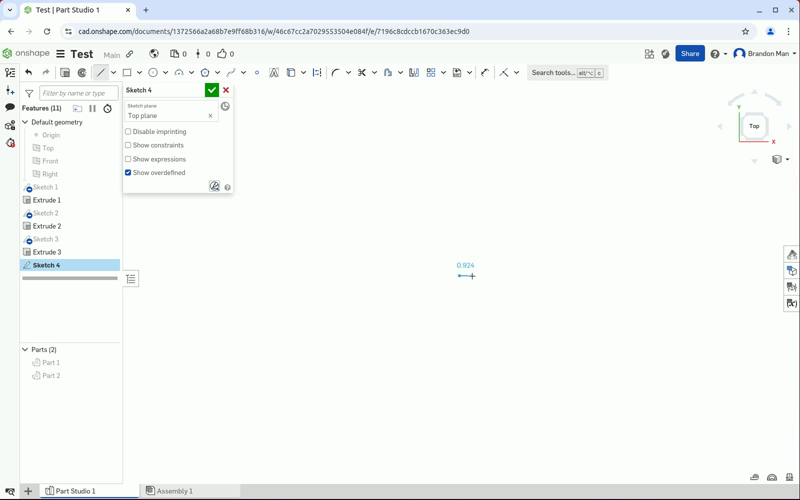
scroll(6)
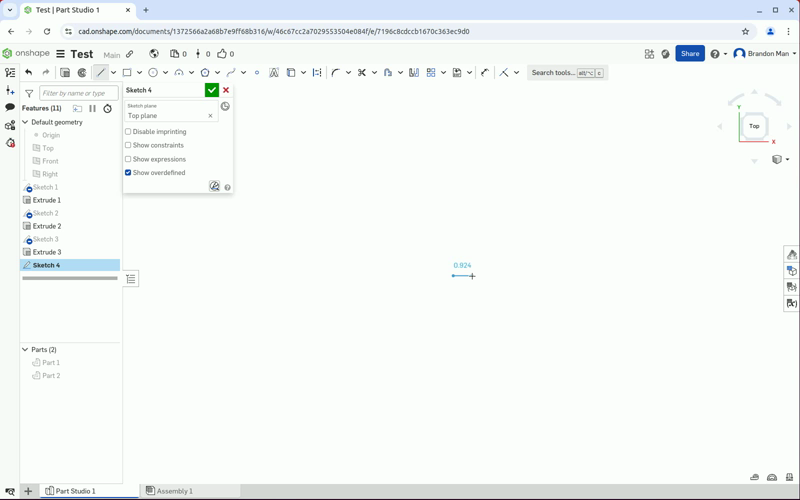
scroll(6)
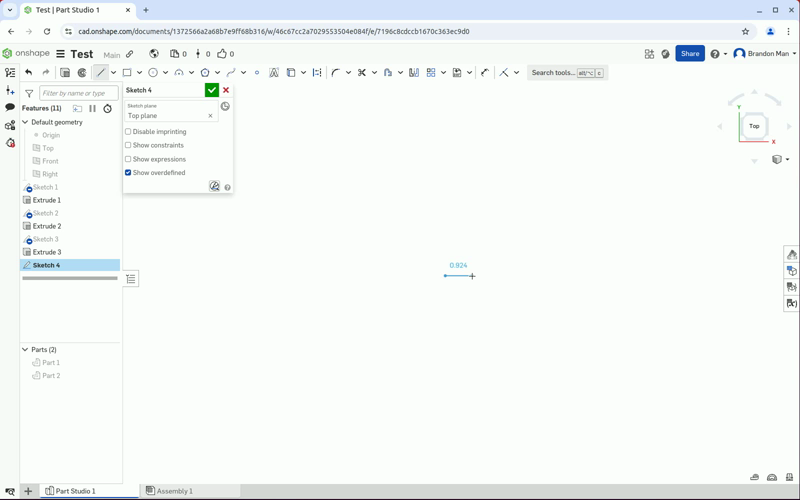
scroll(6)
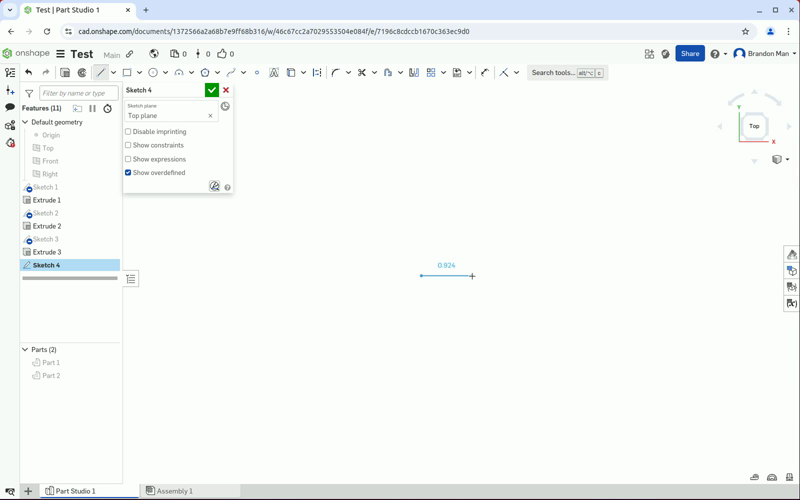
click(472, 275)
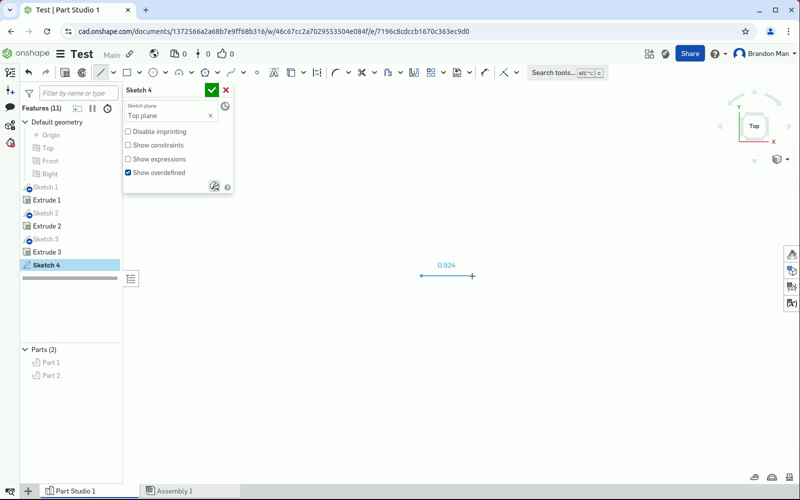
scroll(-6)
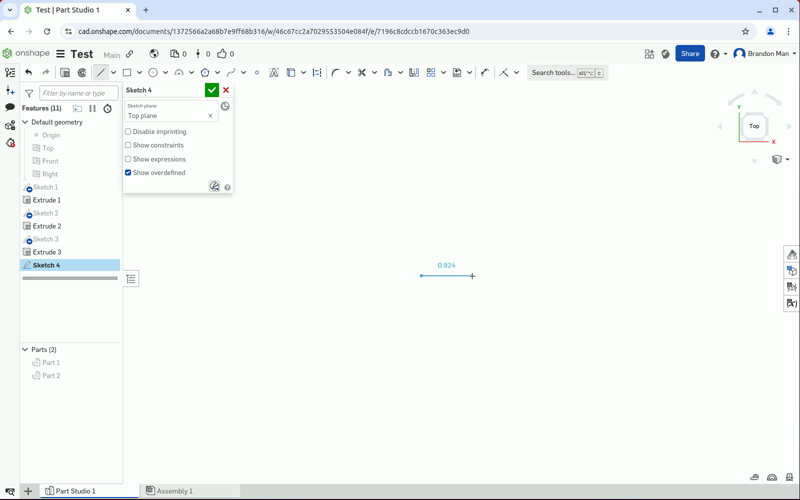
scroll(-6)
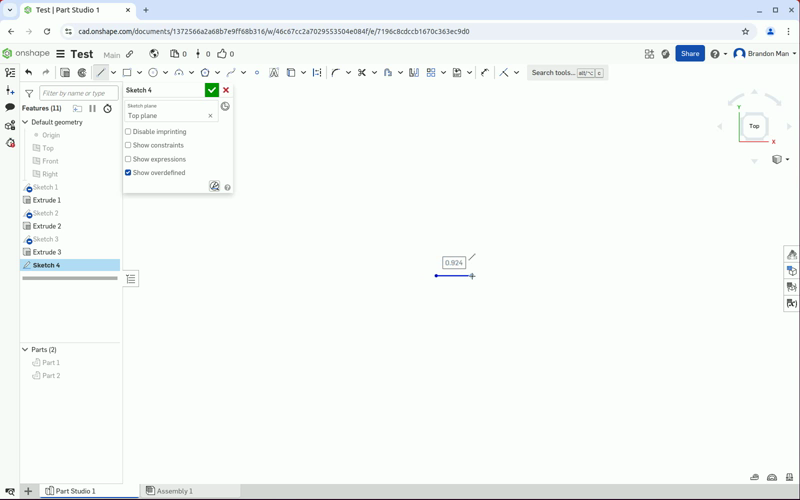
scroll(-6)
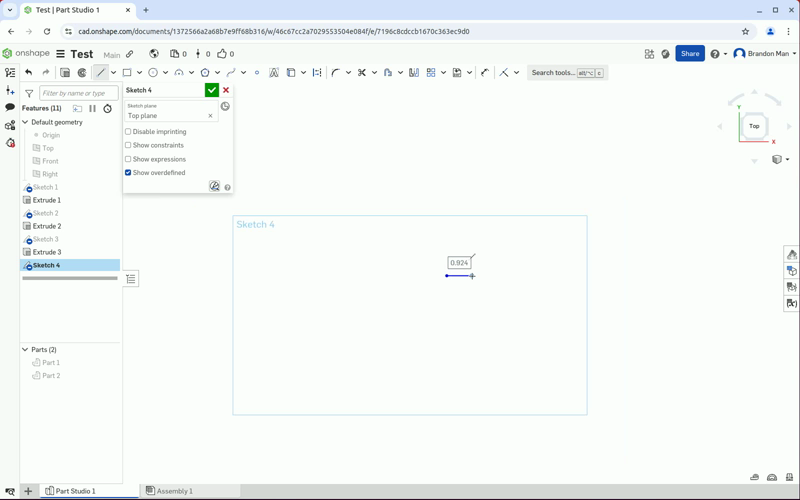
scroll(-6)
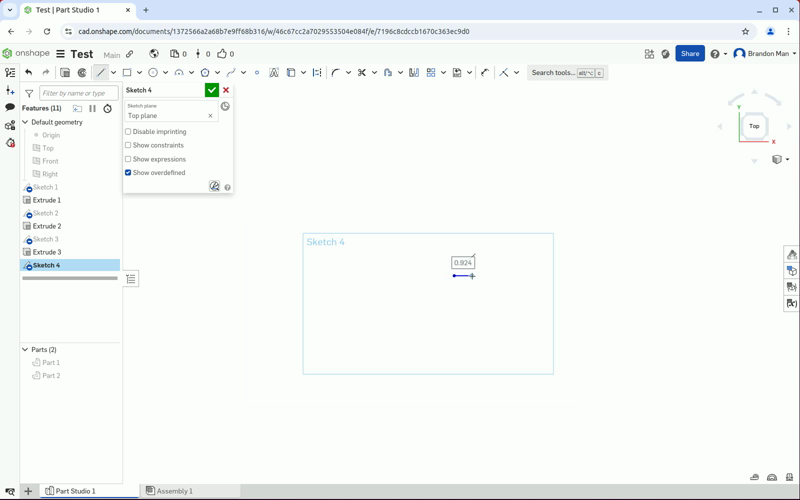
scroll(-6)
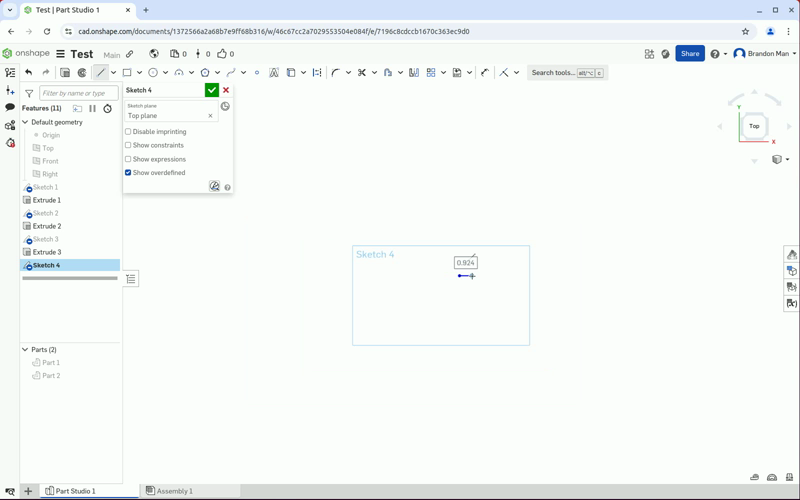
scroll(-6)
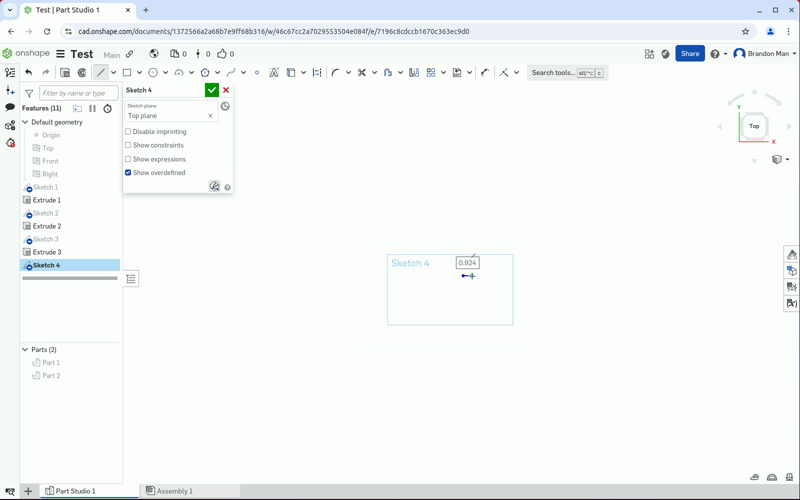
scroll(-6)
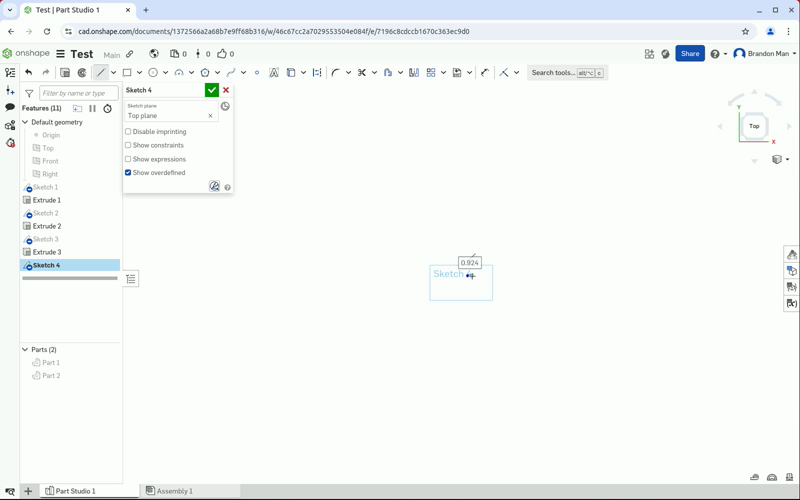
key_up(shift)
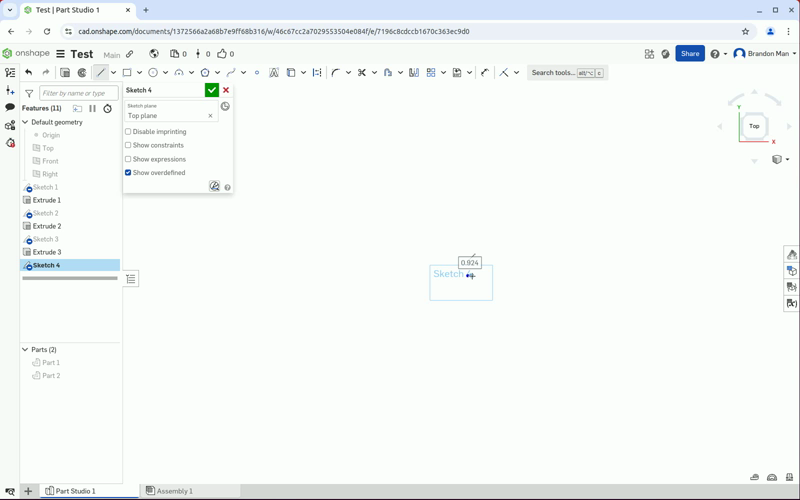
key_down(shift)
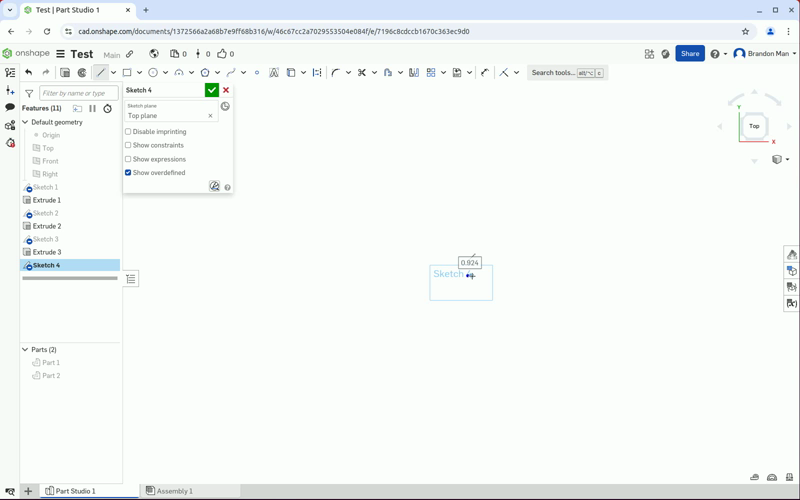
mouse_move(502, 275)
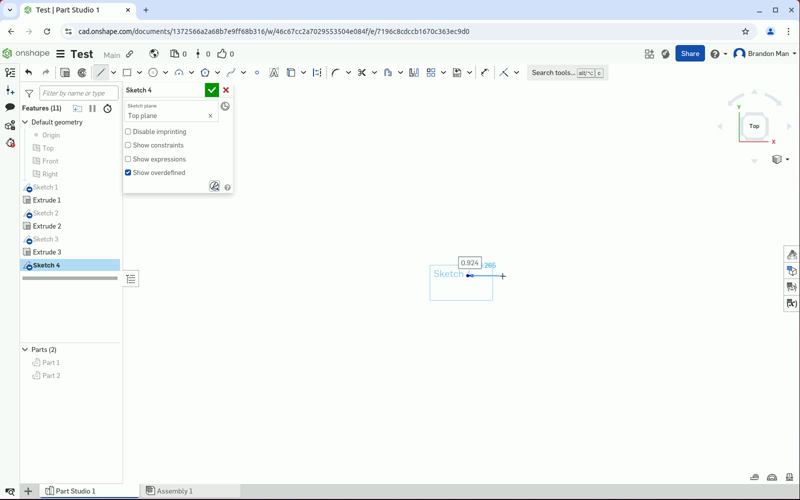
mouse_move(472, 271)
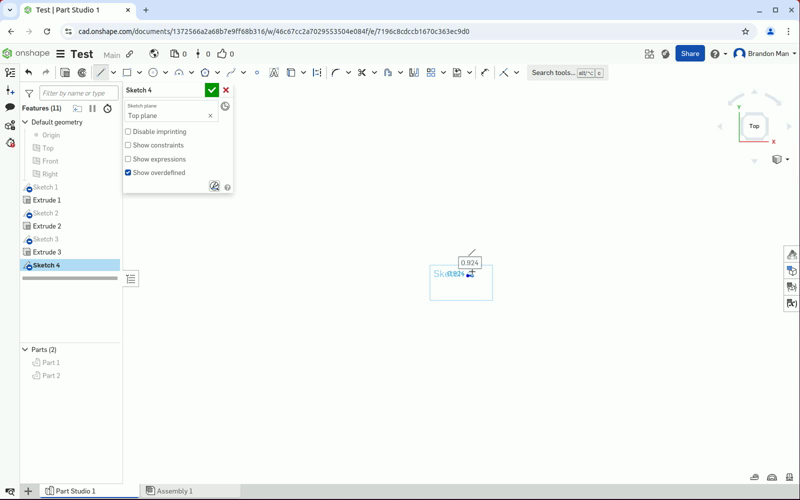
scroll(6)
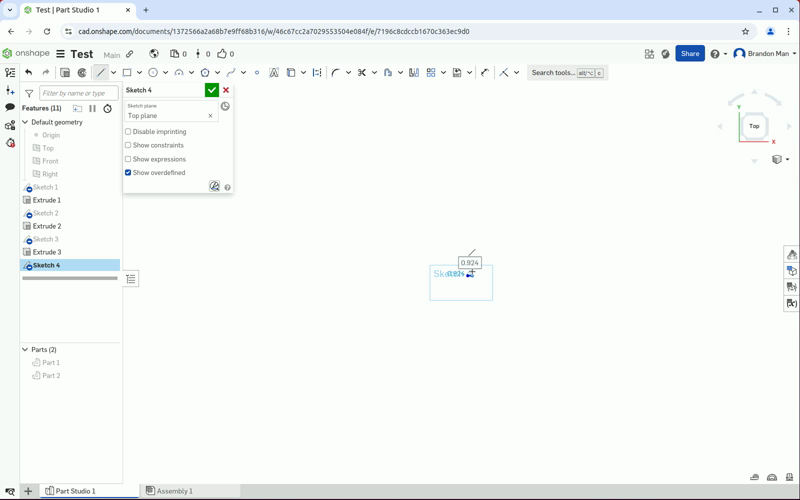
scroll(6)
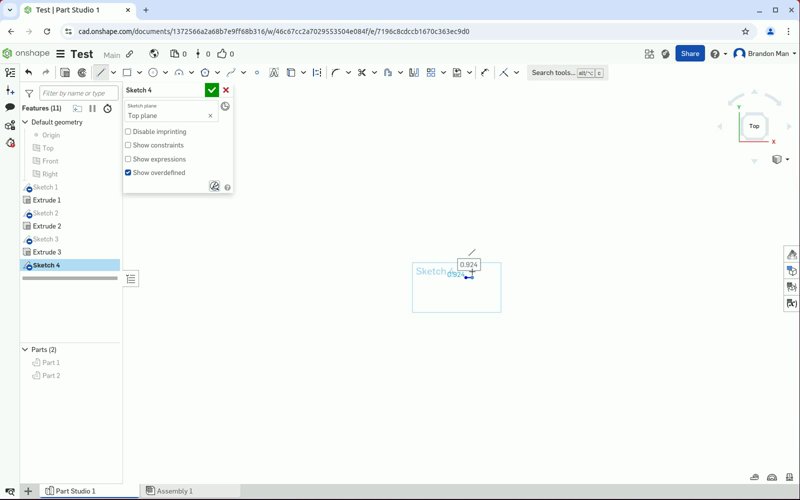
scroll(6)
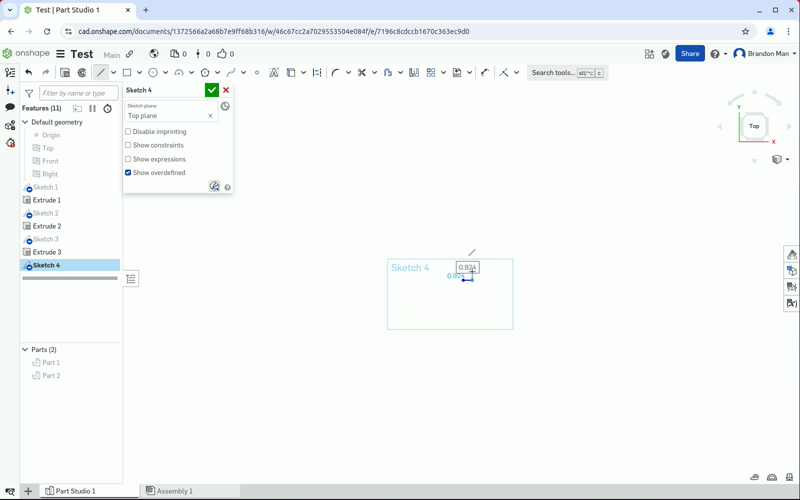
scroll(6)
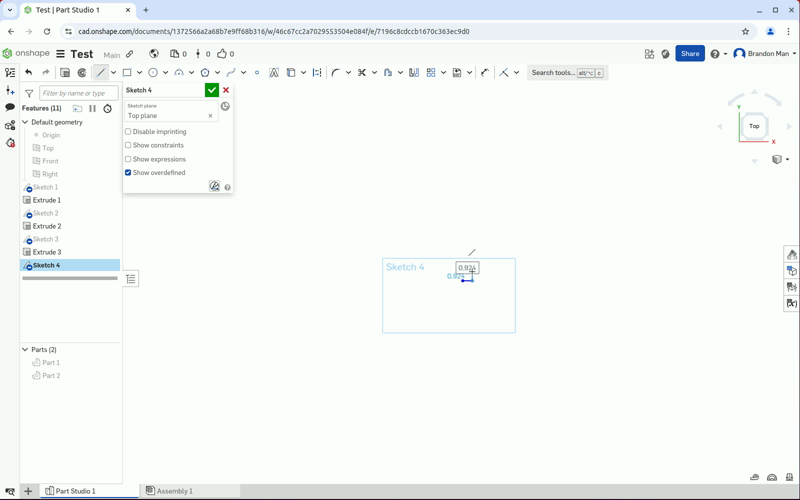
scroll(6)
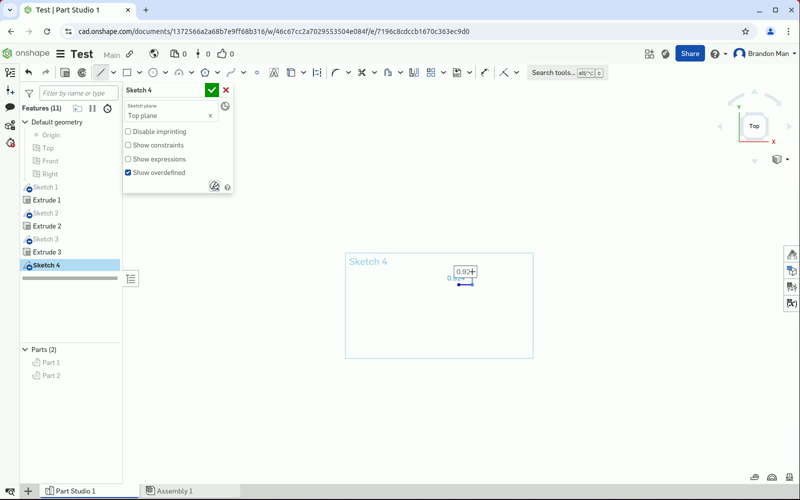
scroll(6)
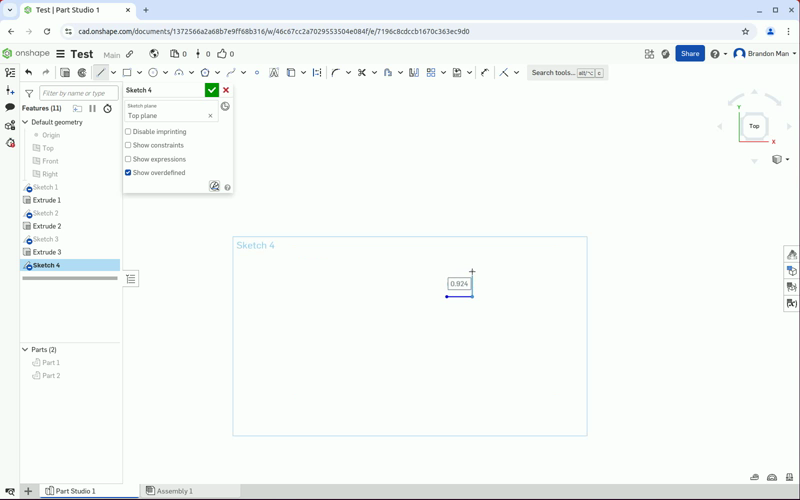
scroll(6)
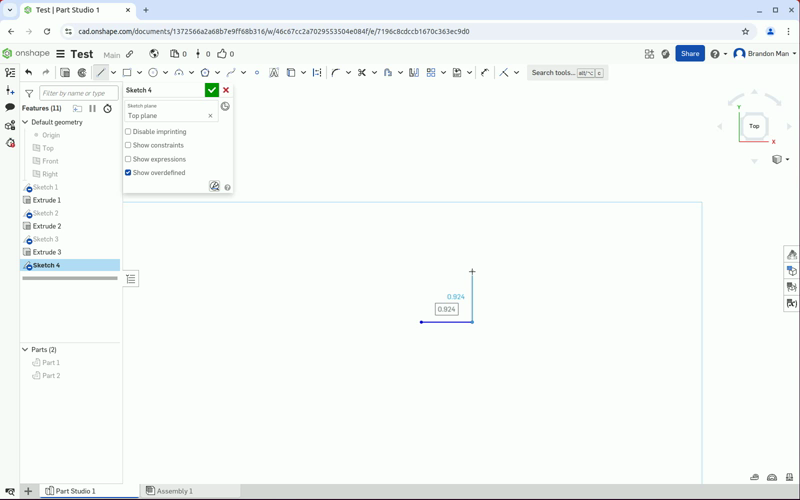
click(472, 271)
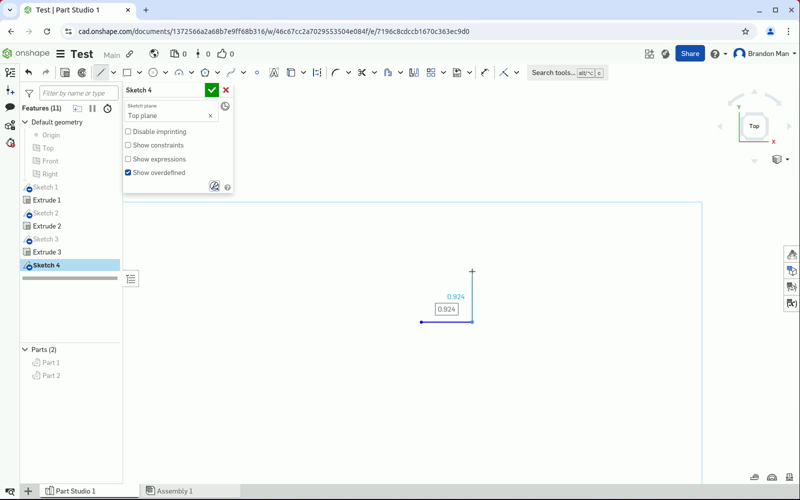
scroll(-6)
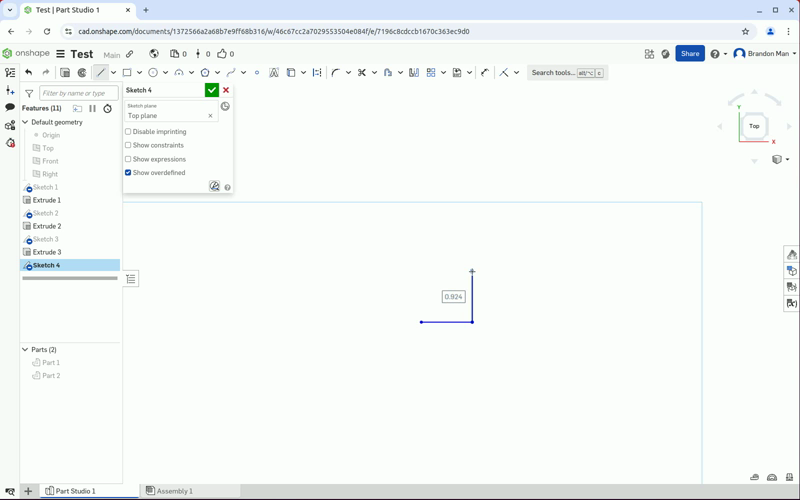
scroll(-6)
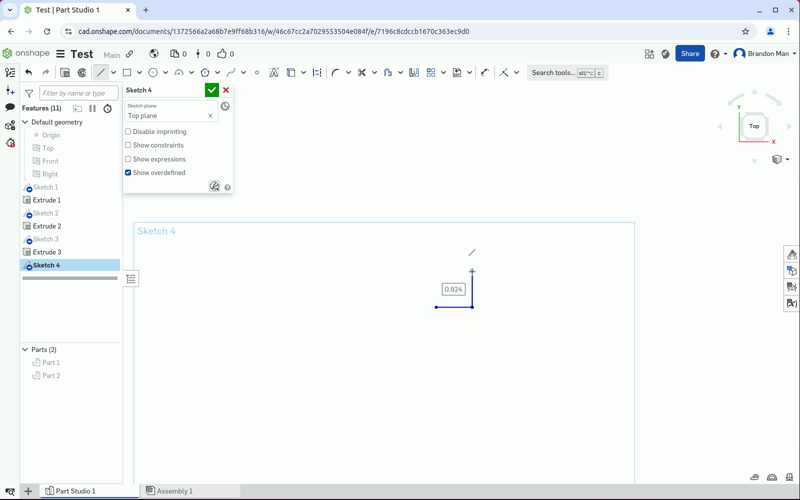
scroll(-6)
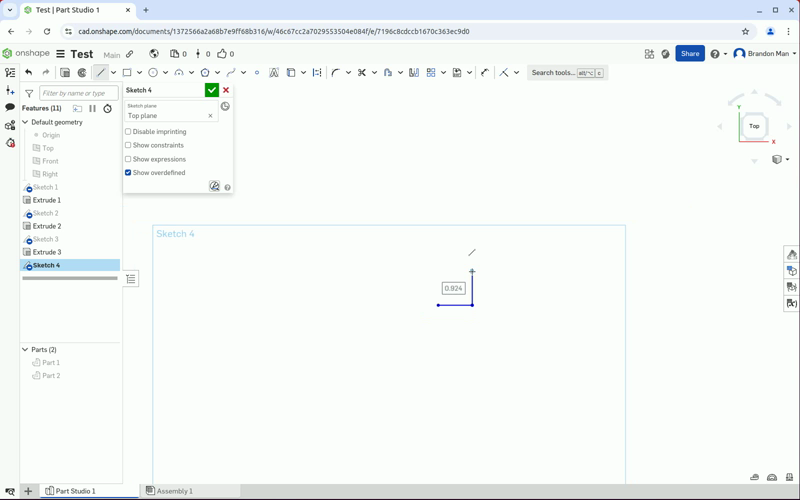
scroll(-6)
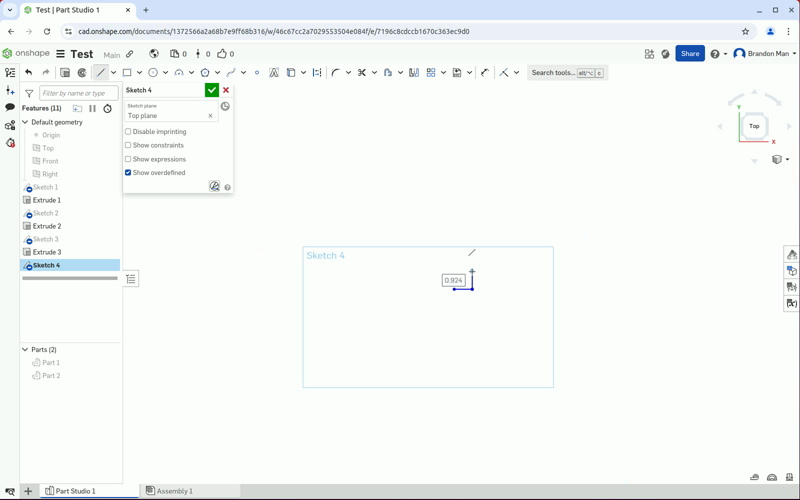
scroll(-6)
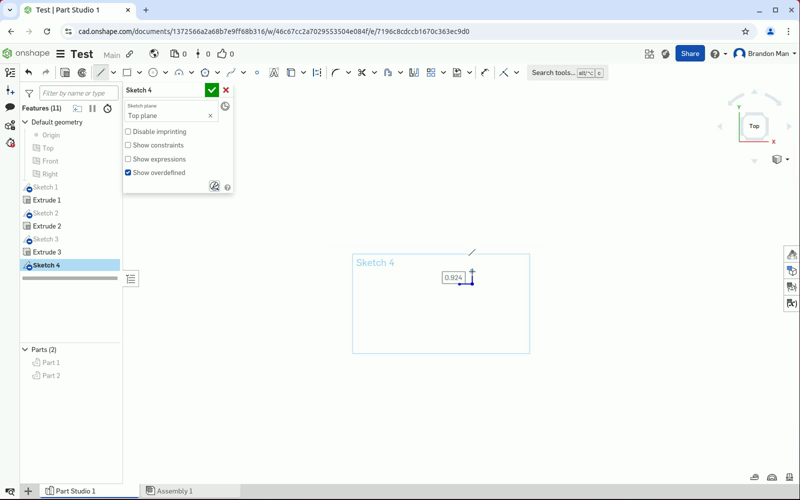
scroll(-6)
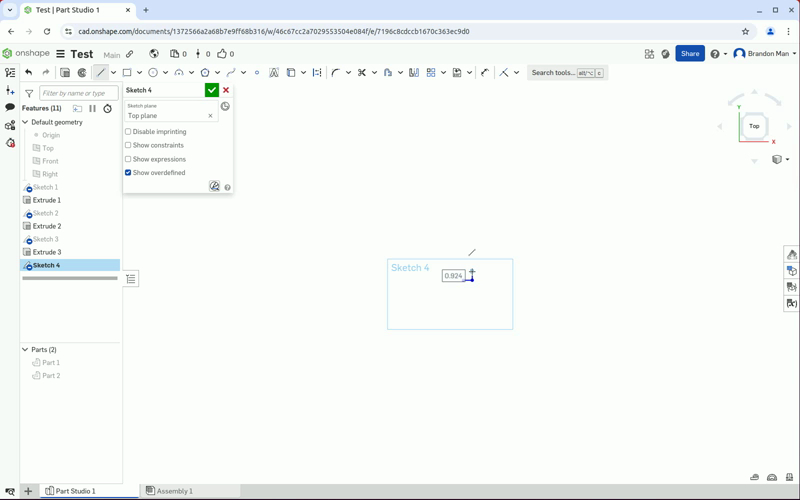
scroll(-6)
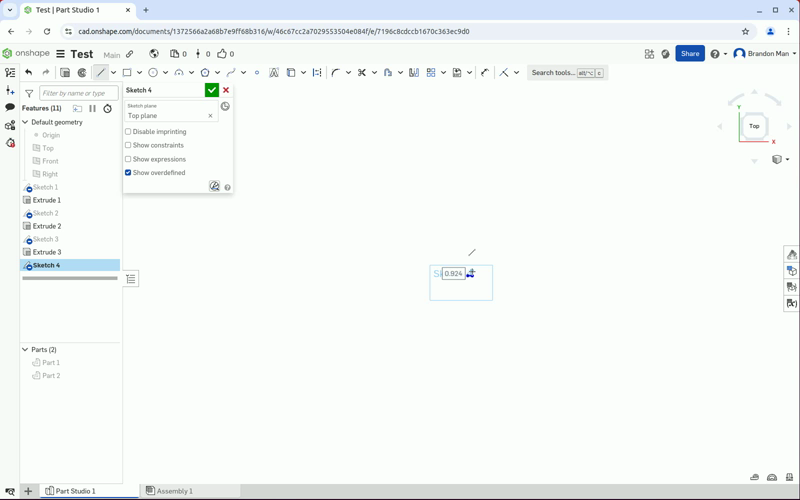
key_up(shift)
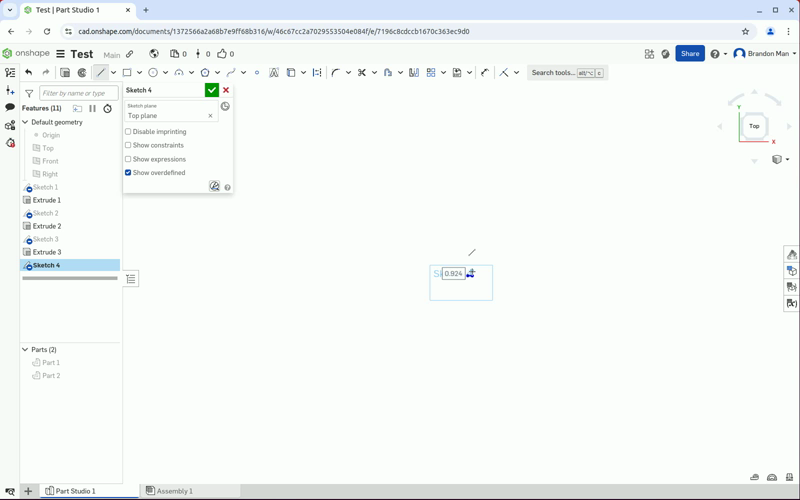
key_down(shift)
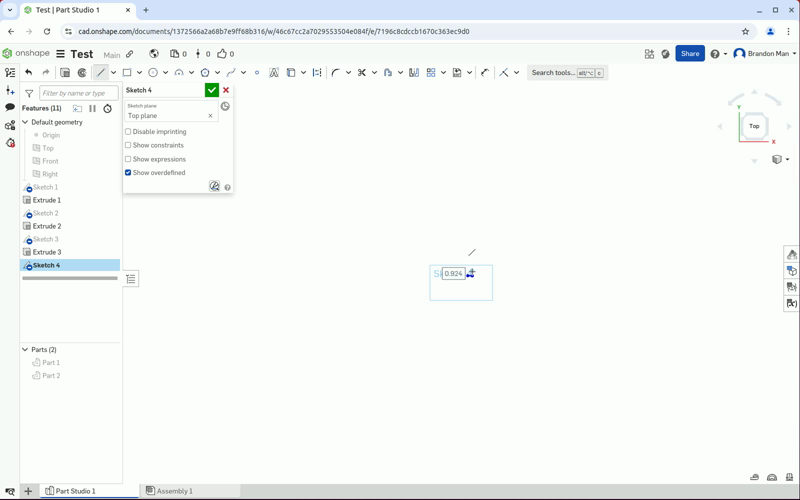
mouse_move(502, 271)
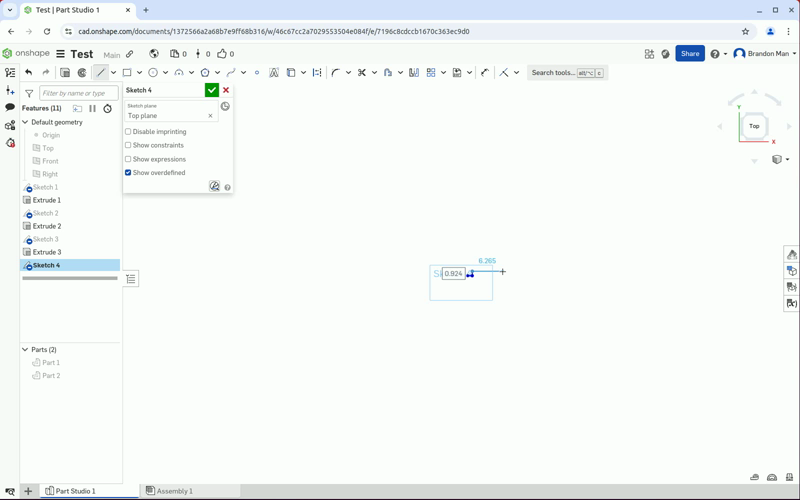
mouse_move(467, 271)
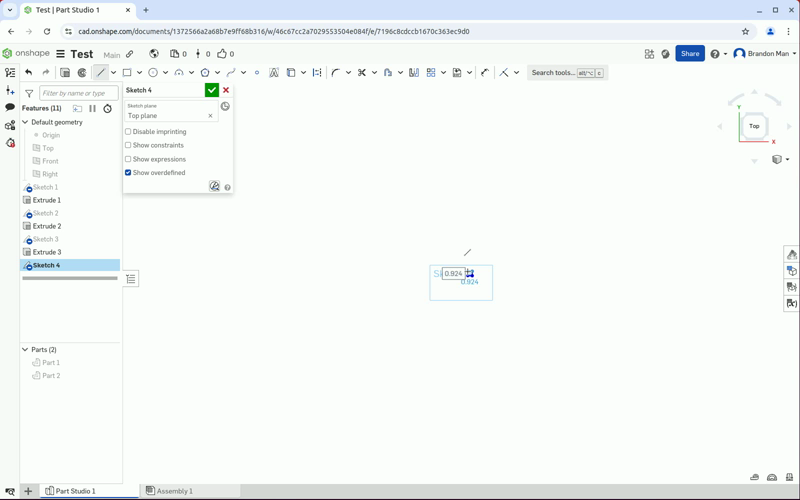
scroll(6)
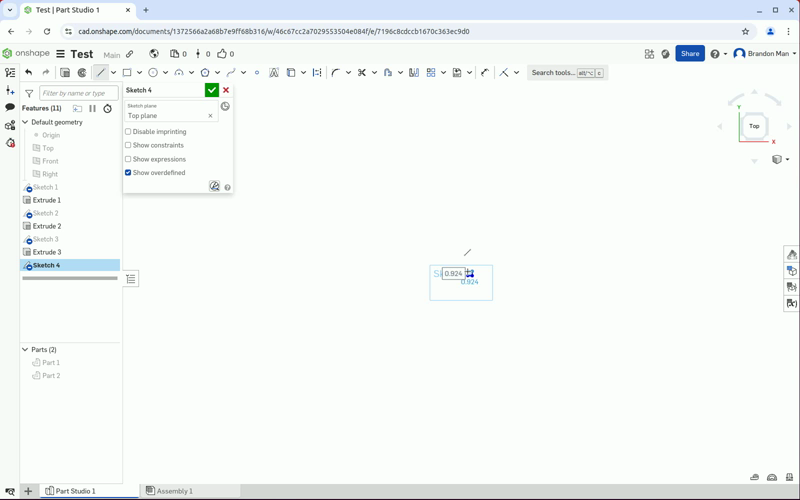
scroll(6)
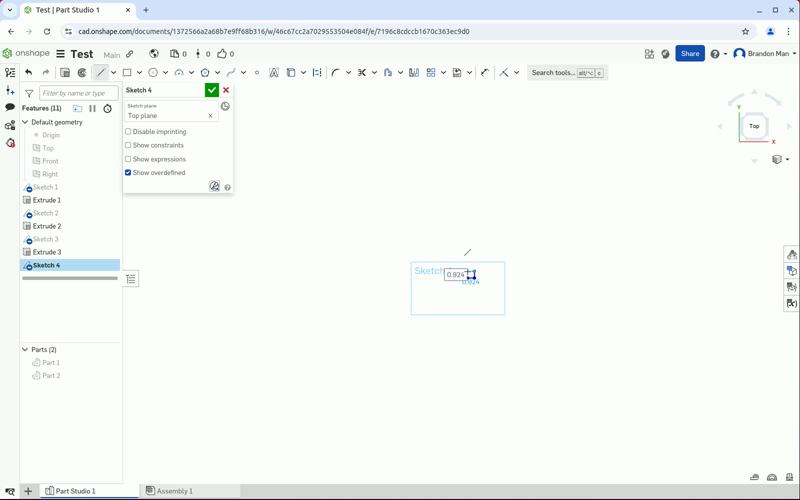
scroll(6)
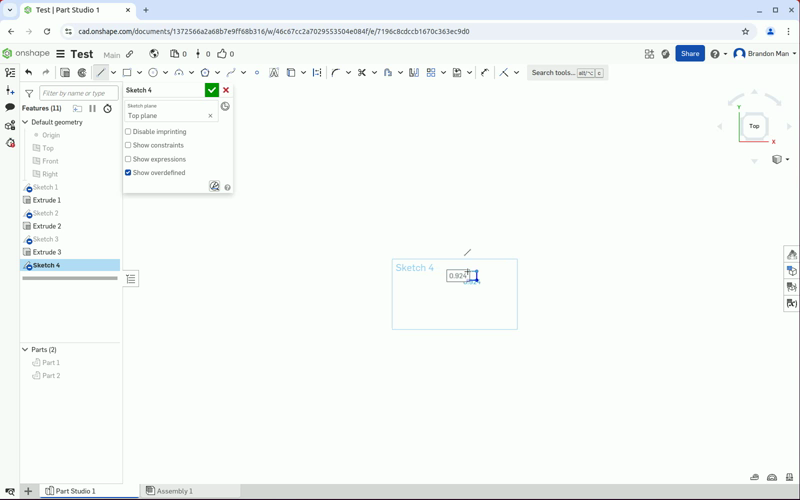
scroll(6)
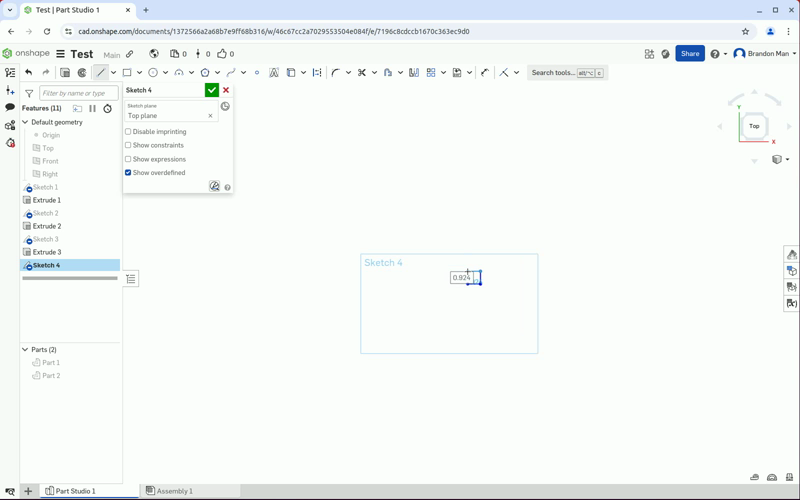
scroll(6)
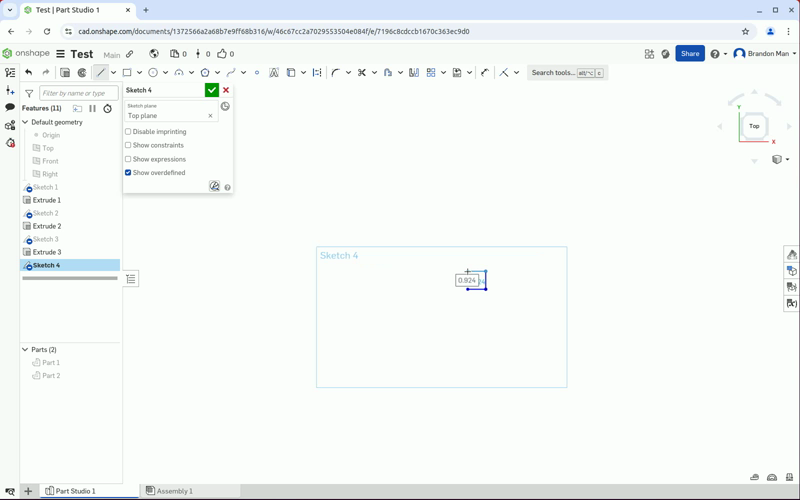
scroll(6)
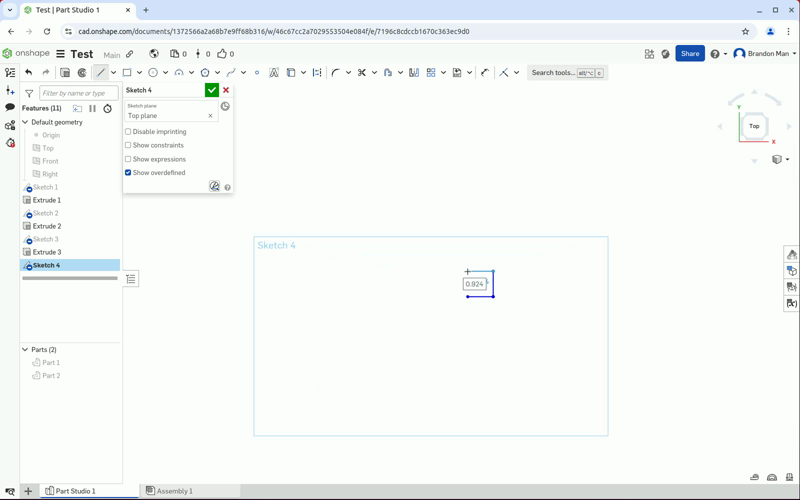
scroll(6)
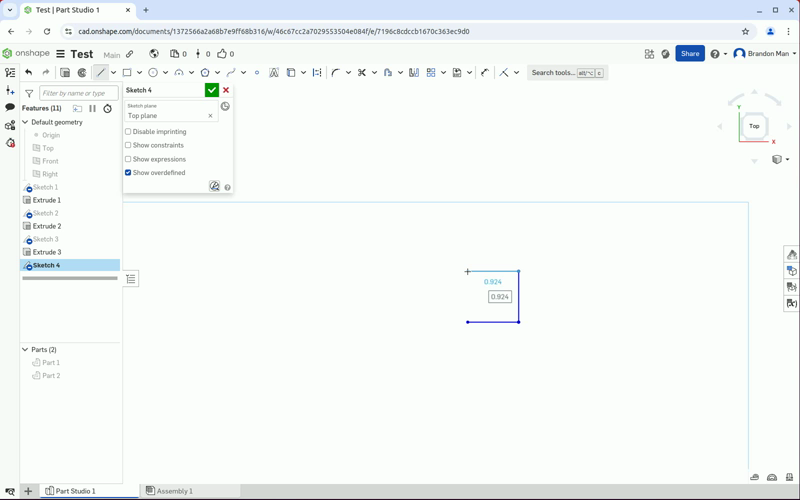
click(467, 271)
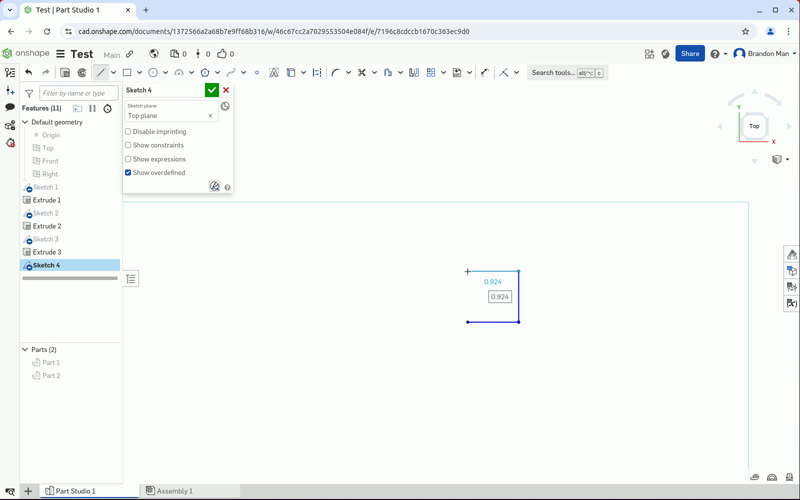
scroll(-6)
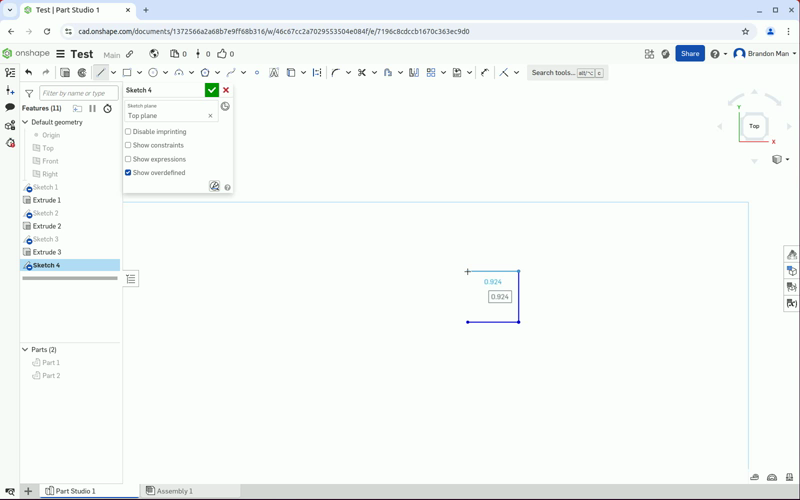
scroll(-6)
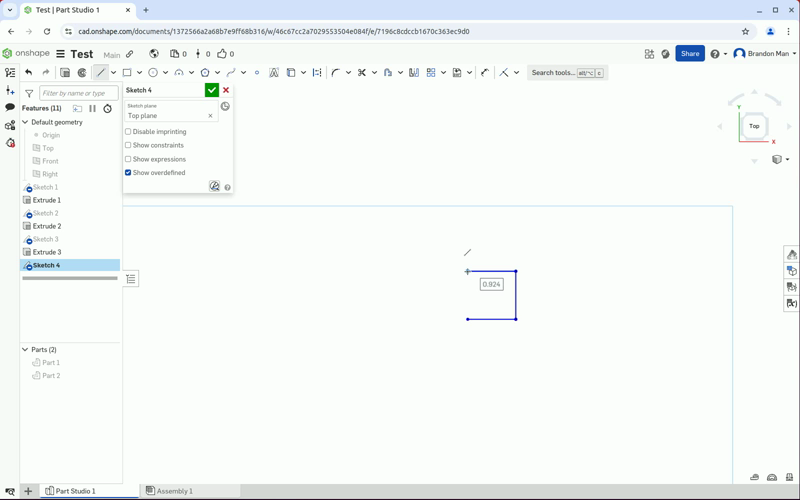
scroll(-6)
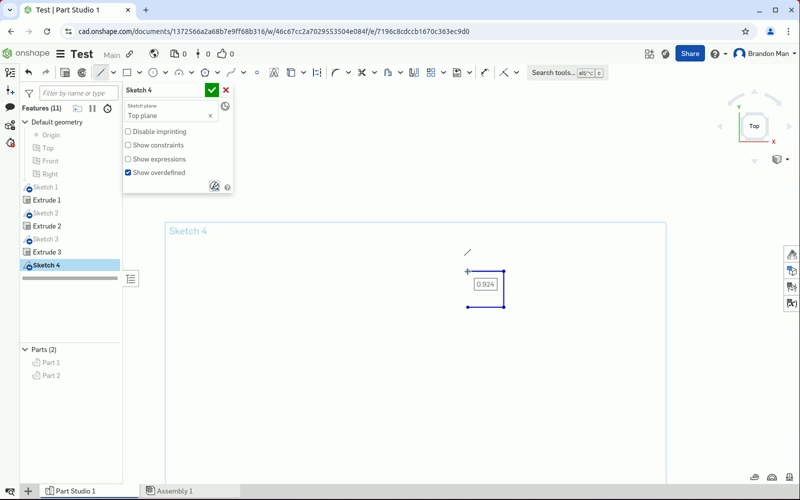
scroll(-6)
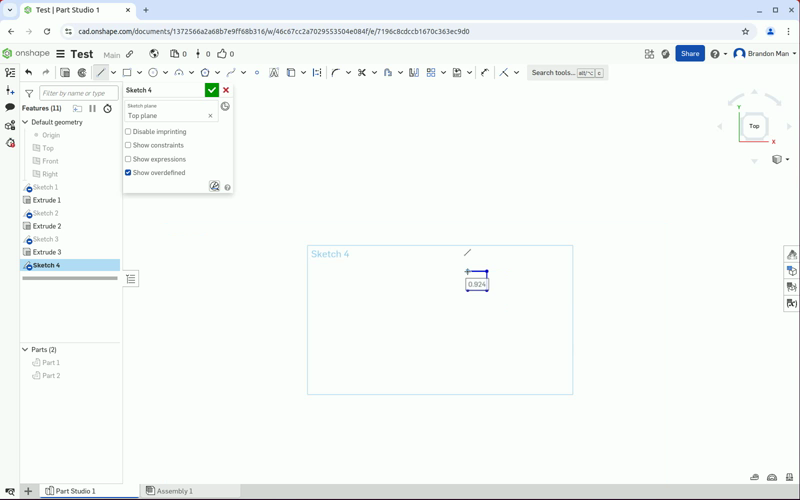
scroll(-6)
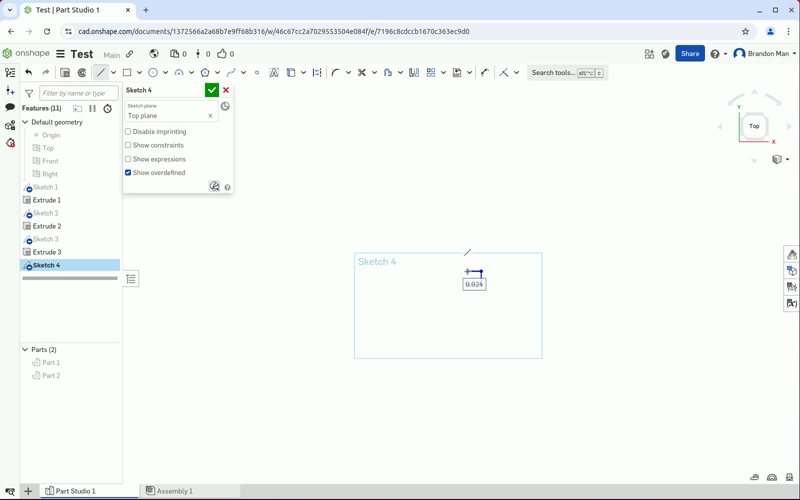
scroll(-6)
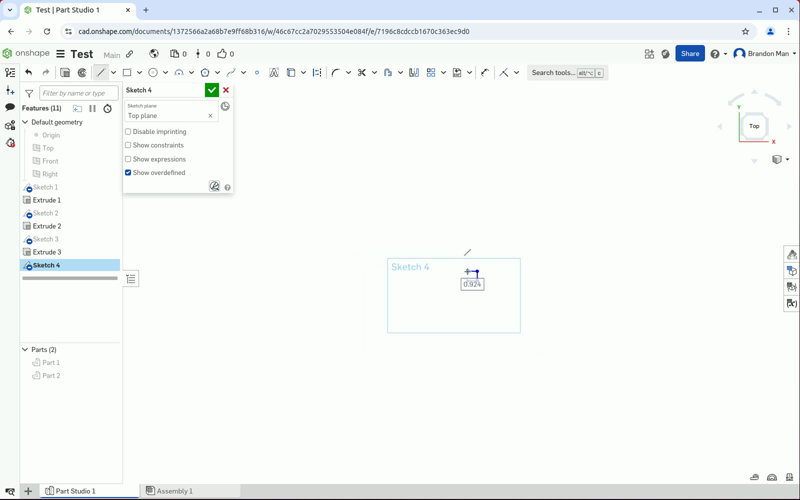
scroll(-6)
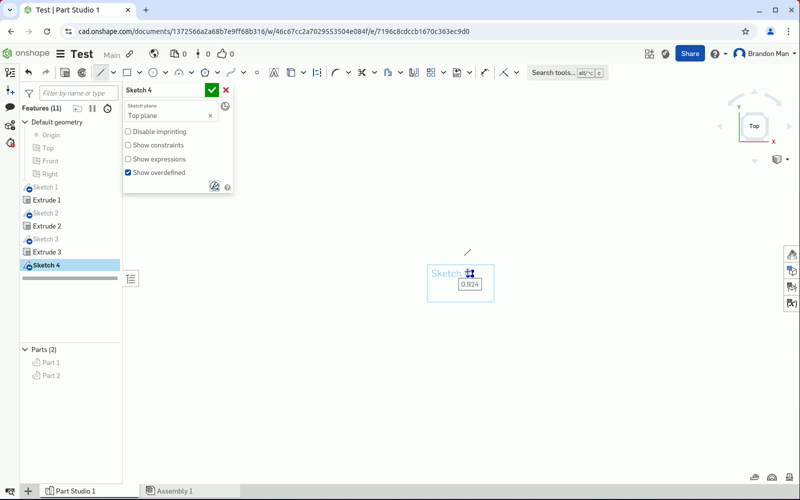
key_up(shift)
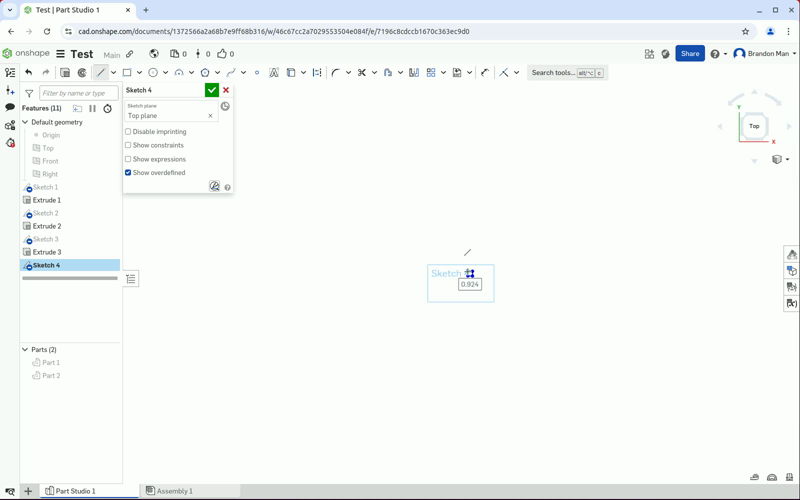
mouse_move(497, 271)
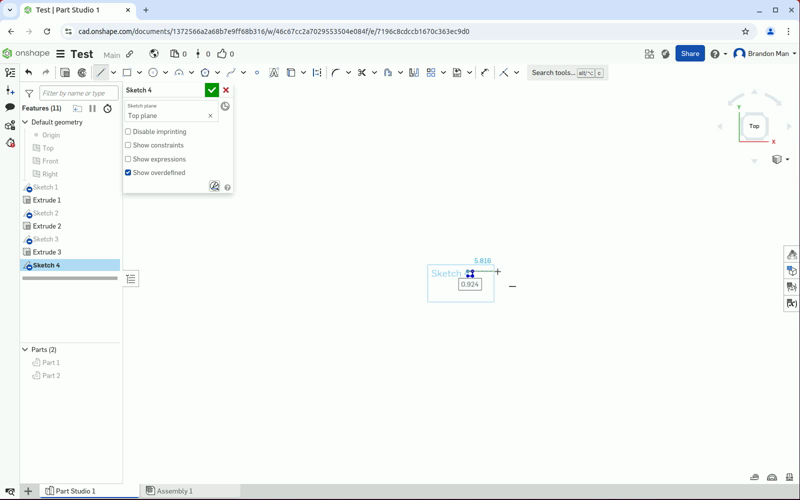
key_down(shift)
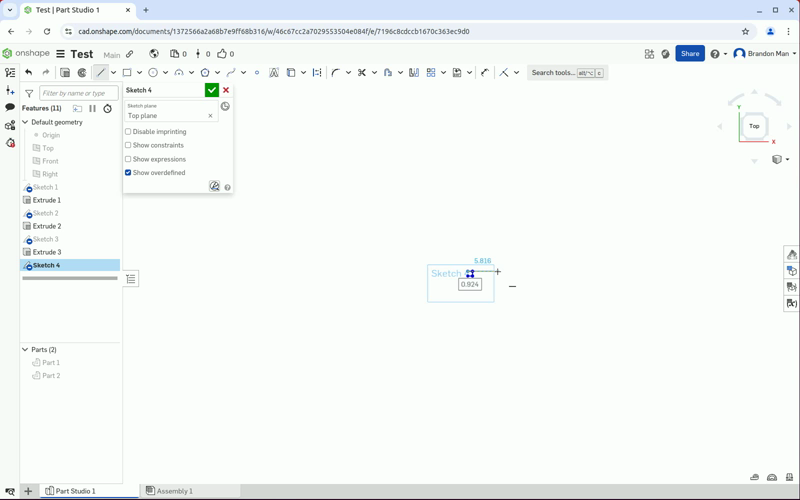
mouse_move(467, 275)
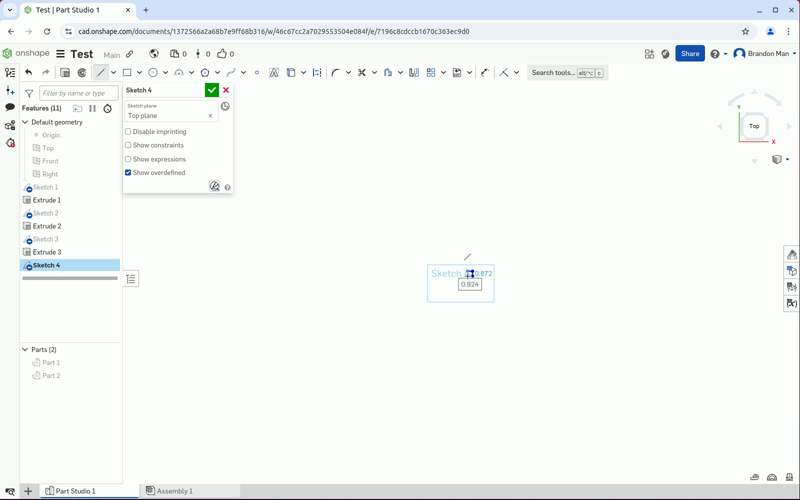
scroll(6)
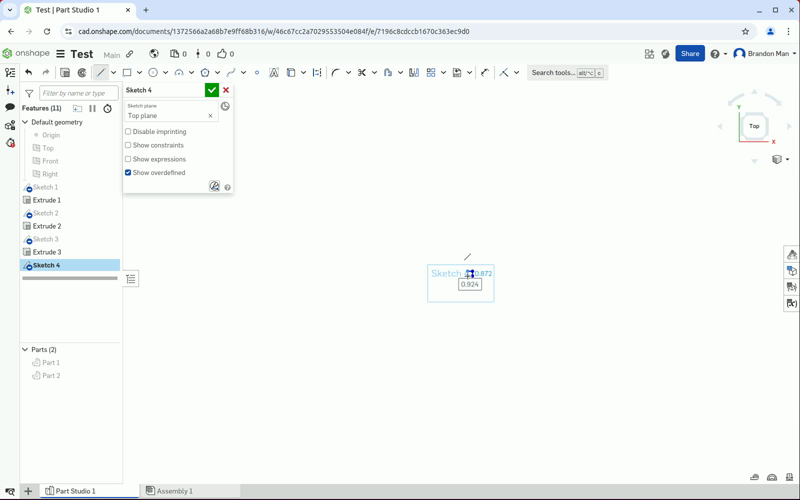
scroll(6)
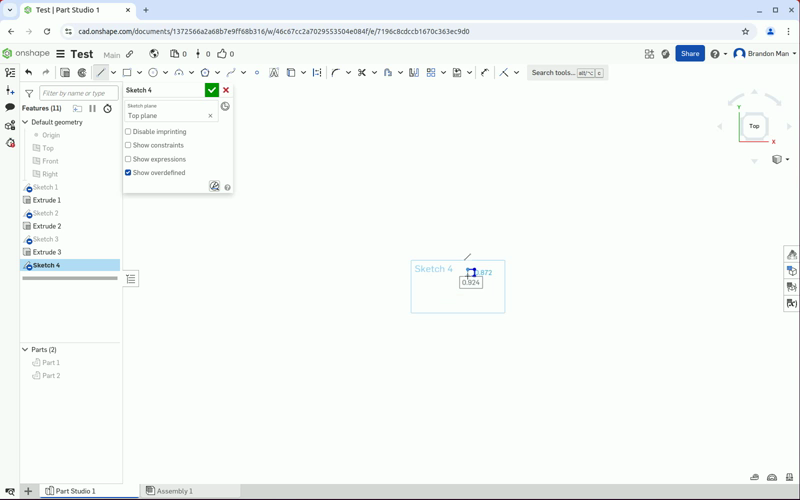
scroll(6)
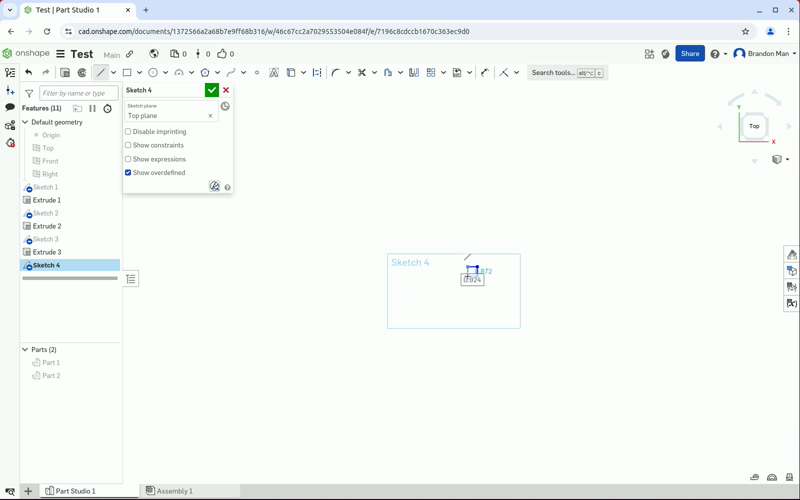
scroll(6)
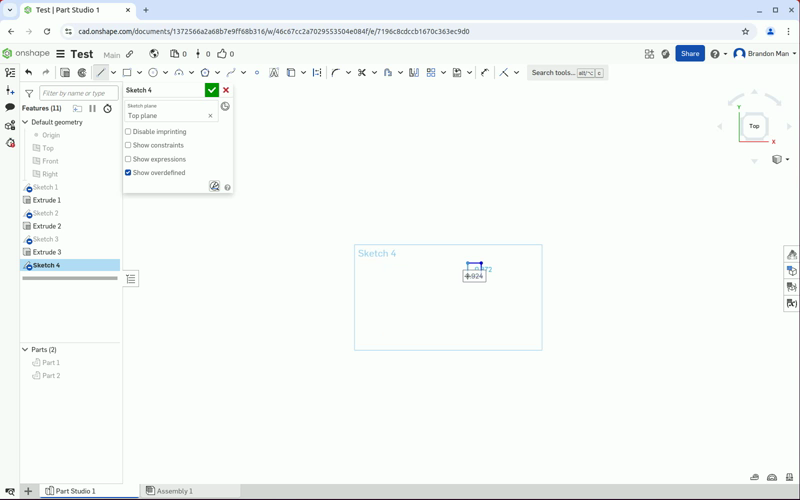
scroll(6)
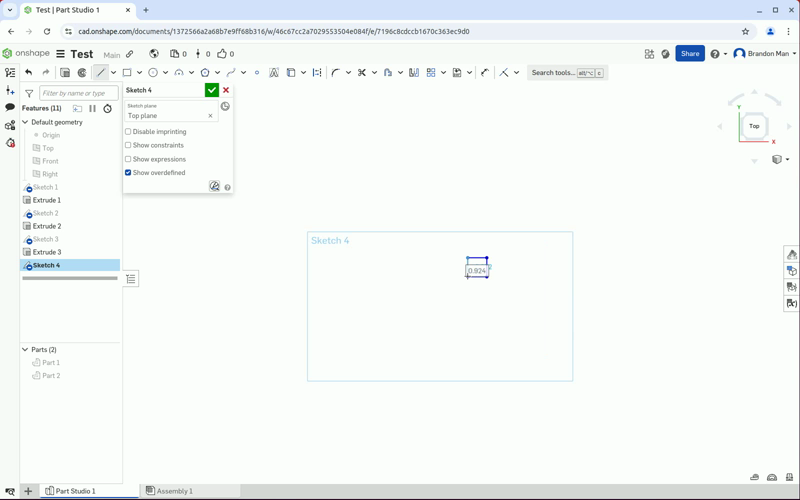
scroll(6)
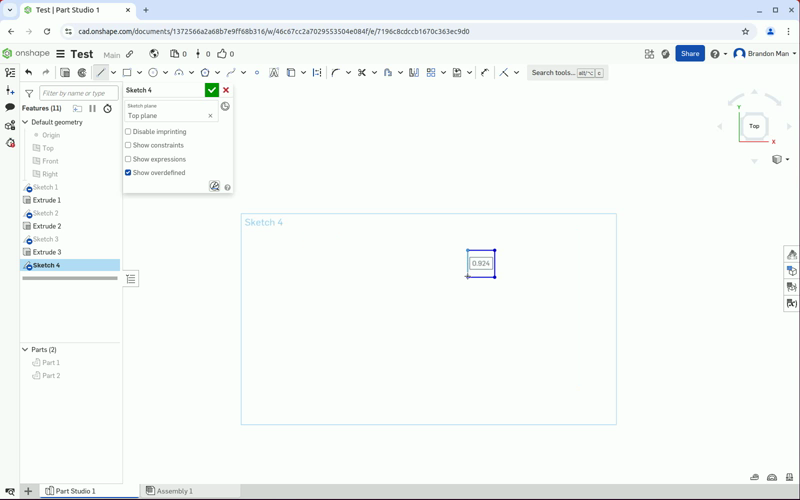
scroll(6)
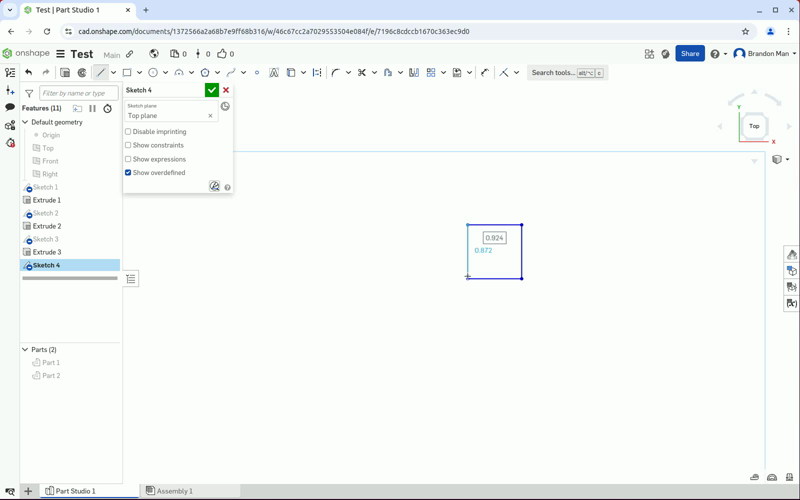
key_up(shift)
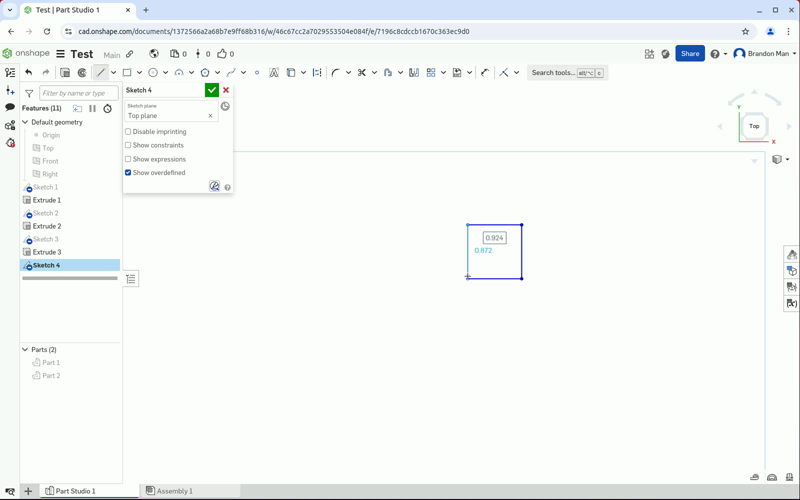
click(467, 275)
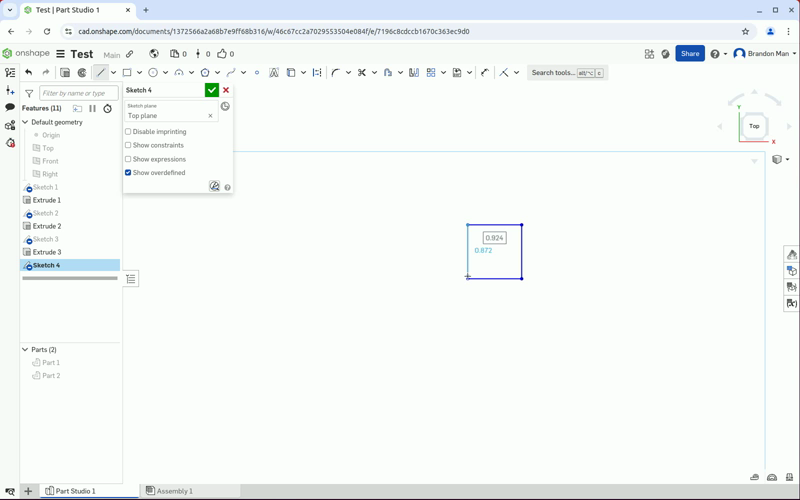
scroll(-6)
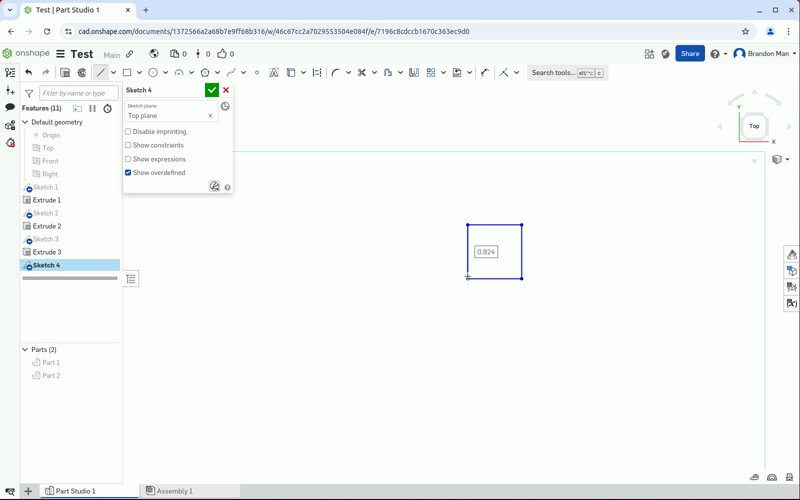
scroll(-6)
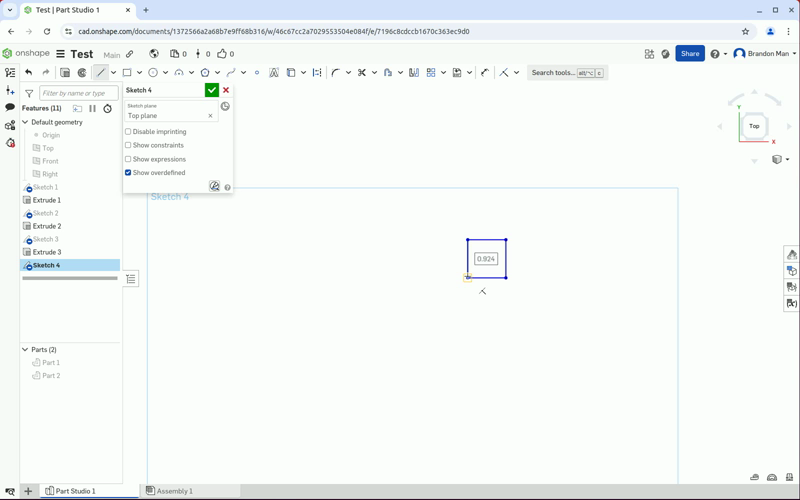
scroll(-6)
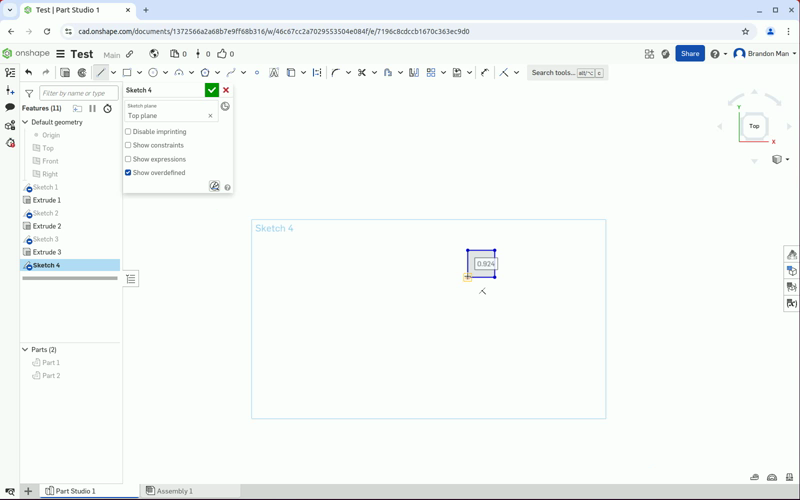
scroll(-6)
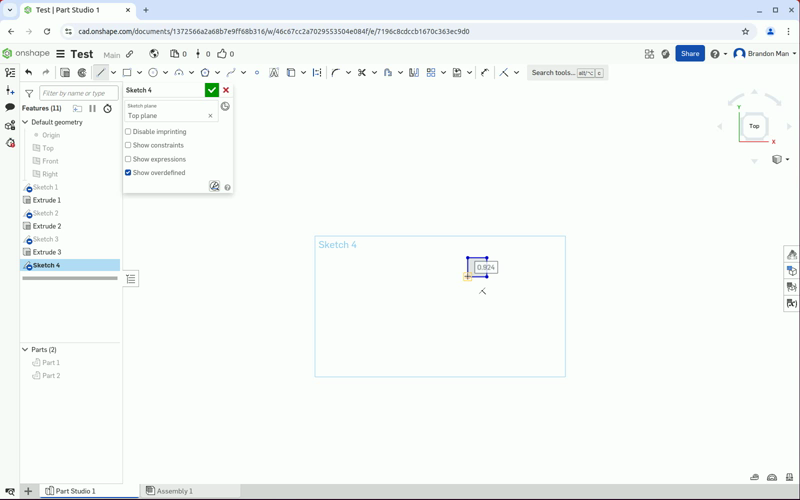
scroll(-6)
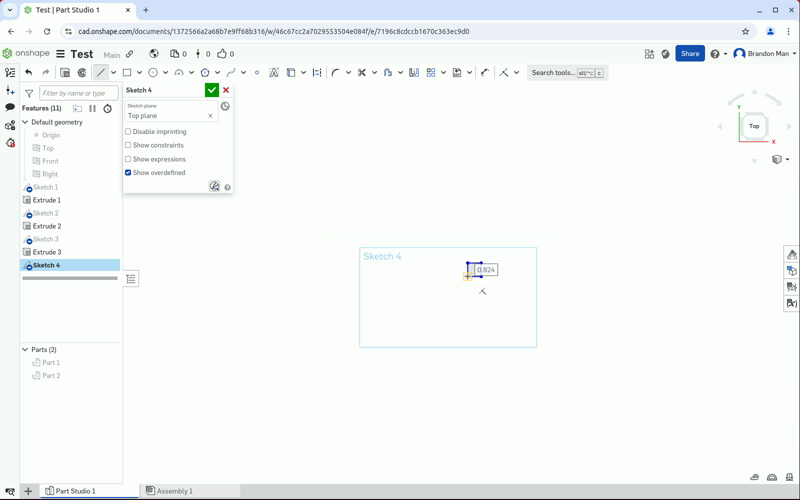
scroll(-6)
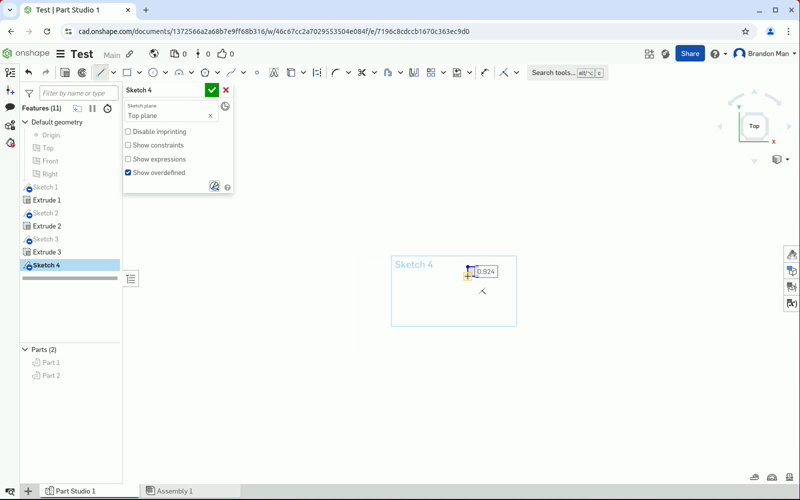
scroll(-6)
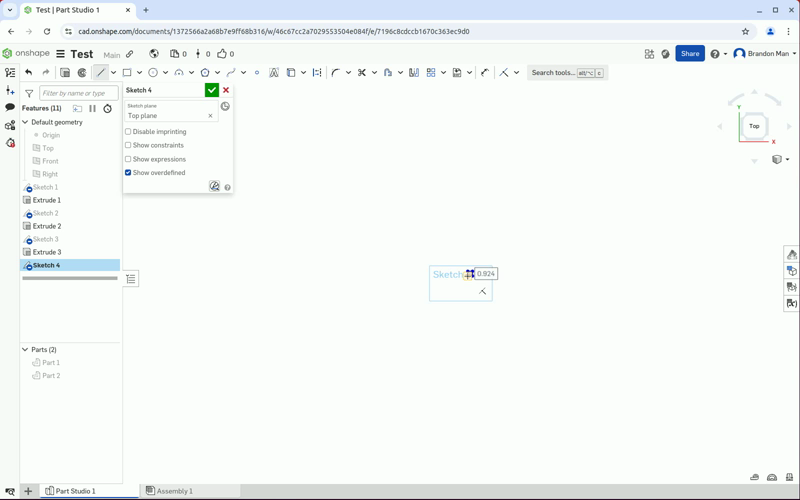
key(esc)
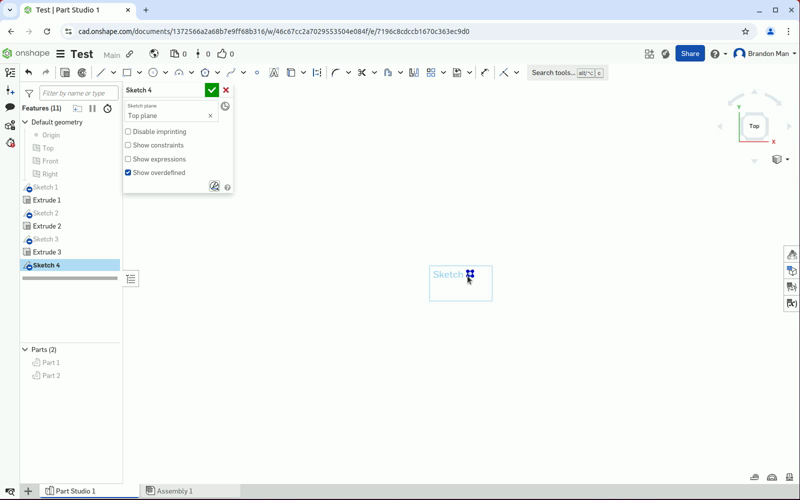
mouse_move(469, 273)
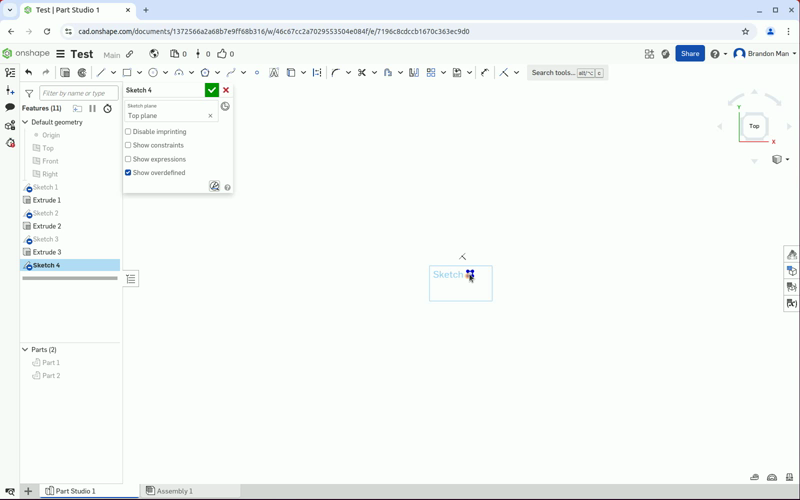
scroll(6)
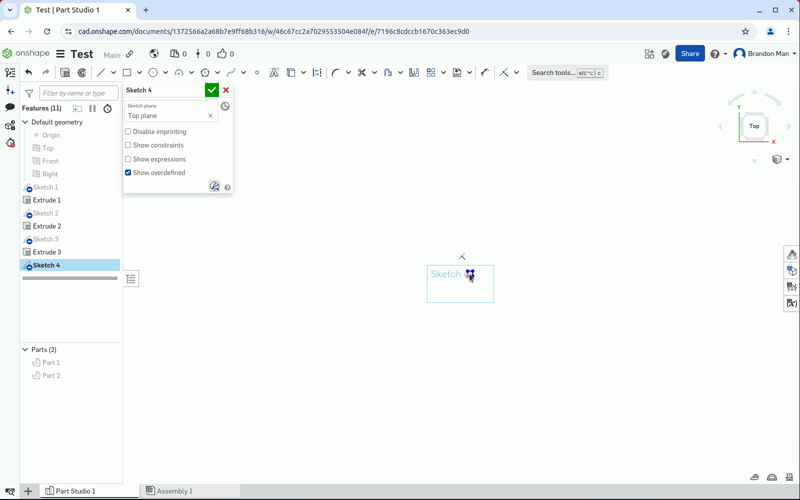
scroll(6)
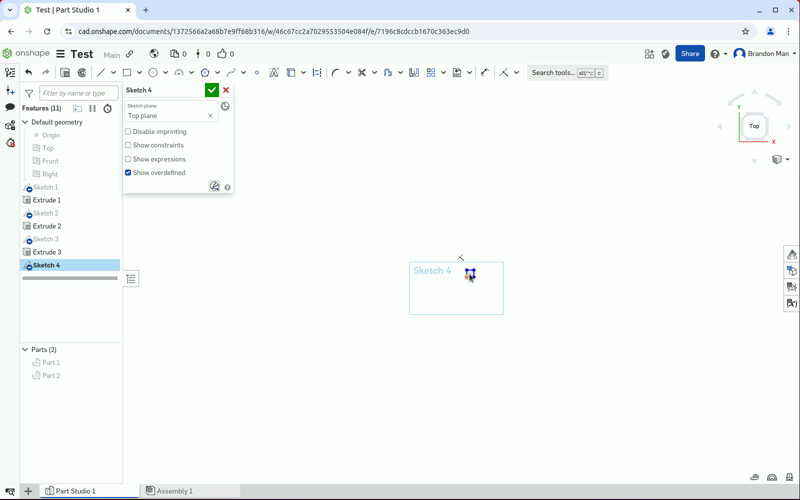
scroll(6)
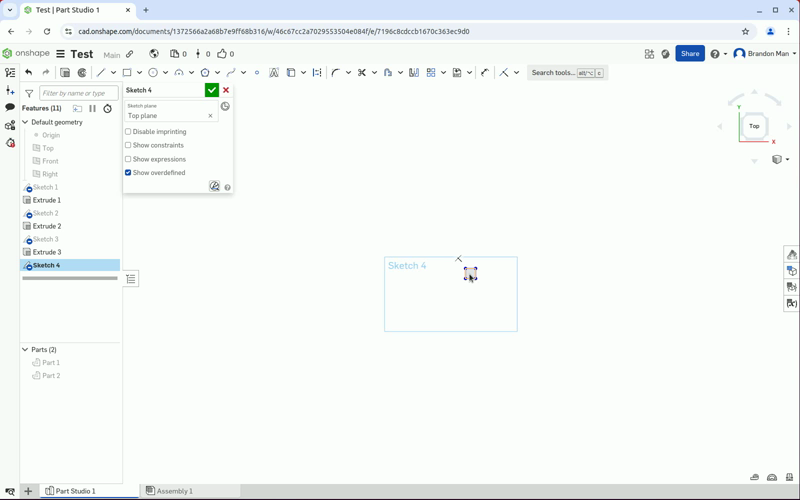
scroll(6)
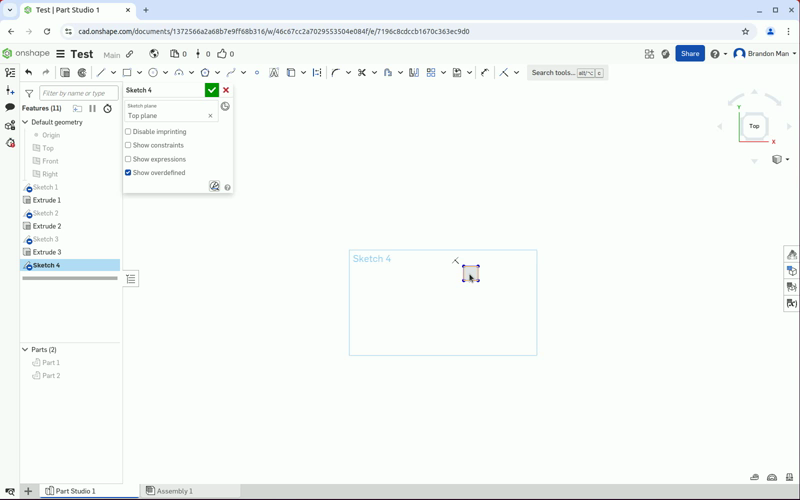
scroll(6)
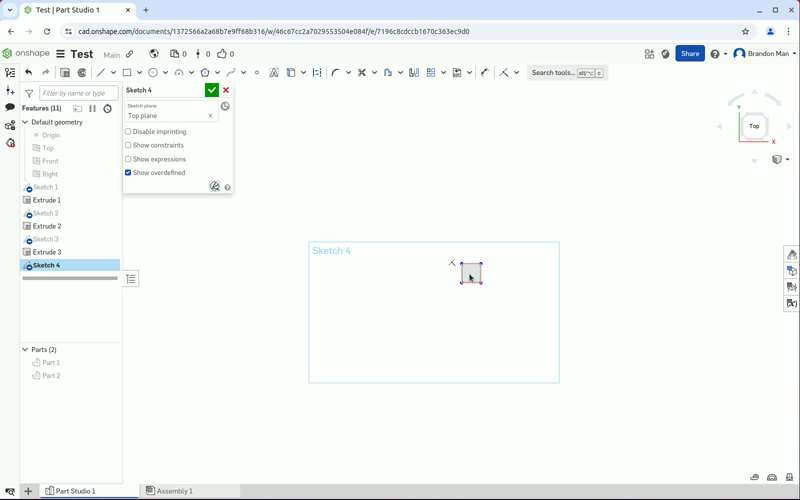
scroll(6)
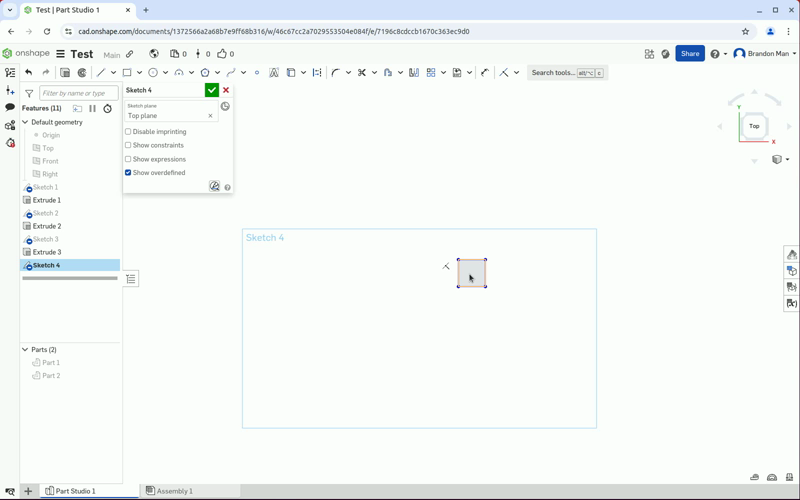
scroll(6)
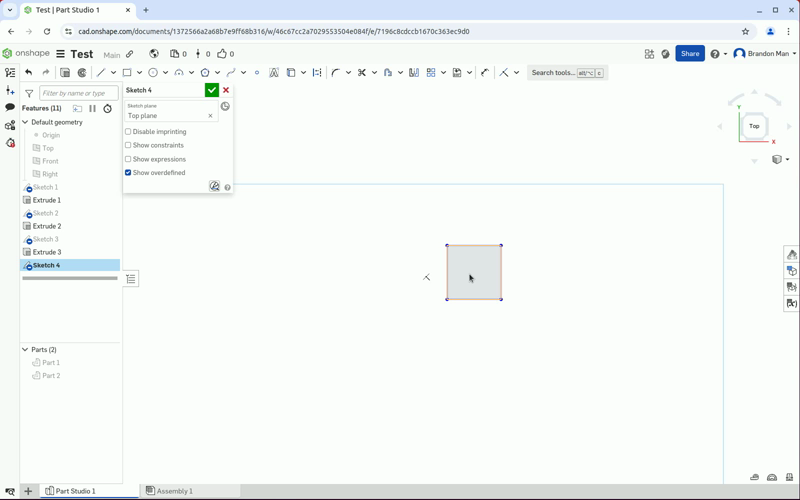
click(469, 273)
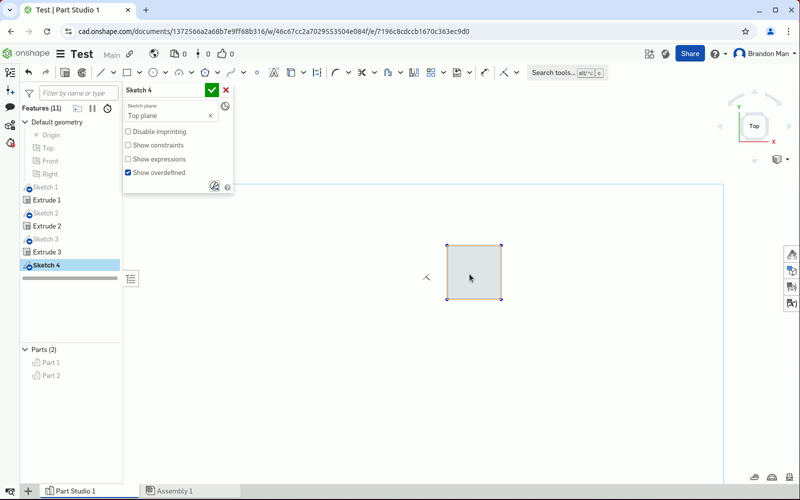
scroll(-6)
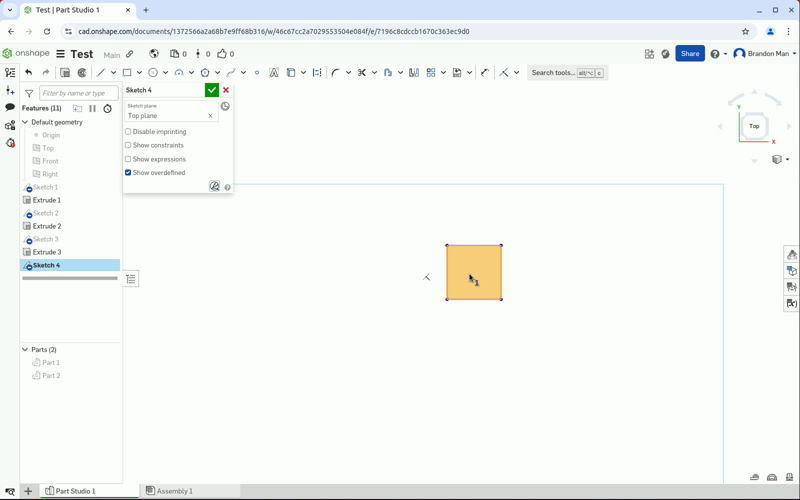
scroll(-6)
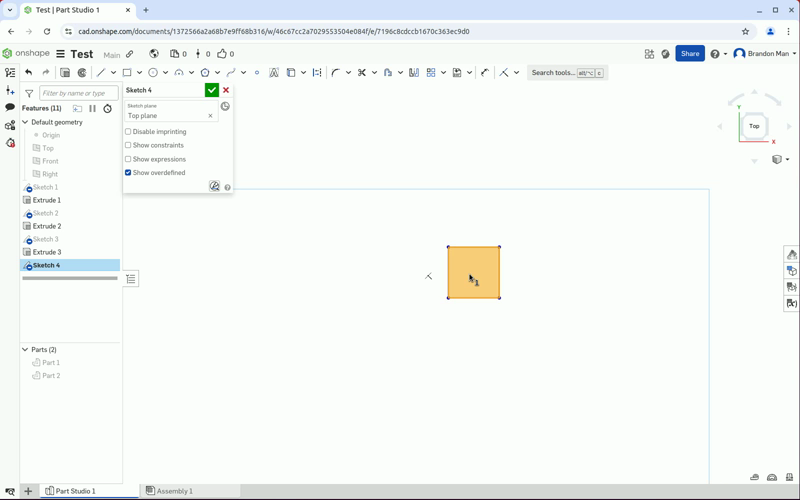
scroll(-6)
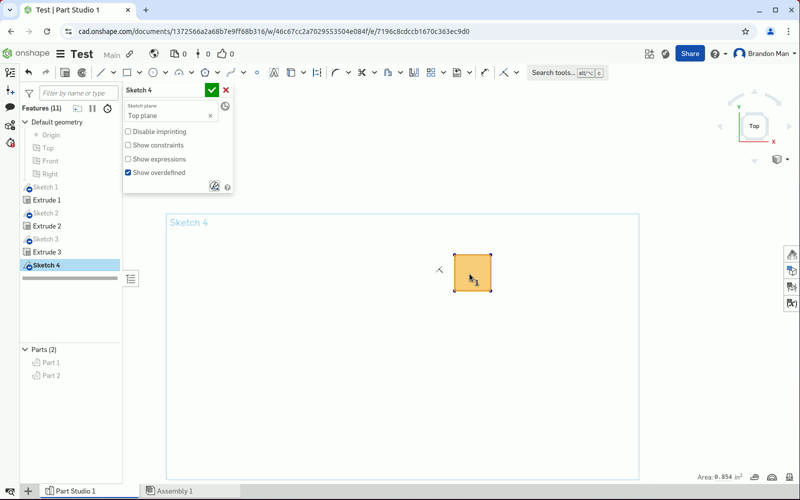
scroll(-6)
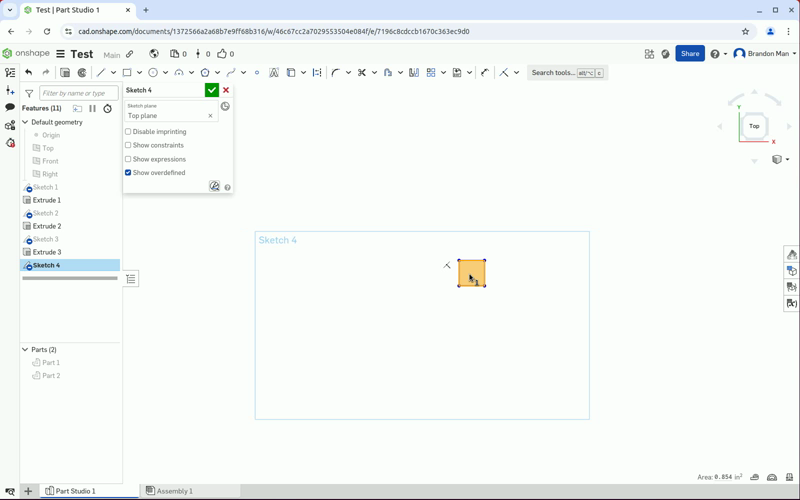
scroll(-6)
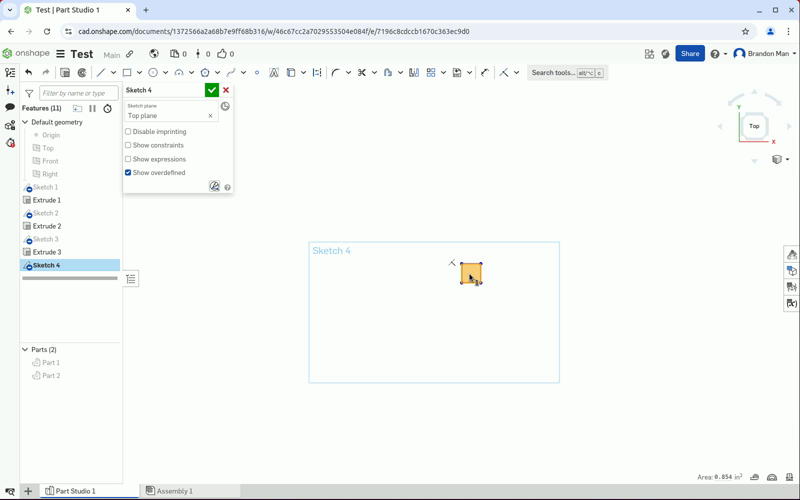
scroll(-6)
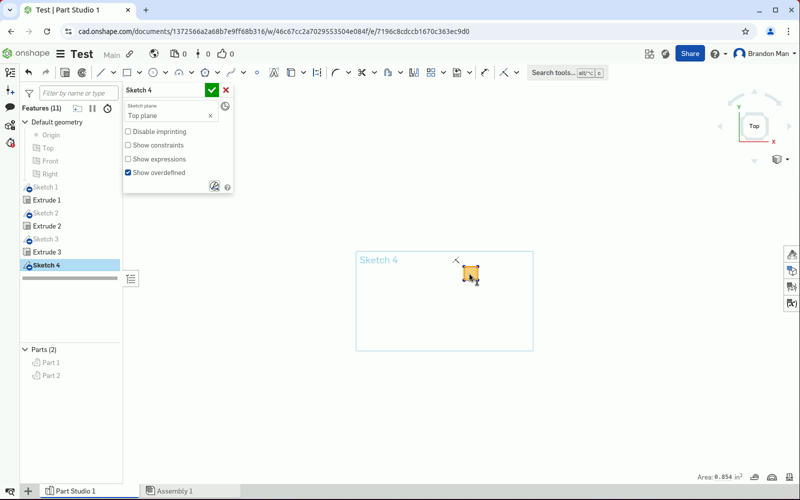
scroll(-6)
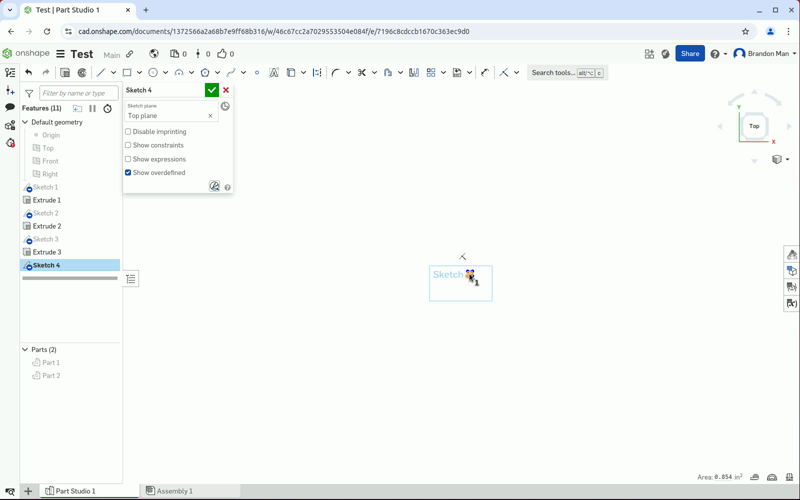
mouse_move(73, 352)
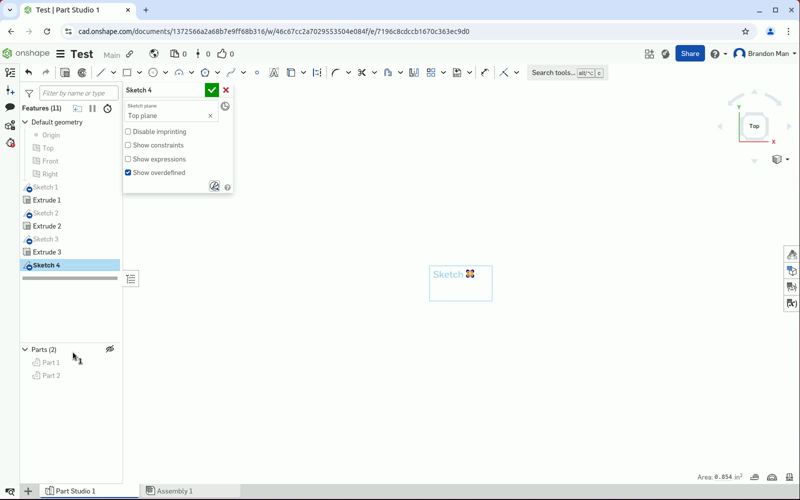
key(shift+y)
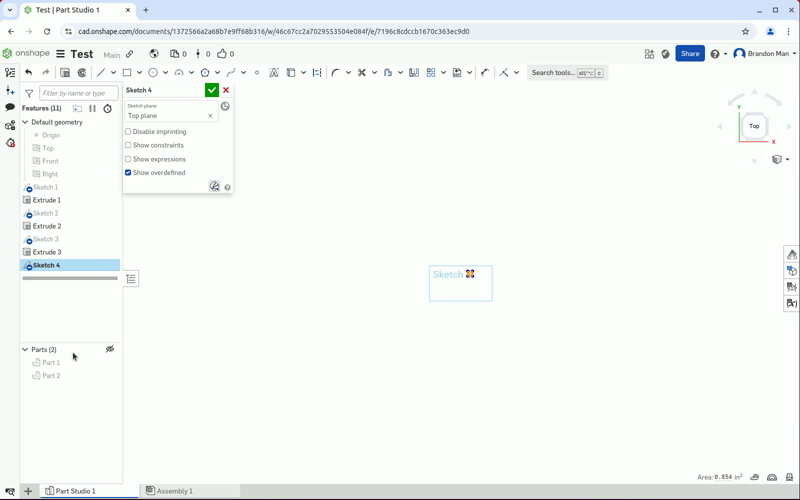
key(shift+e)
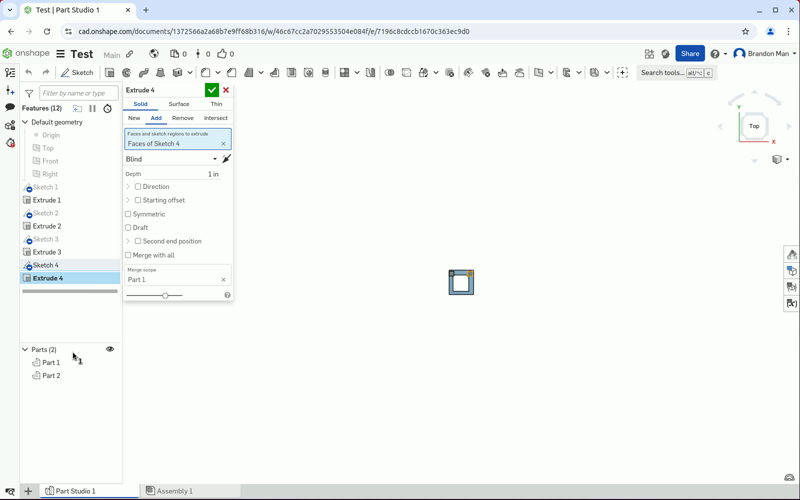
mouse_move(143, 106)
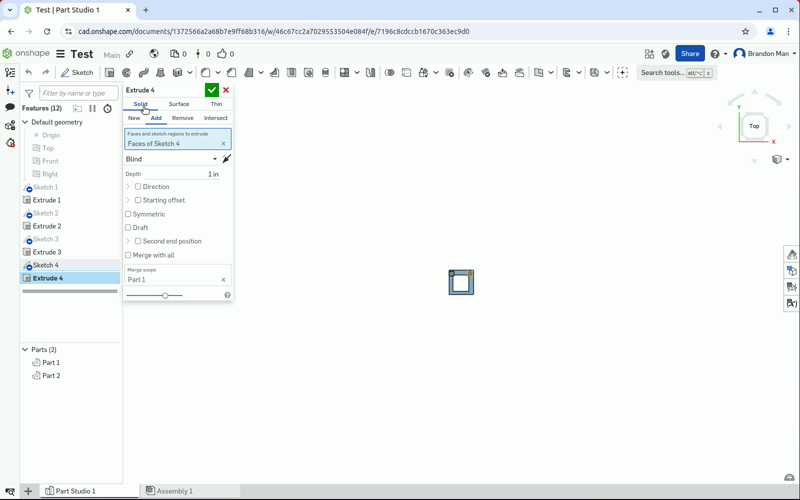
click(143, 106)
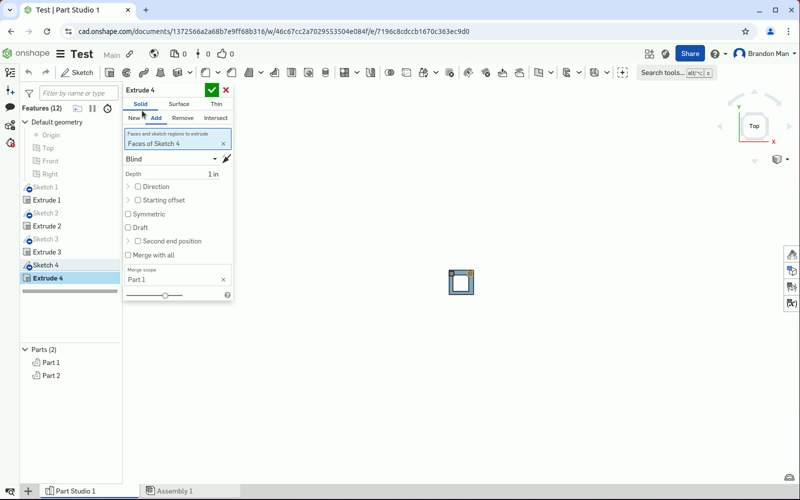
mouse_move(137, 120)
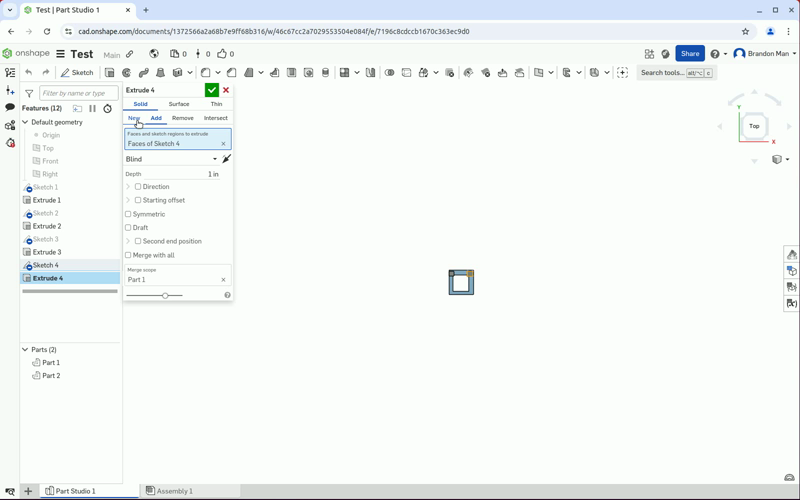
click(137, 120)
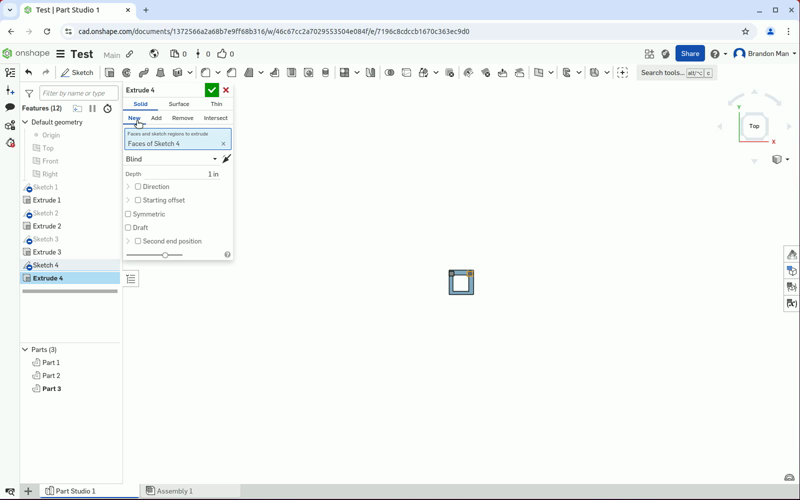
key(tab, 4)
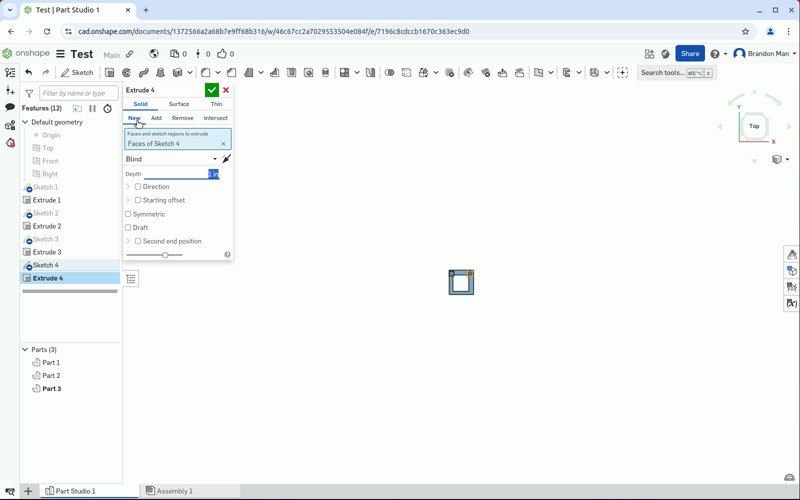
text(22.386)
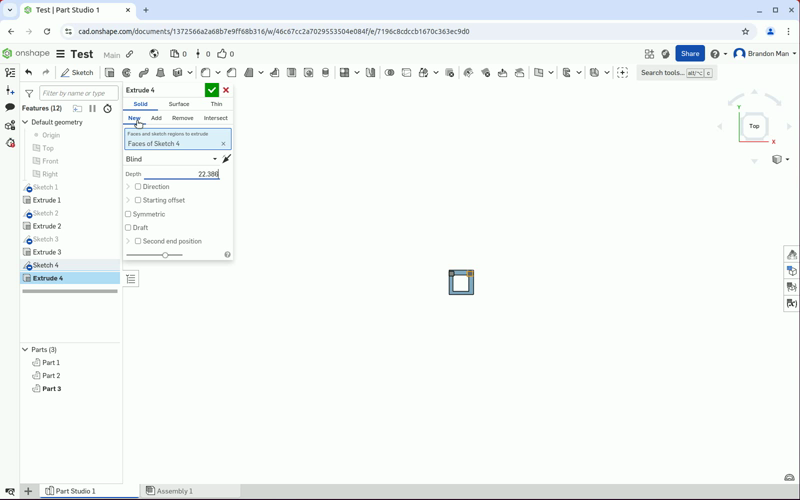
key(enter)
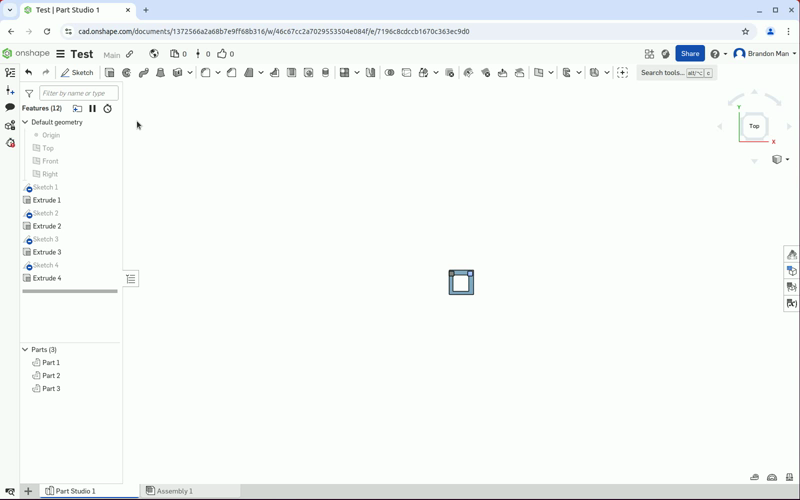
key(shift+h)
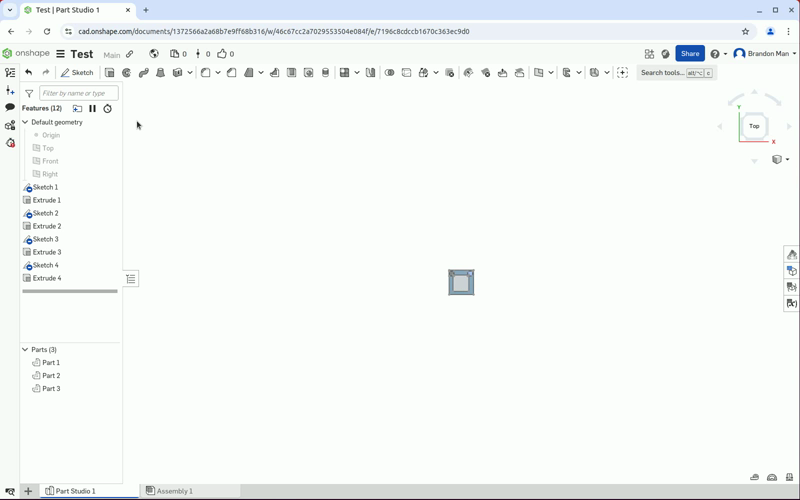
key(shift+h)
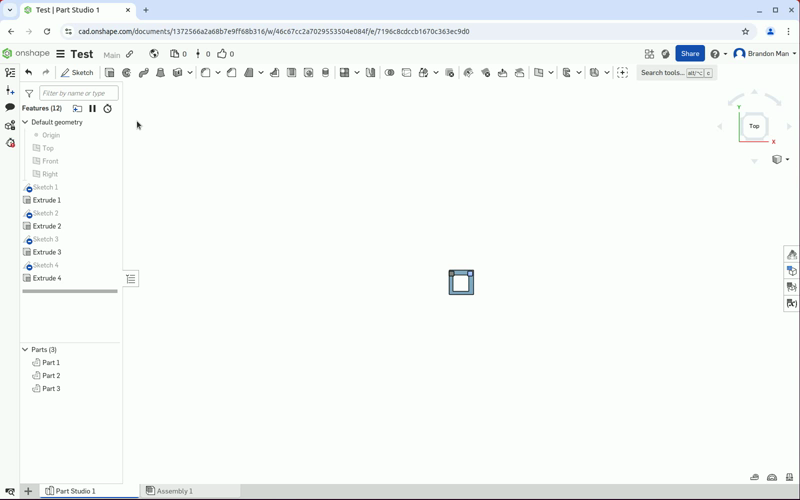
mouse_move(73, 189)
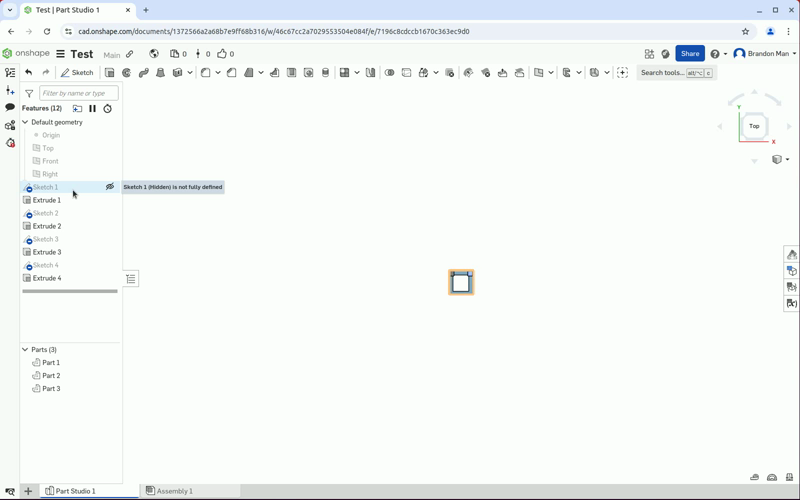
click(73, 189)
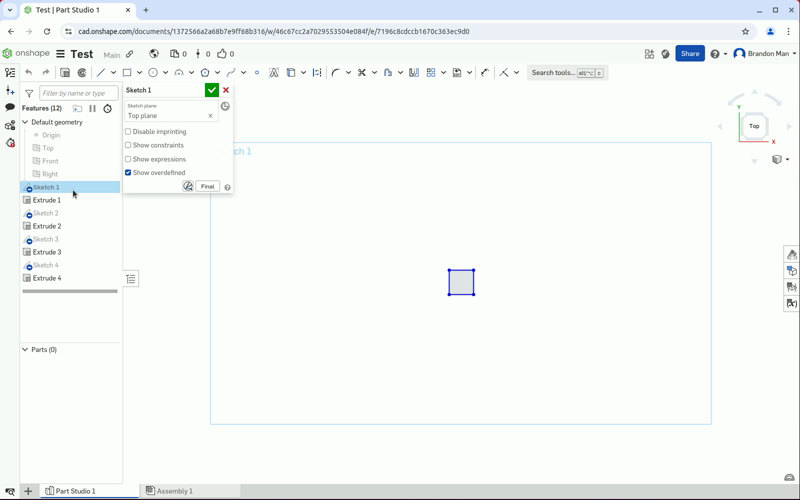
mouse_move(229, 92)
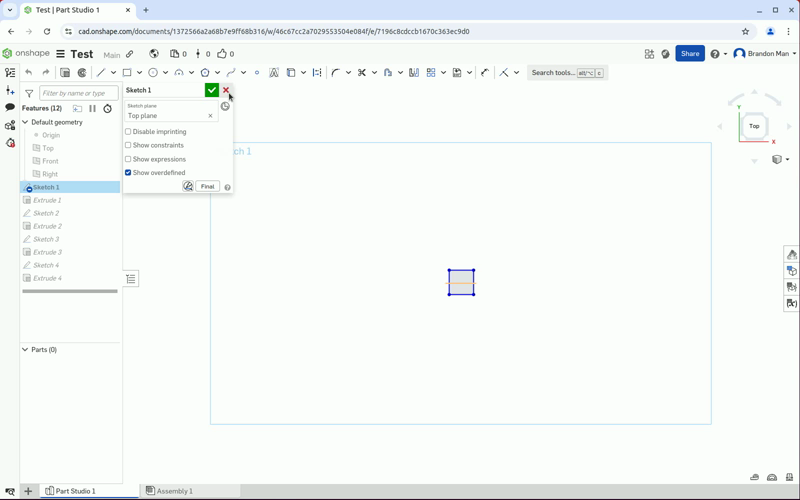
click(229, 92)
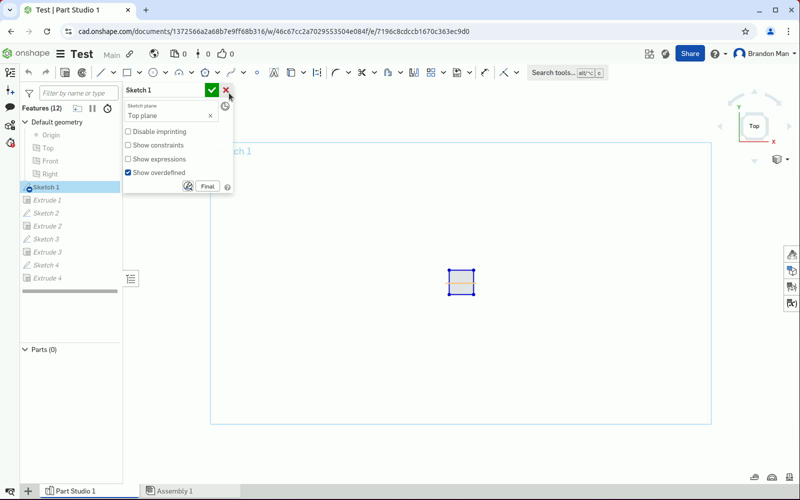
key(shift+s)
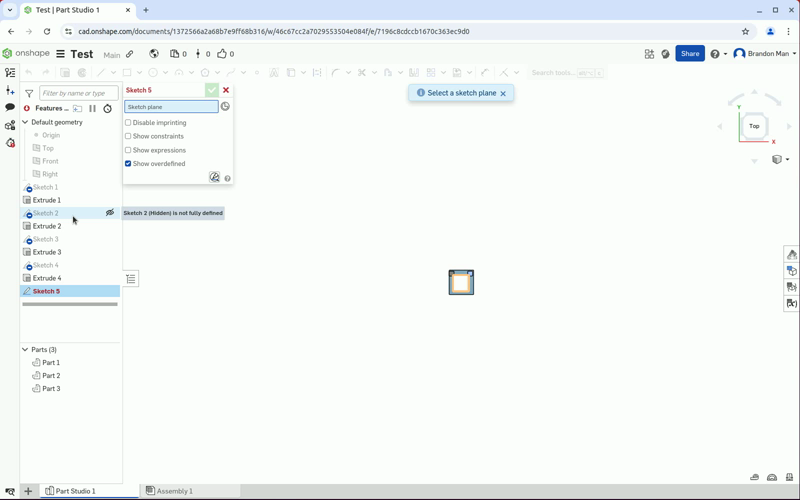
scroll(3)
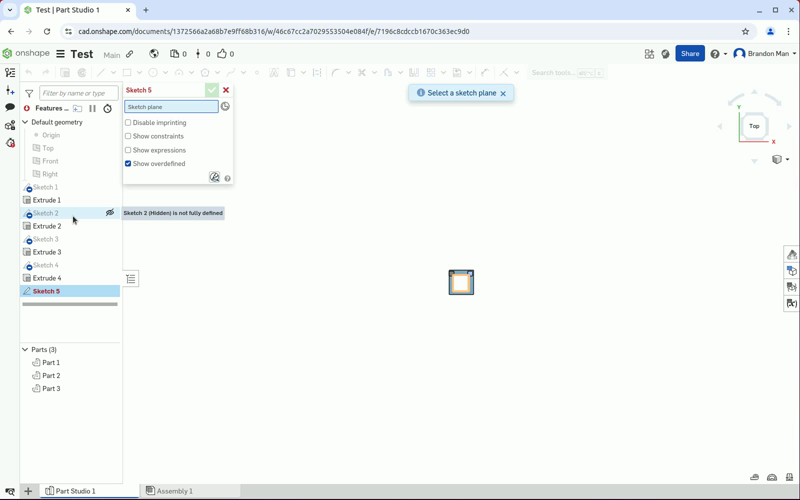
mouse_move(73, 150)
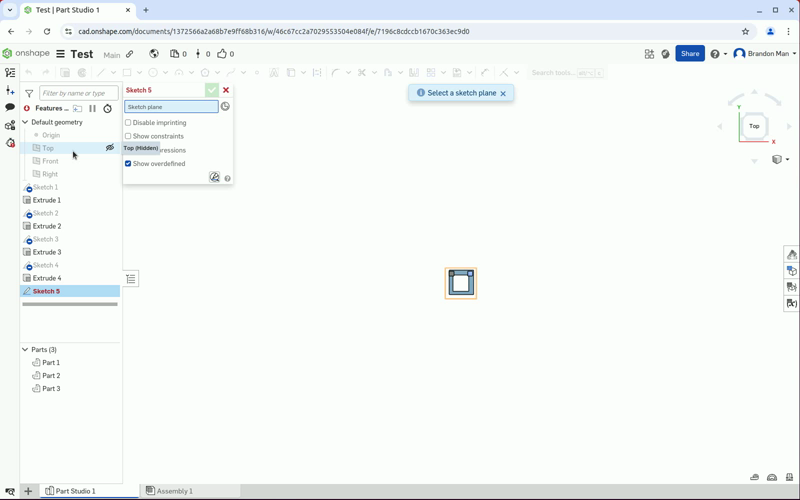
click(73, 150)
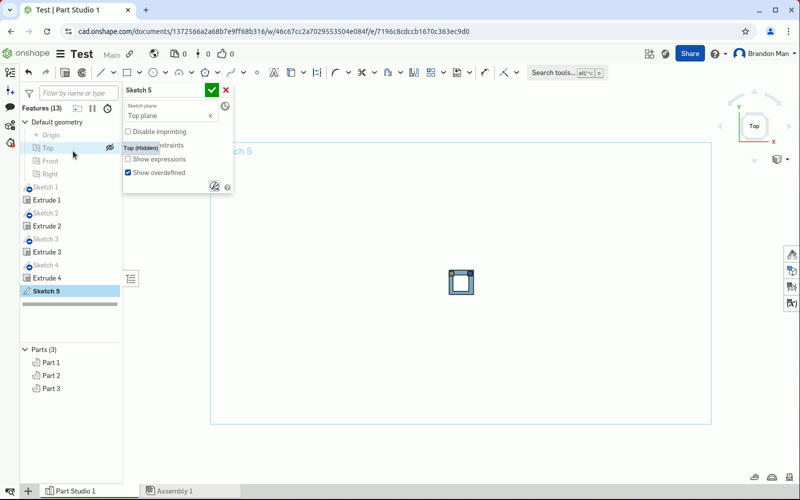
mouse_move(73, 352)
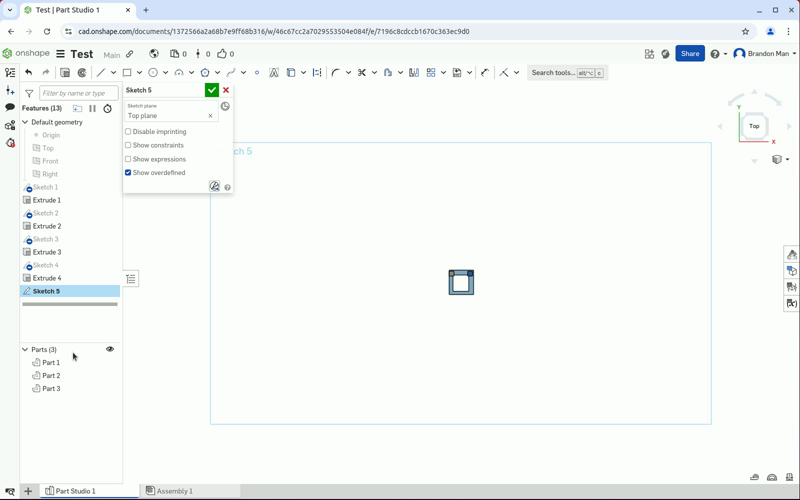
key(y)
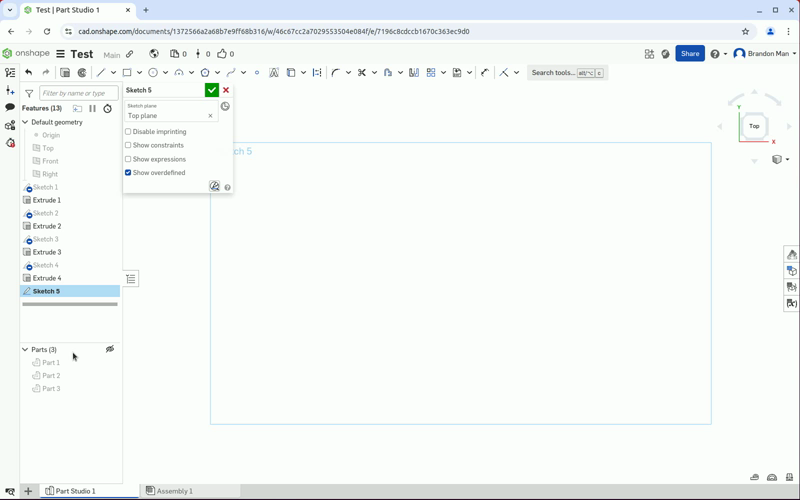
key(l)
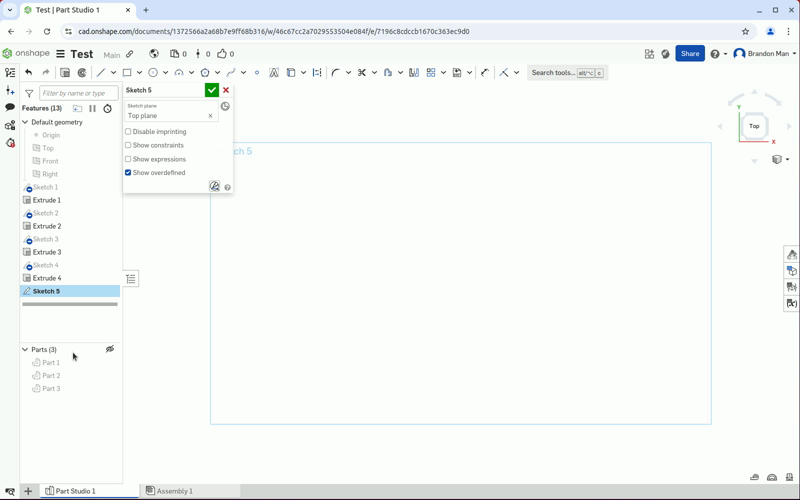
key_down(shift)
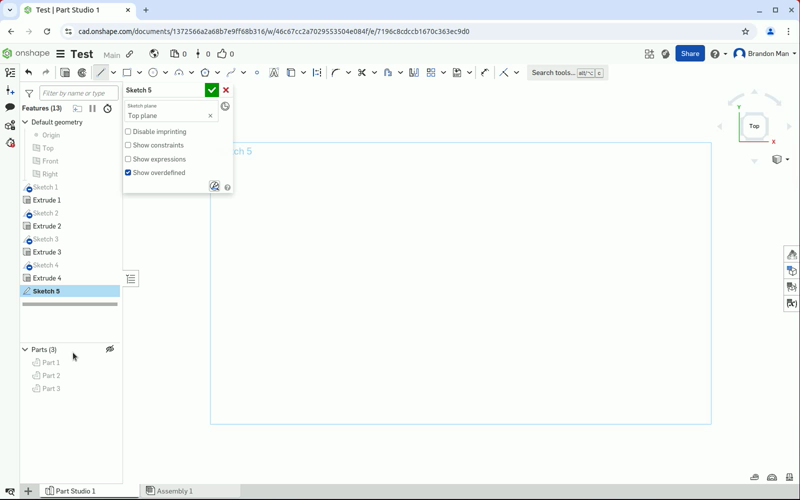
mouse_move(467, 293)
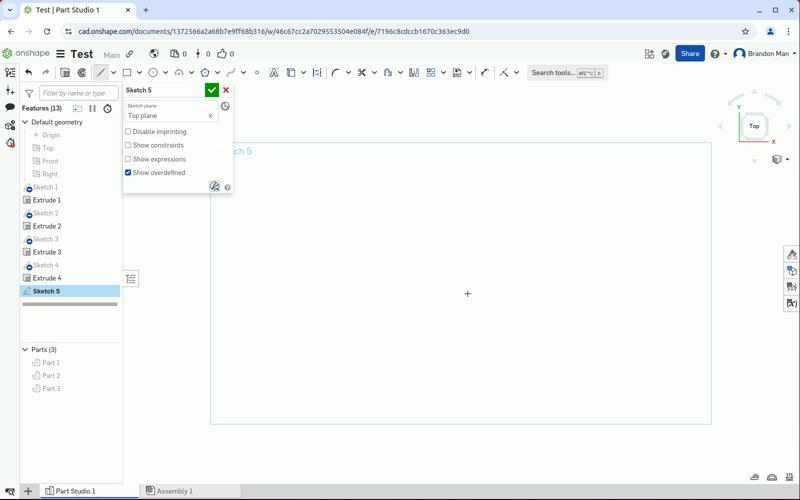
click(467, 293)
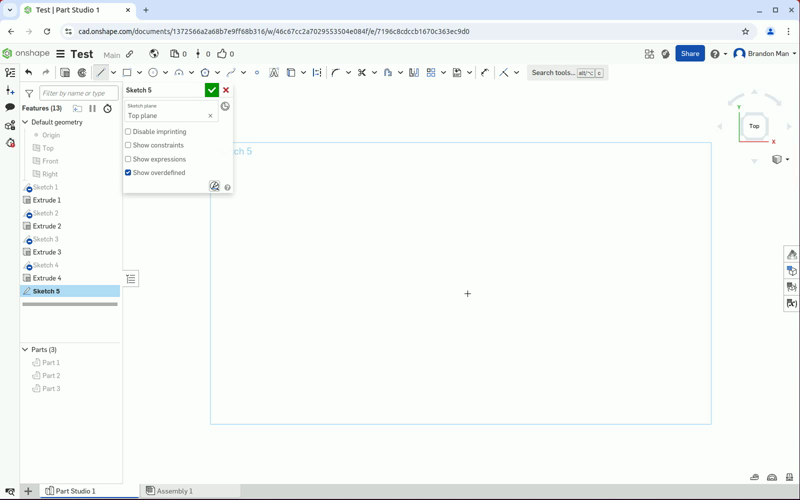
key_up(shift)
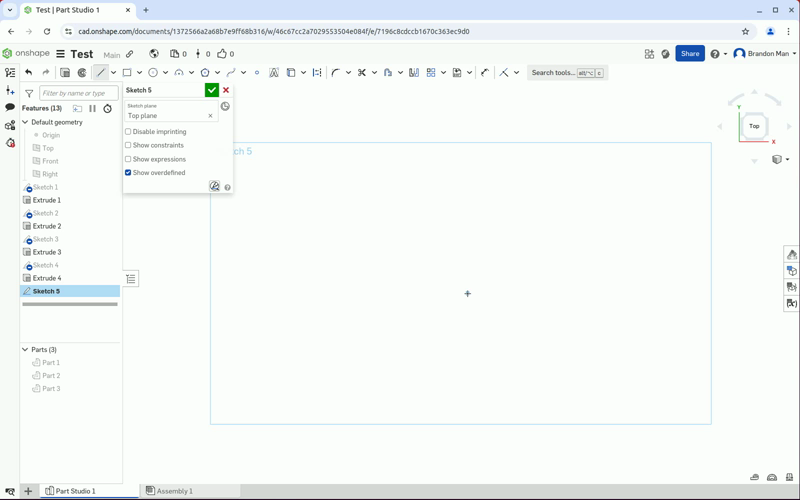
key_down(shift)
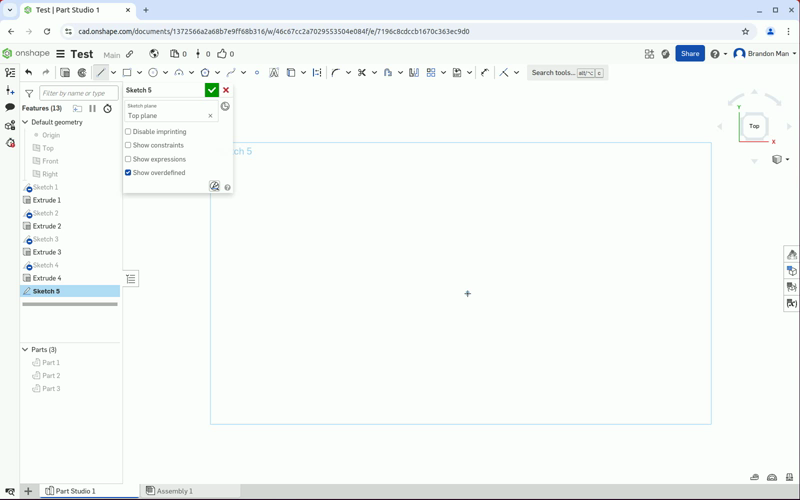
mouse_move(497, 293)
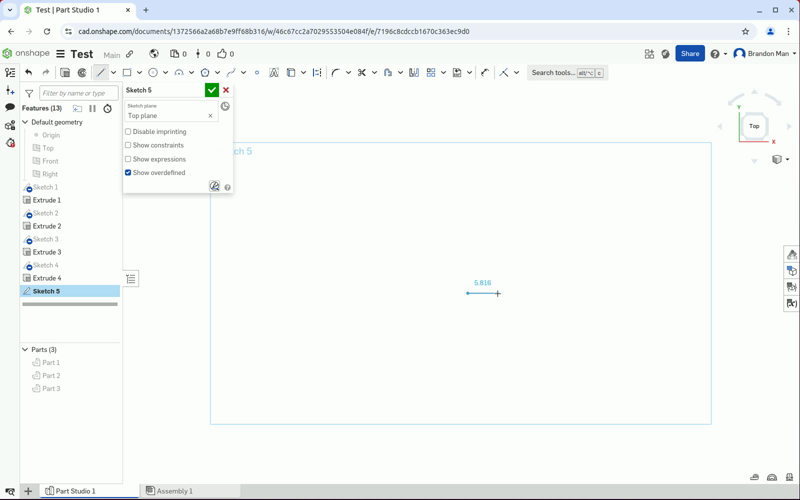
mouse_move(472, 293)
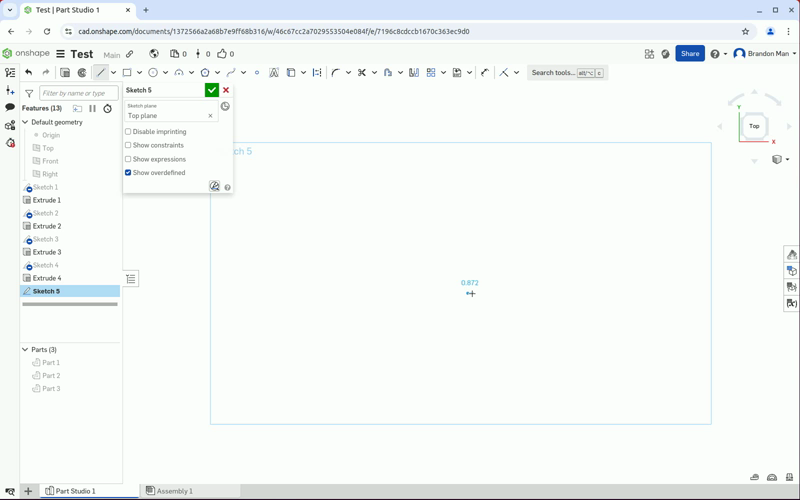
scroll(6)
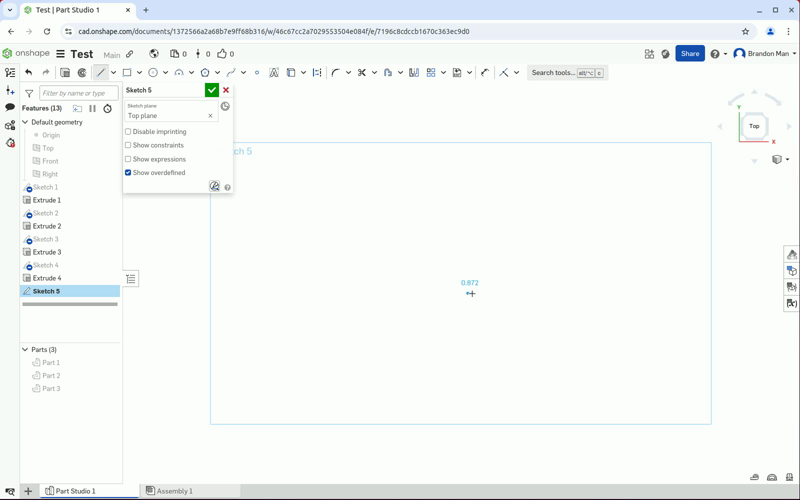
scroll(6)
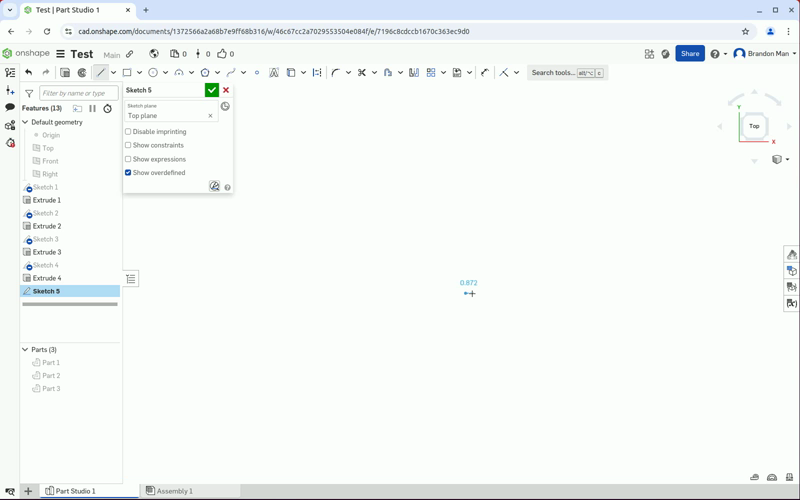
scroll(6)
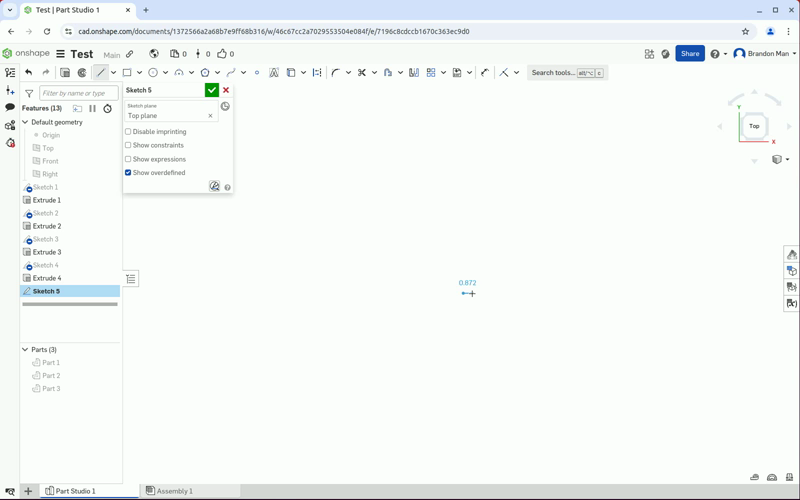
scroll(6)
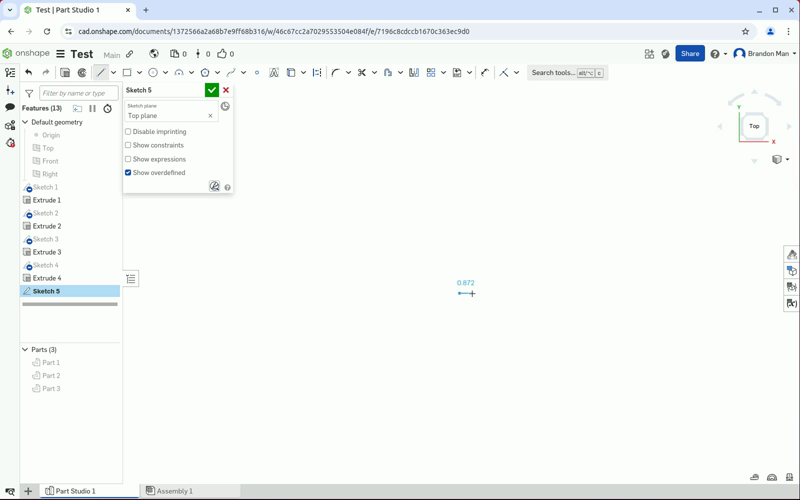
scroll(6)
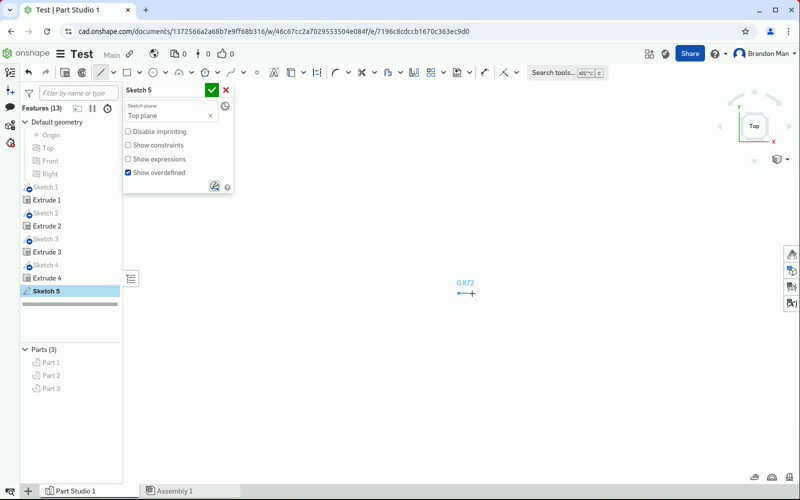
scroll(6)
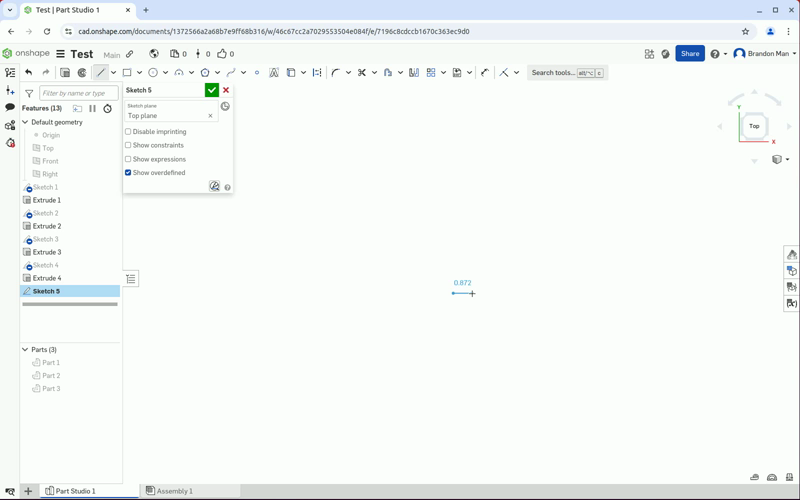
scroll(6)
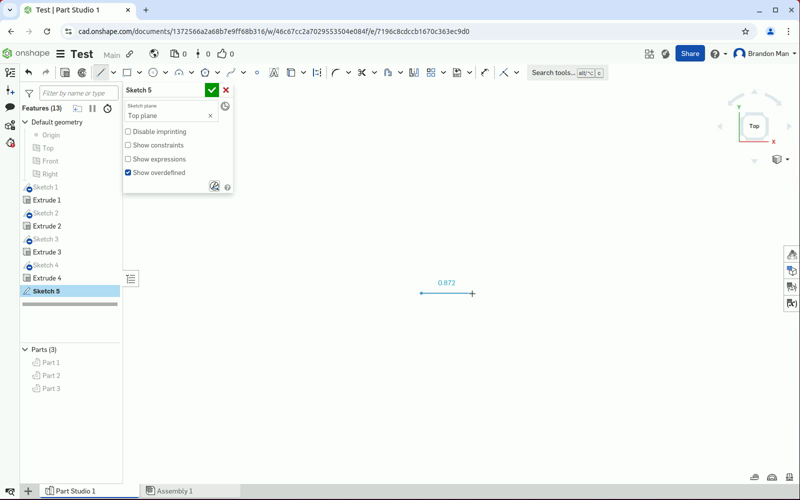
click(472, 293)
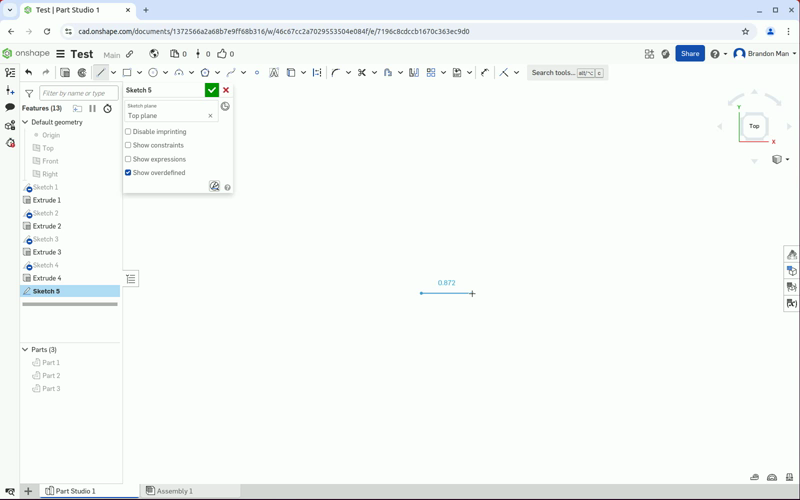
scroll(-6)
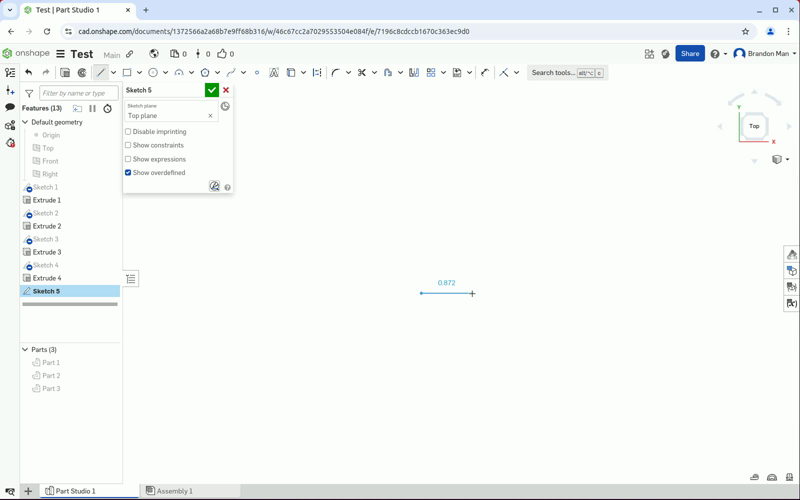
scroll(-6)
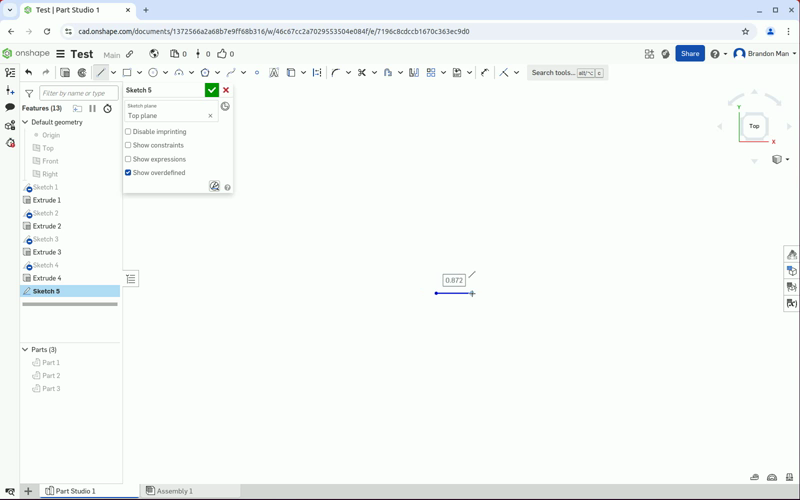
scroll(-6)
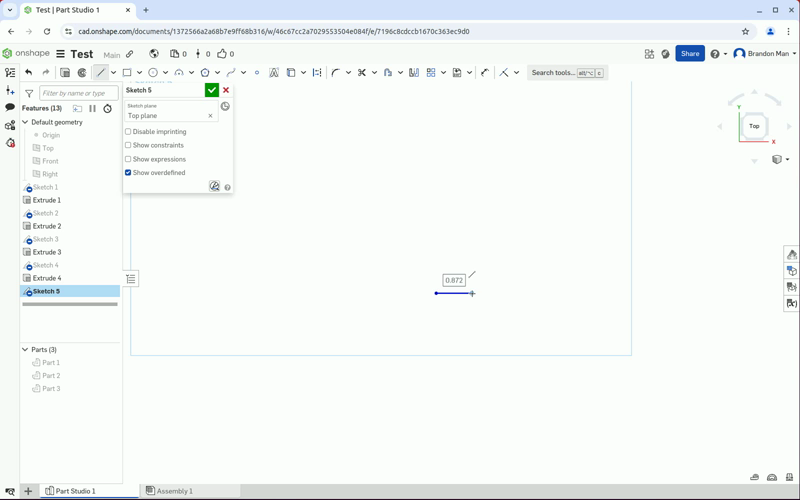
scroll(-6)
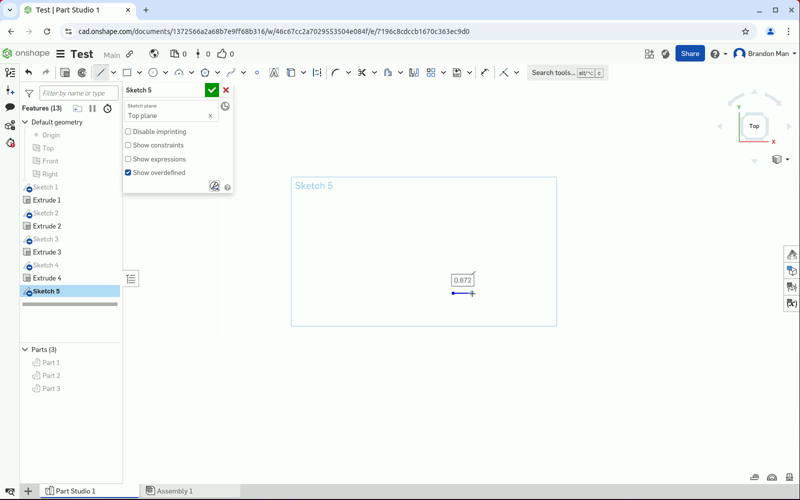
scroll(-6)
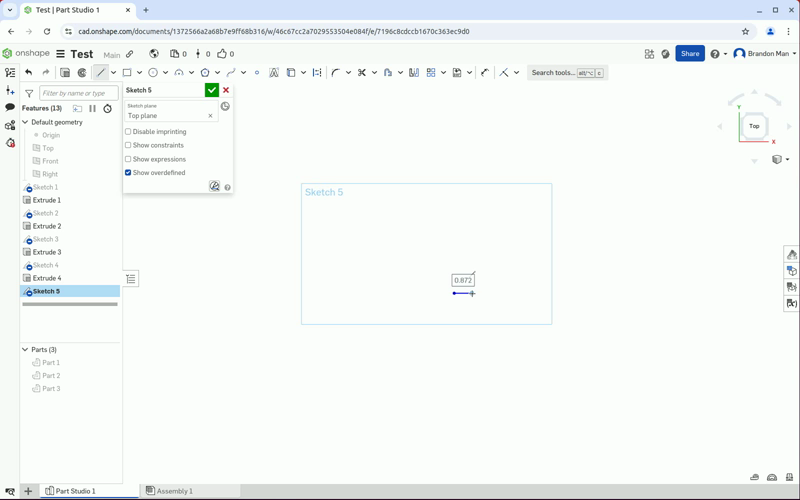
scroll(-6)
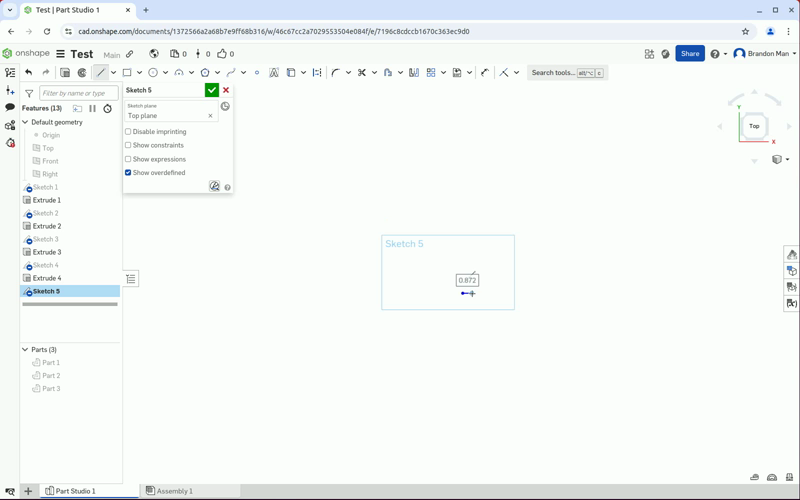
scroll(-6)
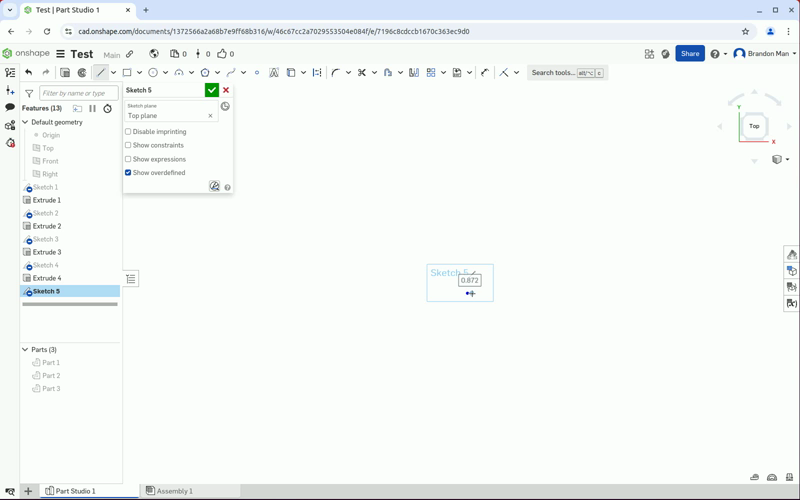
key_up(shift)
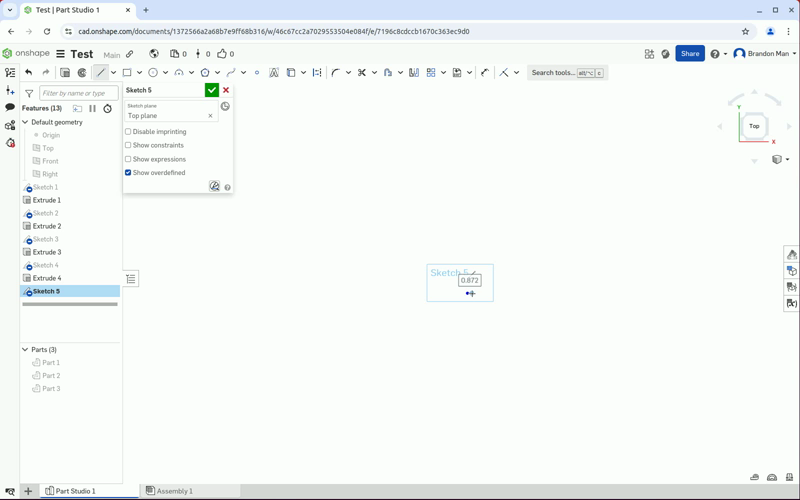
key_down(shift)
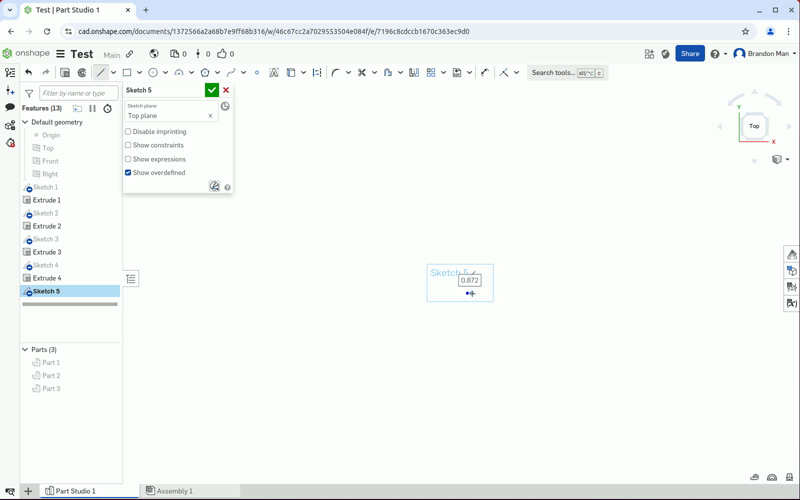
mouse_move(502, 293)
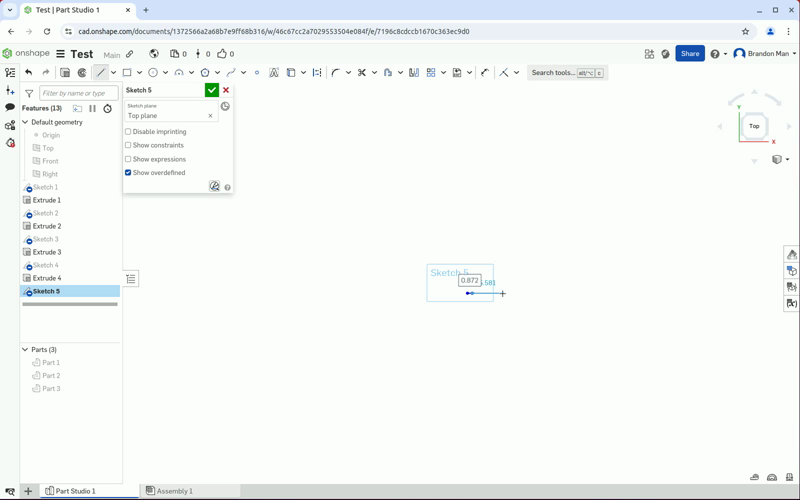
mouse_move(472, 288)
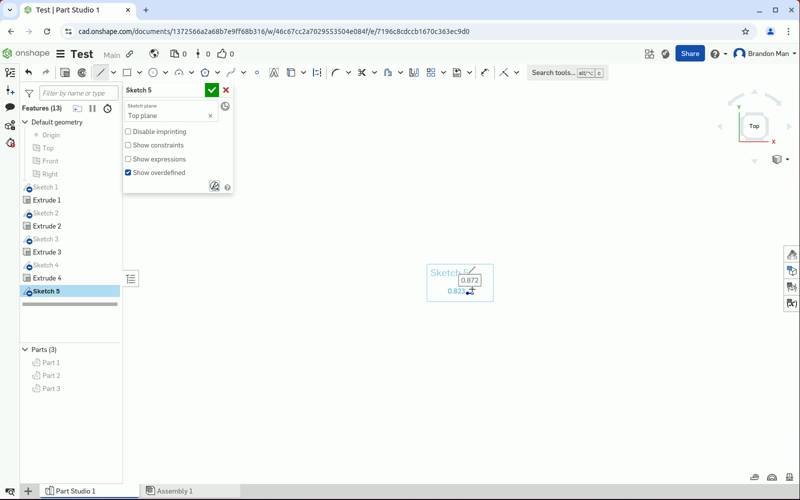
scroll(6)
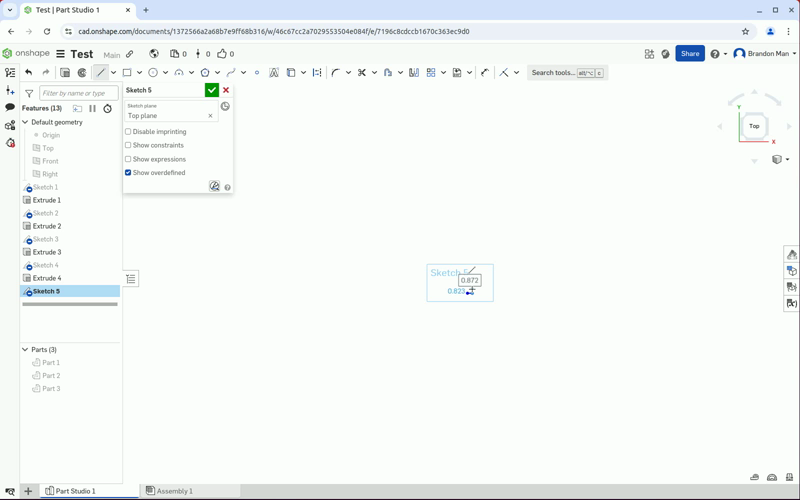
scroll(6)
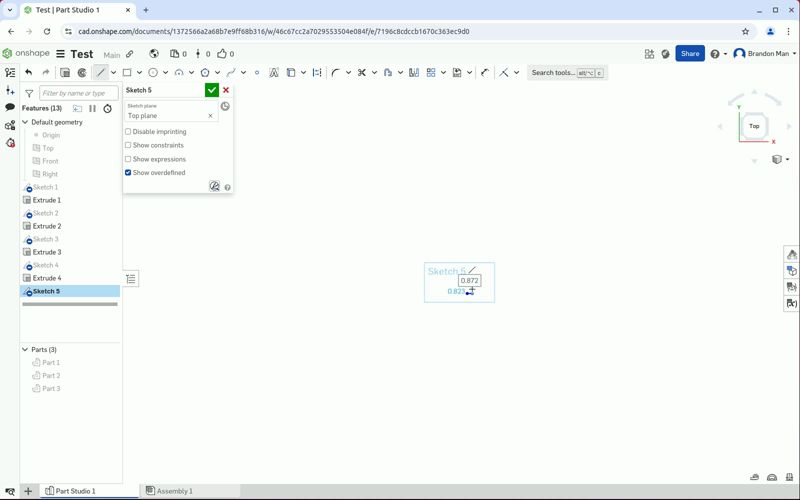
scroll(6)
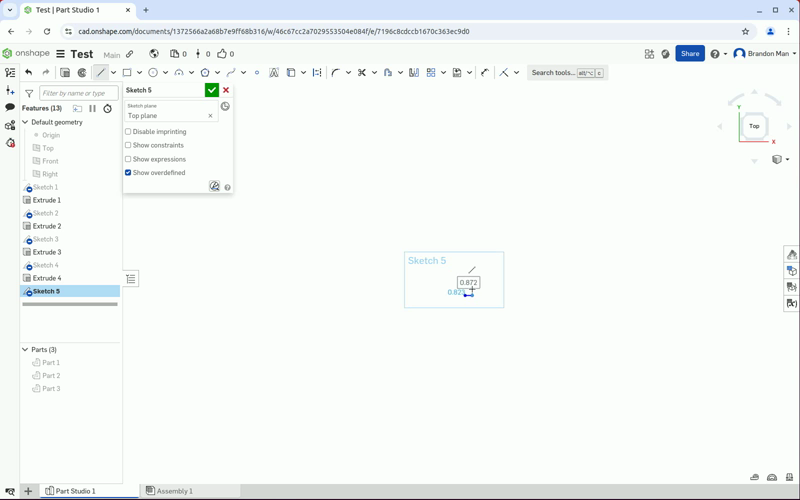
scroll(6)
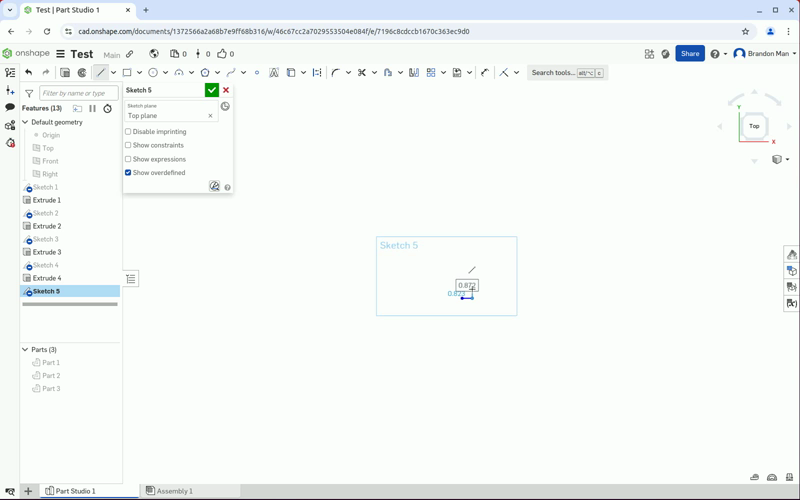
scroll(6)
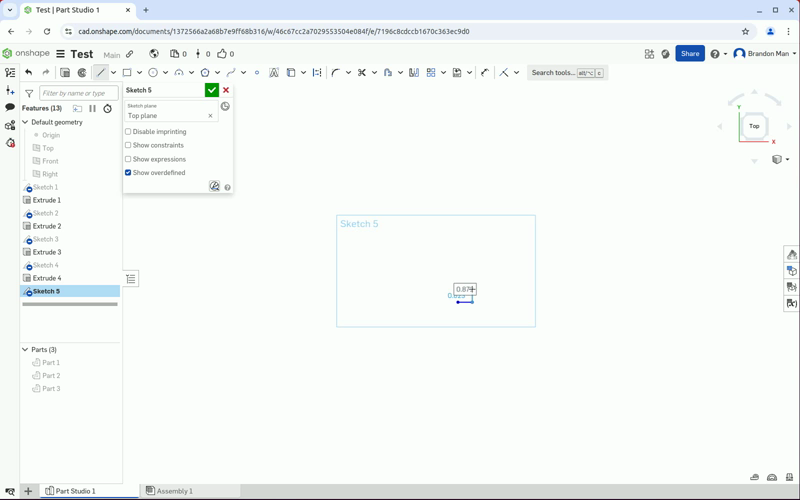
scroll(6)
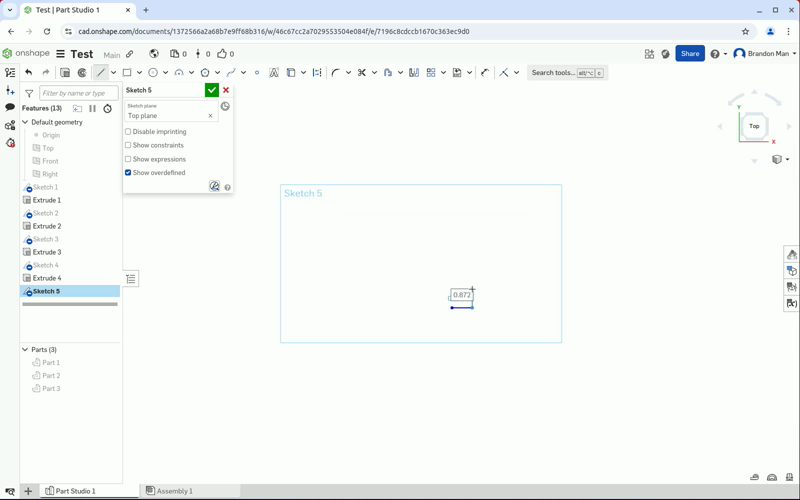
scroll(6)
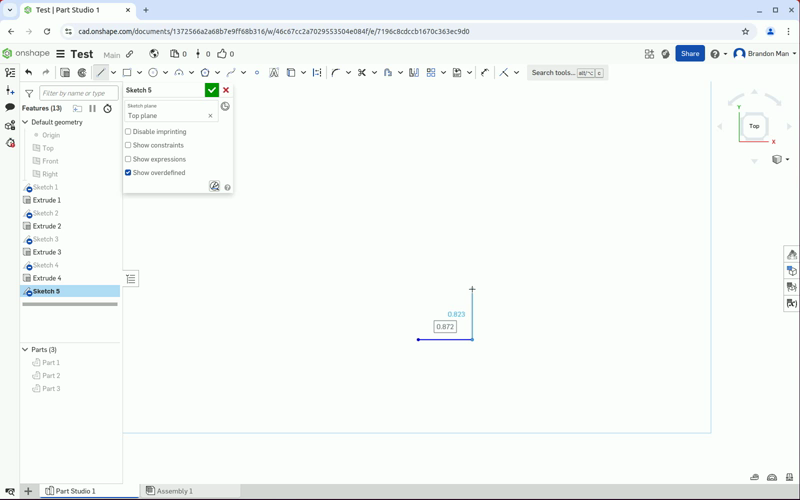
click(472, 288)
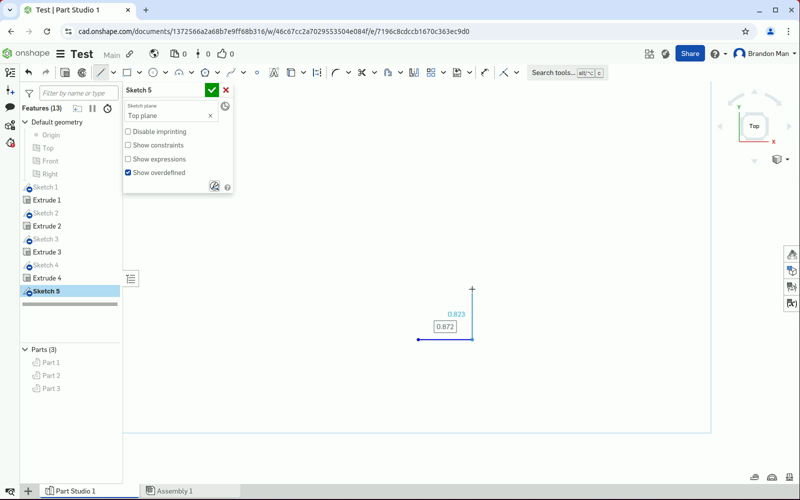
scroll(-6)
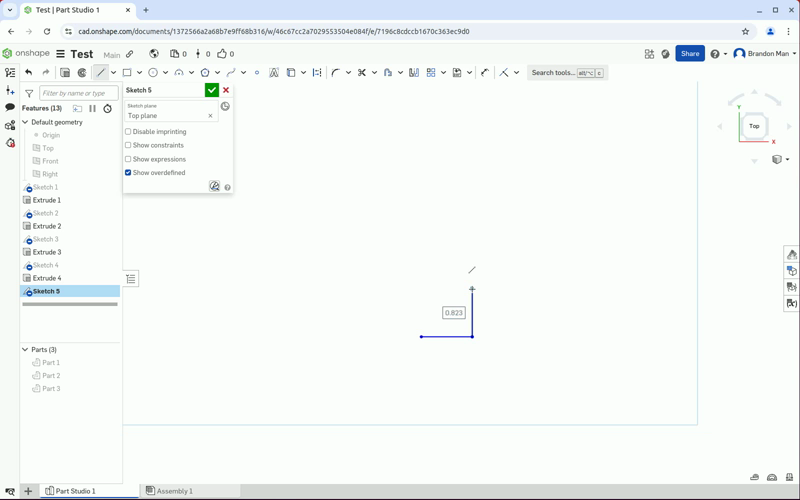
scroll(-6)
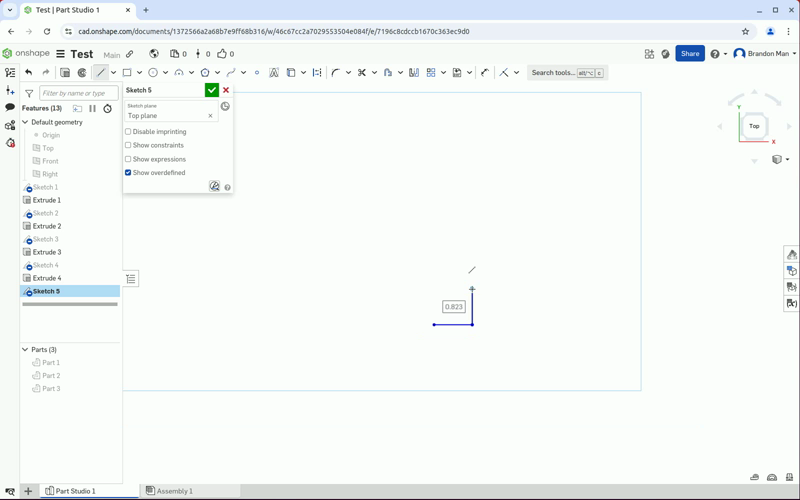
scroll(-6)
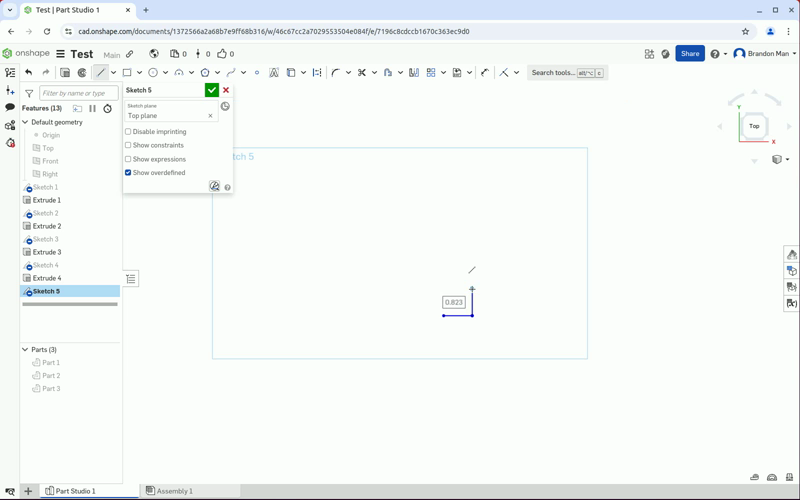
scroll(-6)
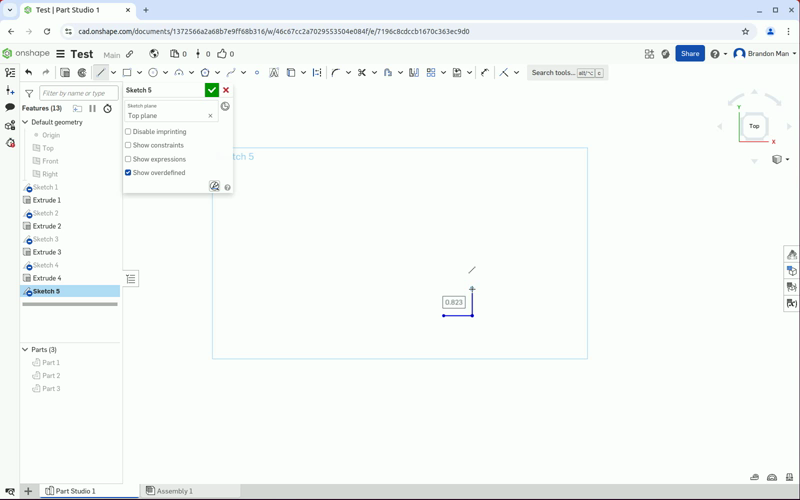
scroll(-6)
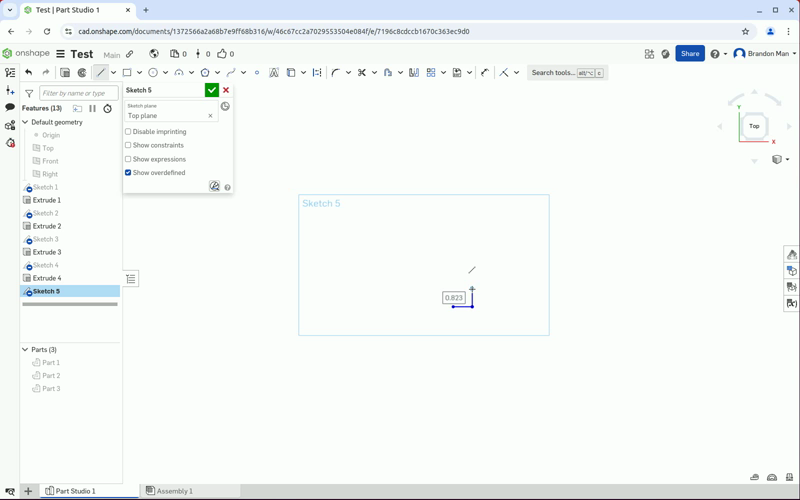
scroll(-6)
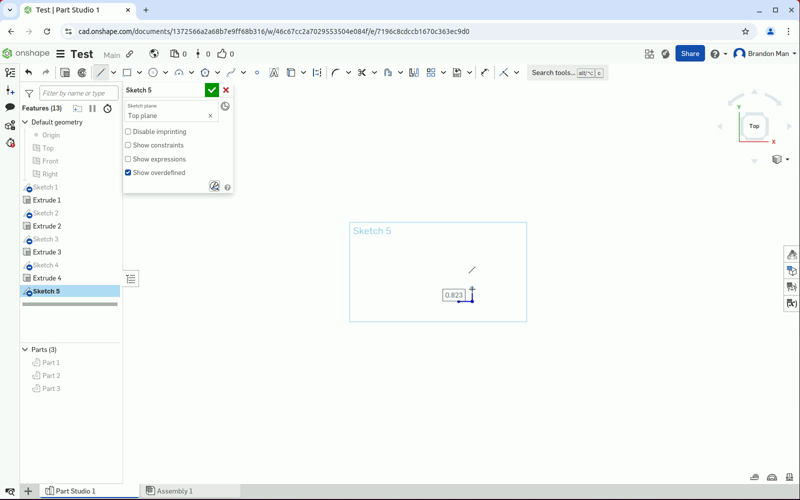
scroll(-6)
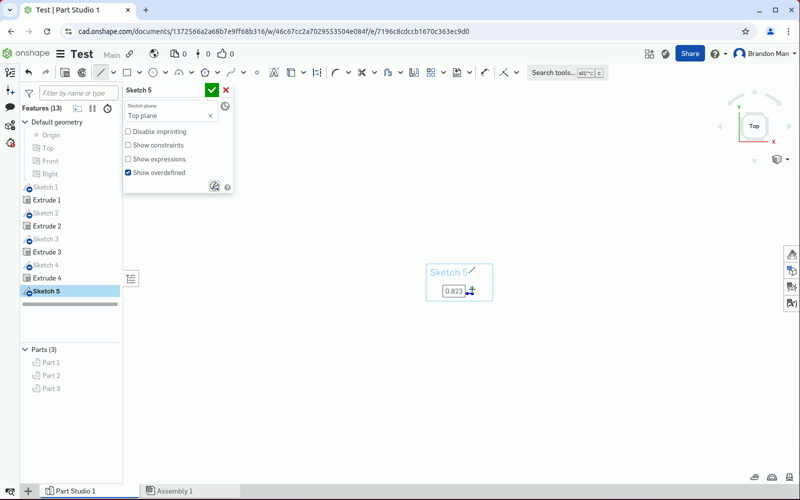
key_up(shift)
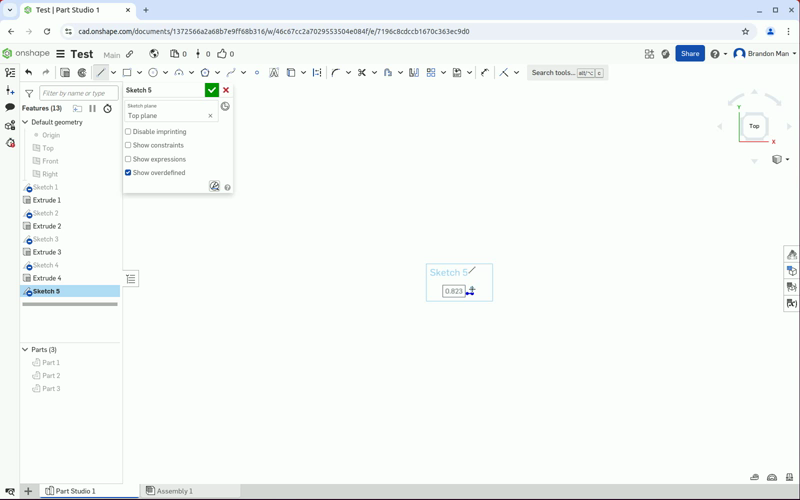
key_down(shift)
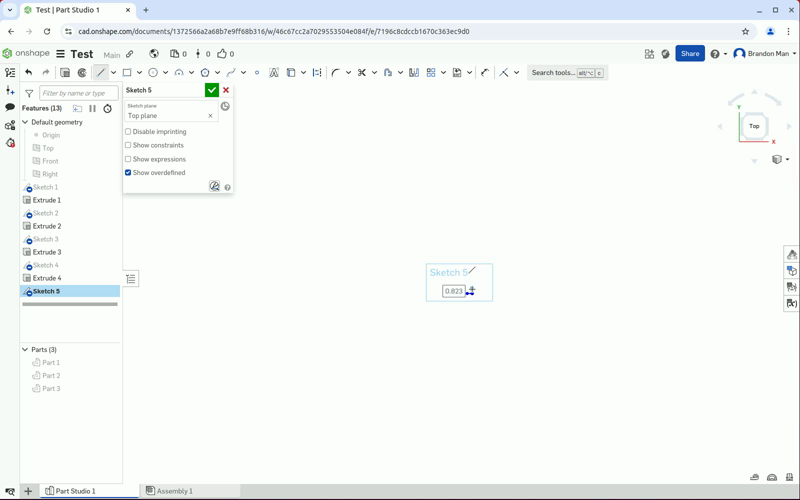
mouse_move(502, 288)
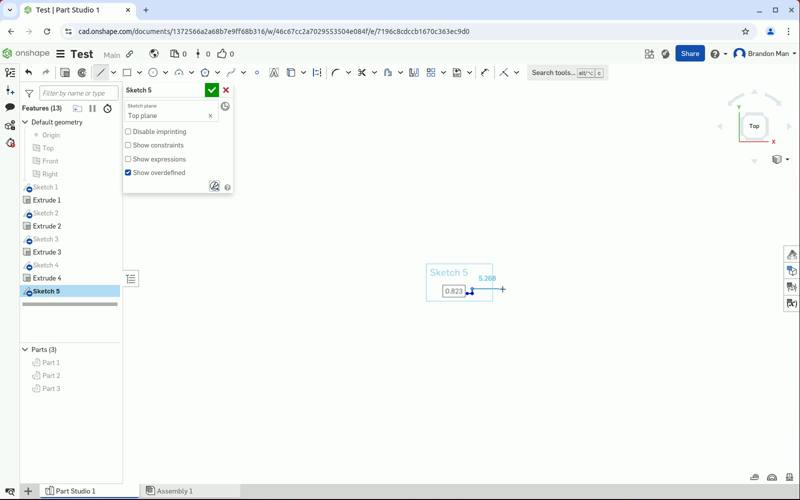
mouse_move(467, 288)
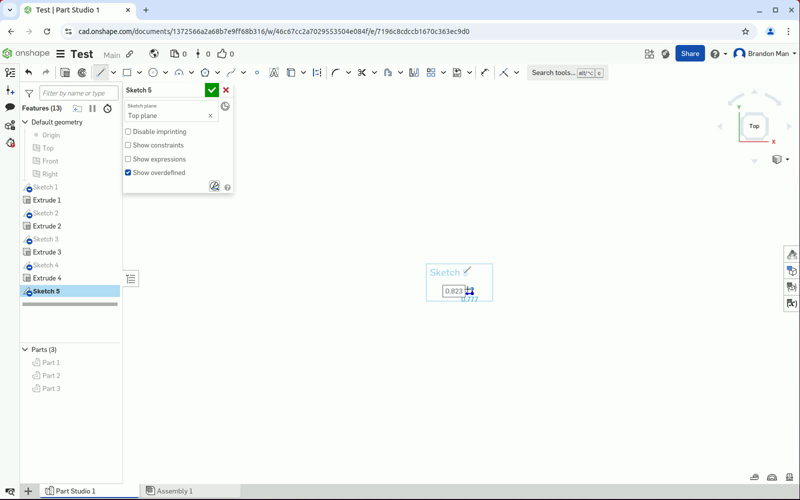
scroll(6)
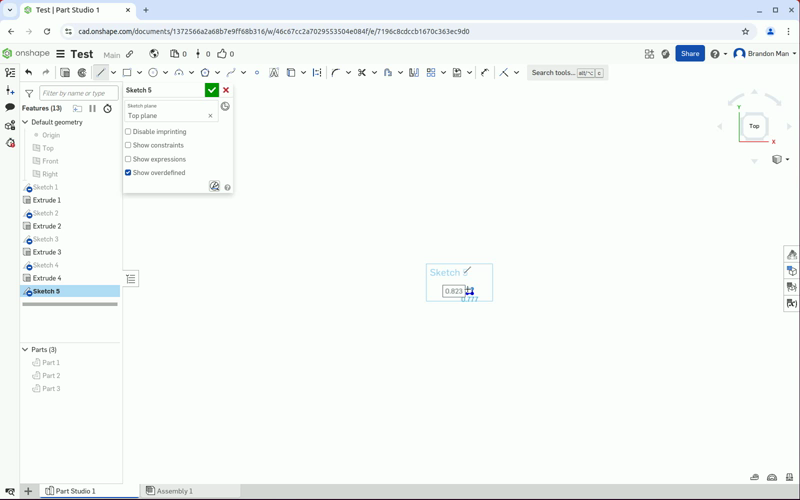
scroll(6)
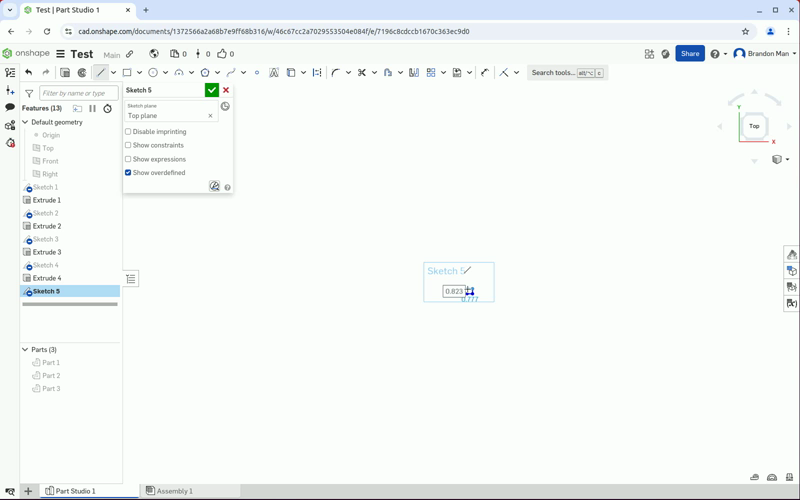
scroll(6)
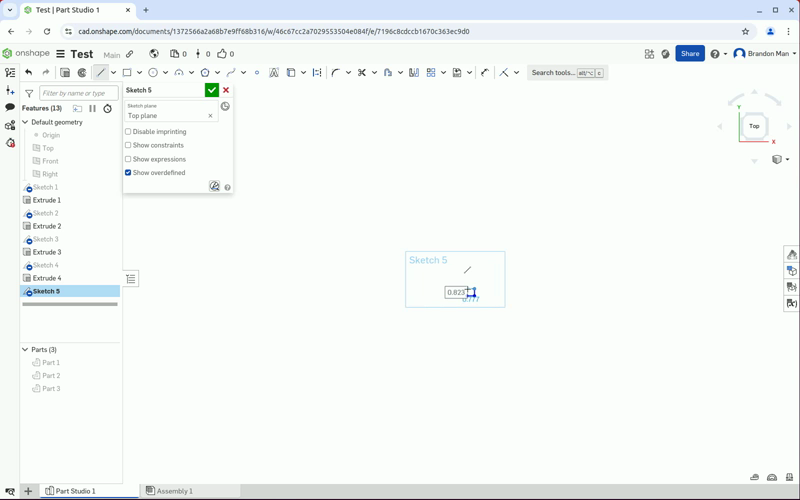
scroll(6)
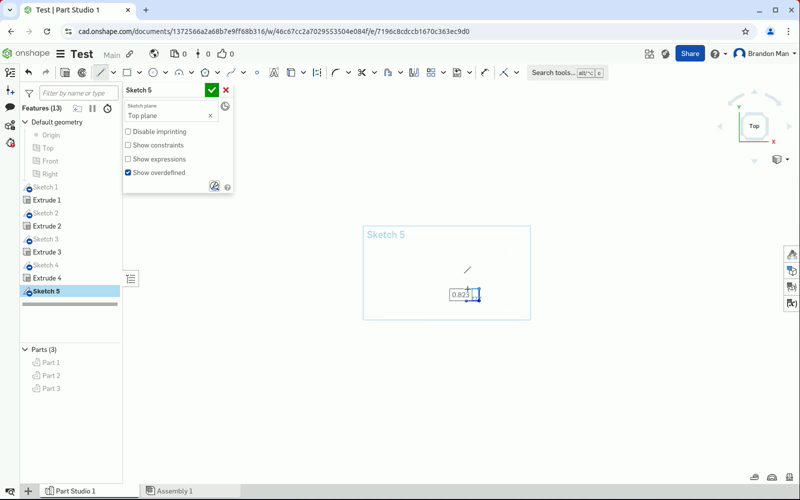
scroll(6)
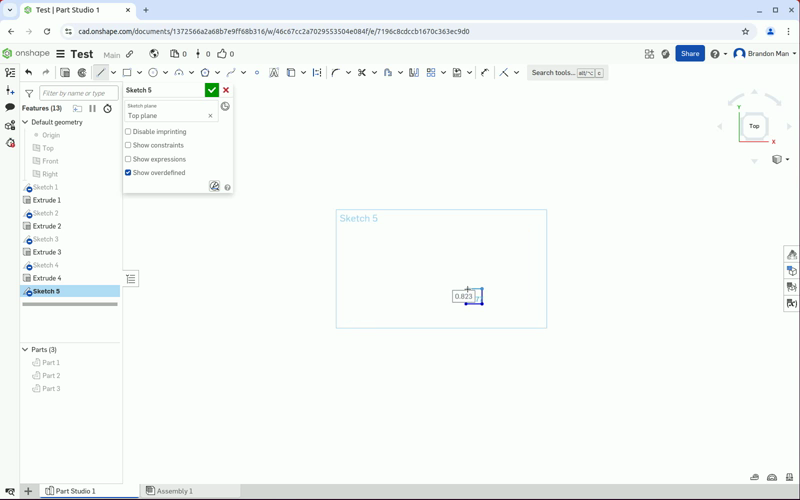
scroll(6)
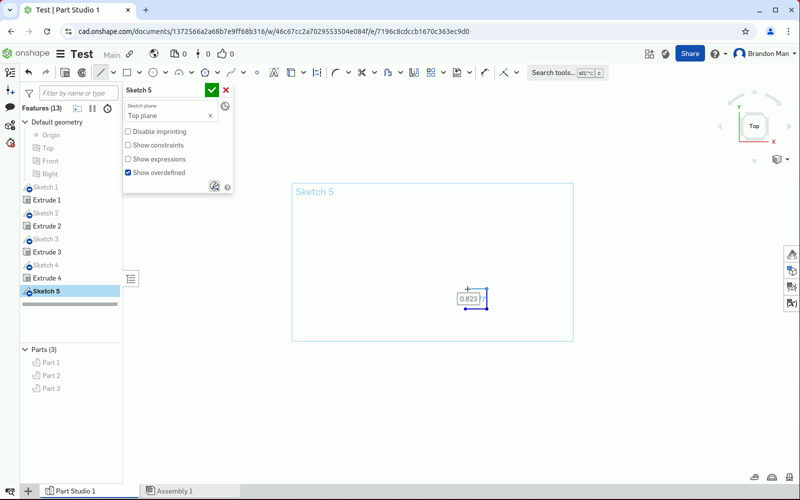
scroll(6)
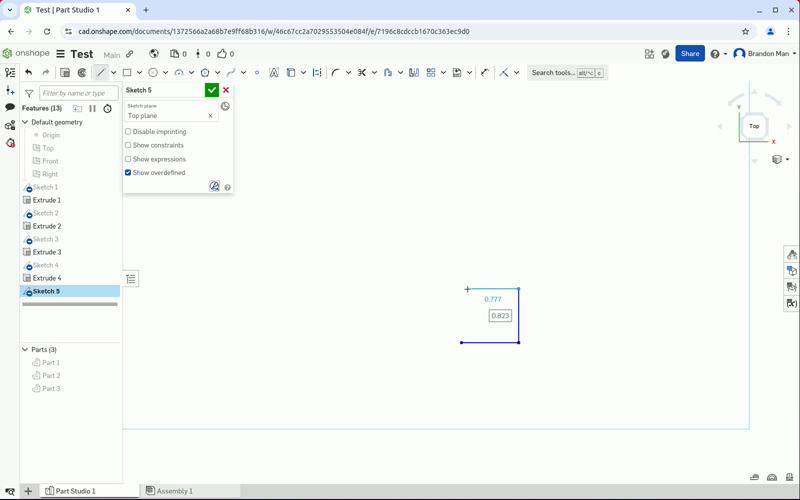
click(467, 288)
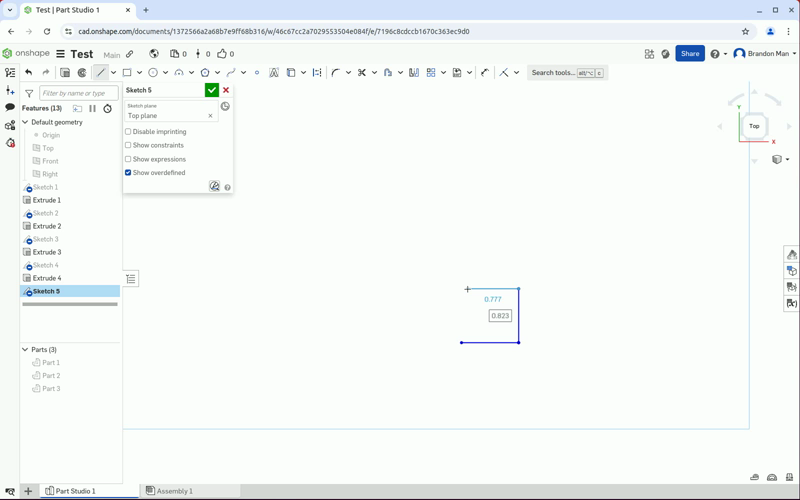
scroll(-6)
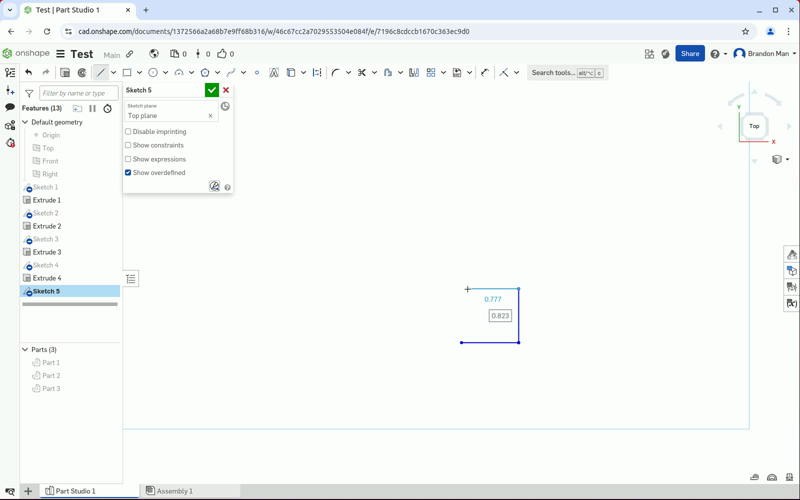
scroll(-6)
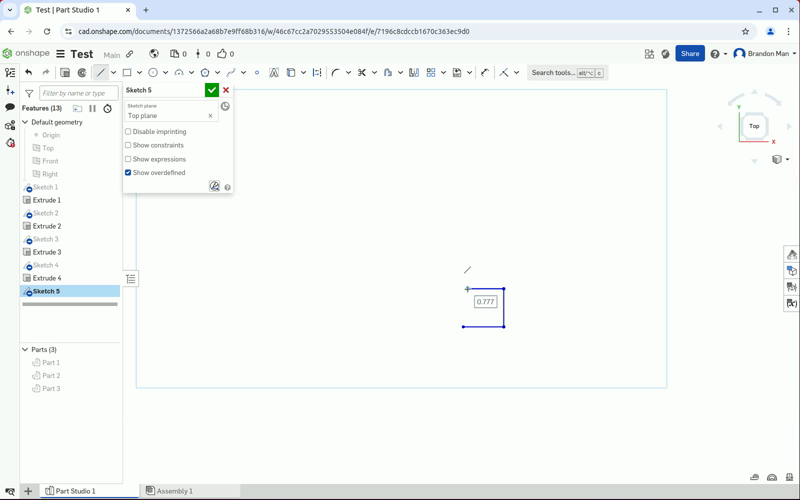
scroll(-6)
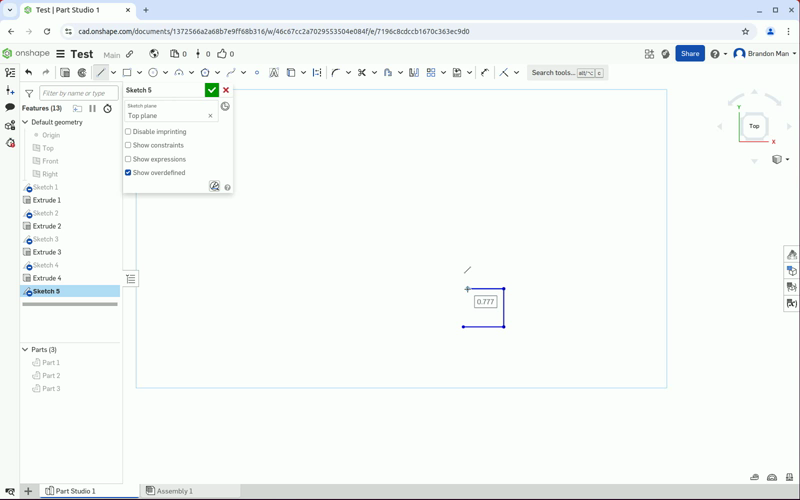
scroll(-6)
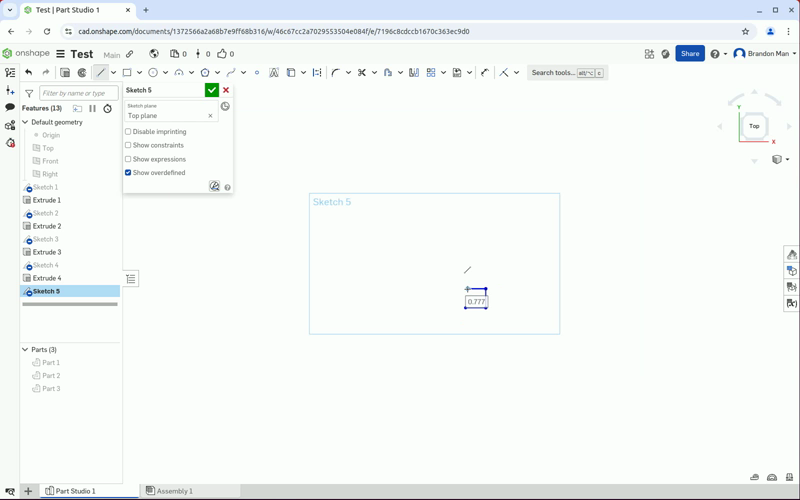
scroll(-6)
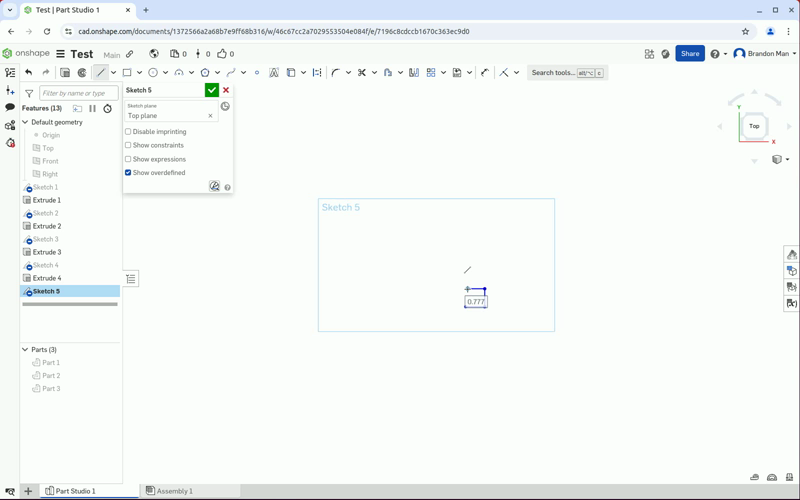
scroll(-6)
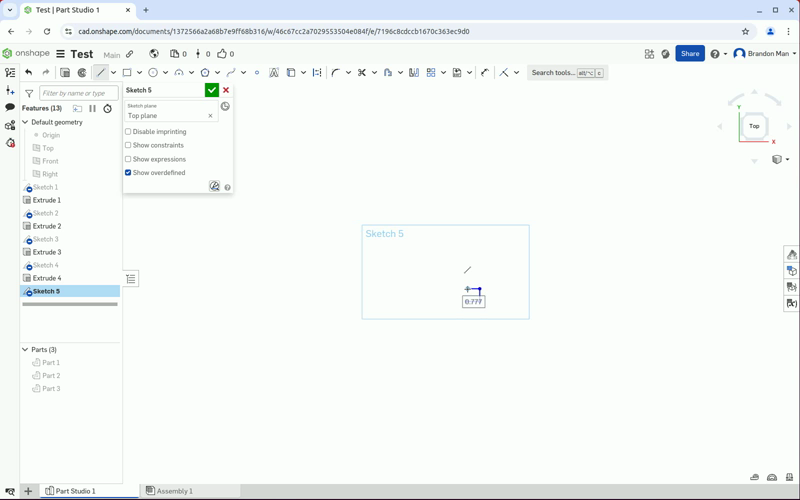
scroll(-6)
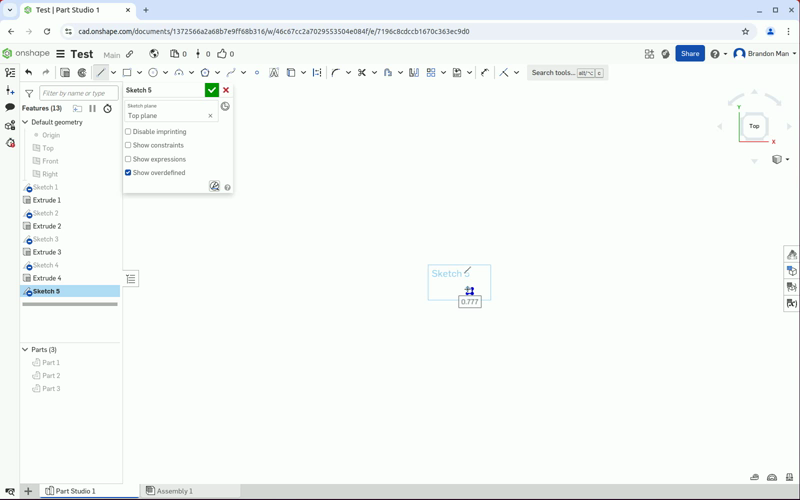
key_up(shift)
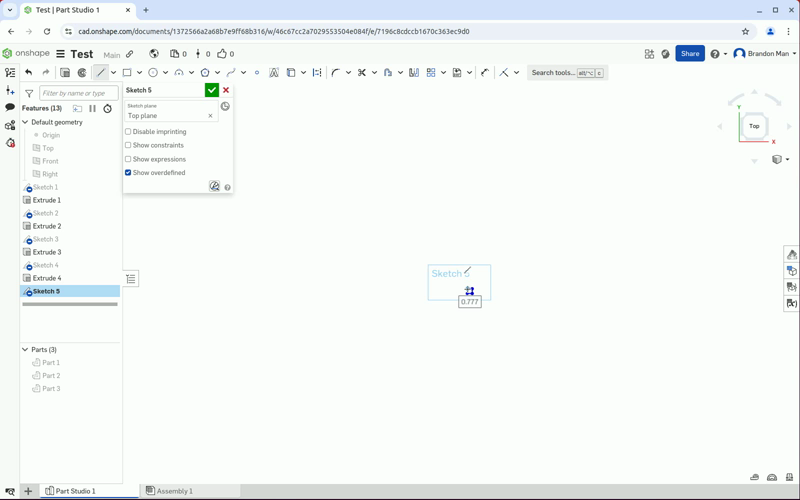
mouse_move(497, 288)
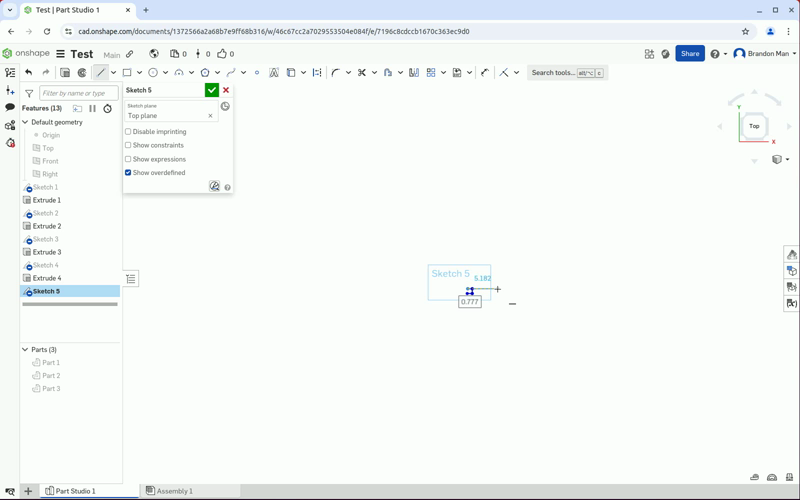
key_down(shift)
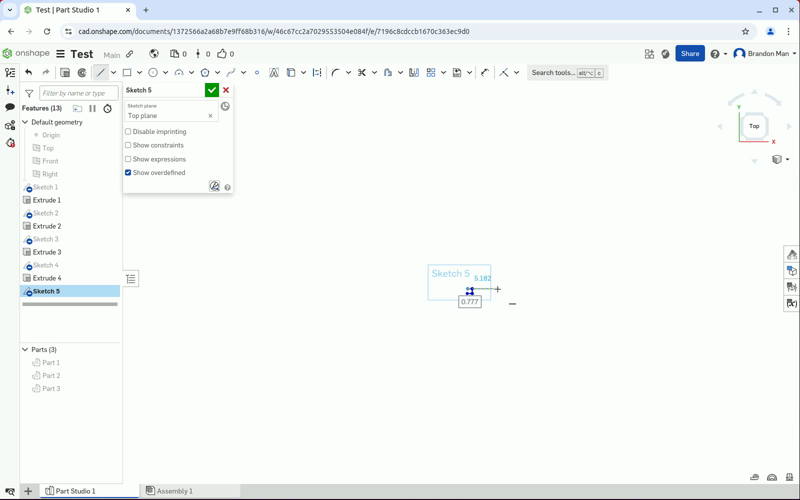
mouse_move(467, 293)
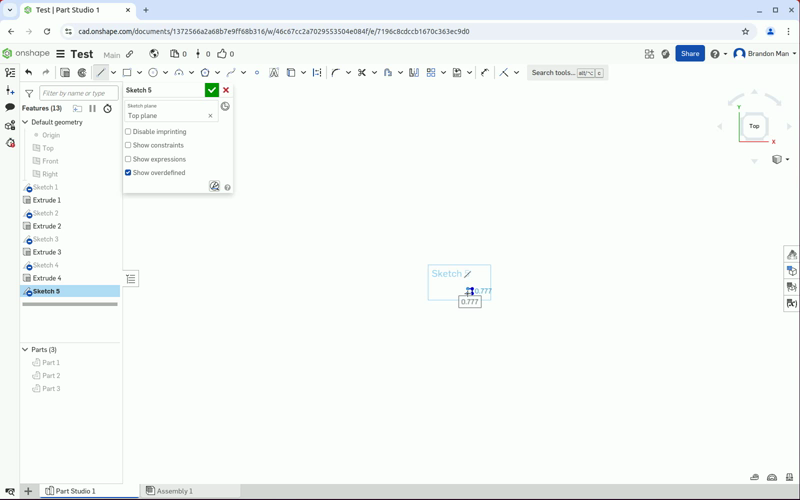
scroll(6)
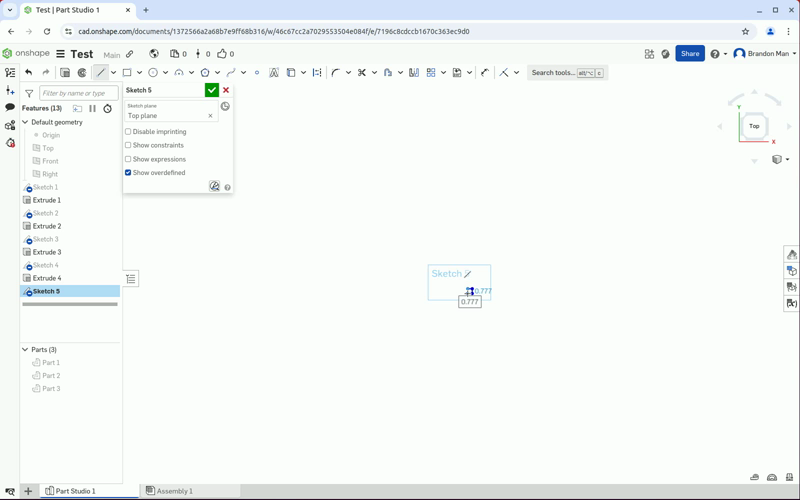
scroll(6)
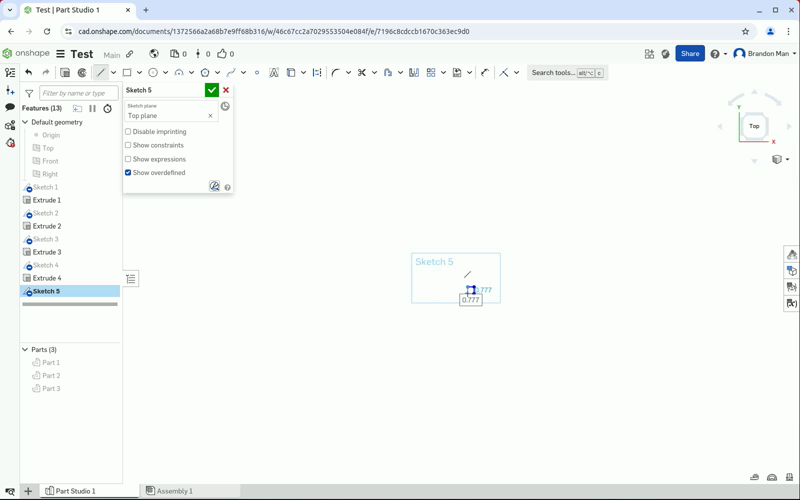
scroll(6)
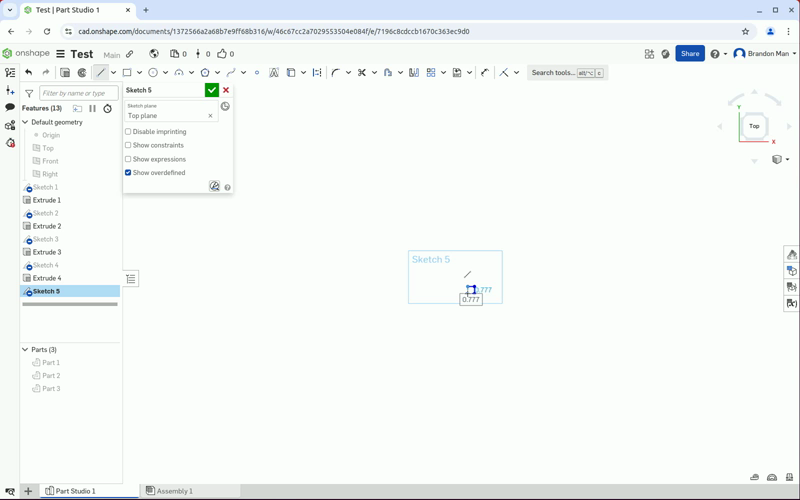
scroll(6)
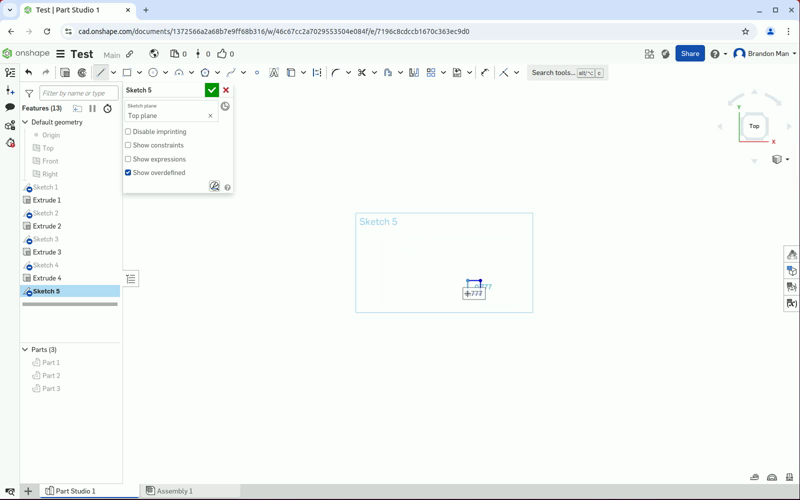
scroll(6)
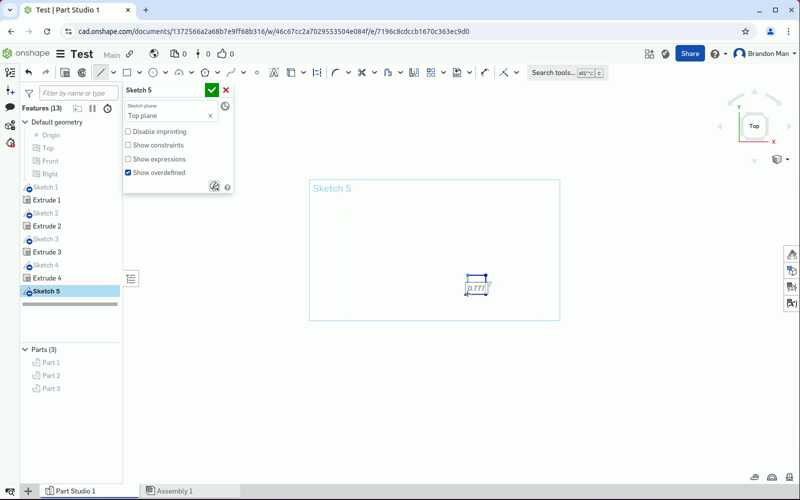
scroll(6)
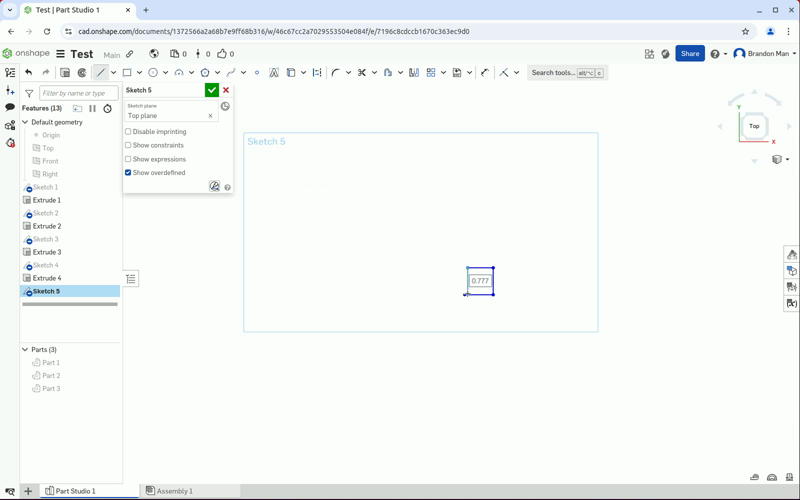
scroll(6)
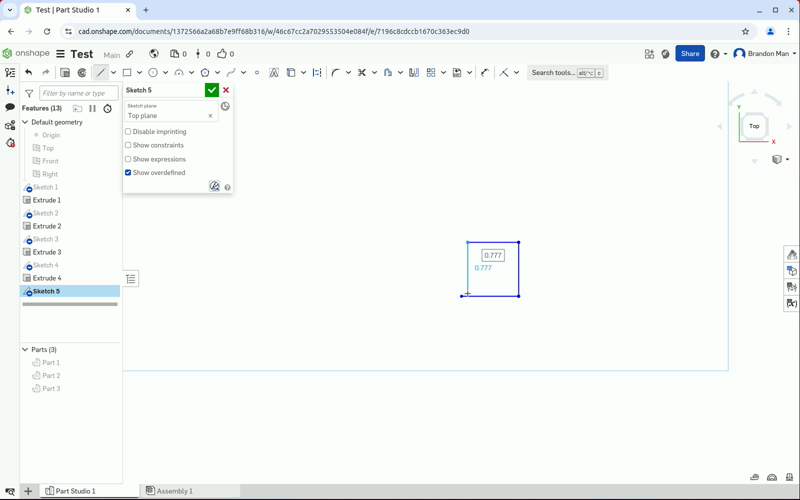
key_up(shift)
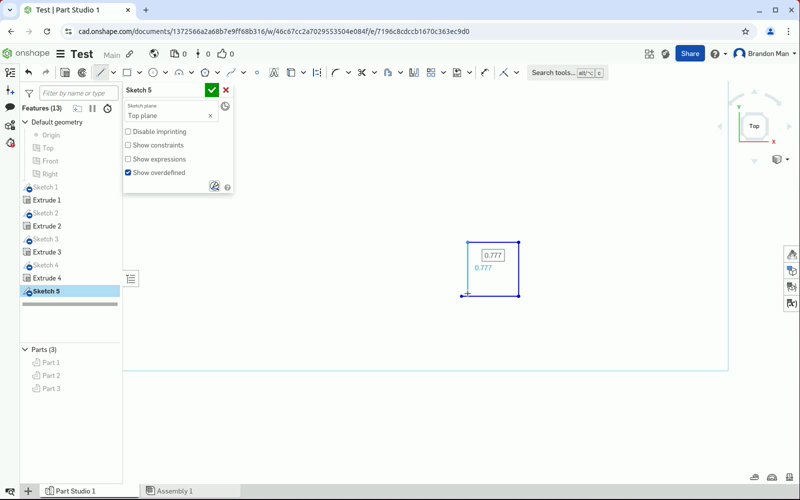
click(467, 293)
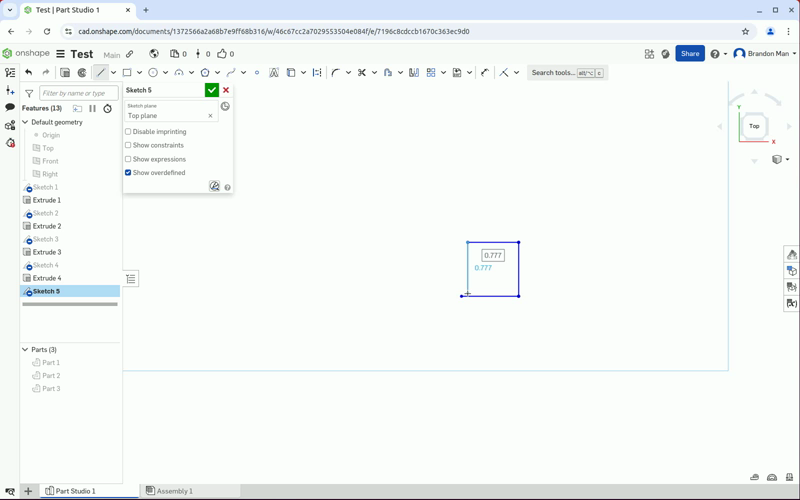
scroll(-6)
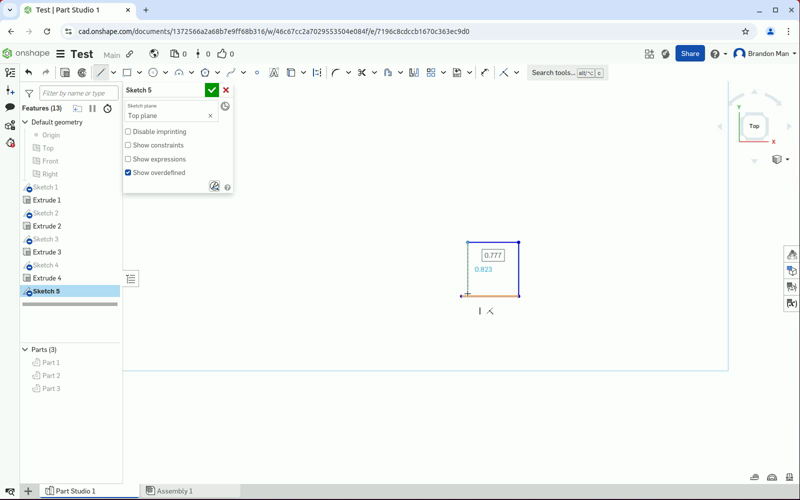
scroll(-6)
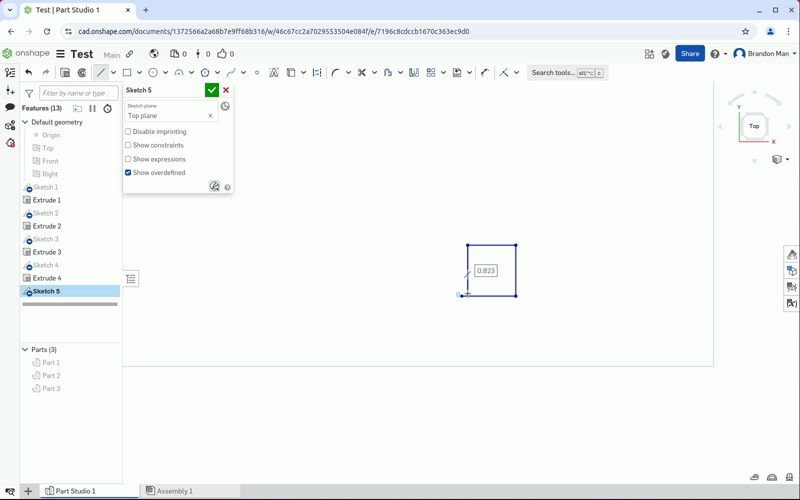
scroll(-6)
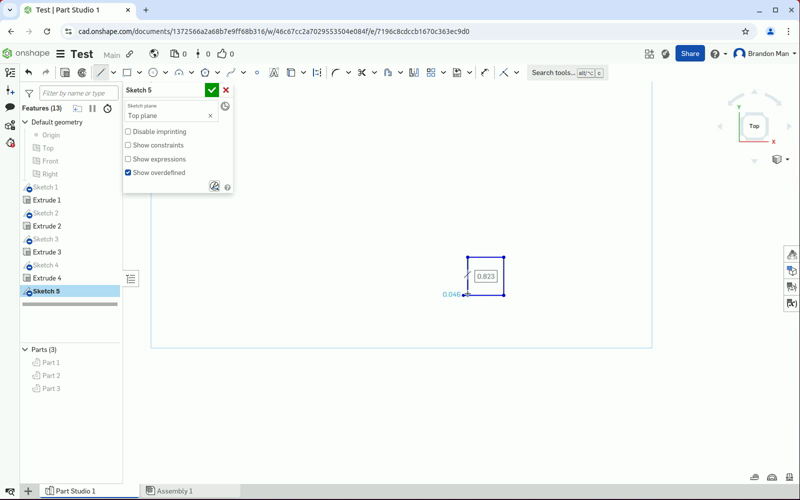
scroll(-6)
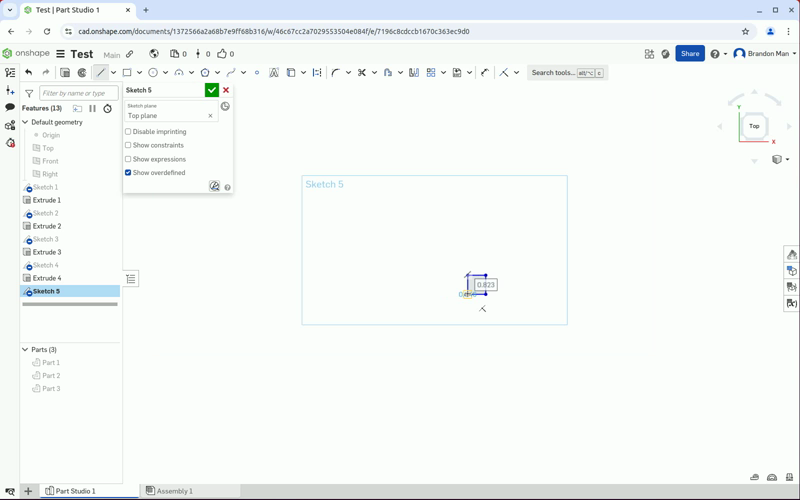
scroll(-6)
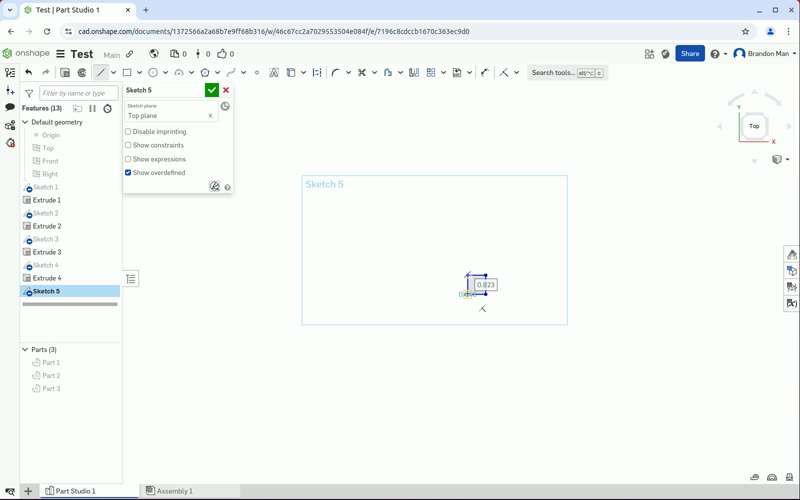
scroll(-6)
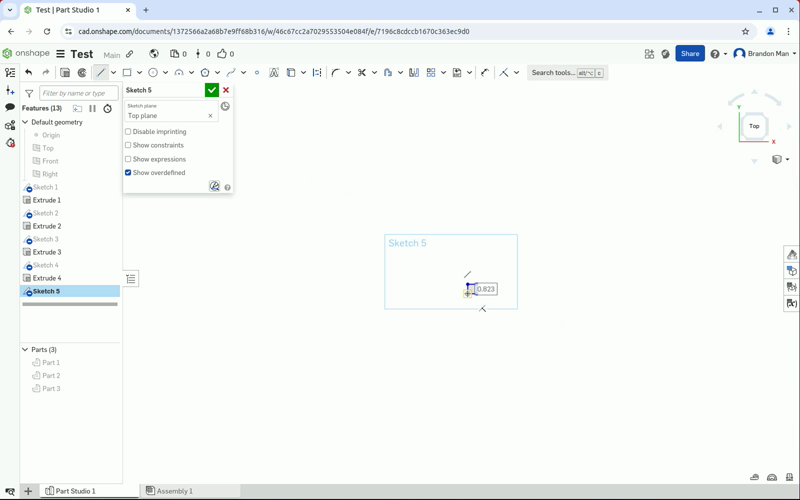
scroll(-6)
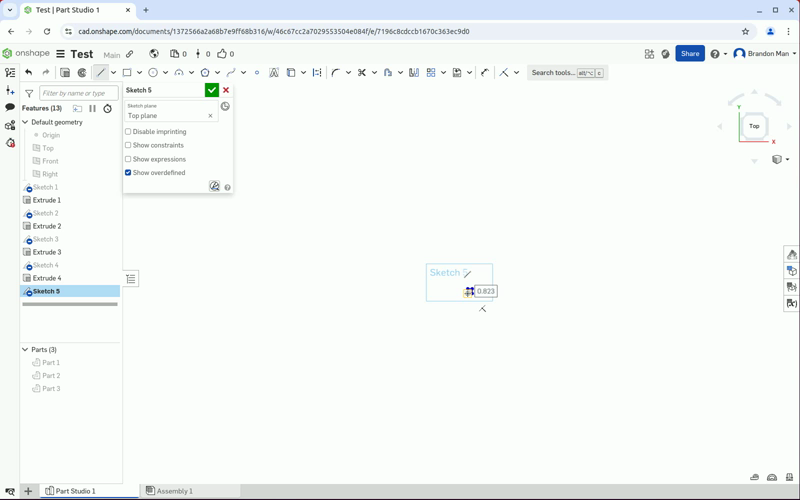
key(esc)
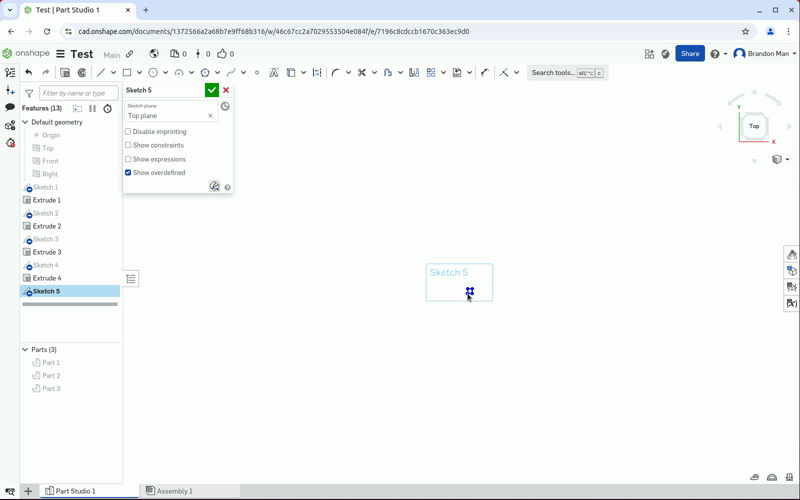
mouse_move(469, 290)
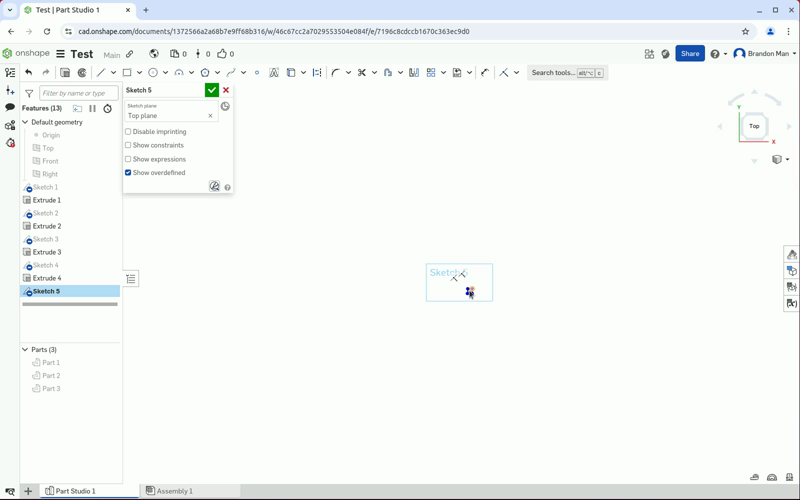
scroll(6)
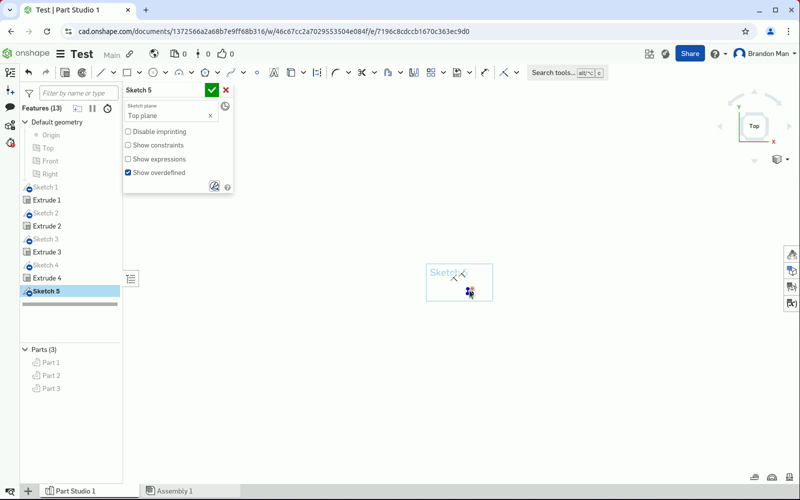
scroll(6)
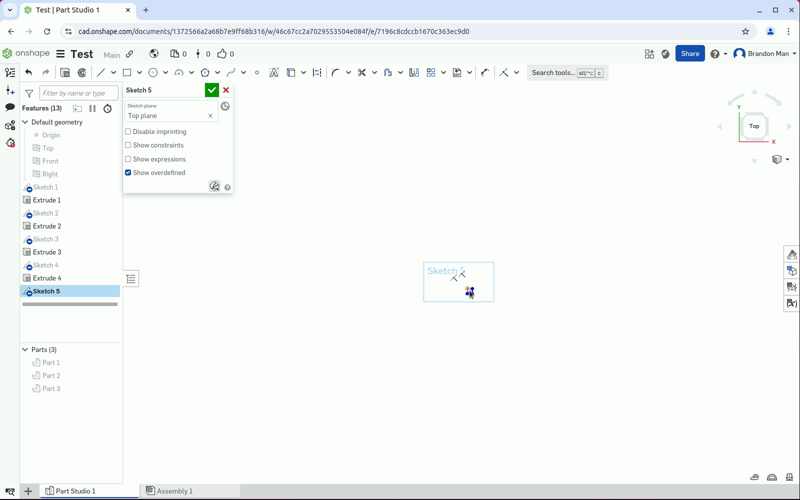
scroll(6)
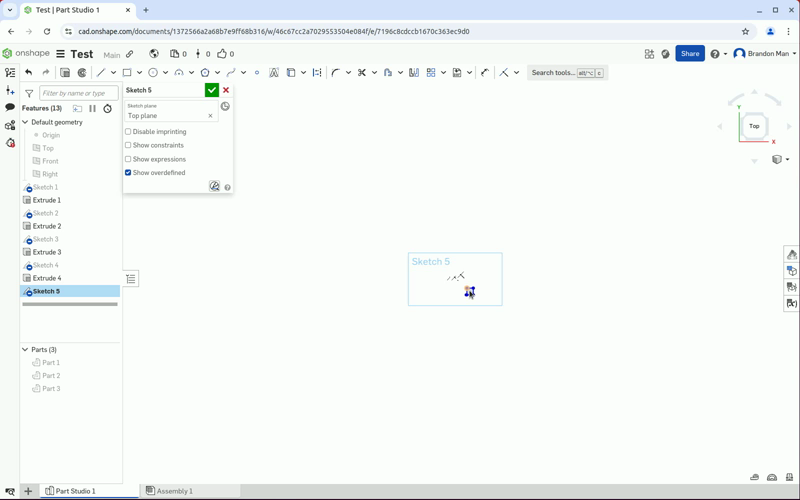
scroll(6)
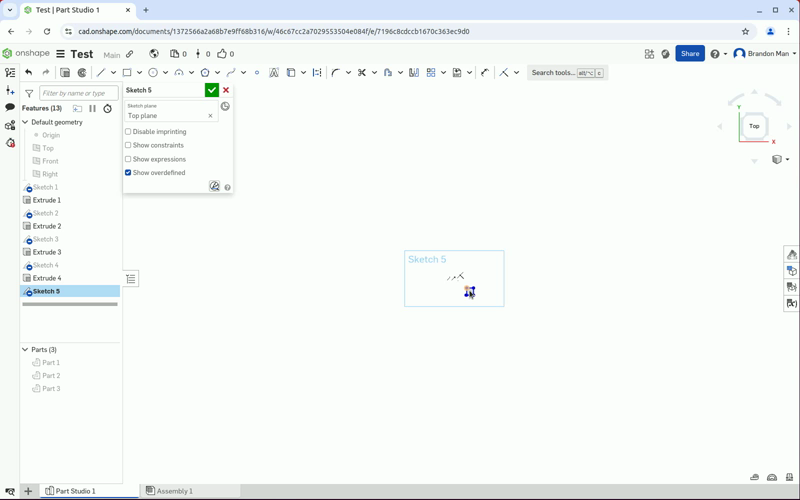
scroll(6)
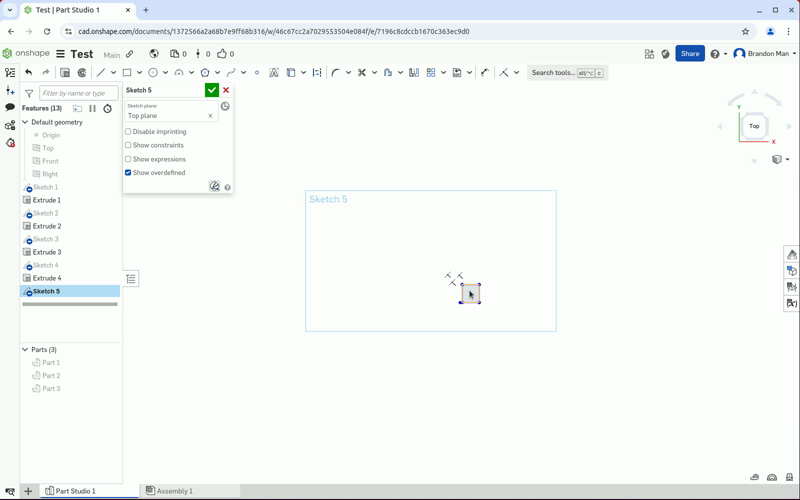
scroll(6)
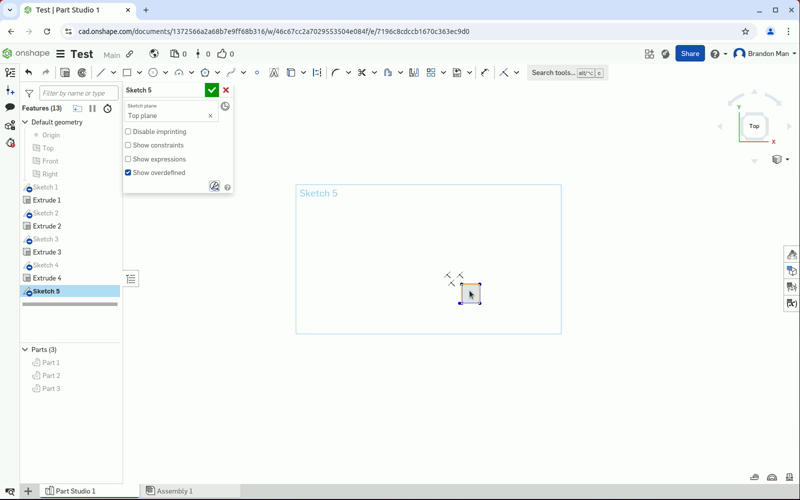
scroll(6)
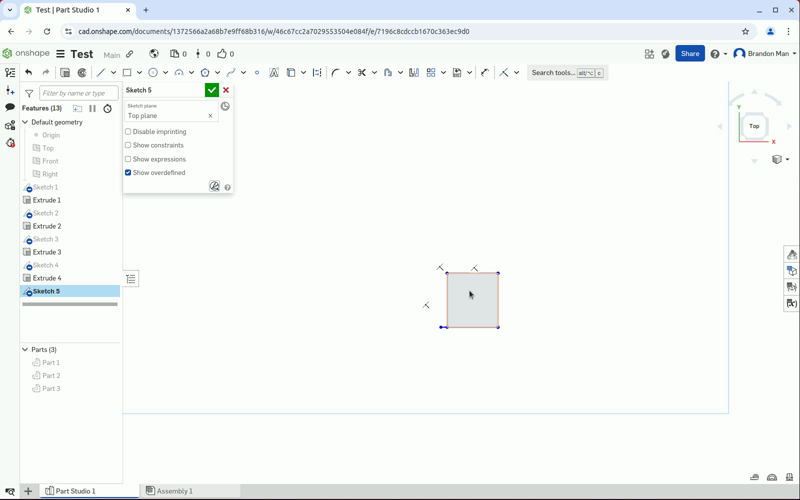
click(469, 290)
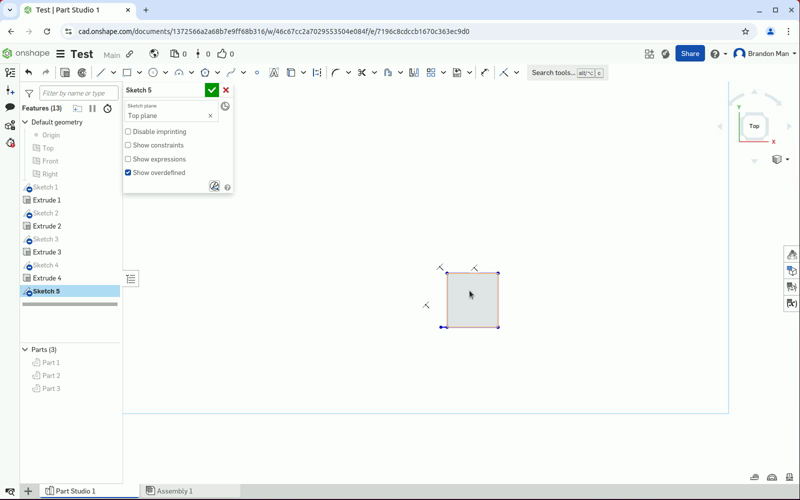
scroll(-6)
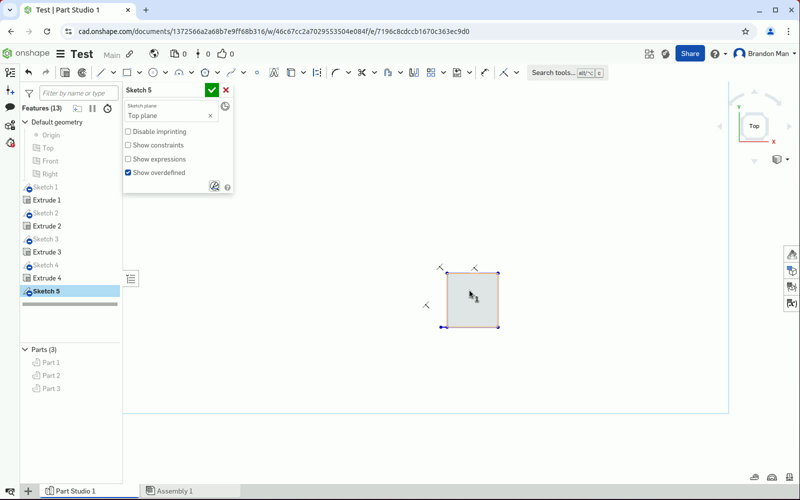
scroll(-6)
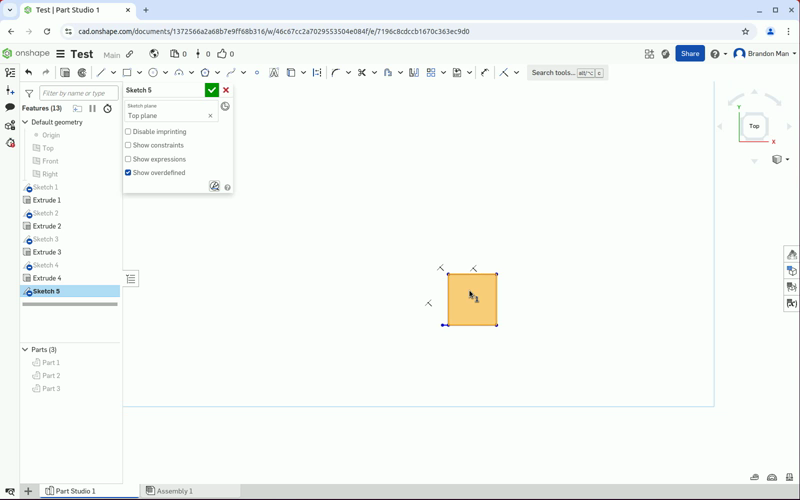
scroll(-6)
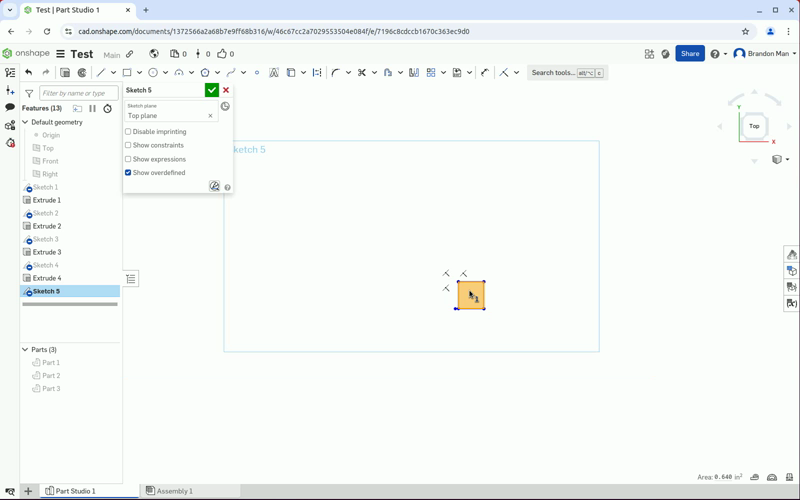
scroll(-6)
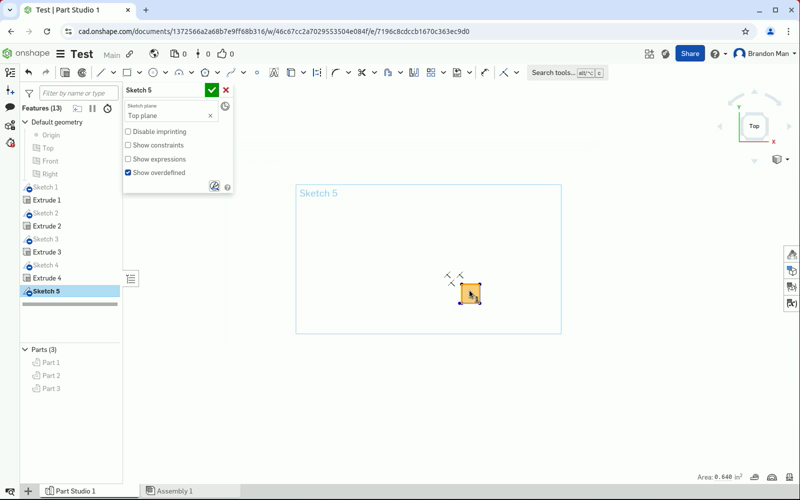
scroll(-6)
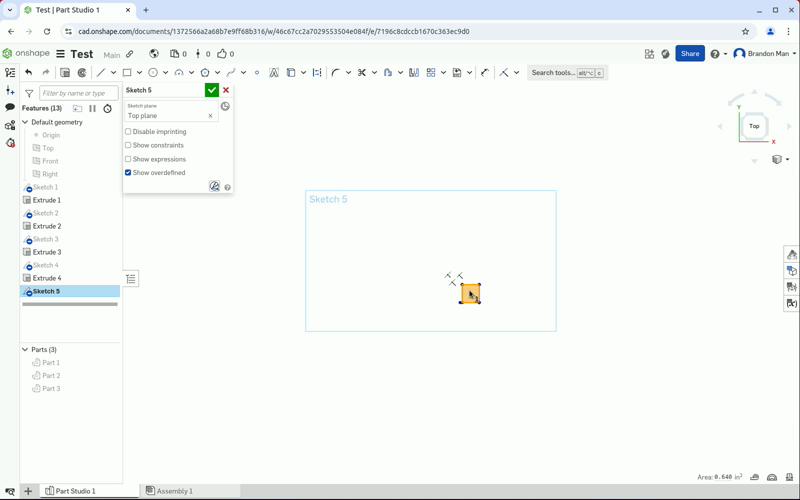
scroll(-6)
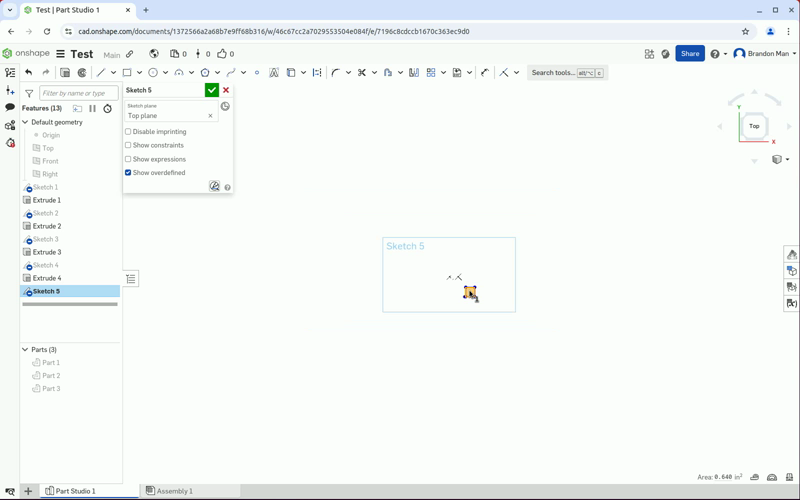
scroll(-6)
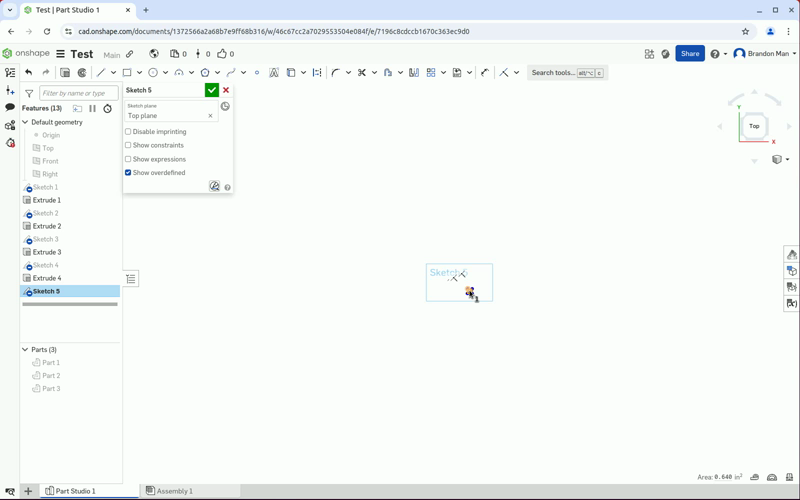
mouse_move(73, 352)
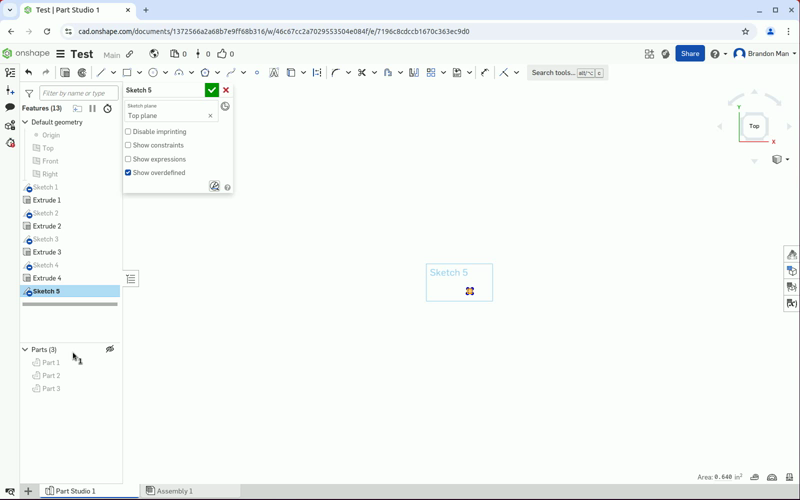
key(shift+y)
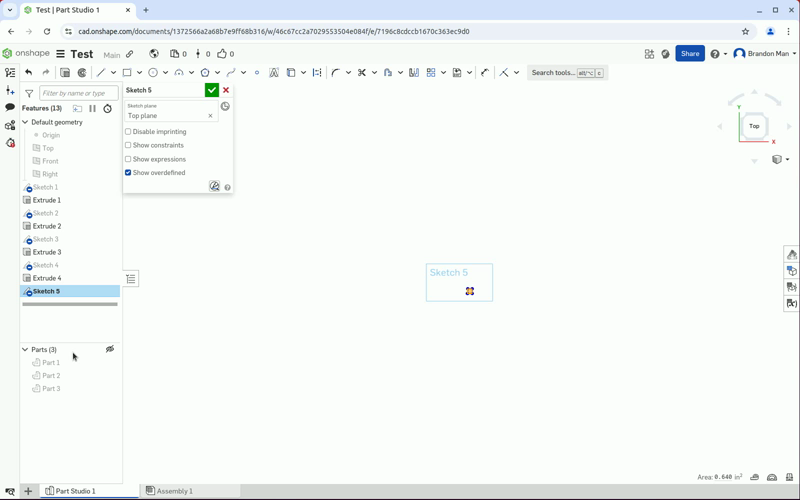
key(shift+e)
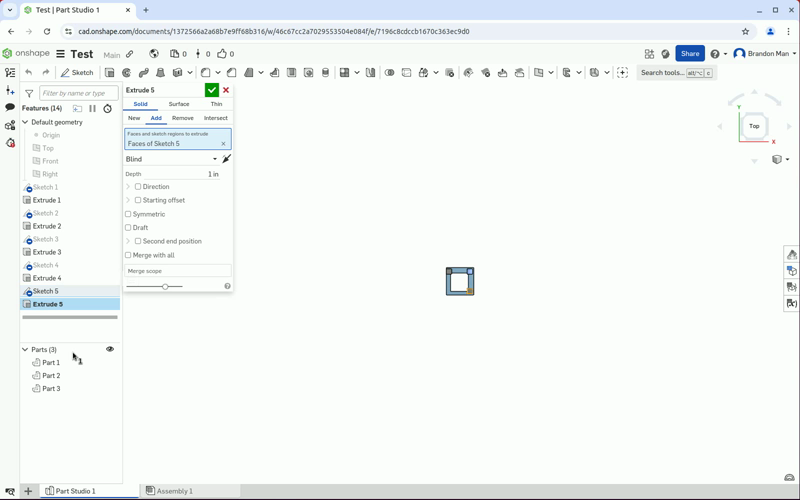
mouse_move(143, 106)
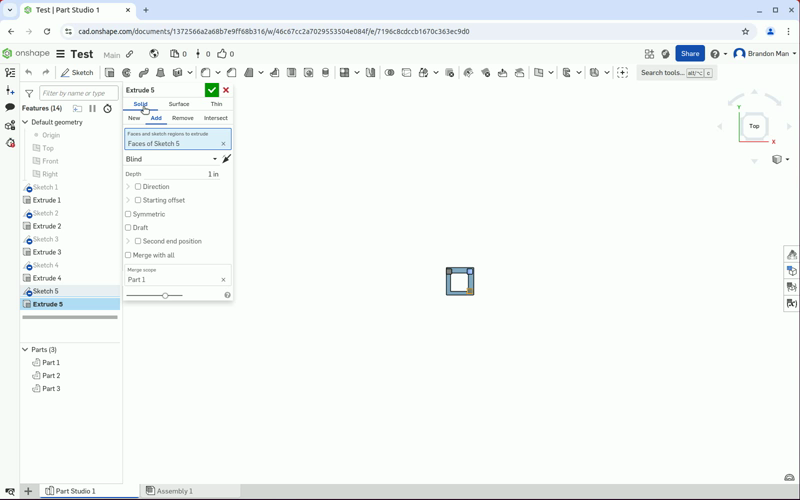
click(143, 106)
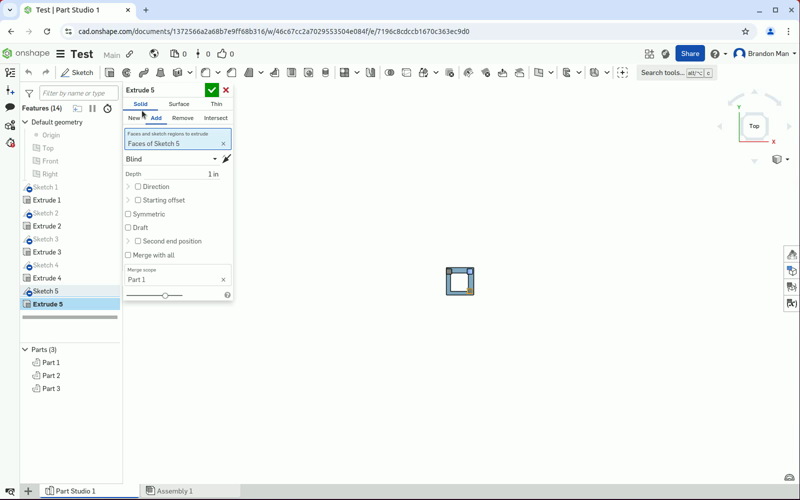
mouse_move(137, 120)
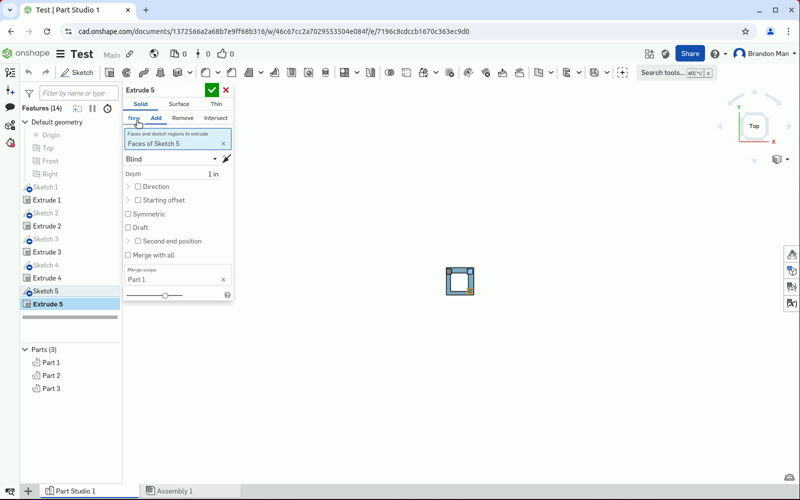
click(137, 120)
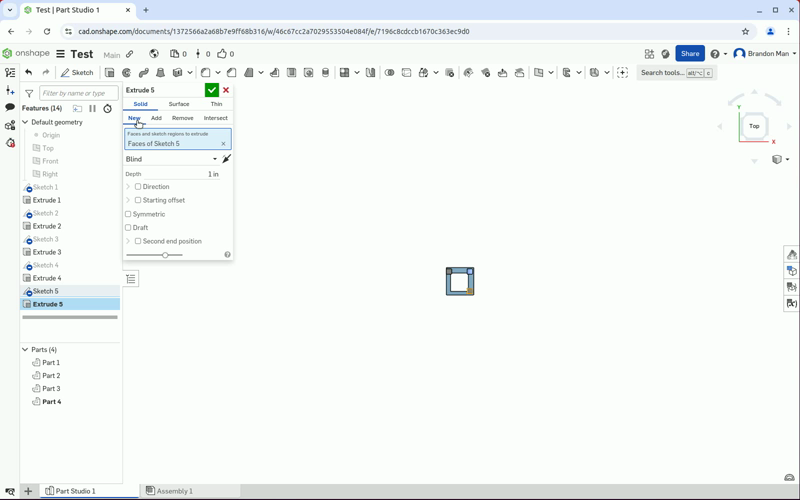
key(tab, 4)
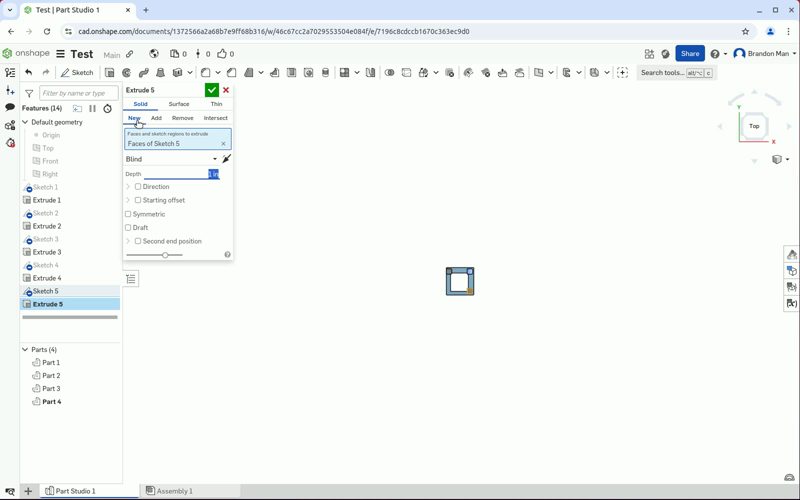
text(22.386)
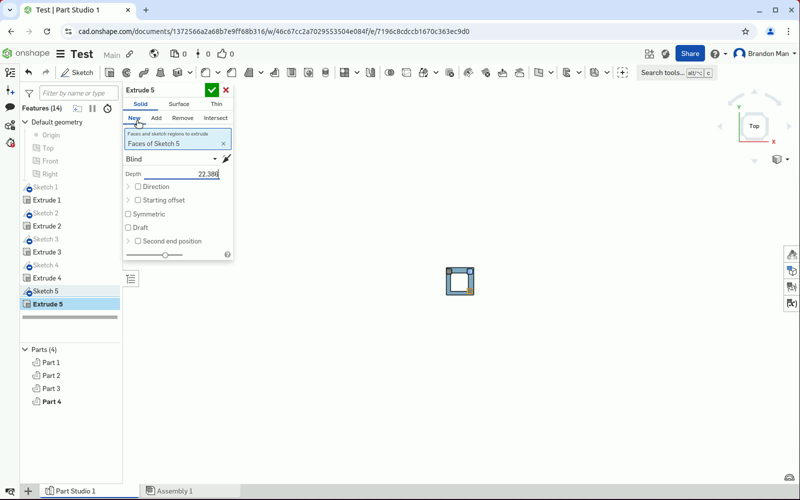
key(enter)
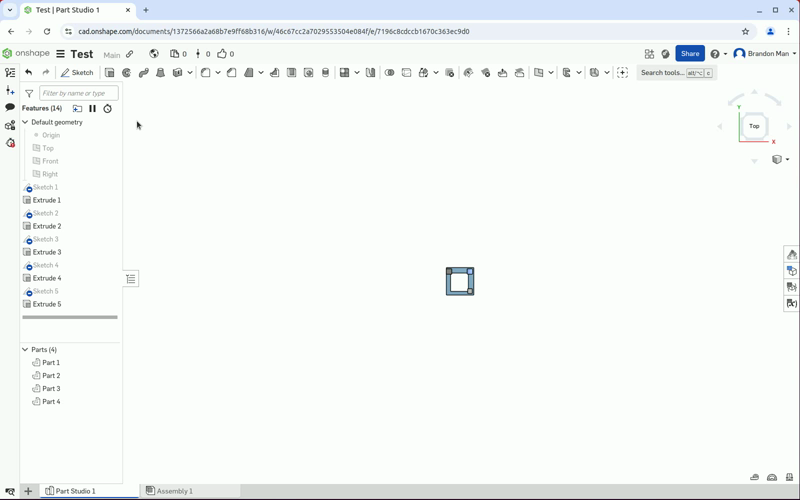
key(shift+h)
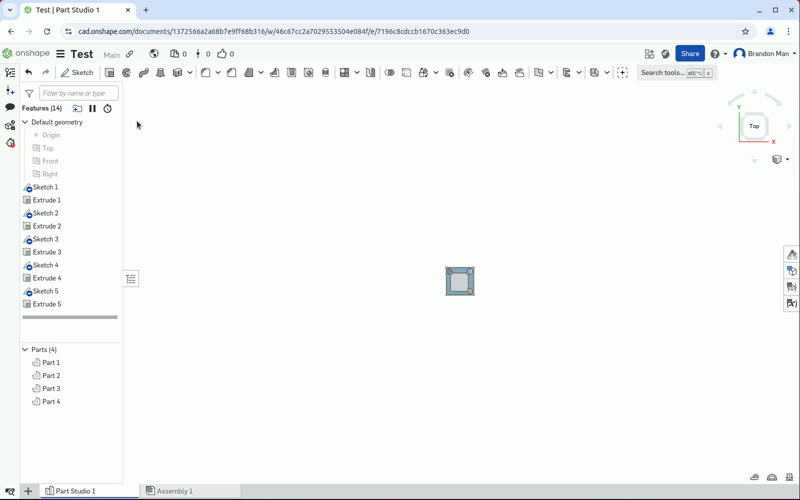
key(shift+h)
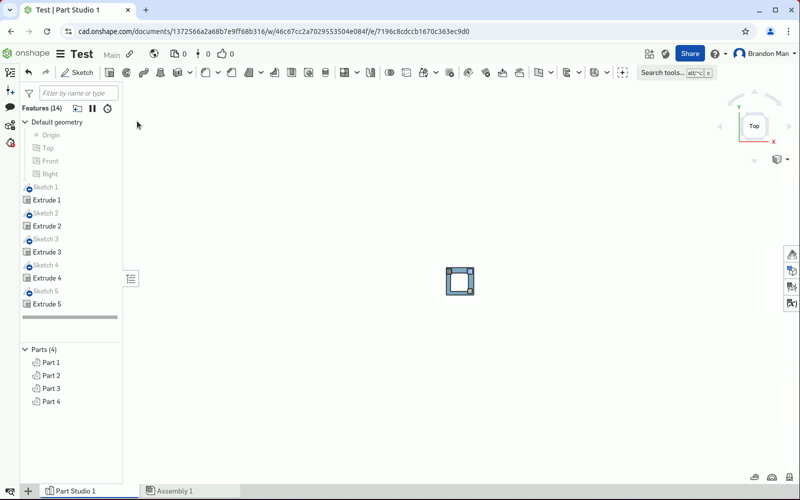
mouse_move(73, 189)
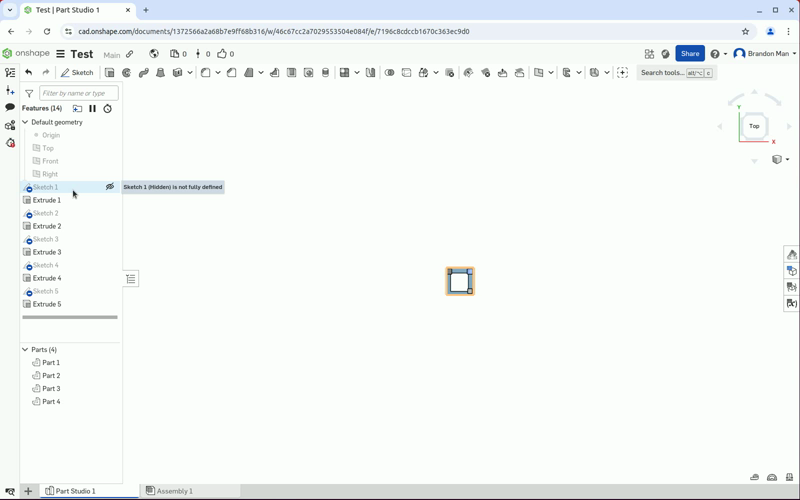
click(73, 189)
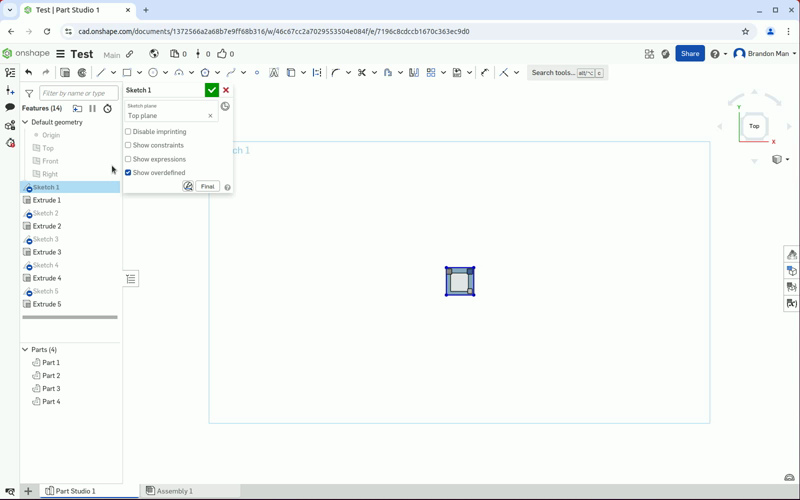
mouse_move(229, 92)
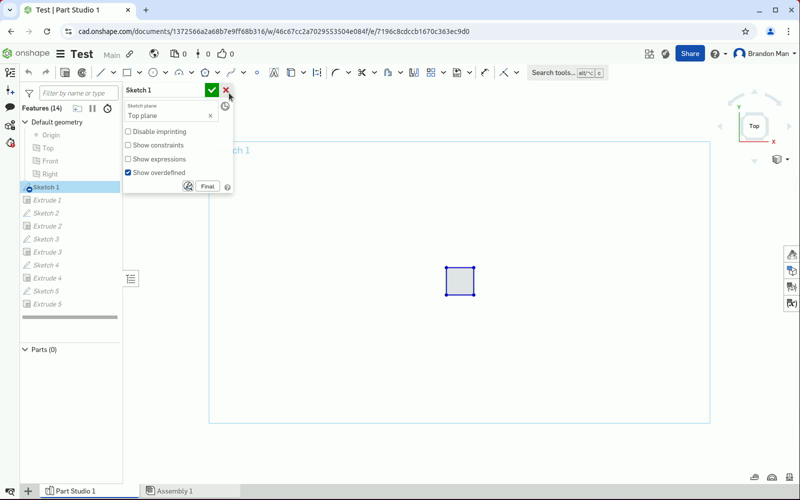
click(229, 92)
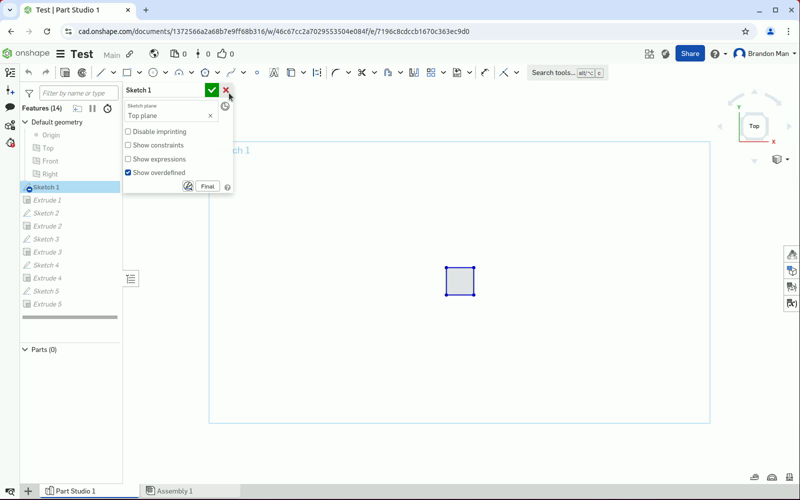
key(shift+s)
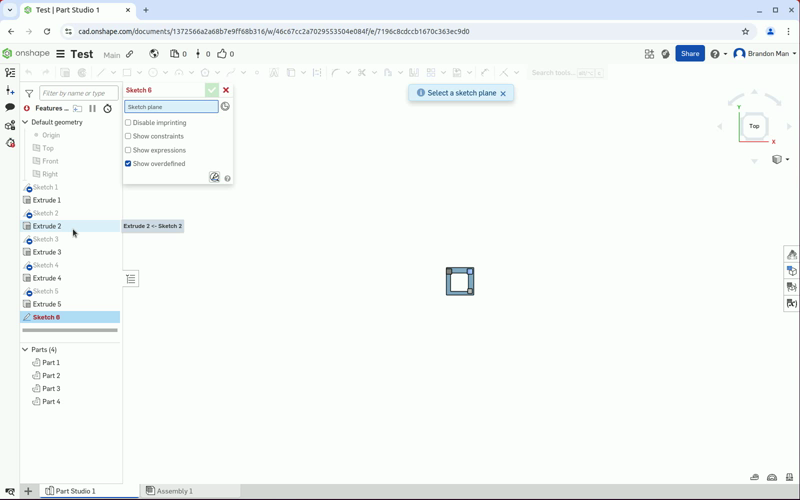
scroll(3)
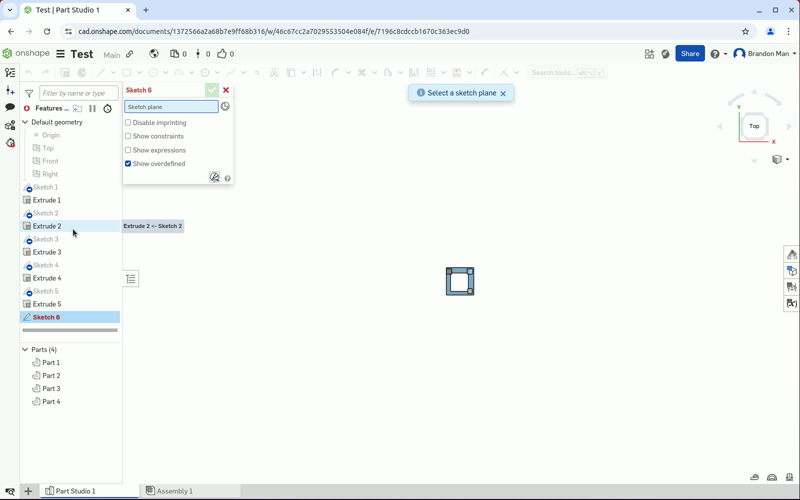
mouse_move(73, 150)
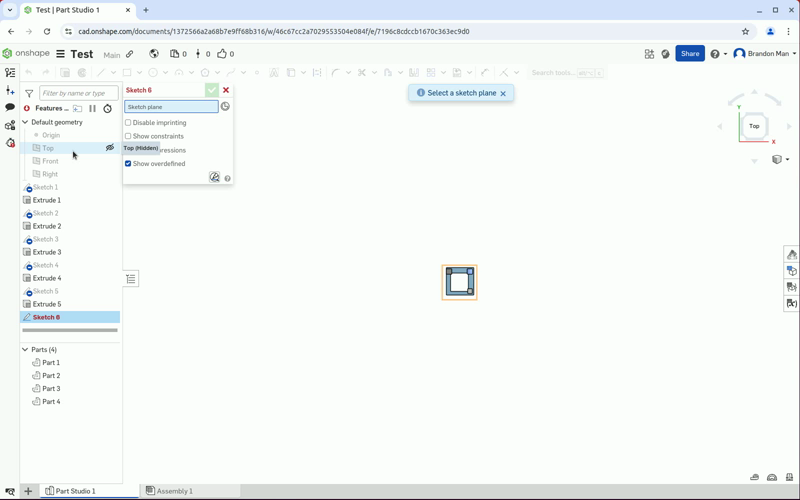
click(73, 150)
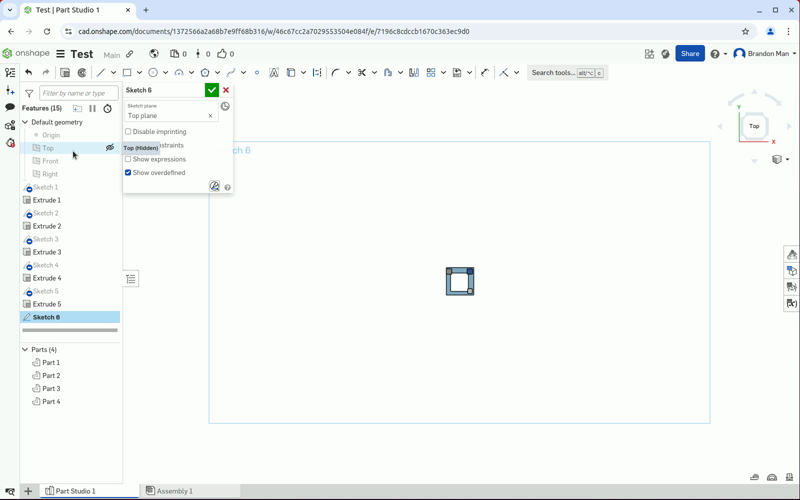
mouse_move(73, 352)
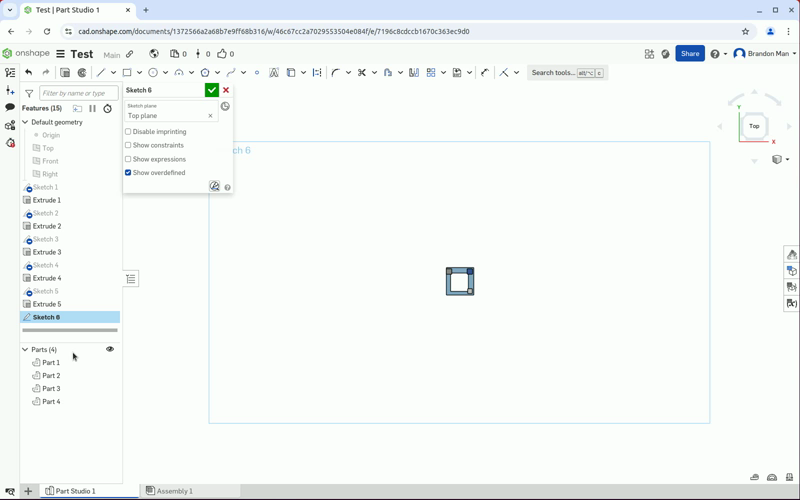
key(y)
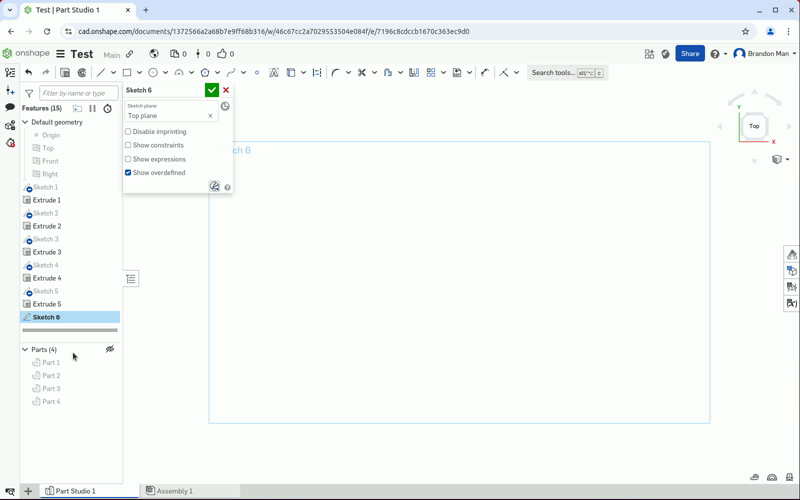
key(l)
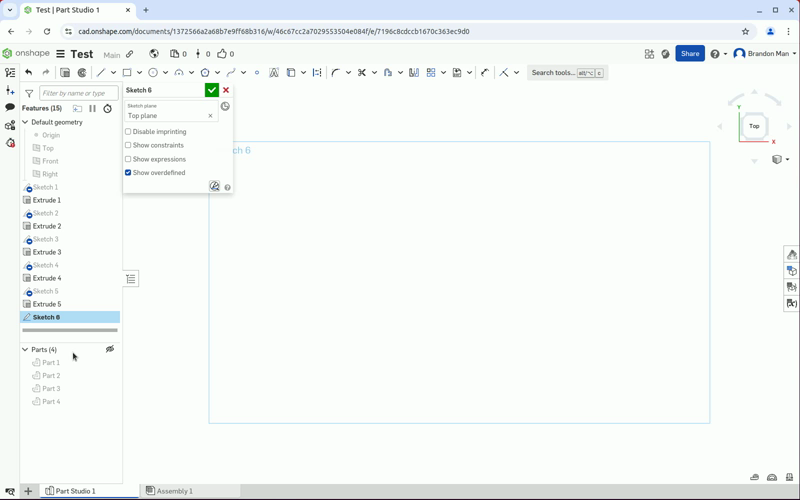
key_down(shift)
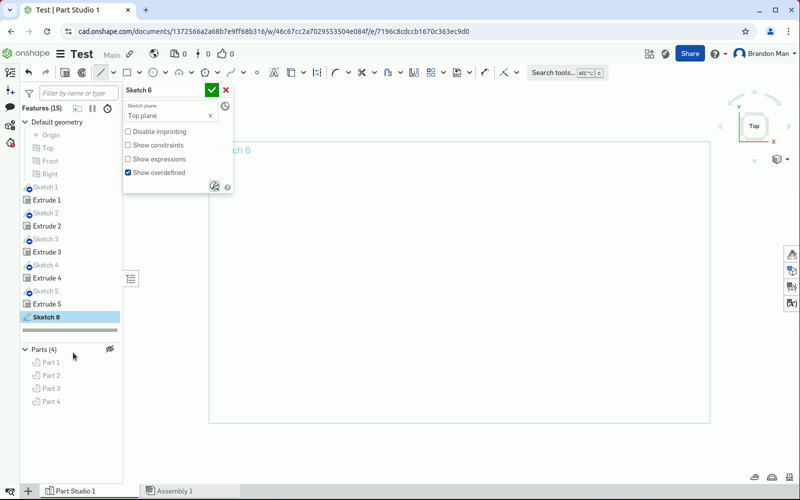
mouse_move(450, 293)
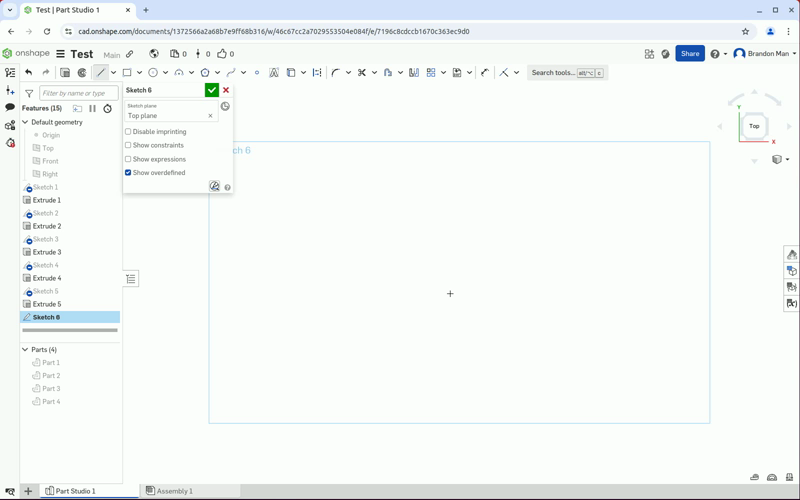
click(450, 293)
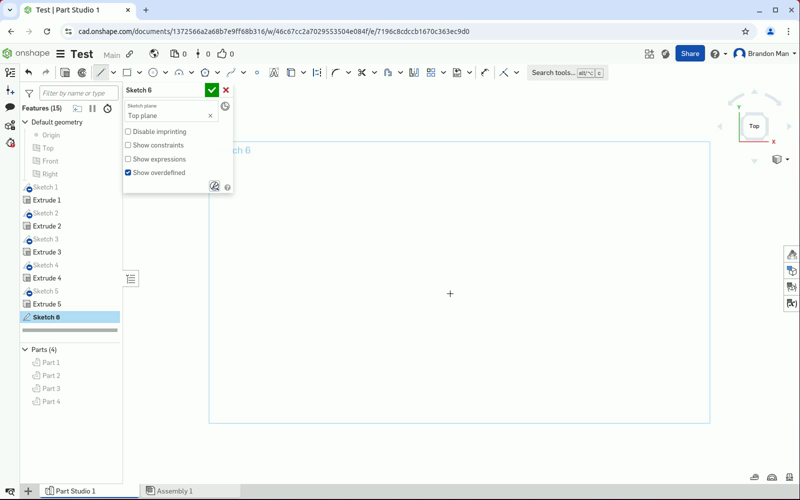
key_up(shift)
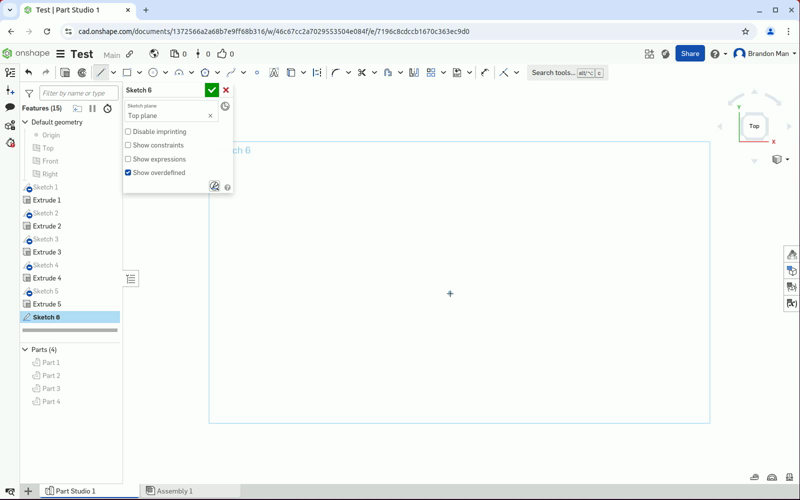
key_down(shift)
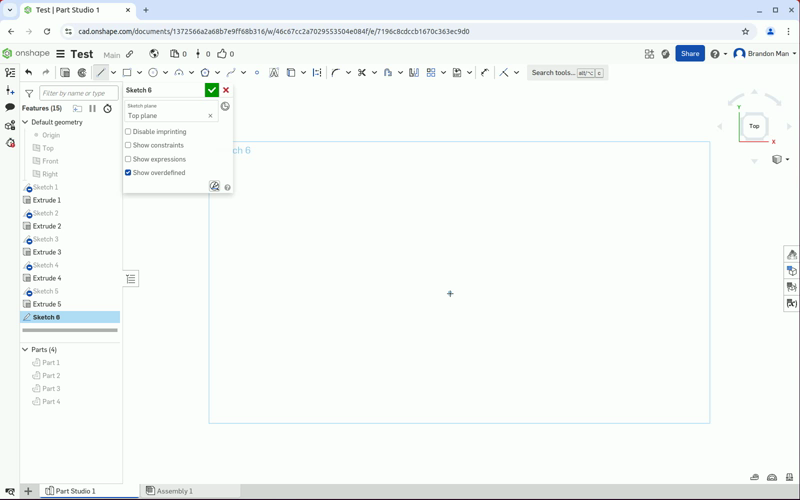
mouse_move(480, 293)
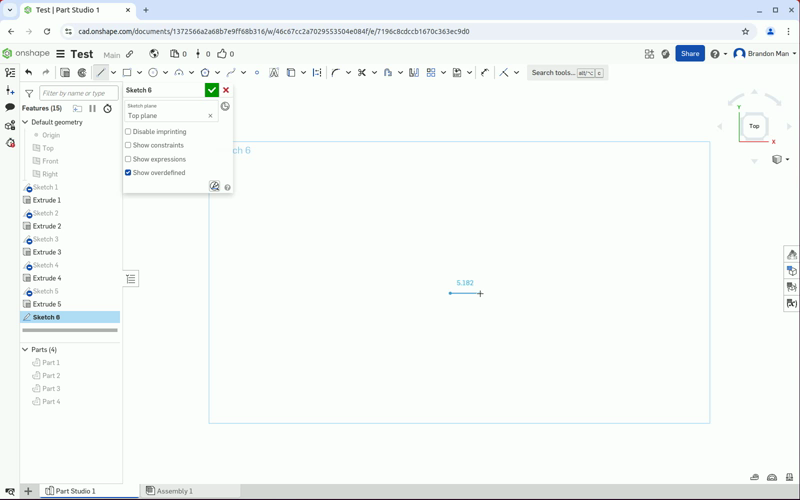
mouse_move(454, 293)
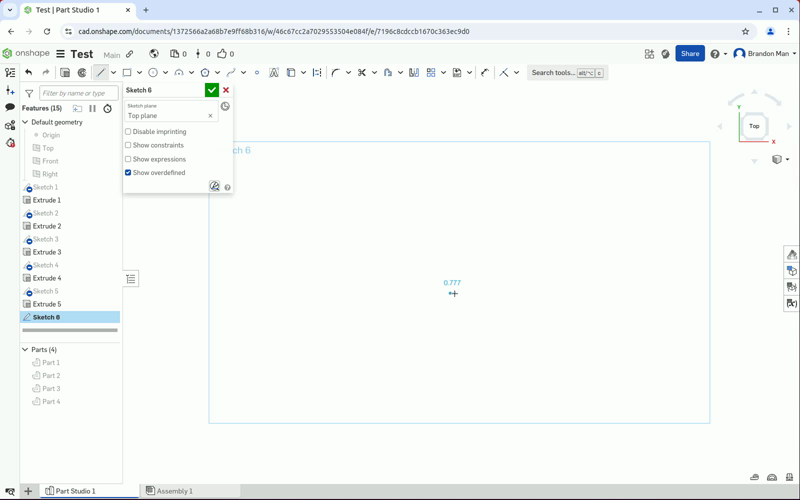
scroll(6)
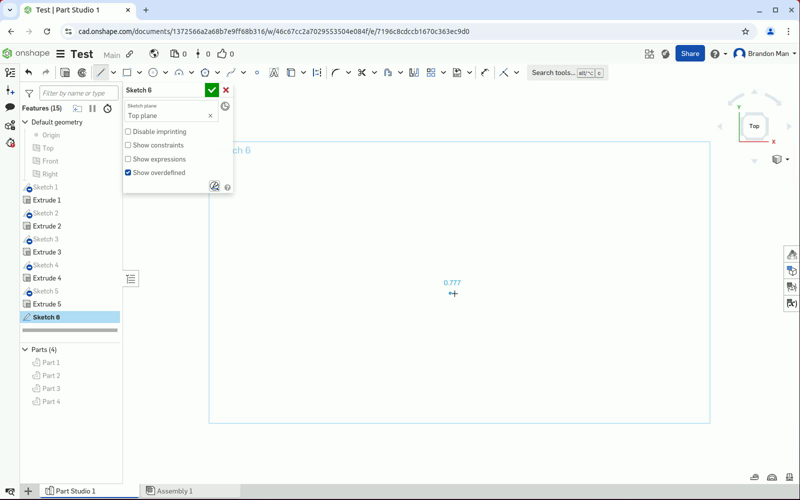
scroll(6)
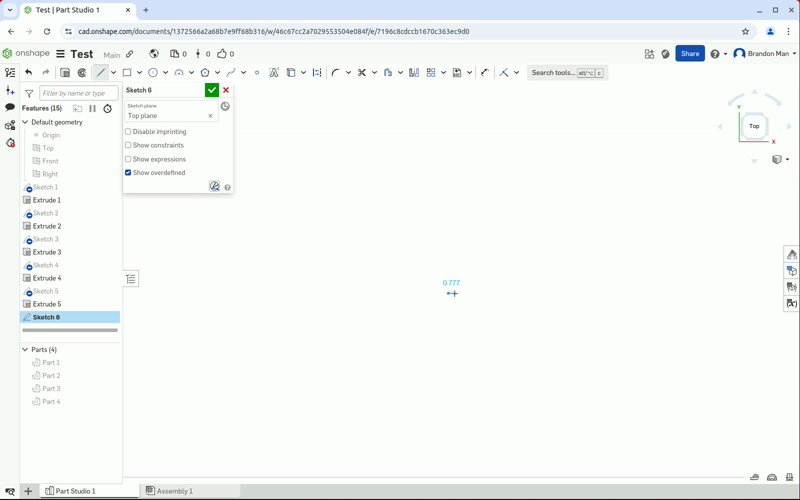
scroll(6)
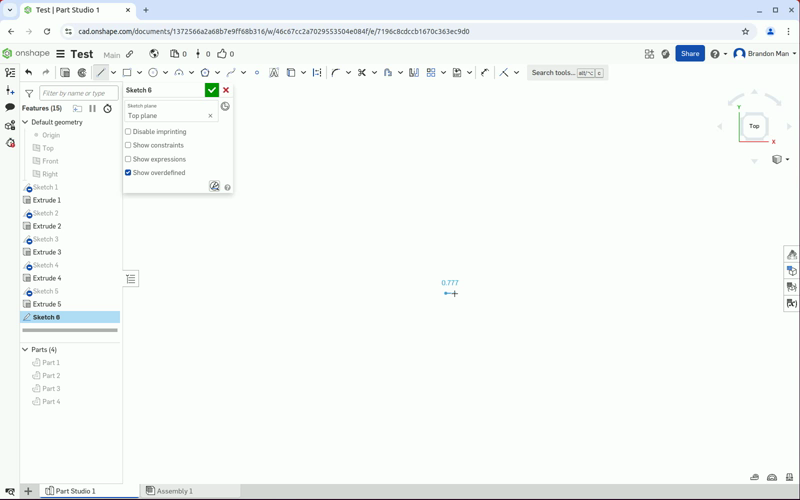
scroll(6)
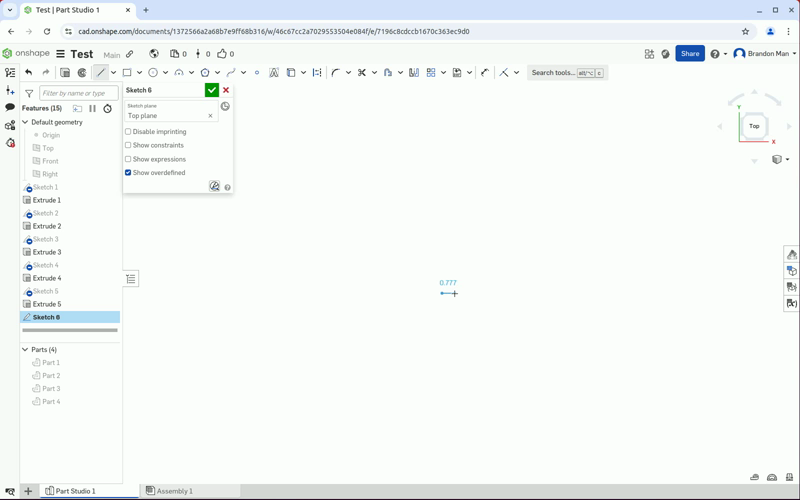
scroll(6)
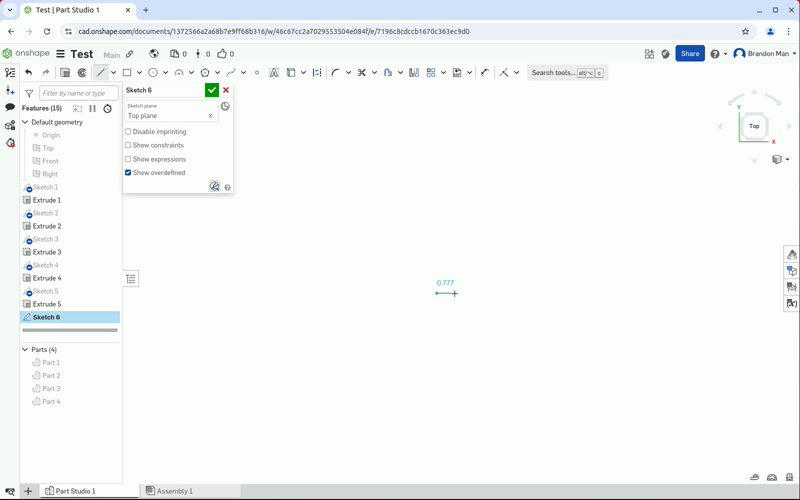
scroll(6)
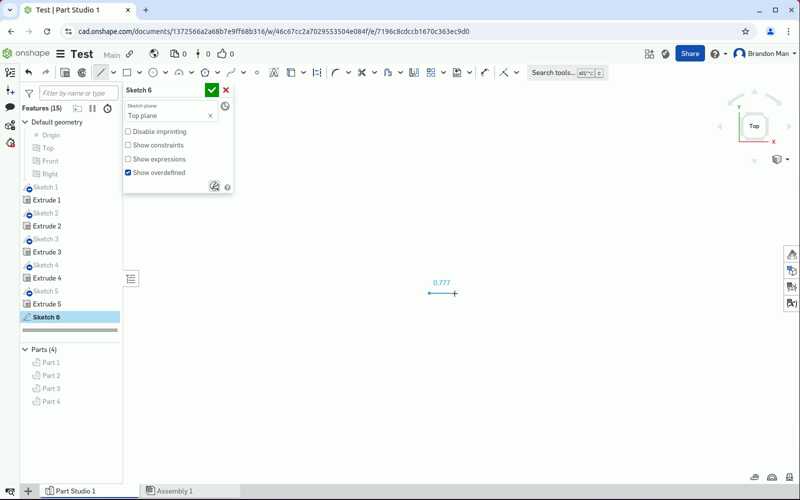
scroll(6)
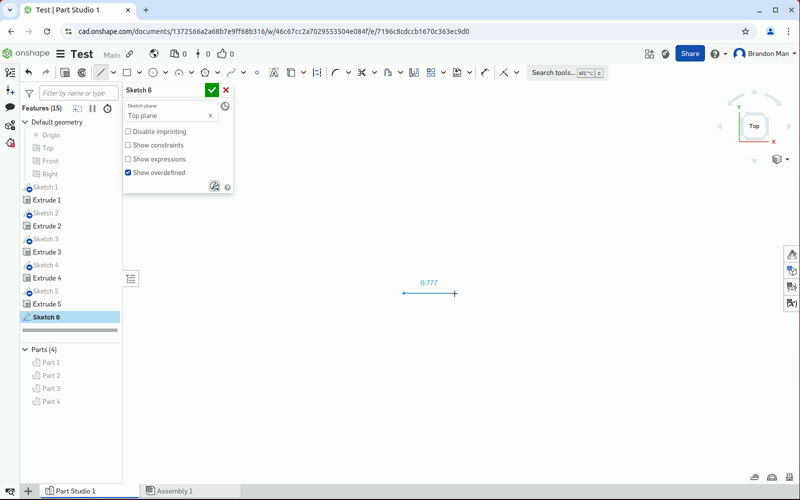
click(454, 293)
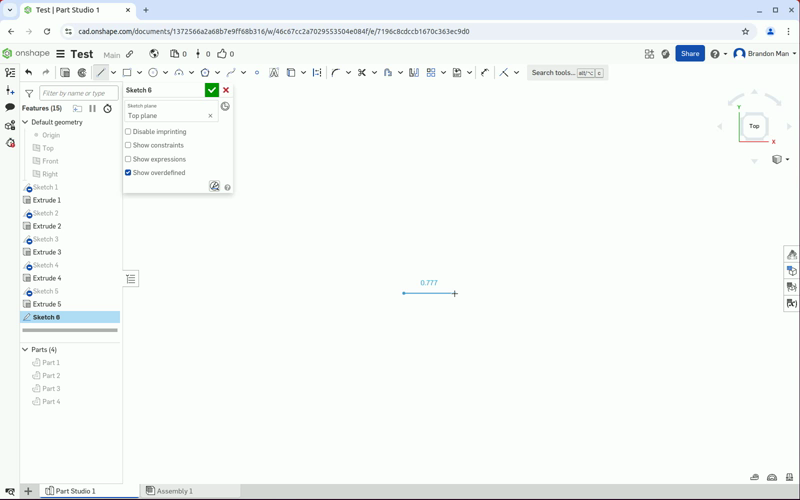
scroll(-6)
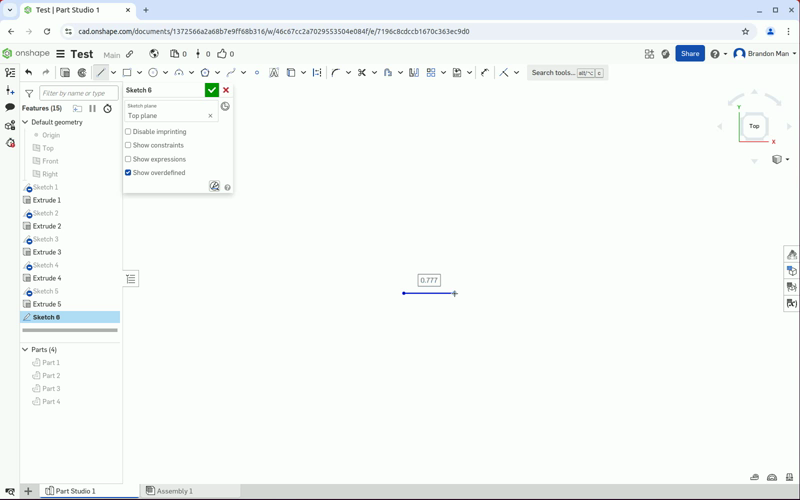
scroll(-6)
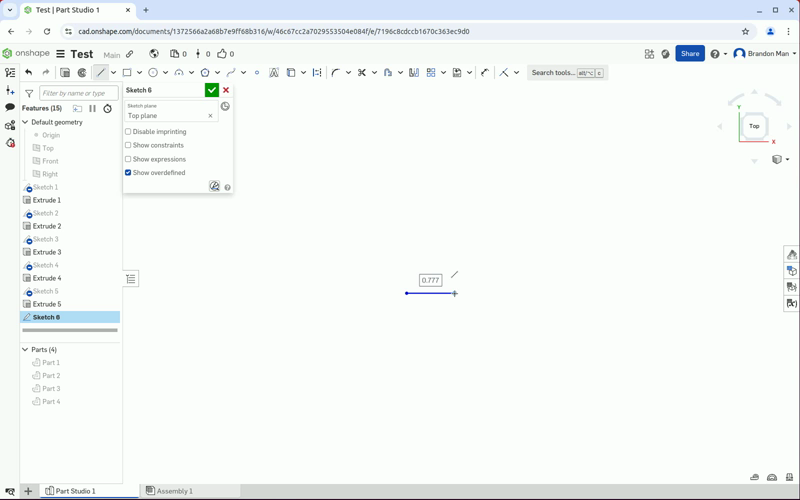
scroll(-6)
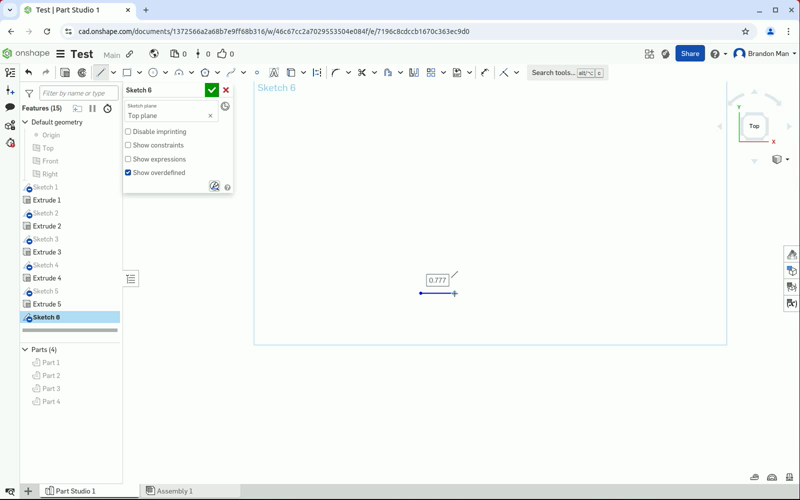
scroll(-6)
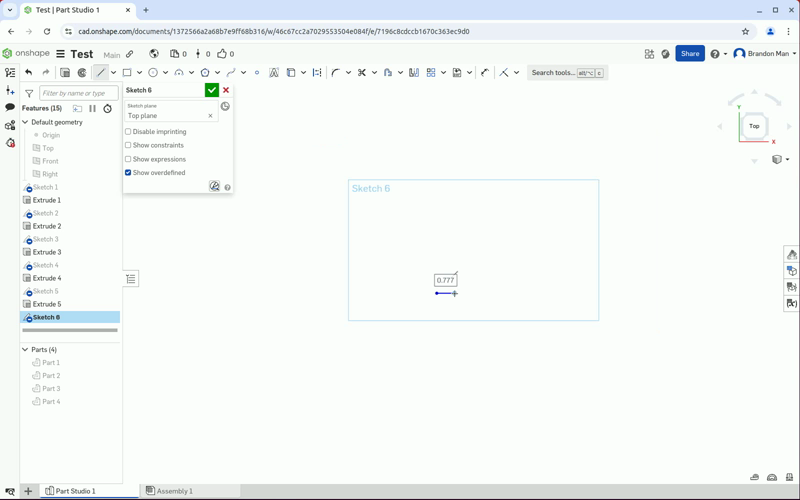
scroll(-6)
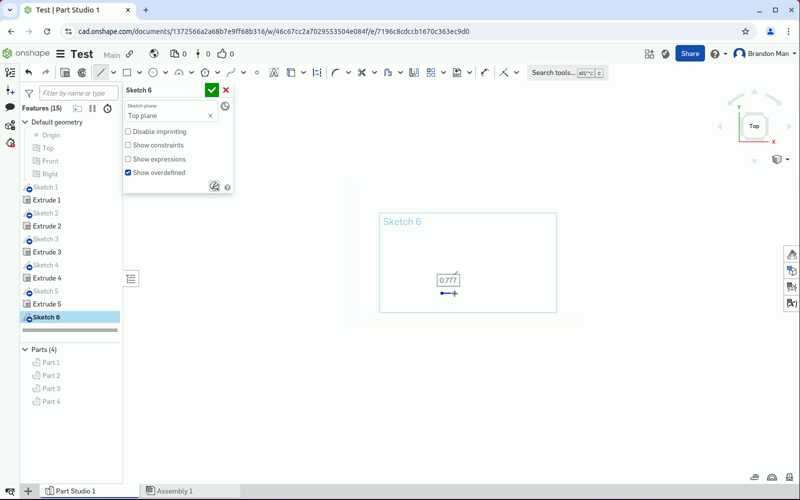
scroll(-6)
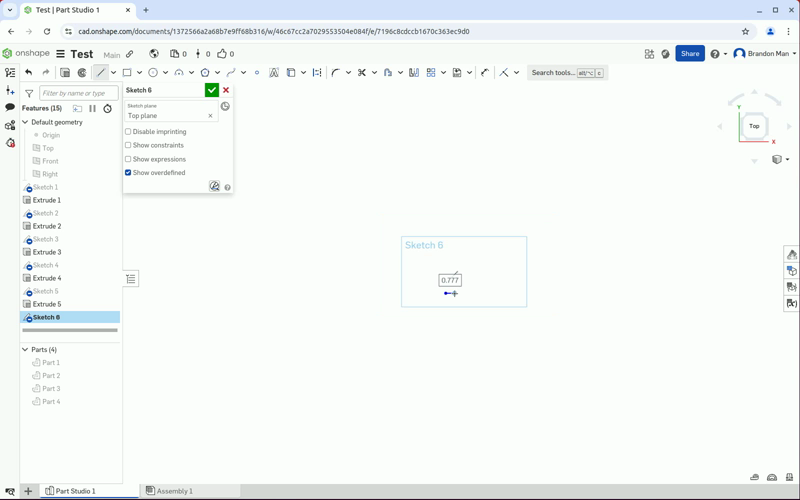
scroll(-6)
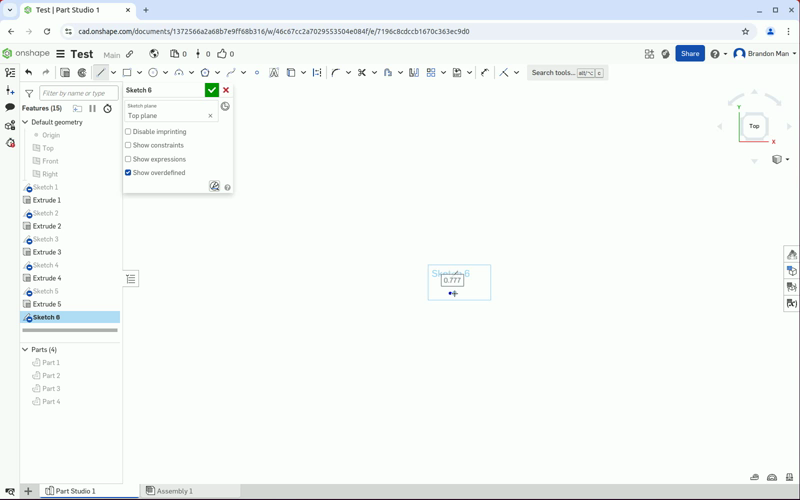
key_up(shift)
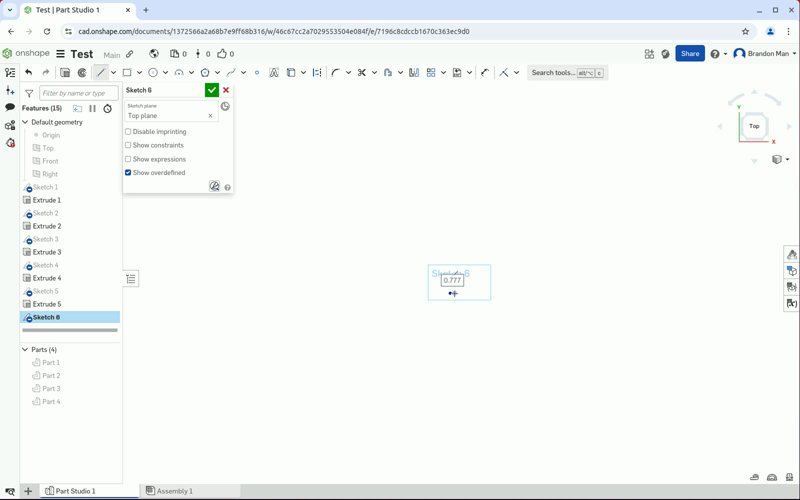
key_down(shift)
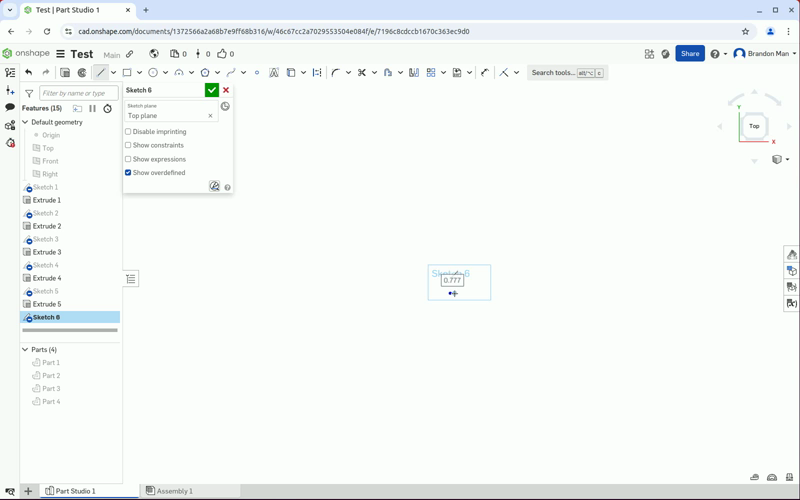
mouse_move(484, 293)
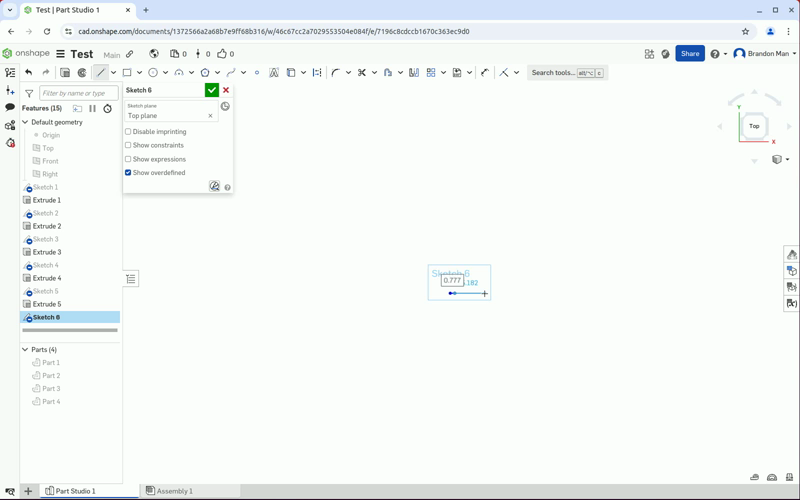
mouse_move(454, 288)
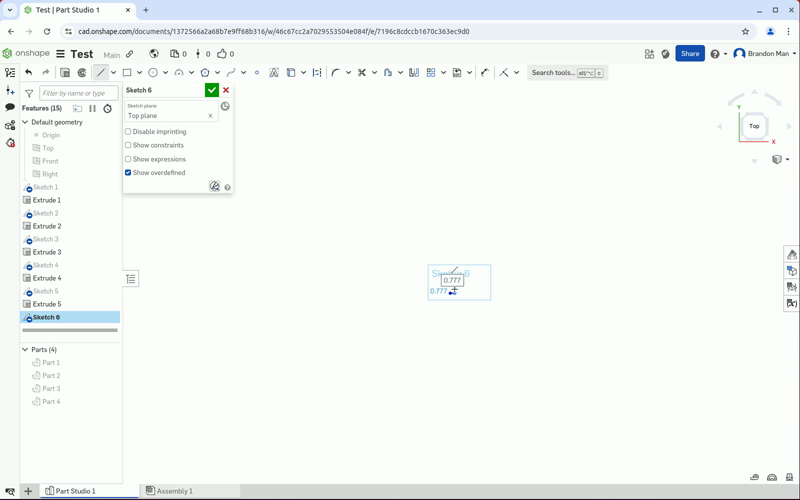
scroll(6)
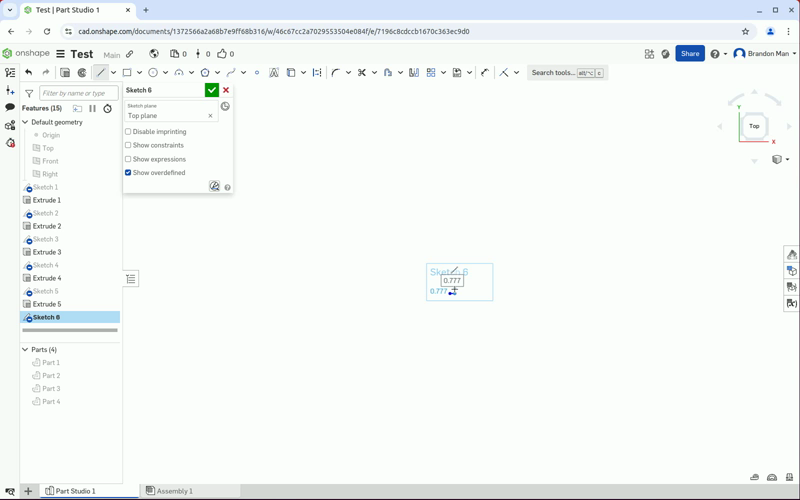
scroll(6)
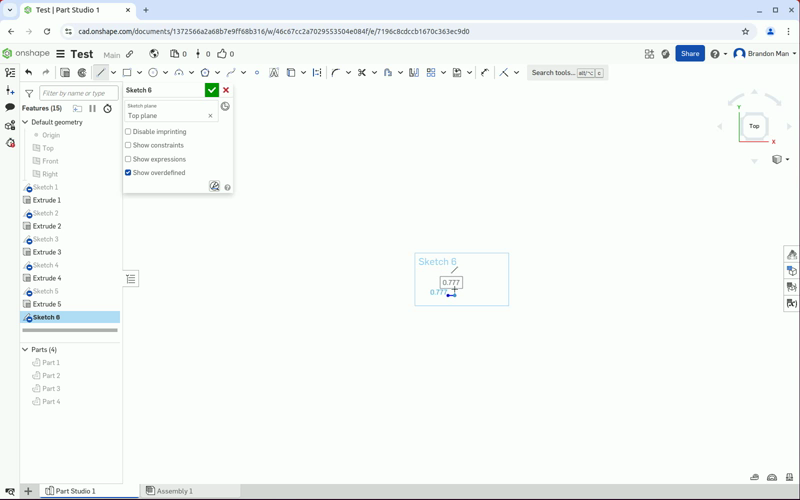
scroll(6)
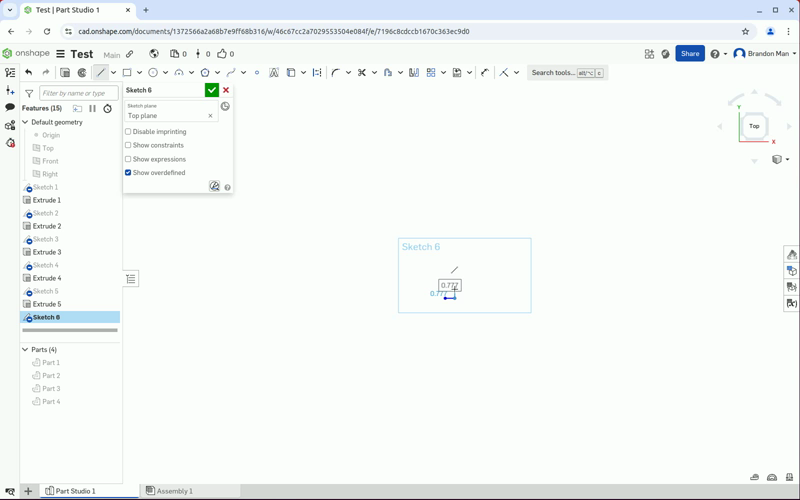
scroll(6)
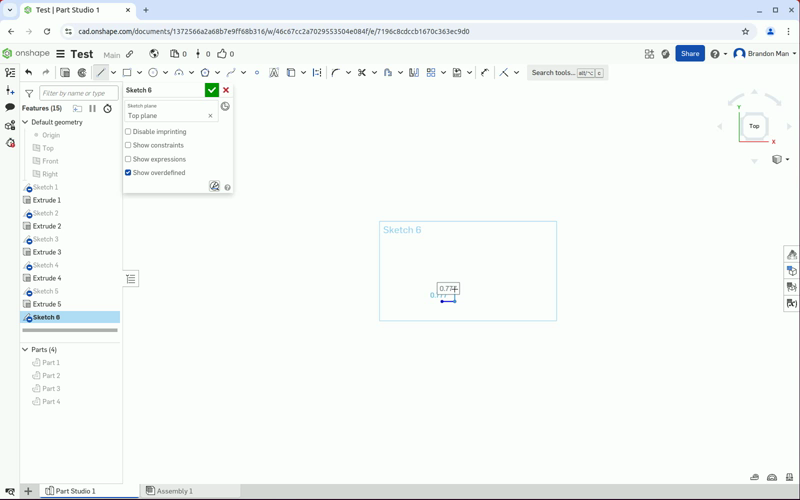
scroll(6)
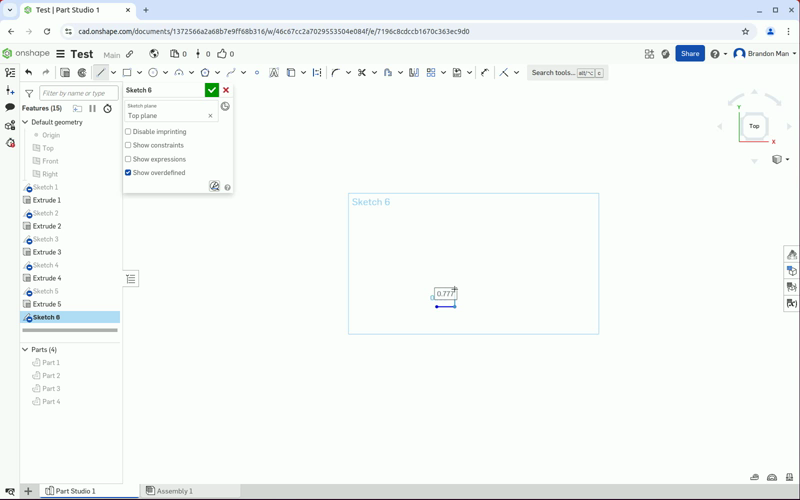
scroll(6)
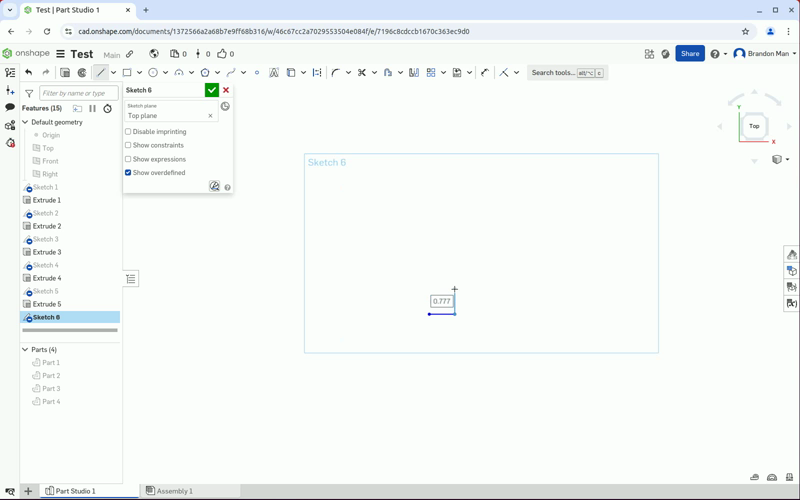
scroll(6)
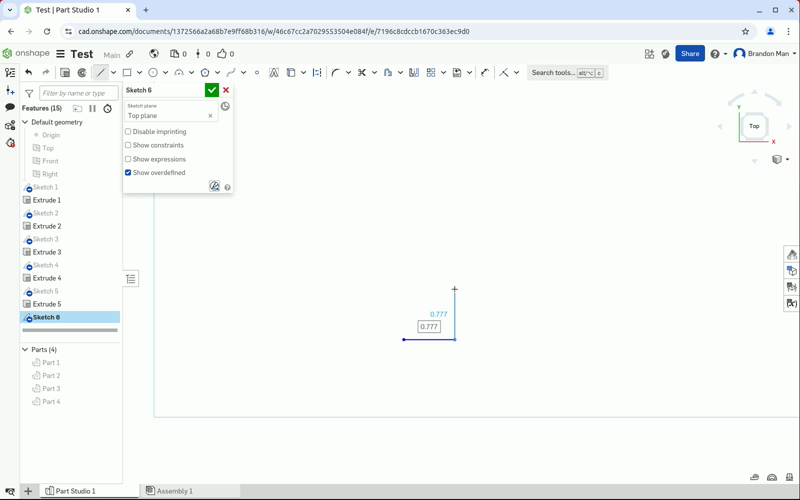
click(454, 288)
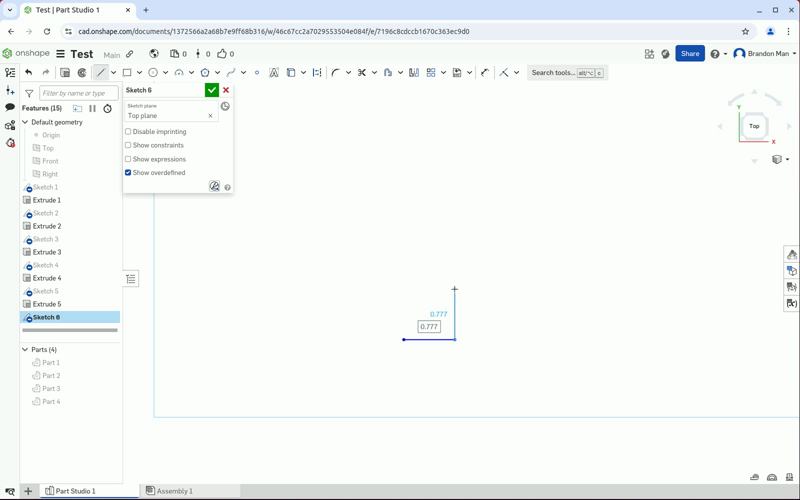
scroll(-6)
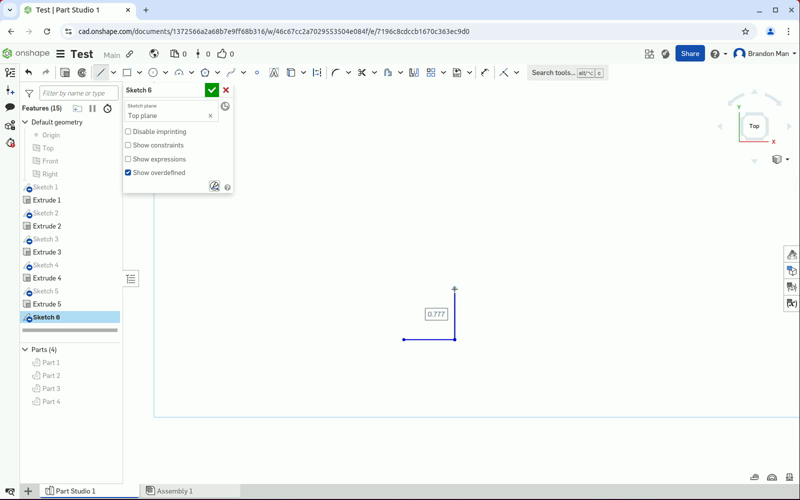
scroll(-6)
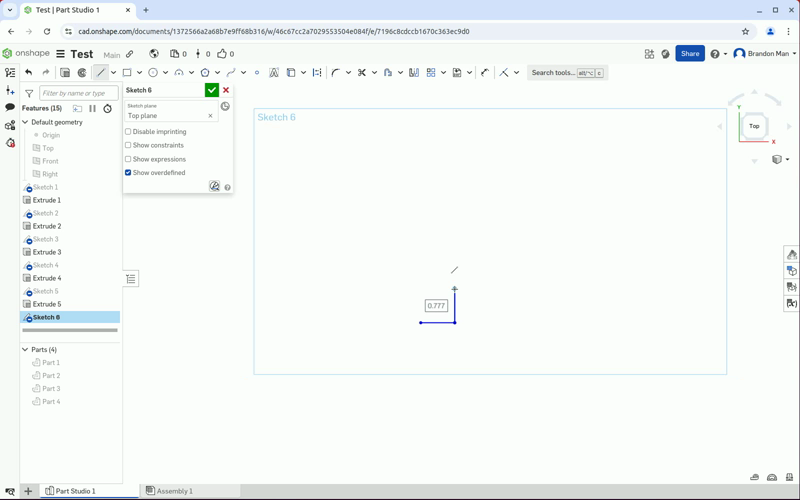
scroll(-6)
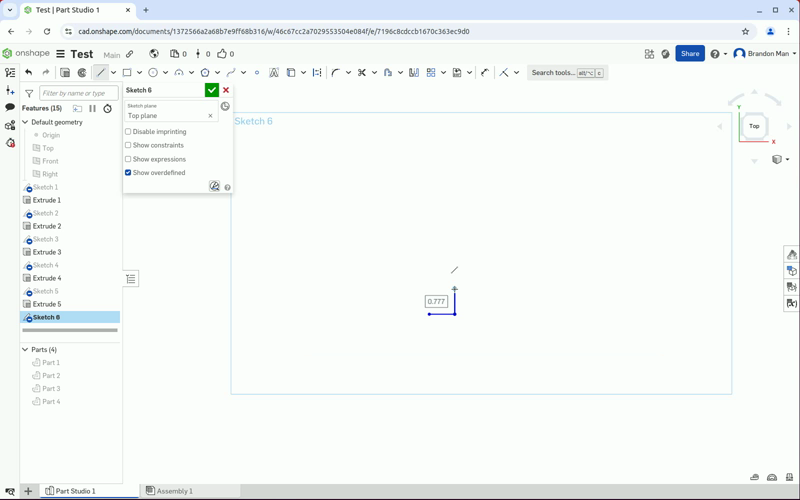
scroll(-6)
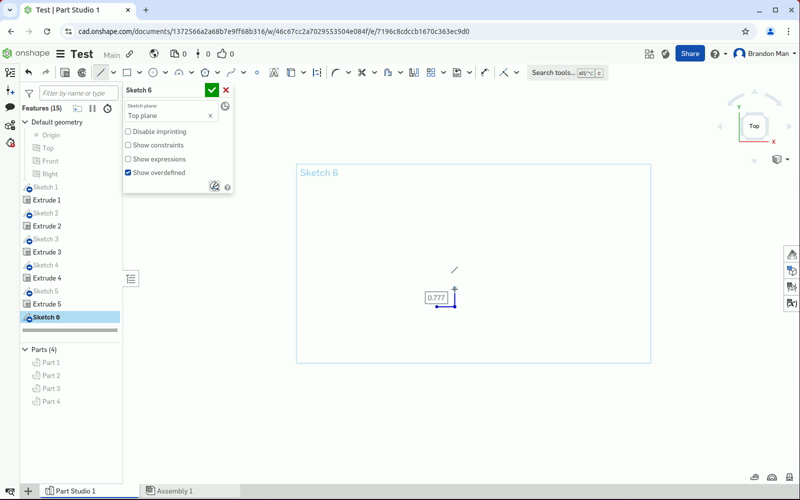
scroll(-6)
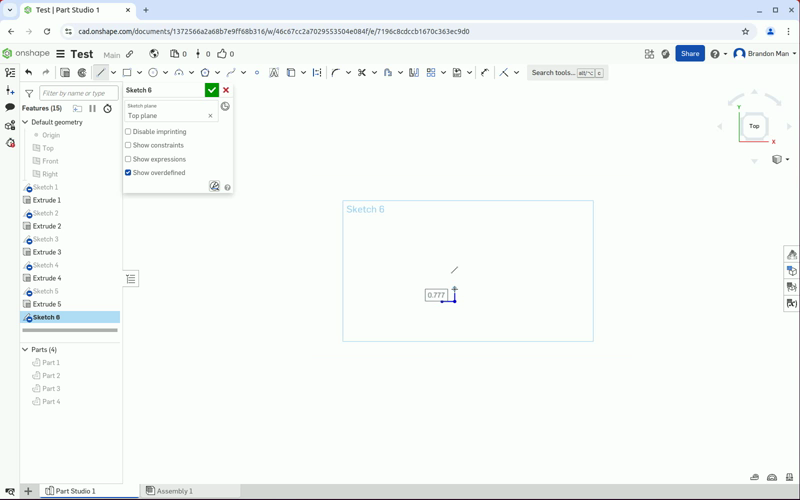
scroll(-6)
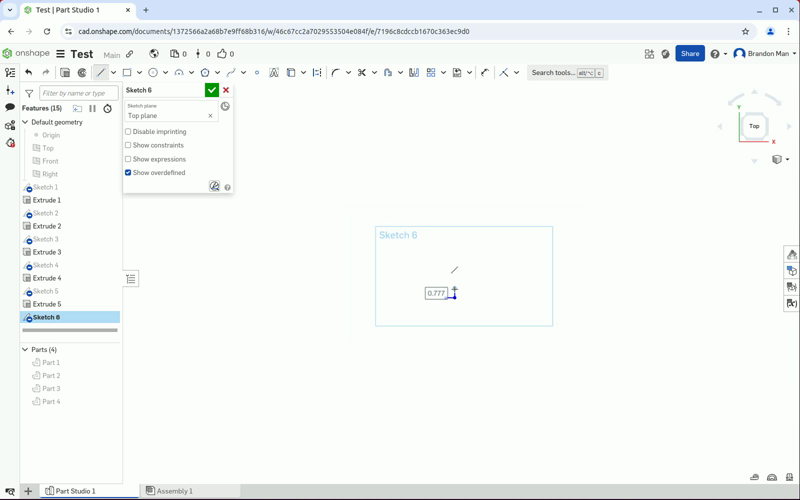
scroll(-6)
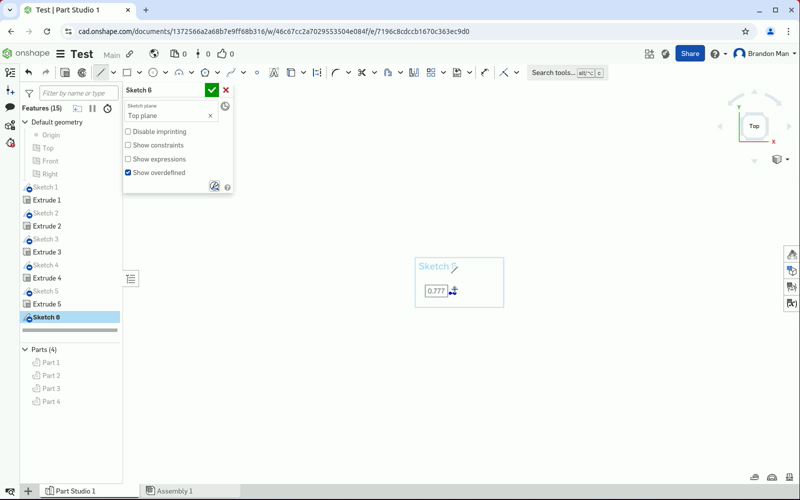
key_up(shift)
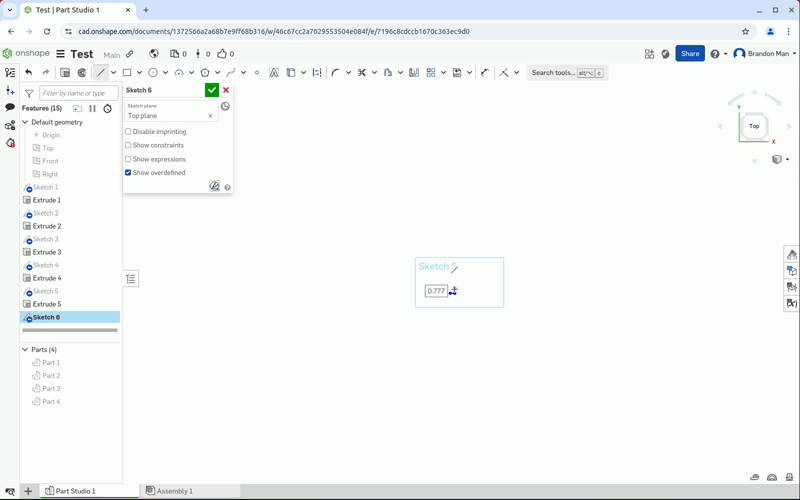
key_down(shift)
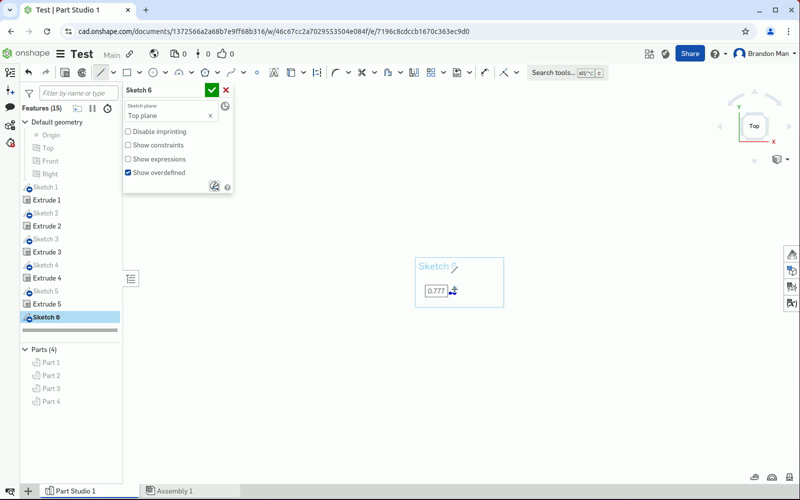
mouse_move(484, 288)
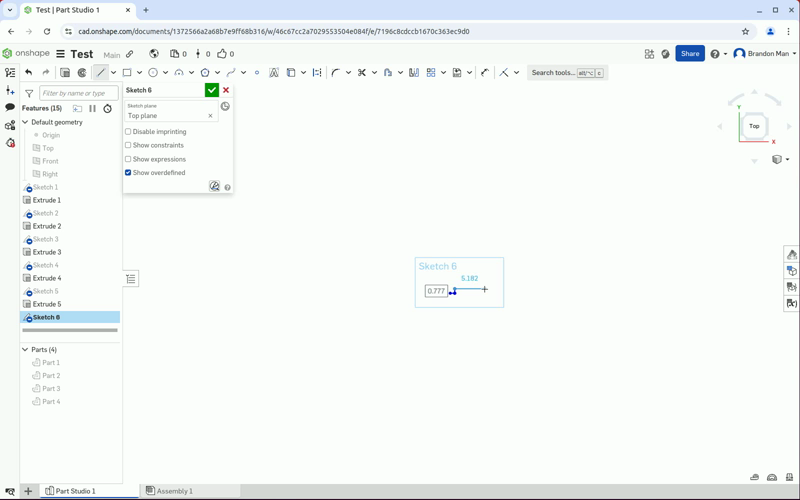
mouse_move(450, 288)
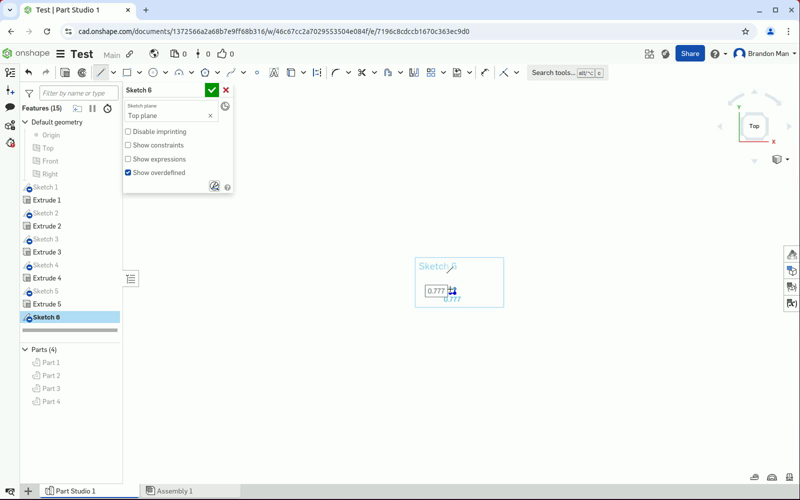
scroll(6)
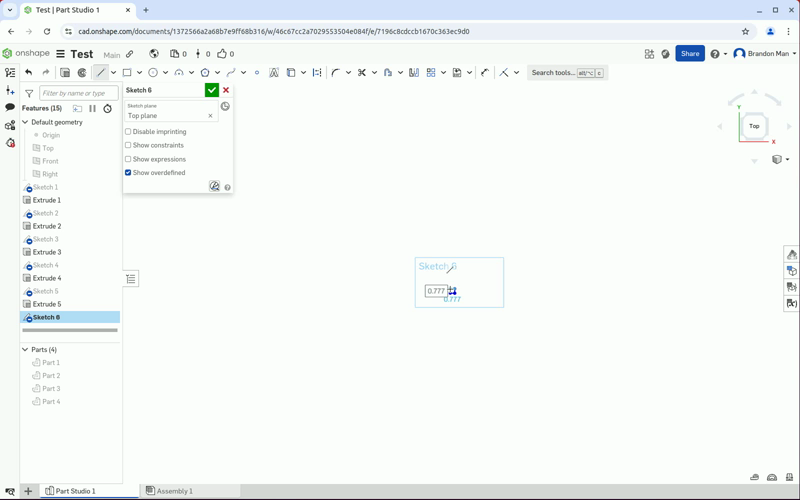
scroll(6)
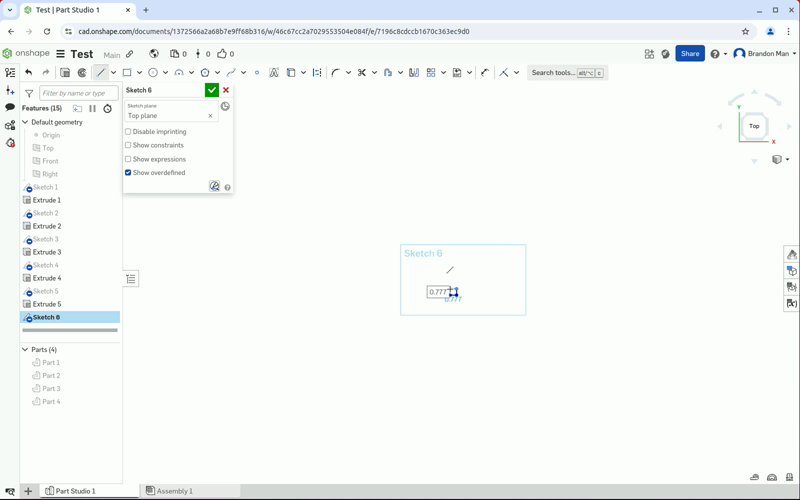
scroll(6)
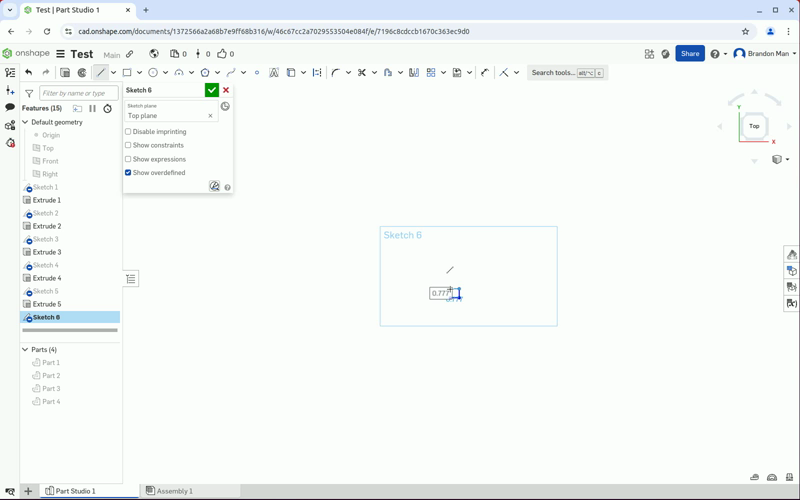
scroll(6)
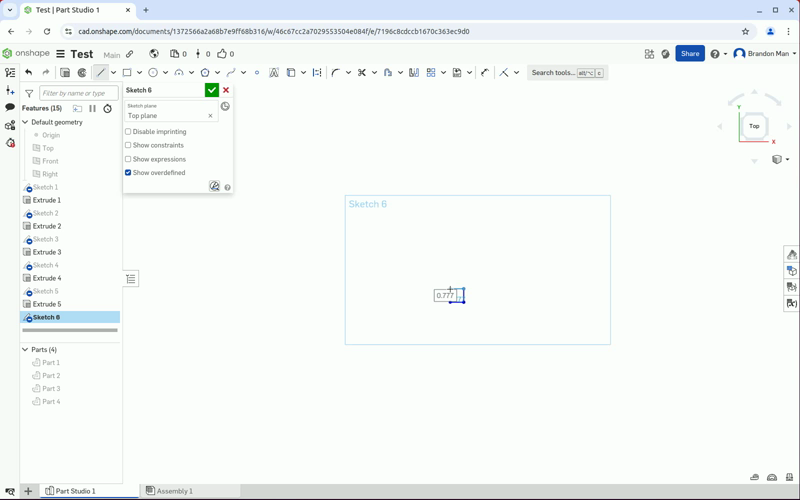
scroll(6)
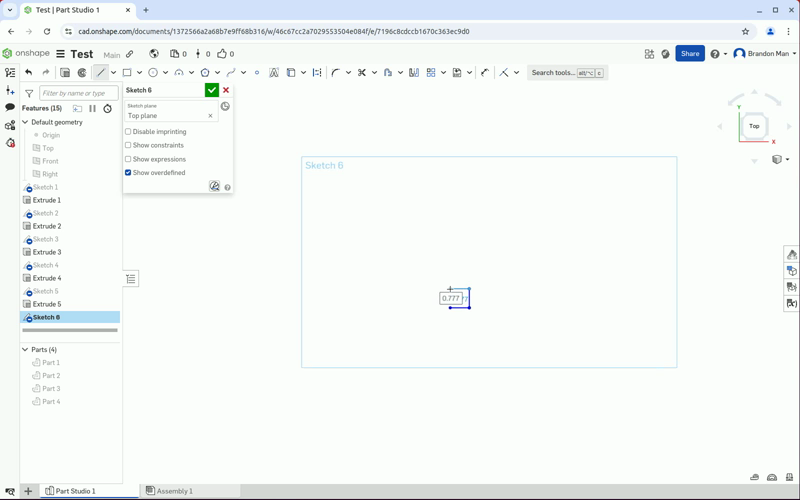
scroll(6)
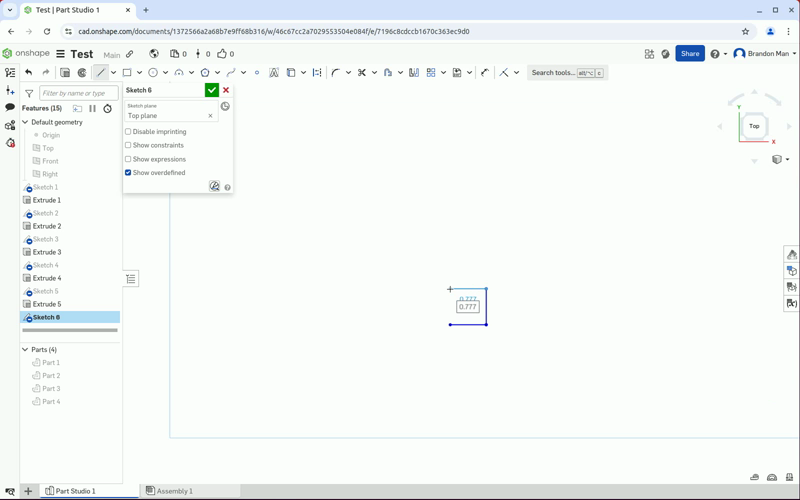
scroll(6)
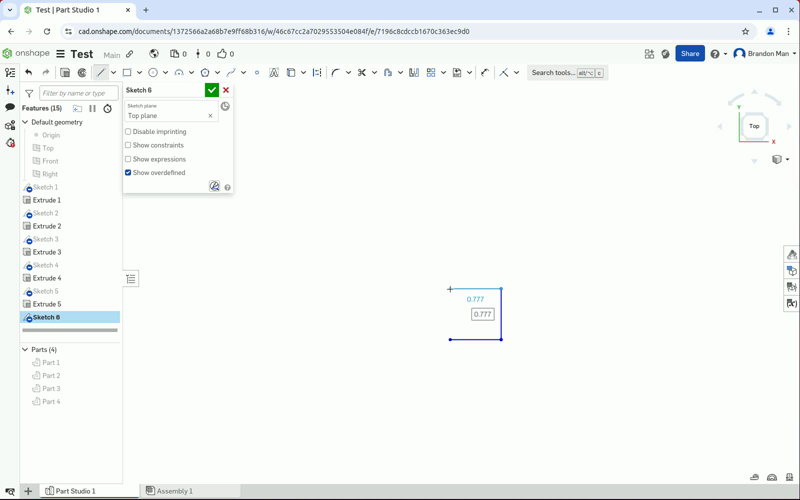
click(450, 288)
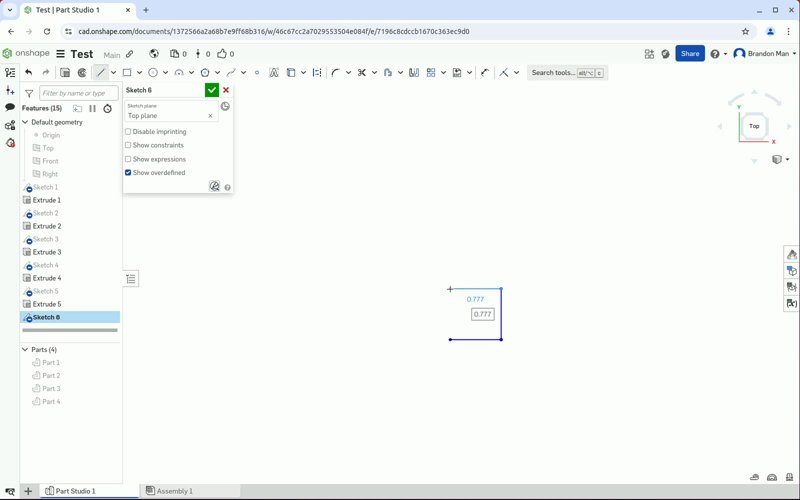
scroll(-6)
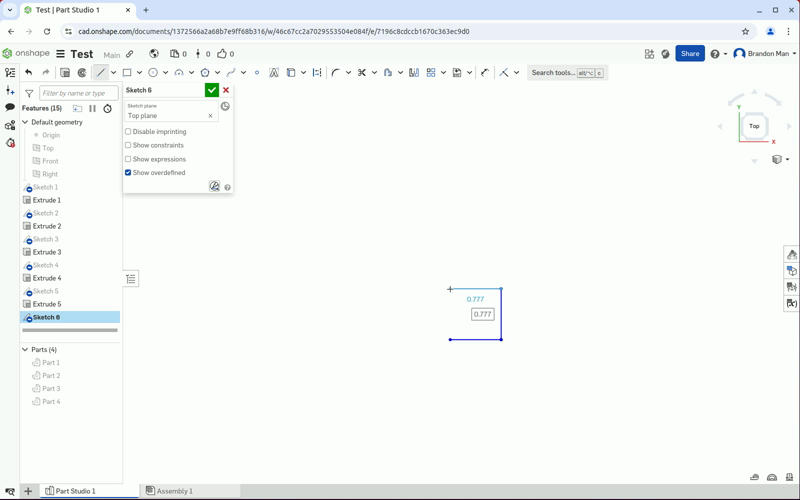
scroll(-6)
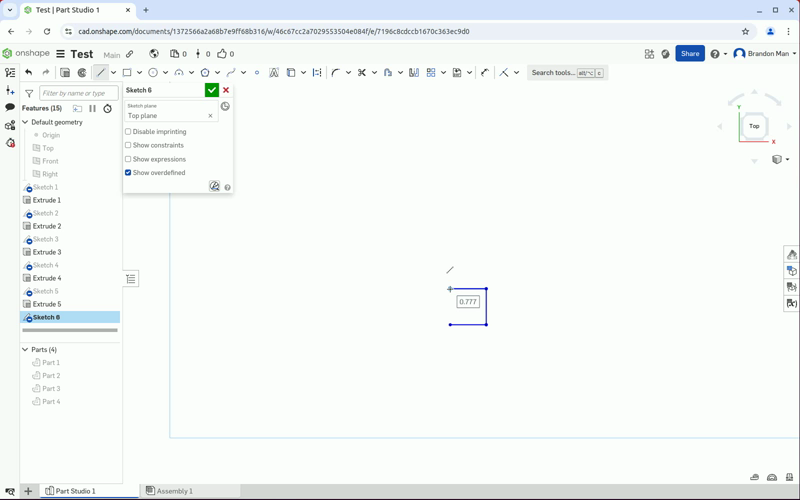
scroll(-6)
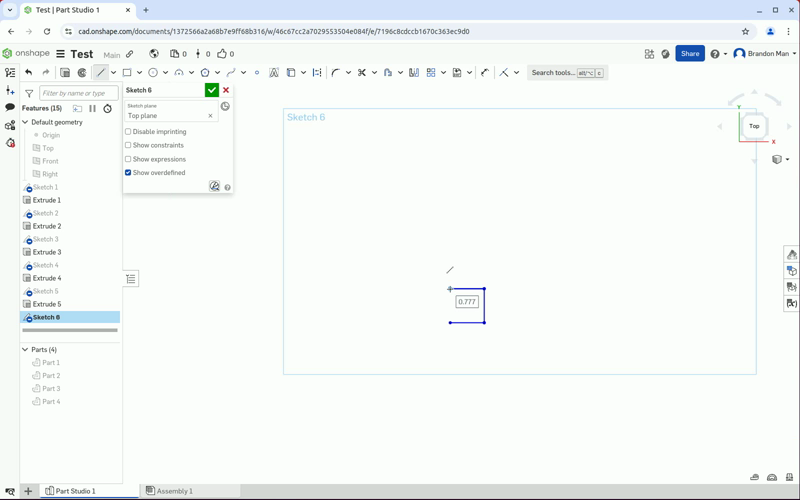
scroll(-6)
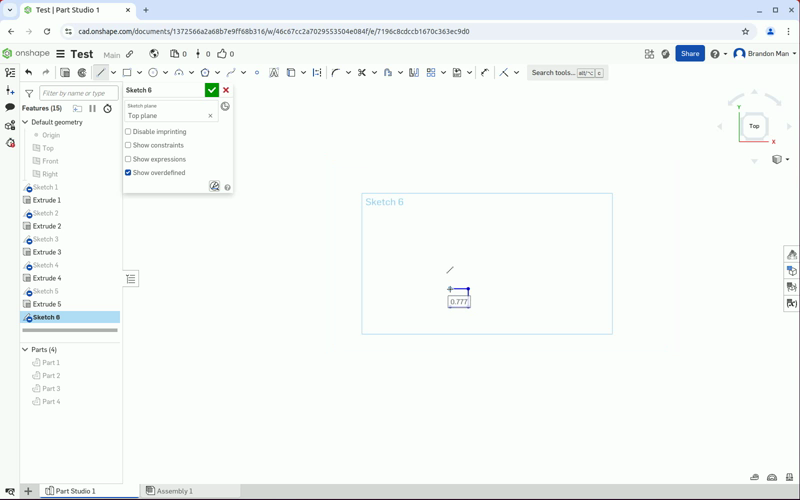
scroll(-6)
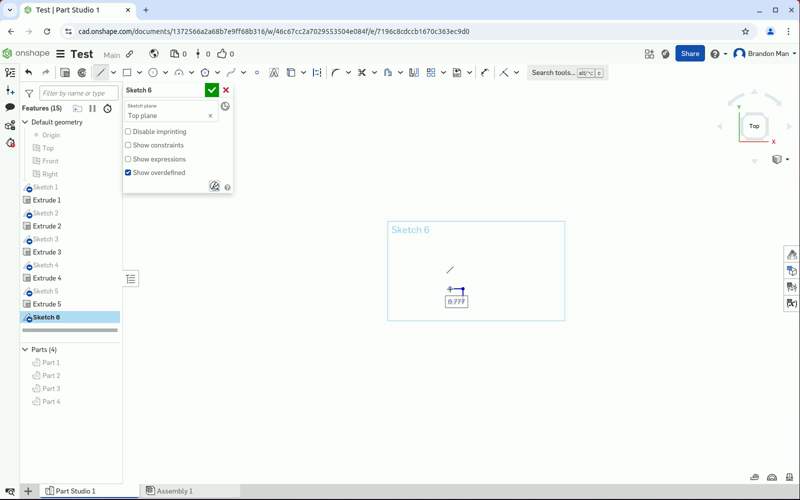
scroll(-6)
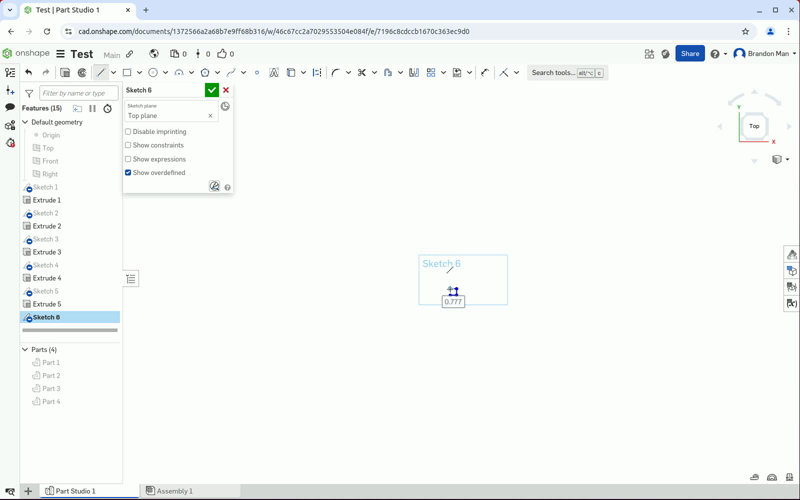
scroll(-6)
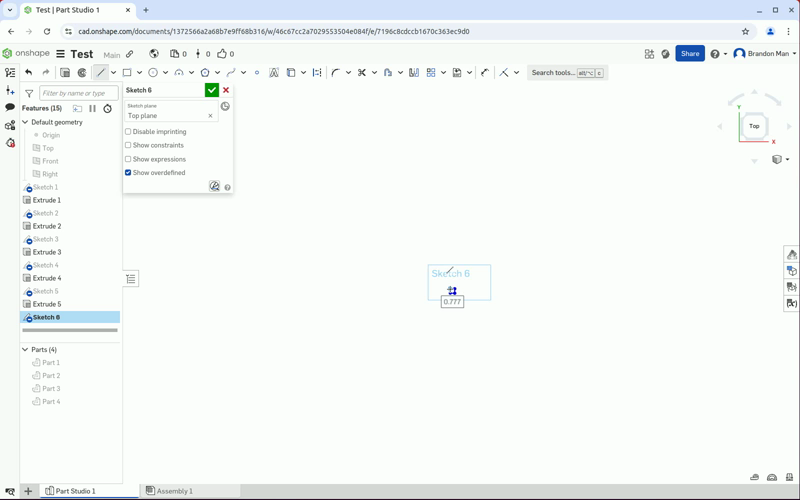
key_up(shift)
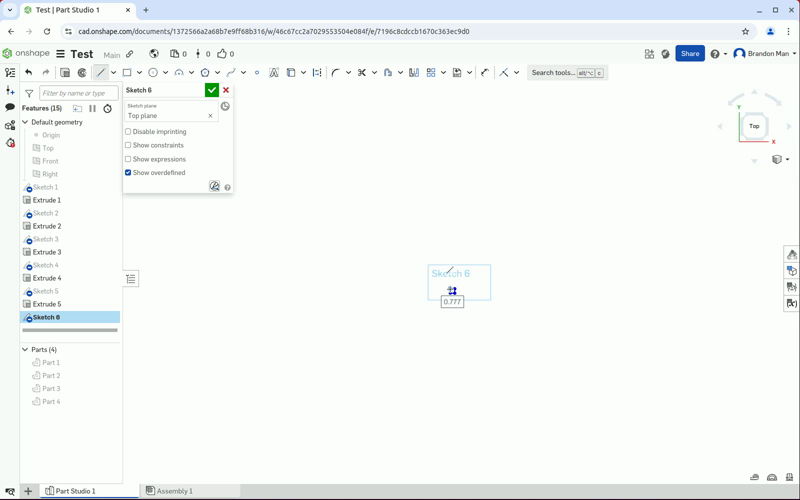
mouse_move(480, 288)
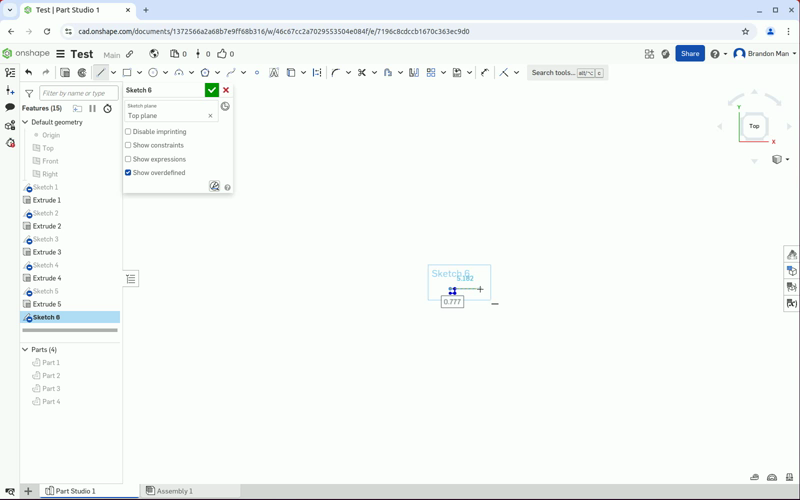
key_down(shift)
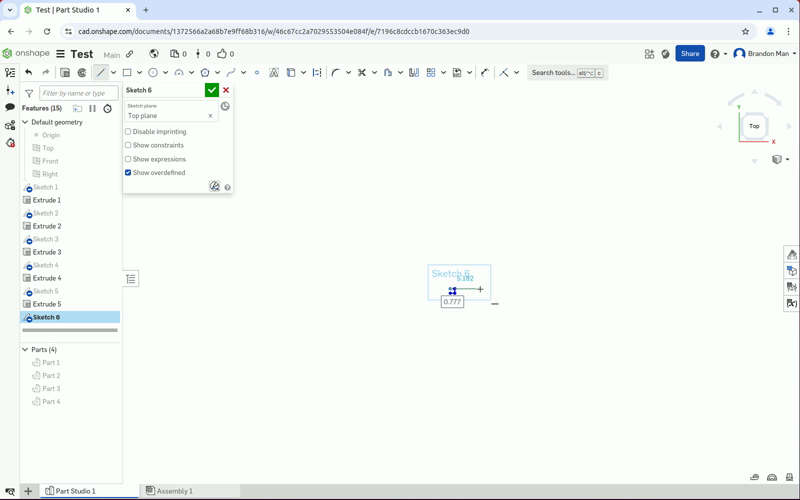
mouse_move(450, 293)
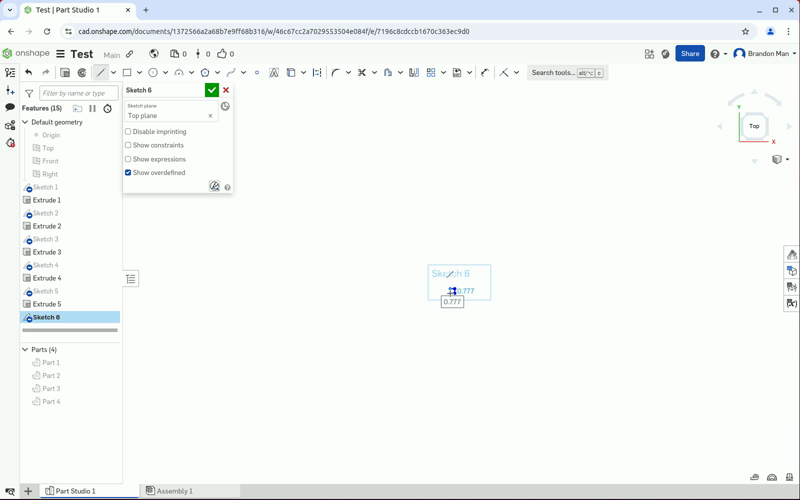
scroll(6)
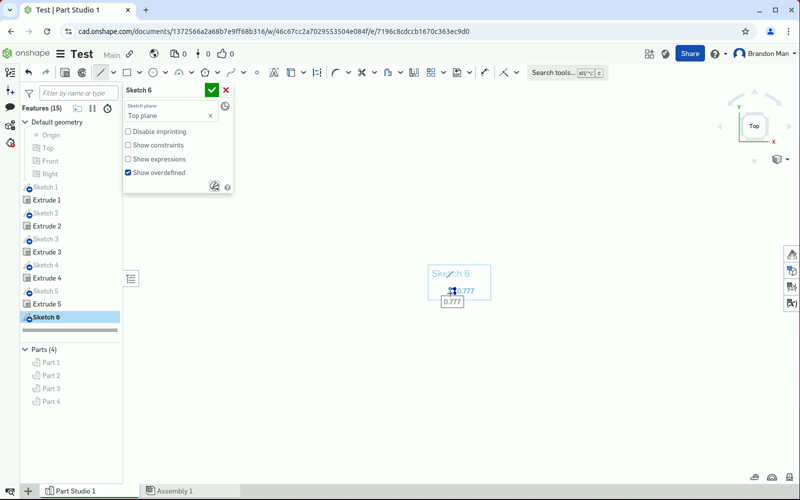
scroll(6)
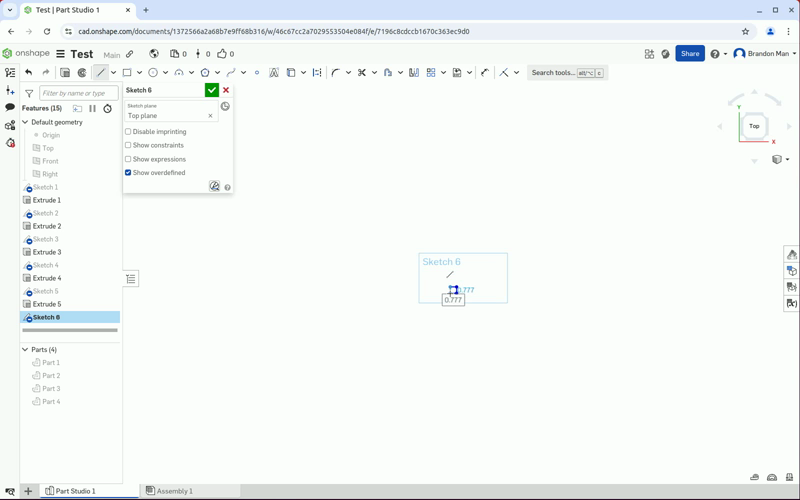
scroll(6)
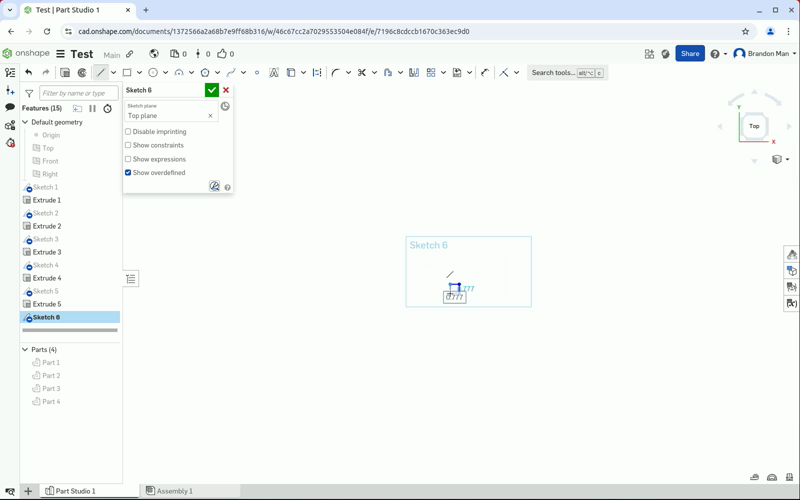
scroll(6)
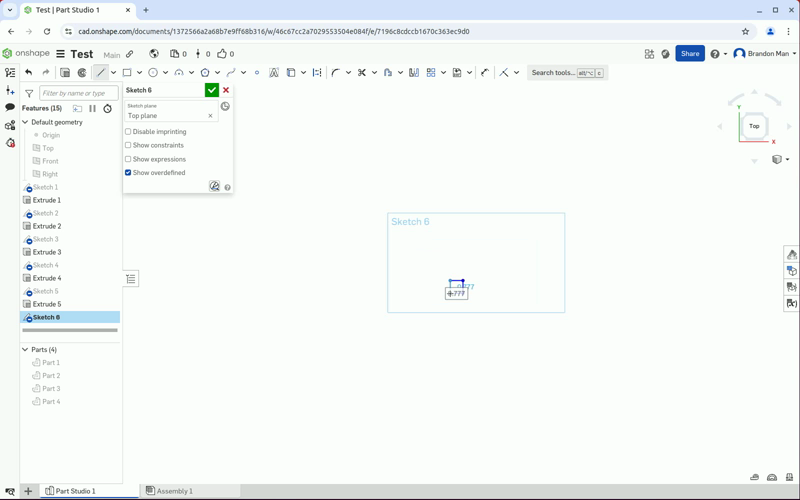
scroll(6)
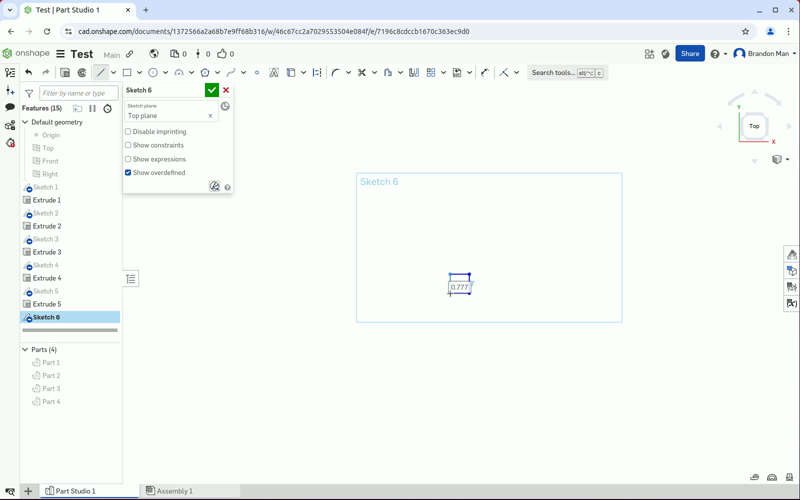
scroll(6)
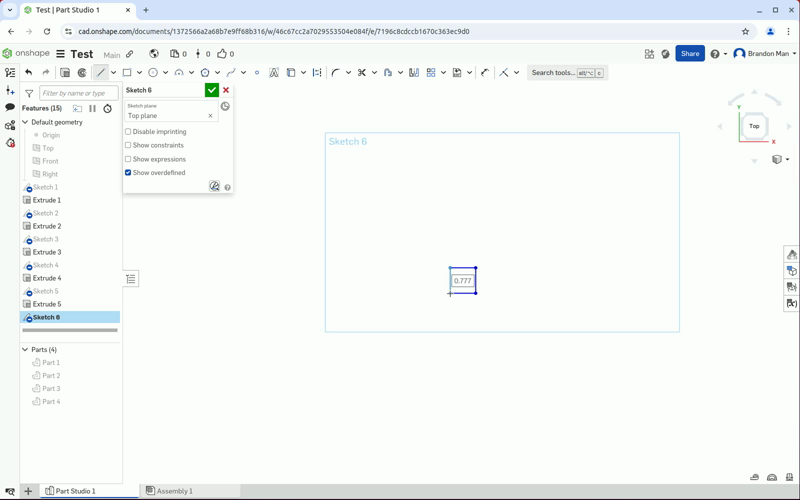
scroll(6)
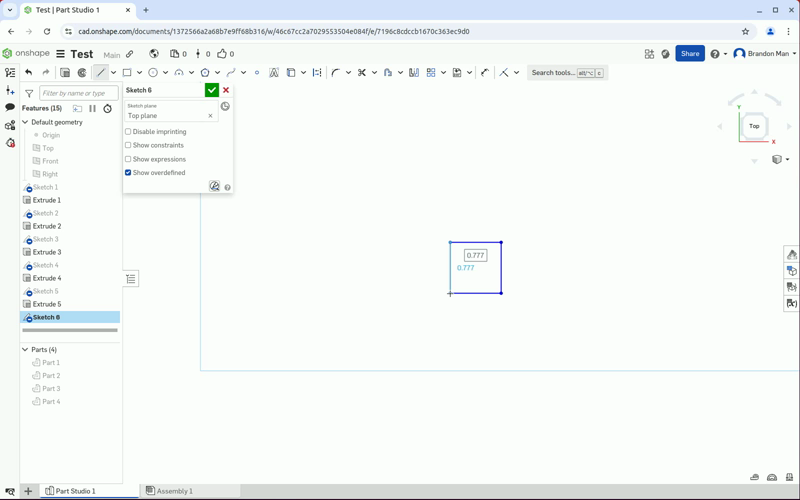
key_up(shift)
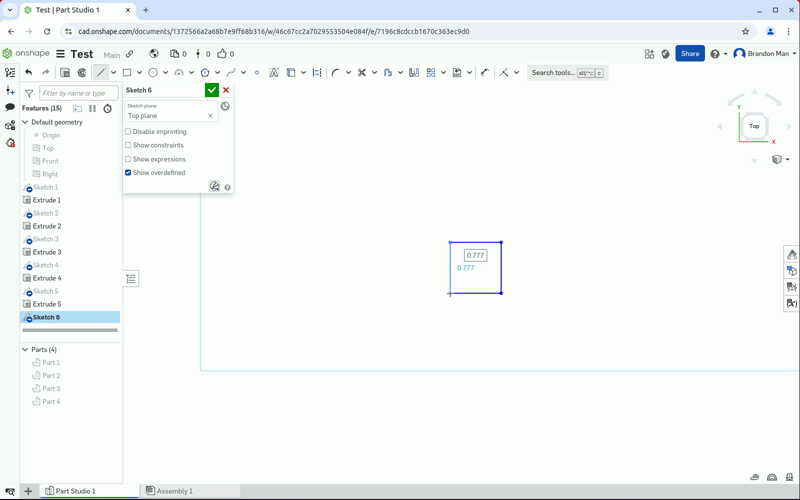
click(450, 293)
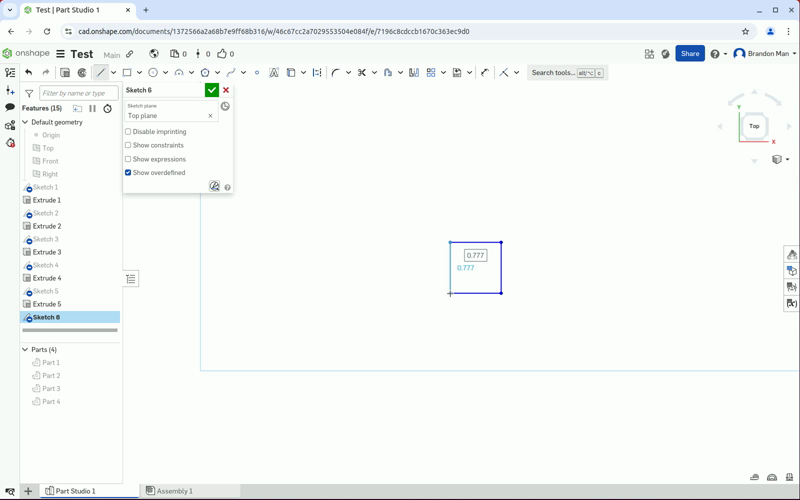
scroll(-6)
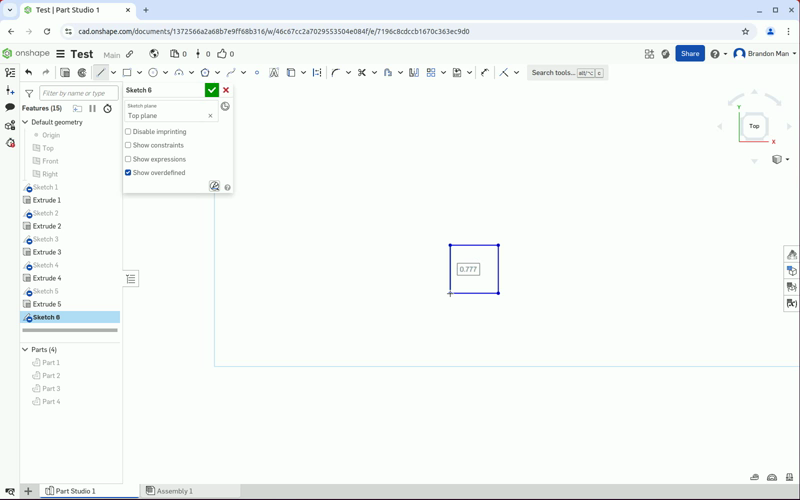
scroll(-6)
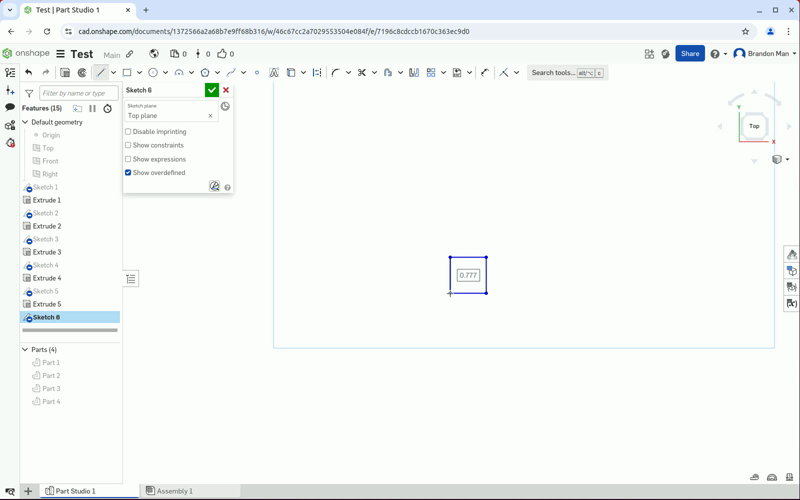
scroll(-6)
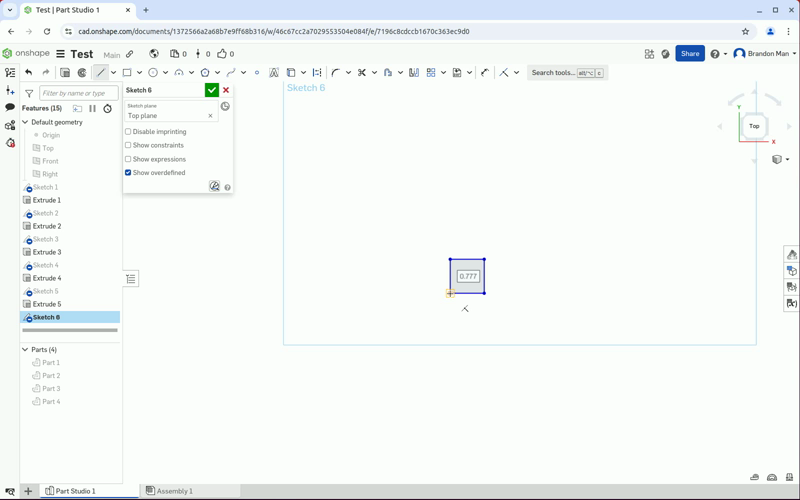
scroll(-6)
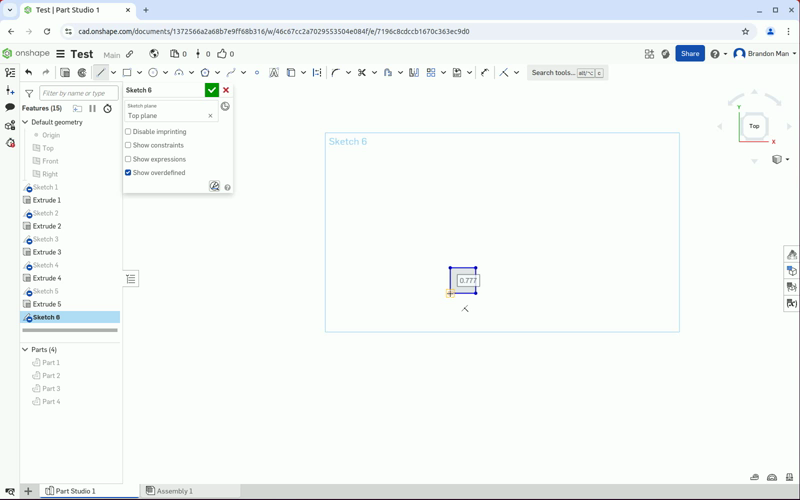
scroll(-6)
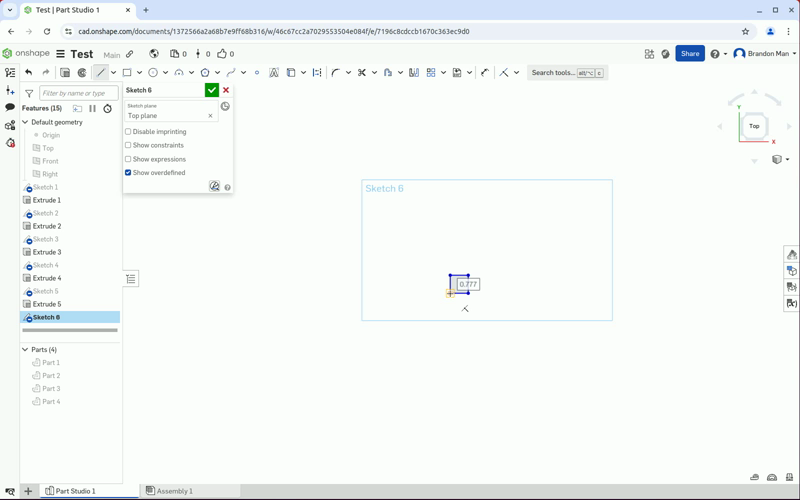
scroll(-6)
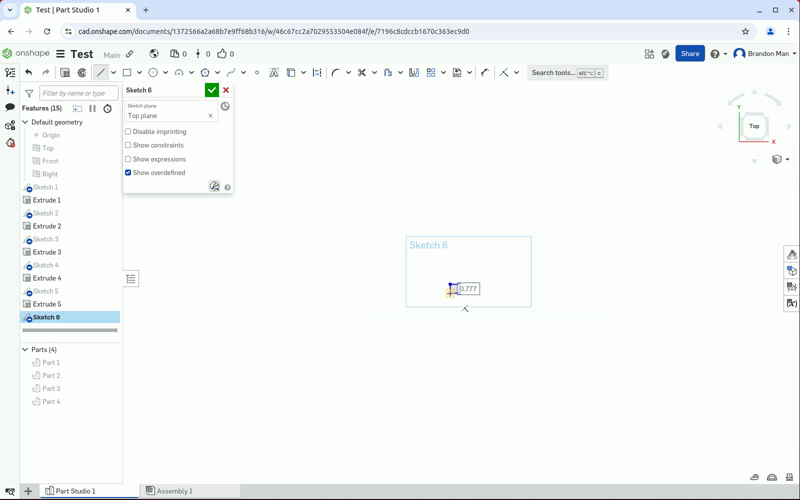
scroll(-6)
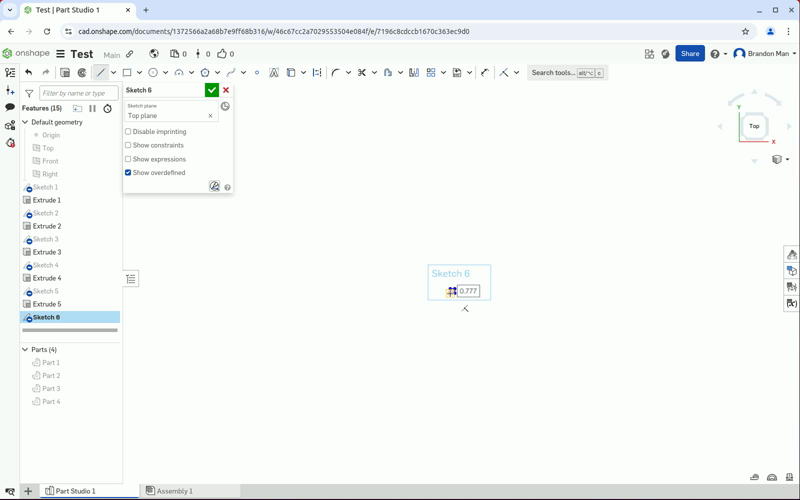
key(esc)
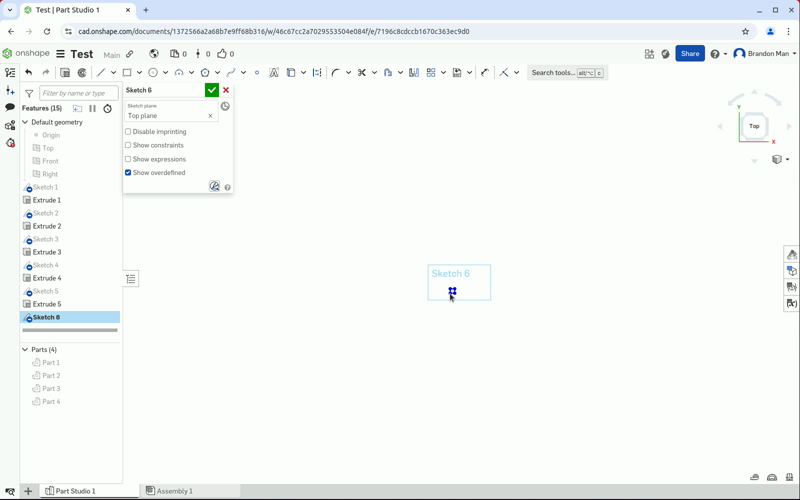
mouse_move(454, 289)
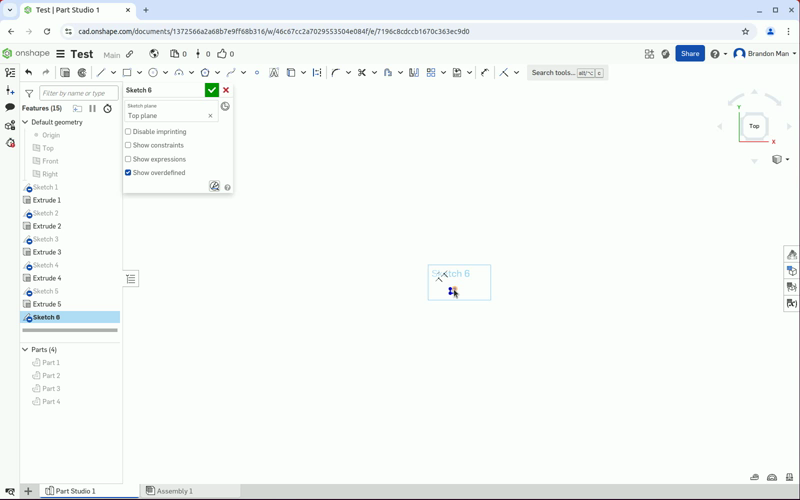
scroll(6)
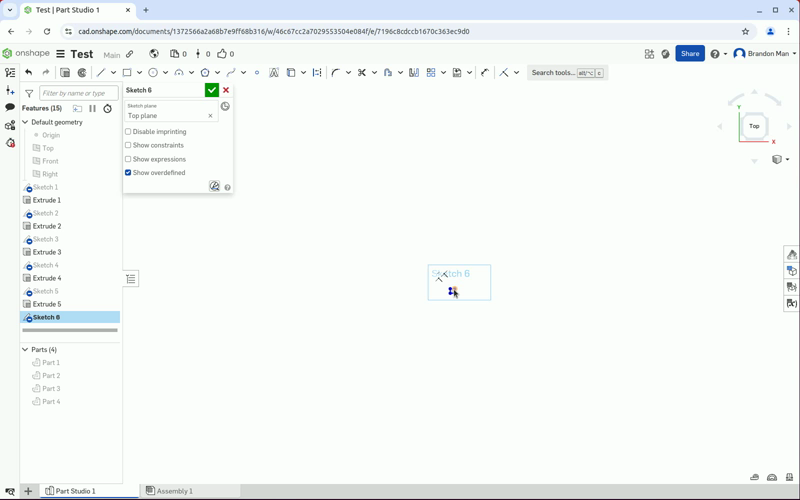
scroll(6)
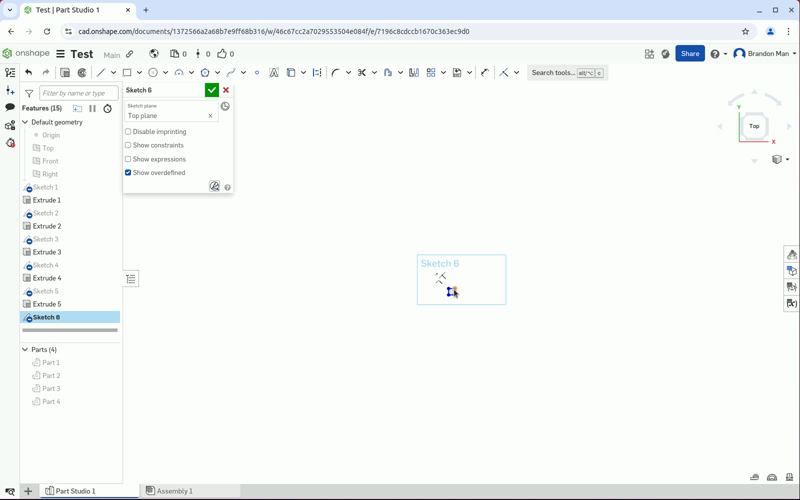
scroll(6)
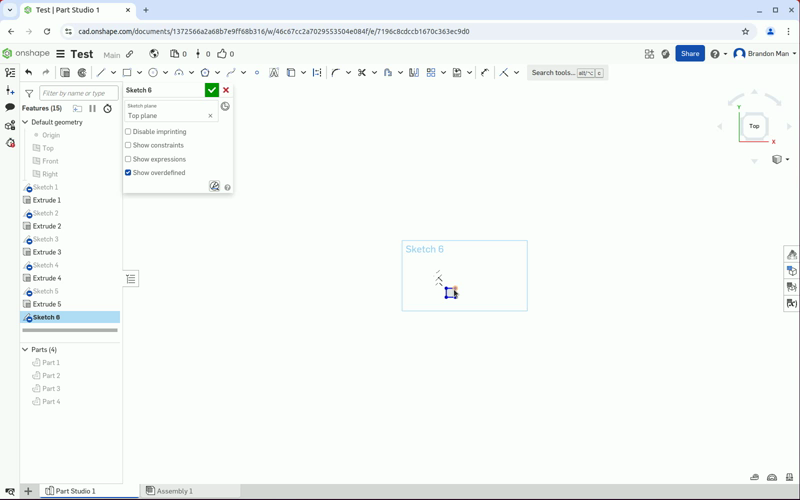
scroll(6)
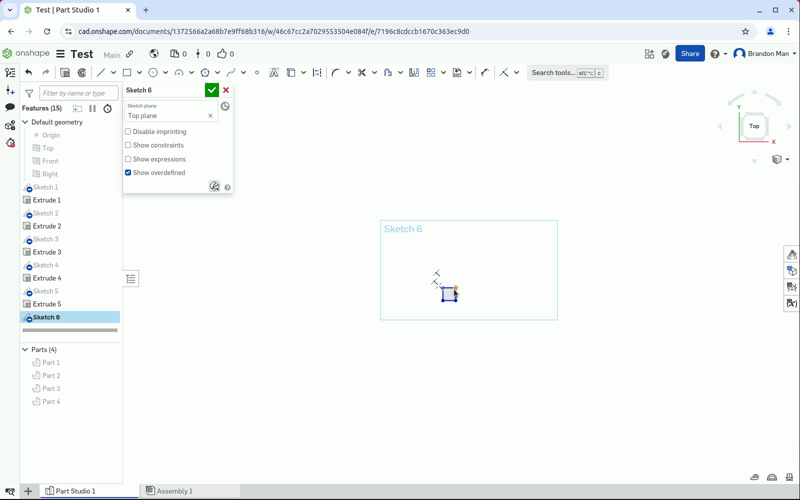
scroll(6)
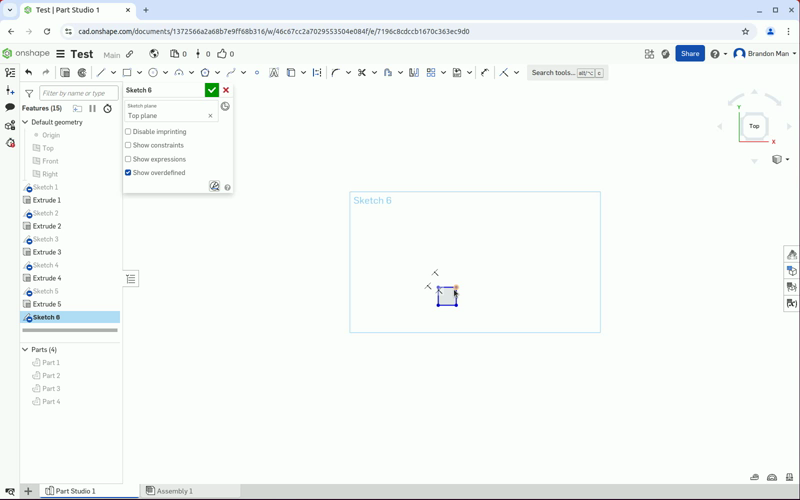
scroll(6)
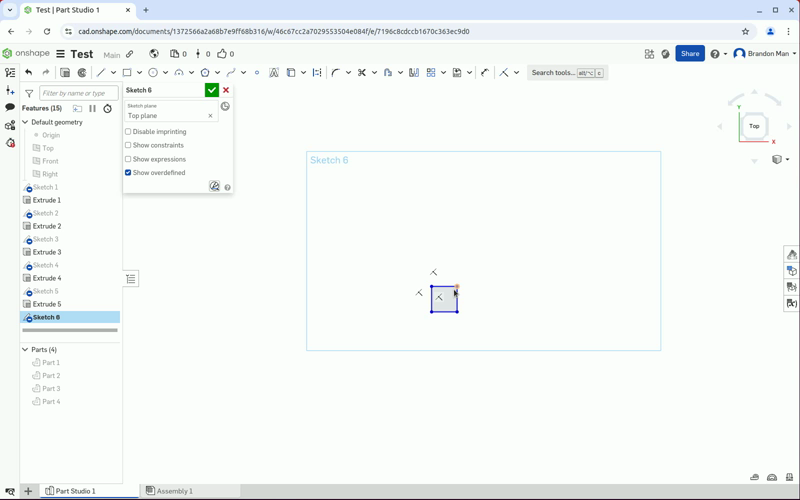
scroll(6)
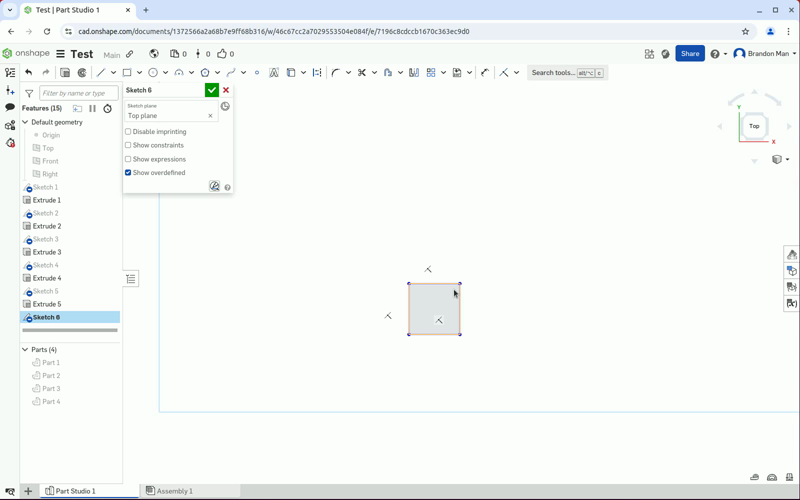
click(454, 289)
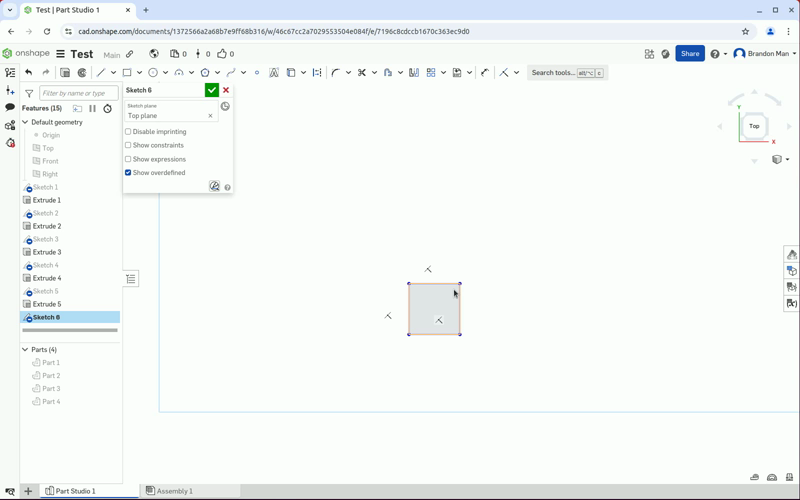
scroll(-6)
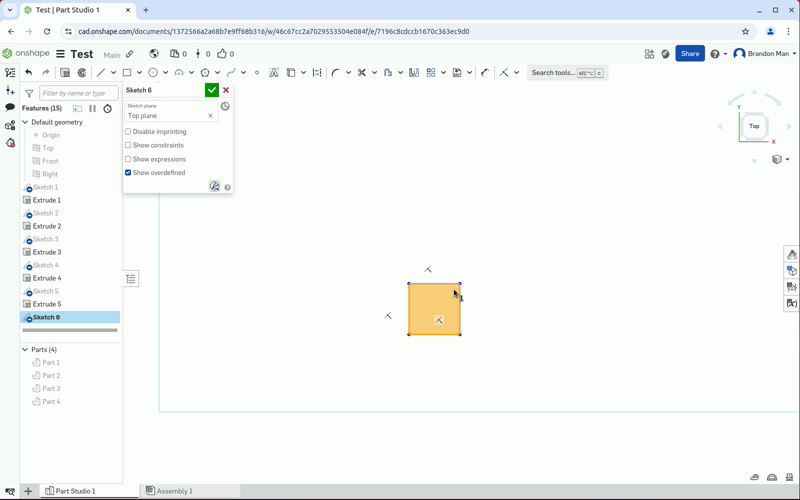
scroll(-6)
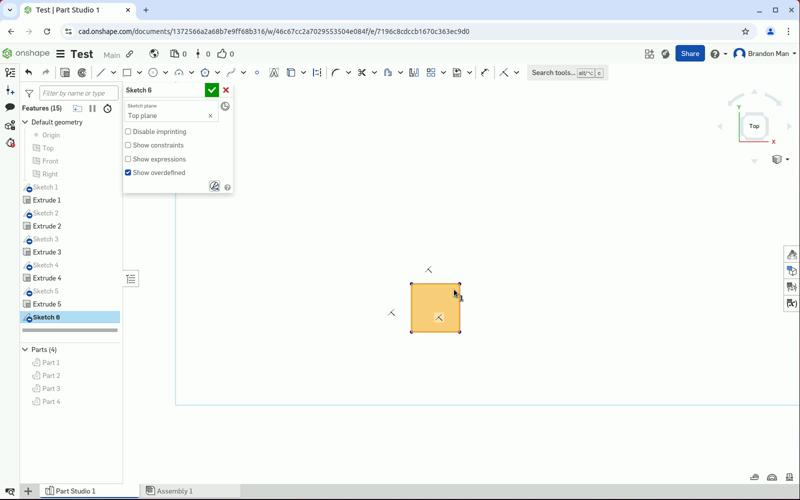
scroll(-6)
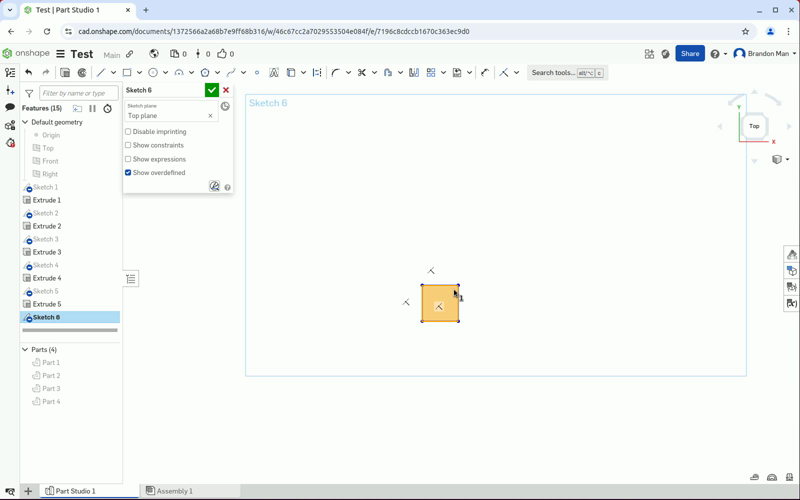
scroll(-6)
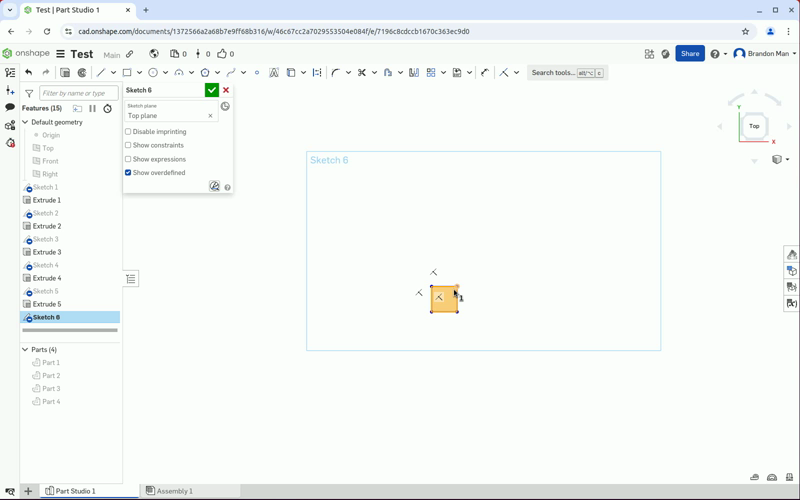
scroll(-6)
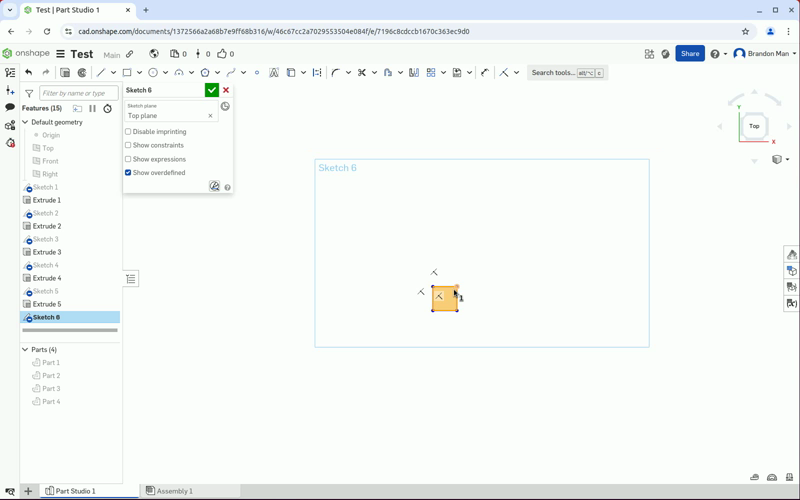
scroll(-6)
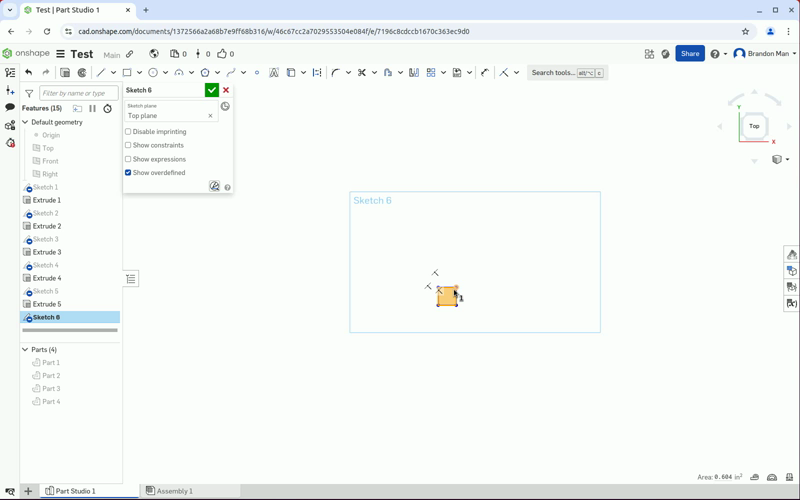
scroll(-6)
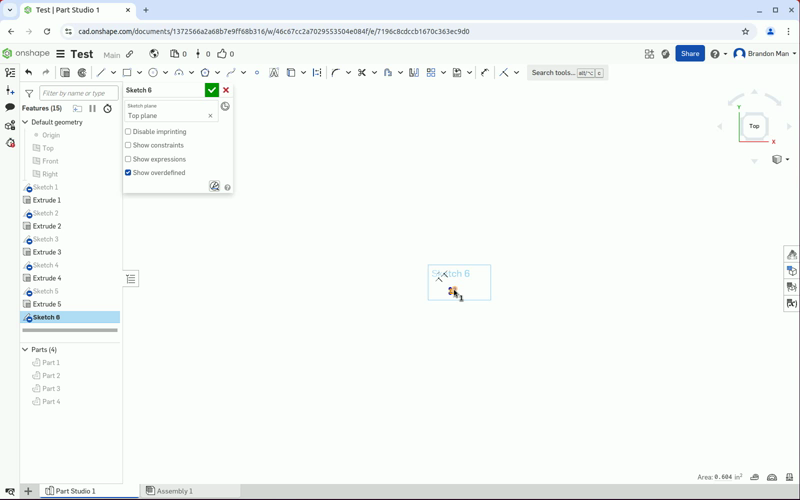
mouse_move(73, 352)
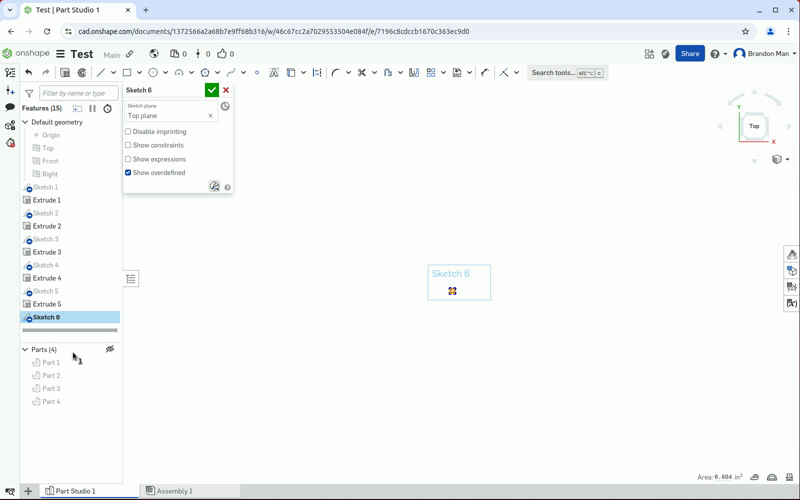
key(shift+y)
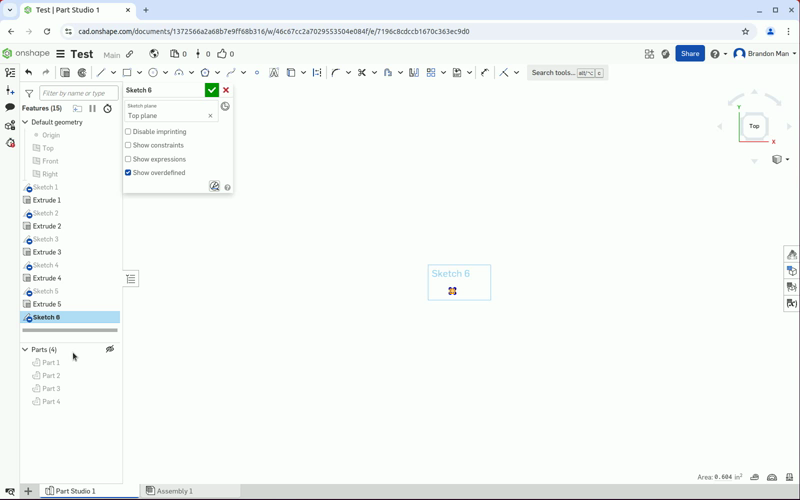
key(shift+e)
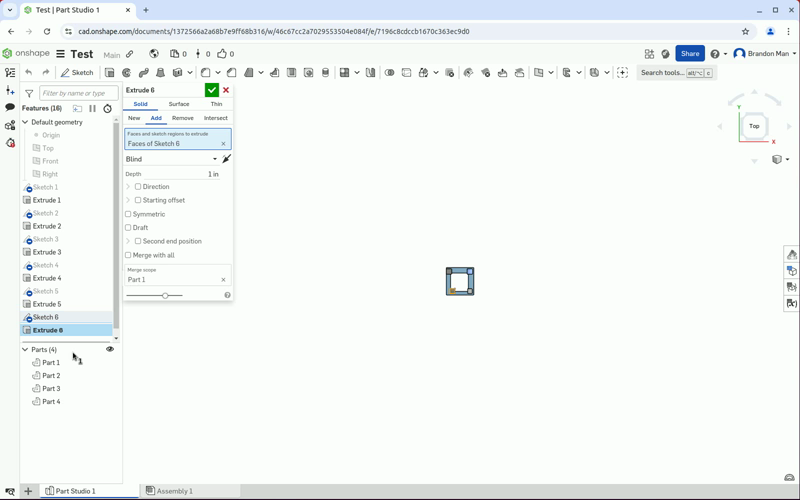
mouse_move(143, 106)
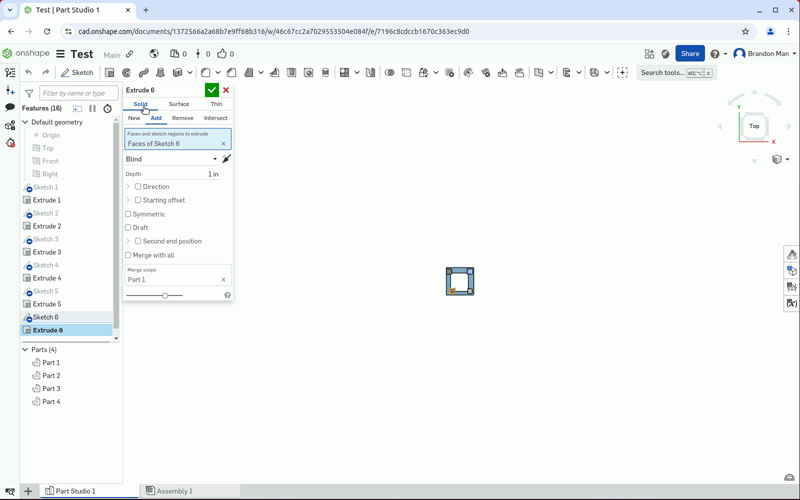
click(143, 106)
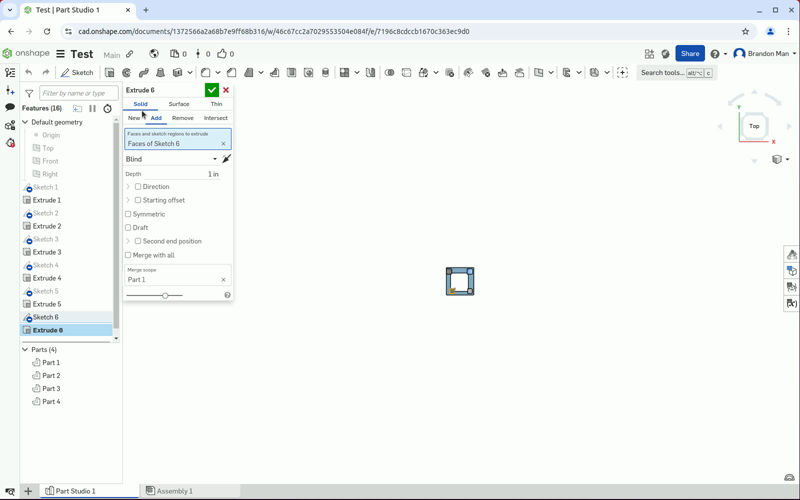
mouse_move(137, 120)
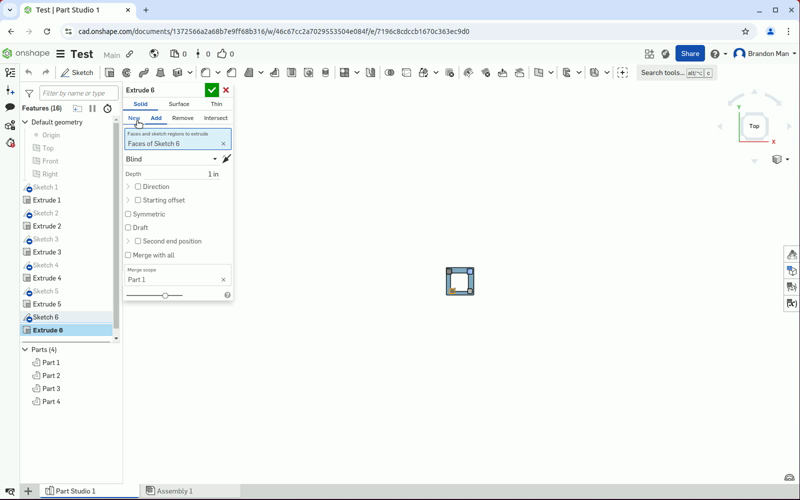
click(137, 120)
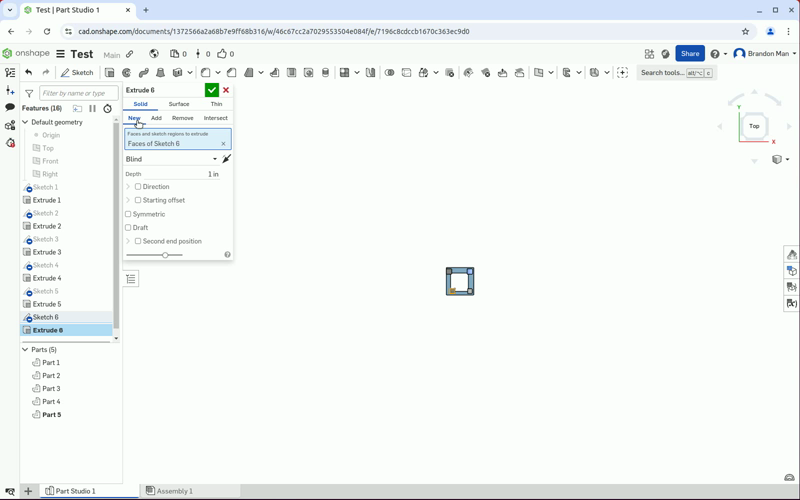
key(tab, 4)
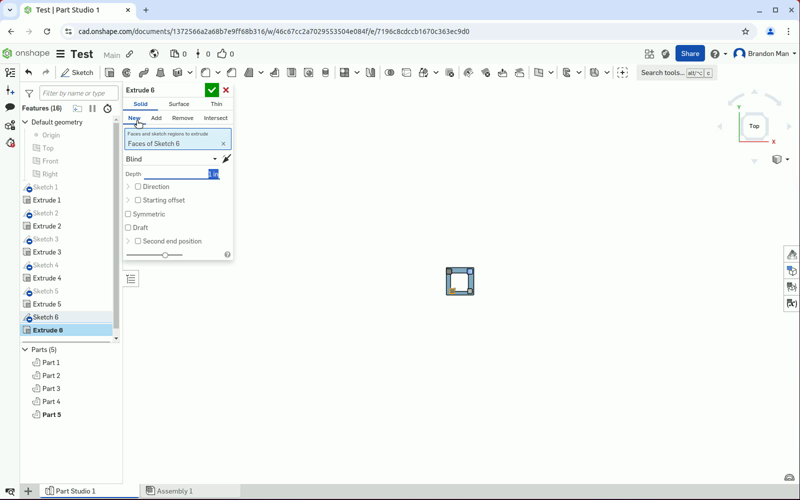
text(22.386)
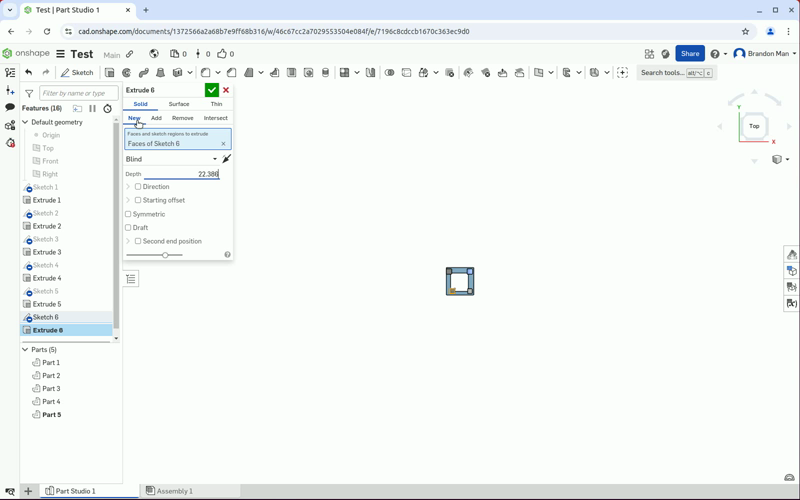
key(enter)
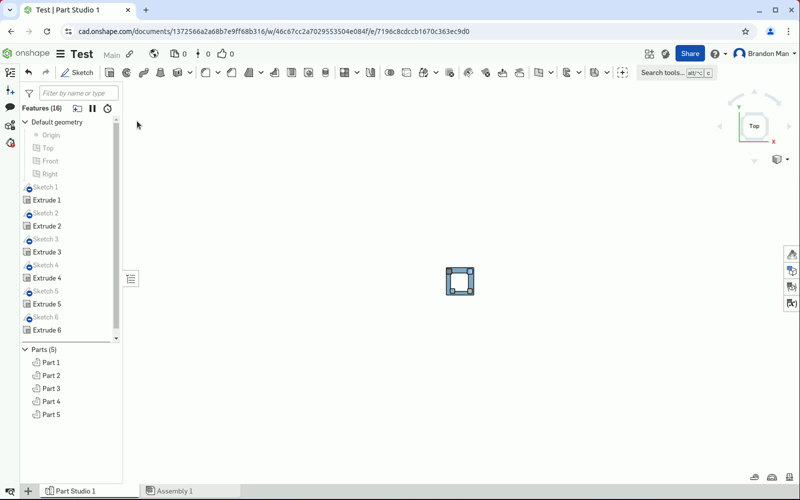
key(shift+h)
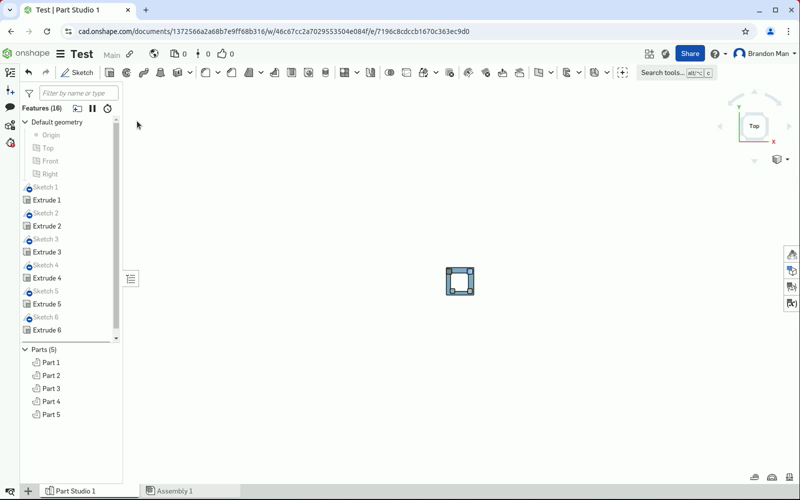
key(shift+h)
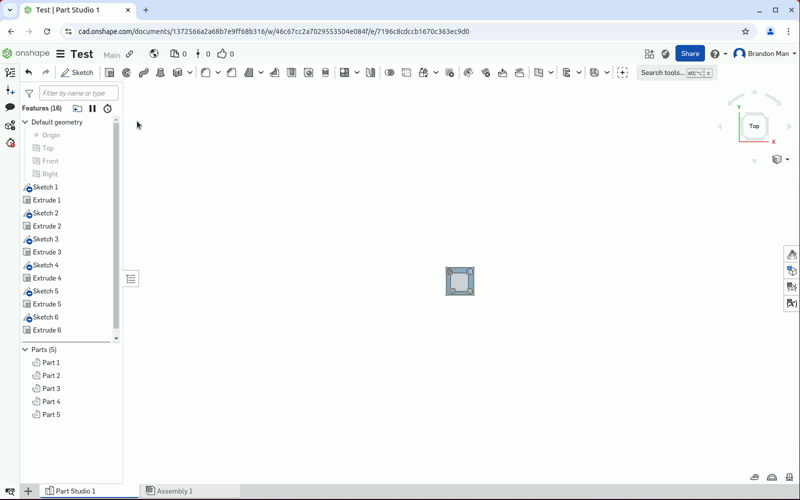
key(shift+7)
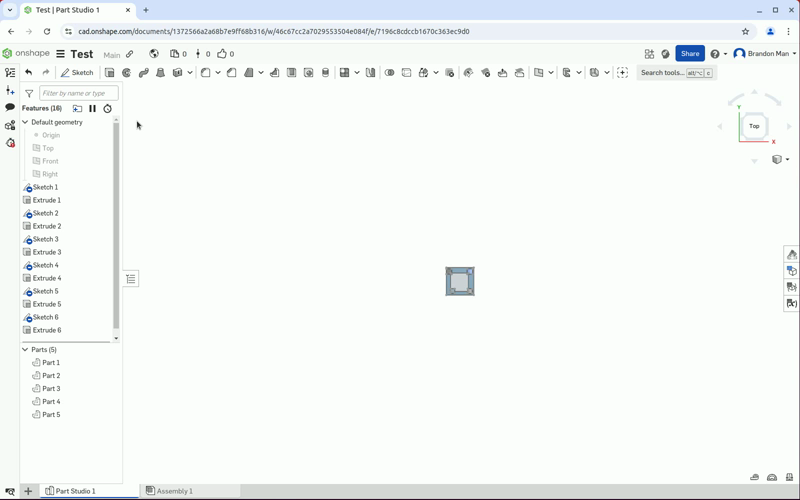
key(up, 3)
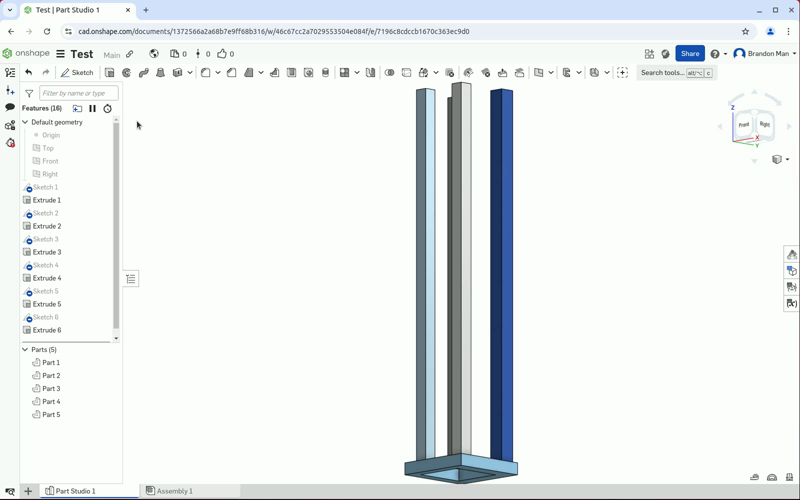
key(left, 3)
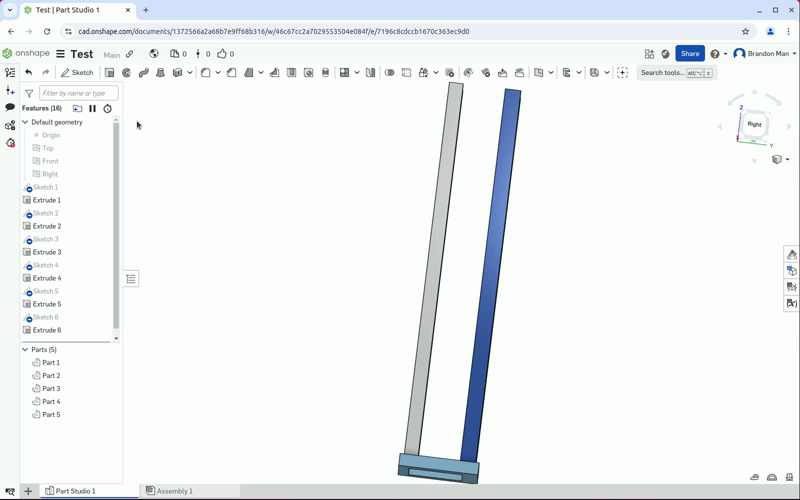
key(right, 3)
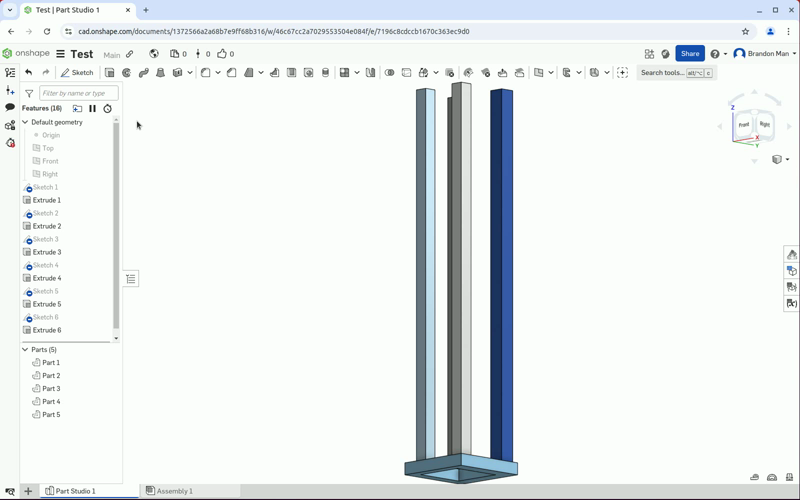
key(down, 3)
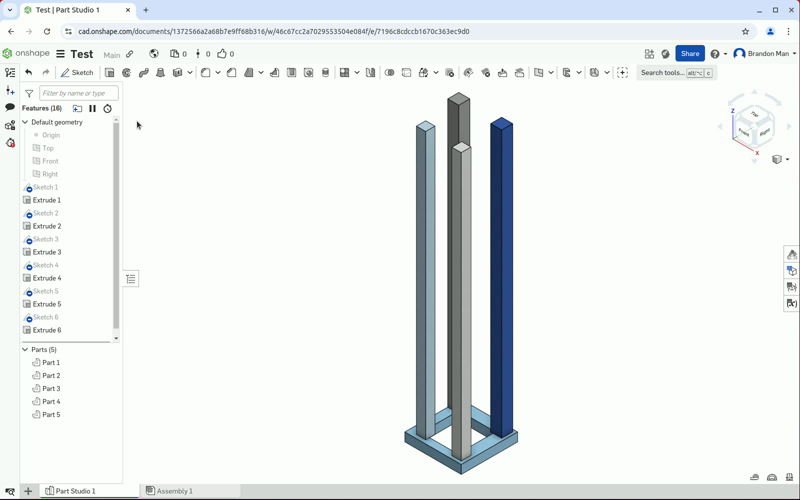
mouse_move(69, 189)
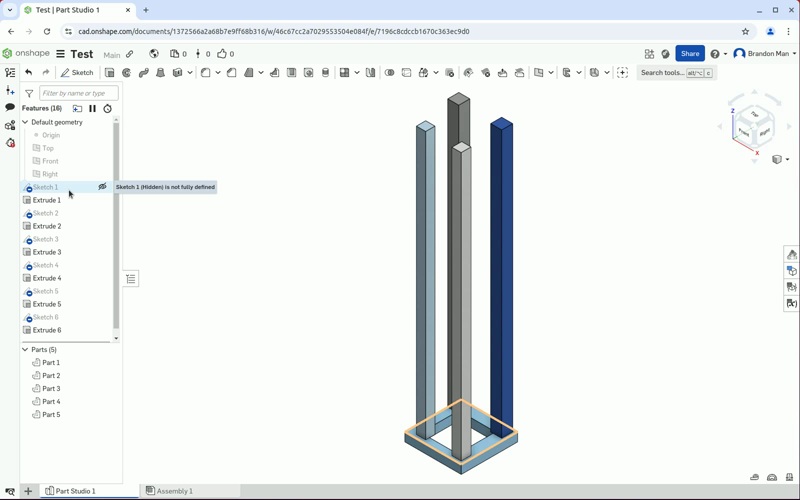
click(69, 189)